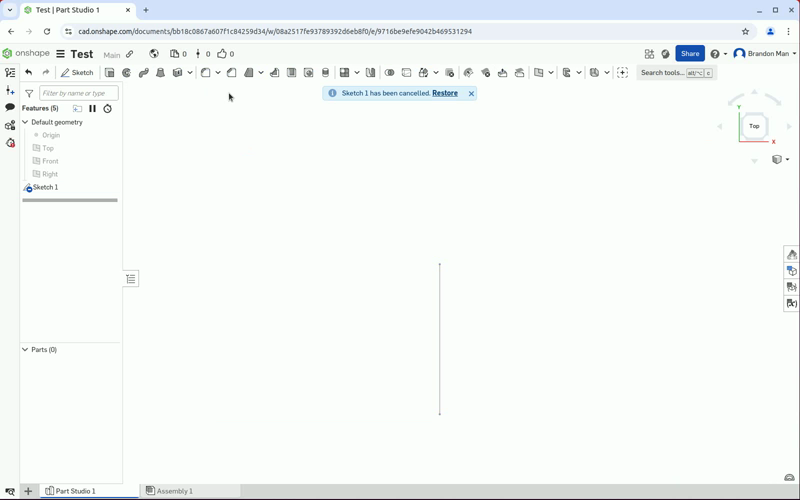
key(shift+h)
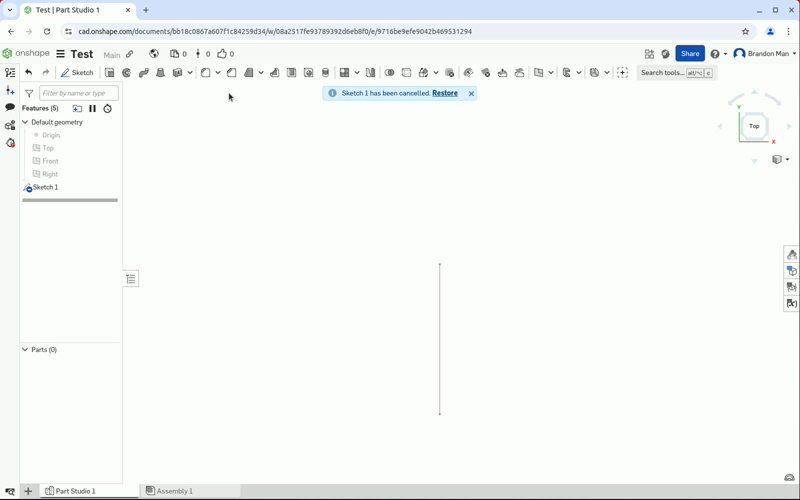
key(shift+s)
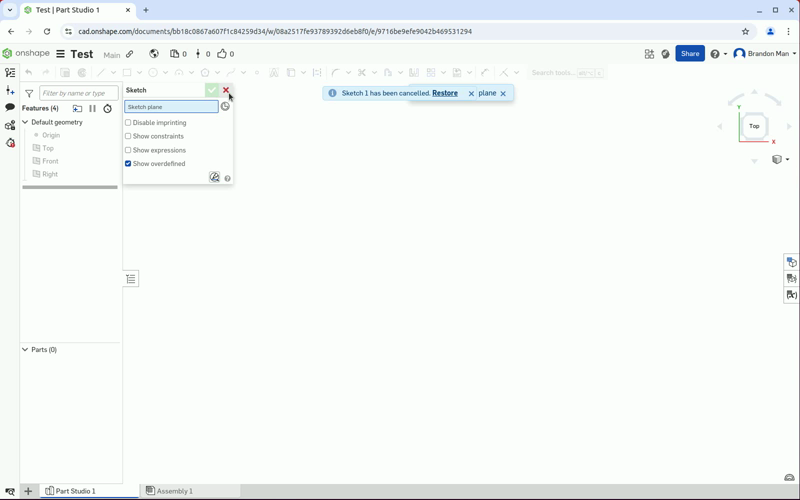
mouse_move(73, 150)
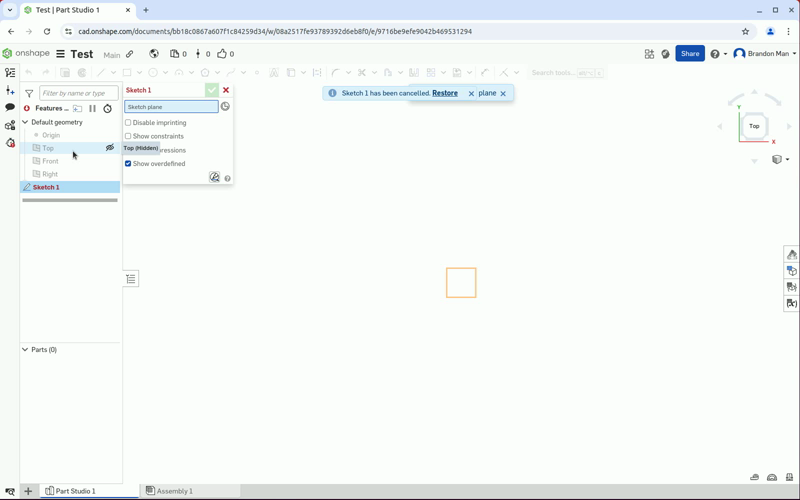
click(73, 150)
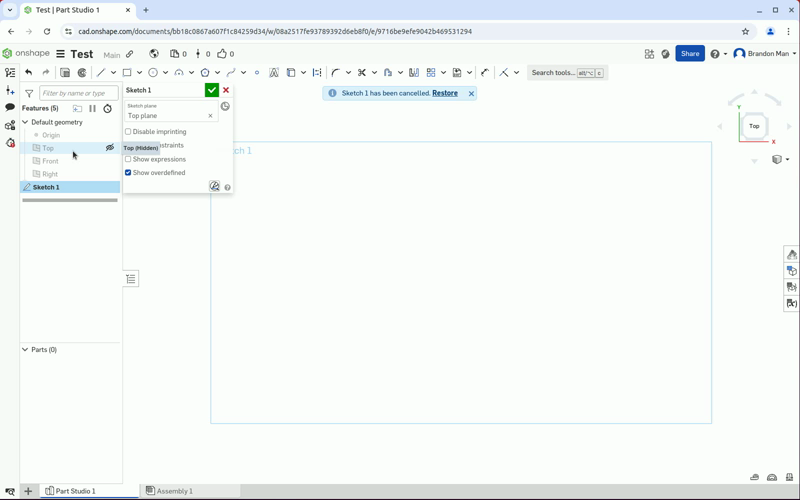
mouse_move(73, 352)
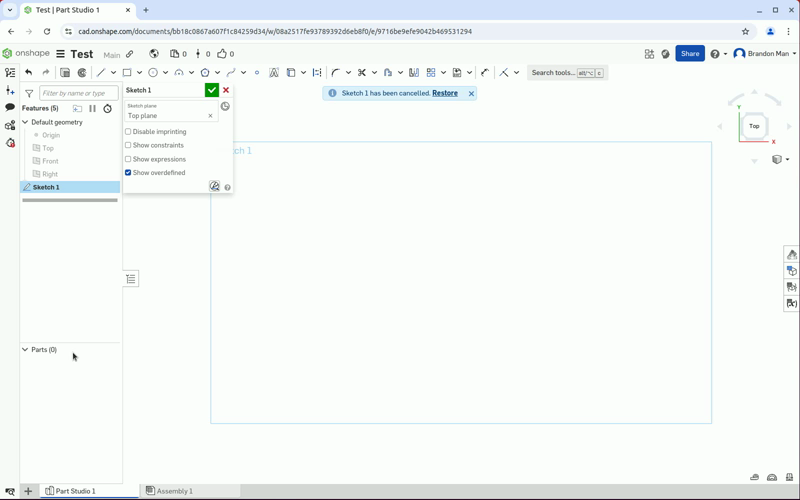
key(y)
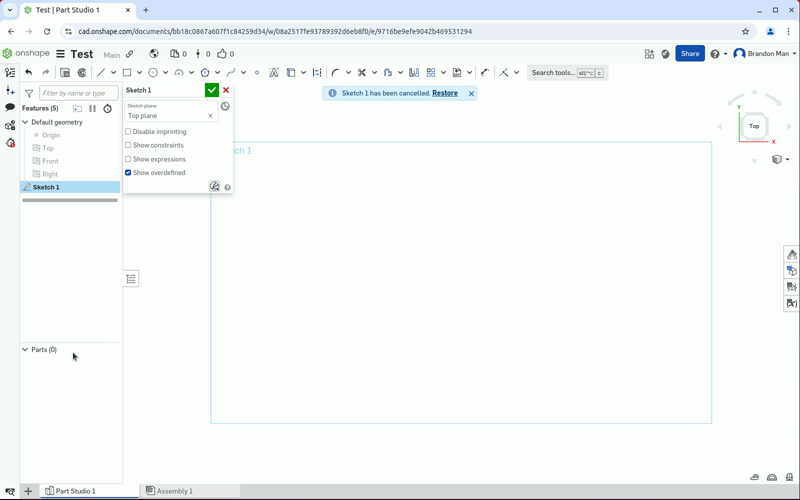
key(c)
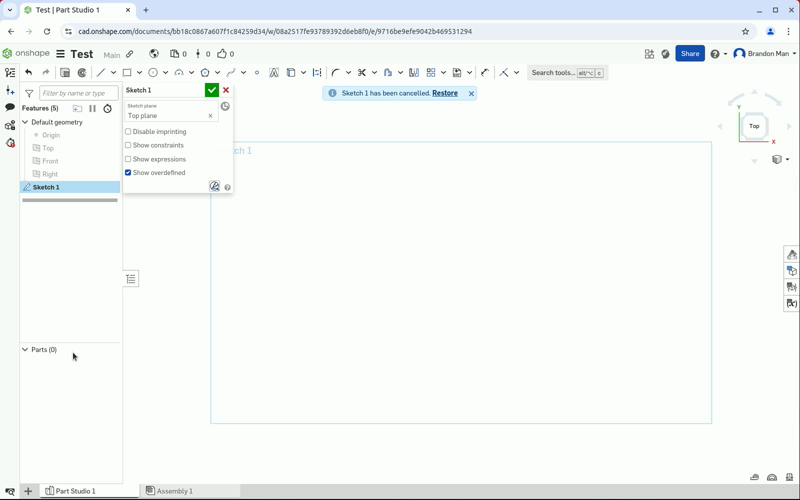
key_down(shift)
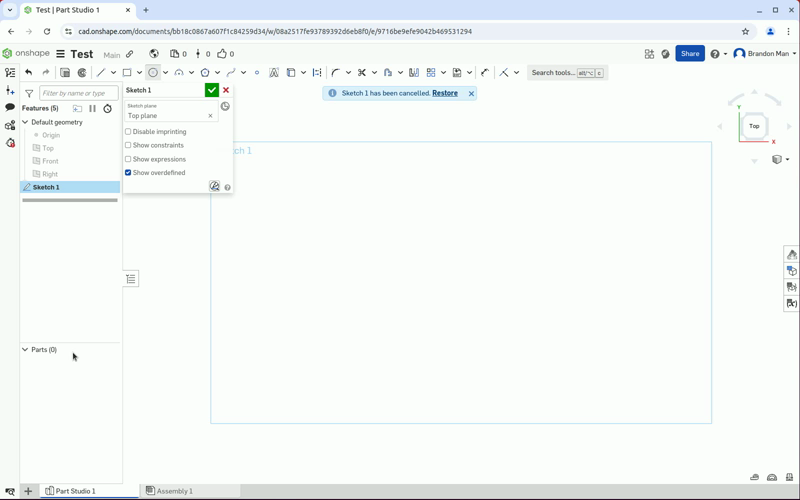
mouse_move(461, 282)
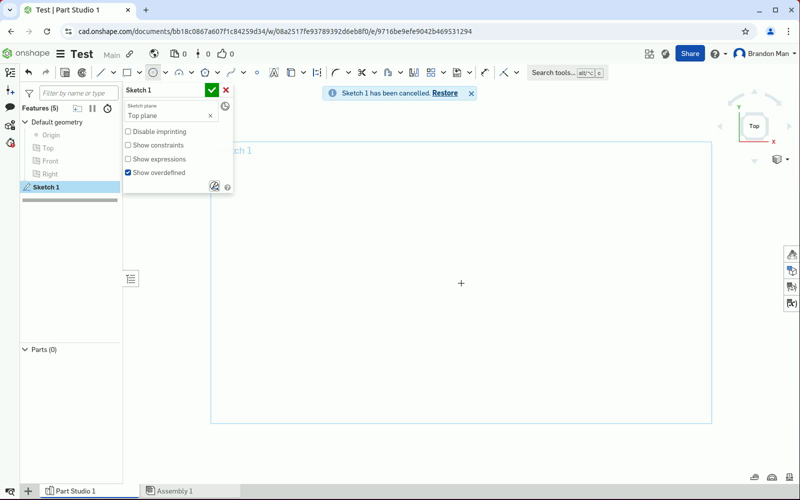
click(461, 282)
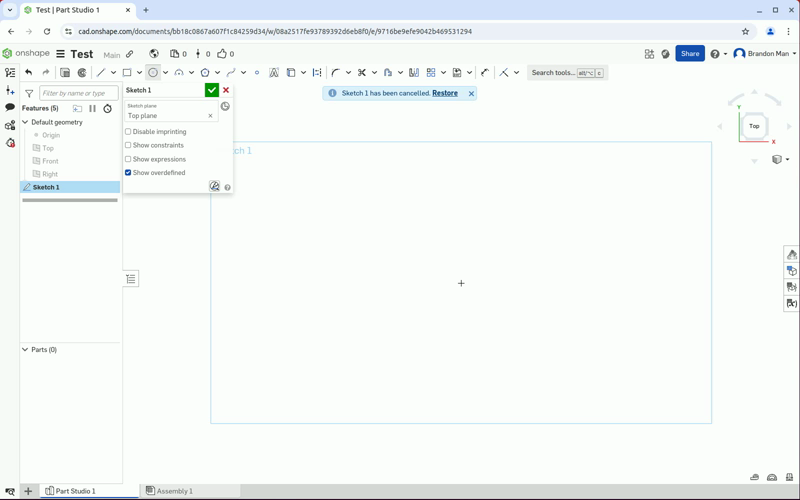
key_up(shift)
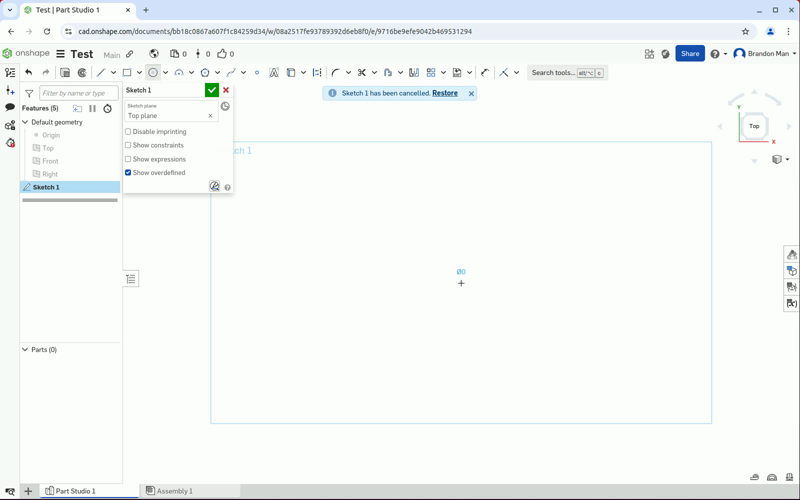
mouse_move(574, 282)
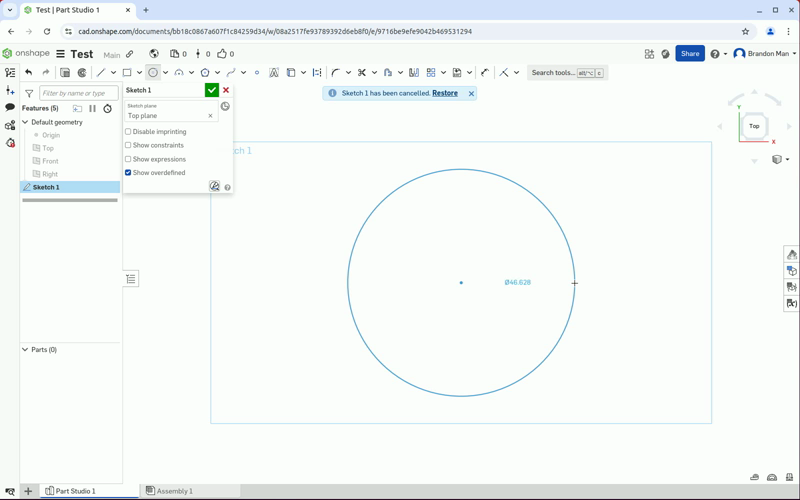
click(574, 282)
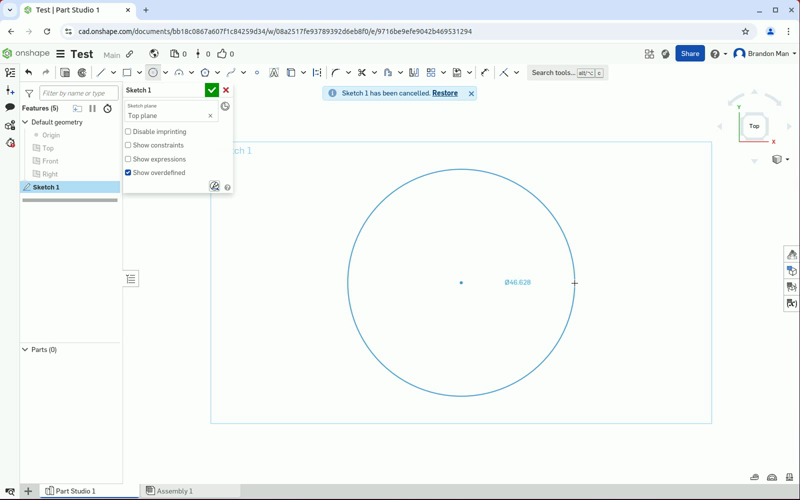
key(esc)
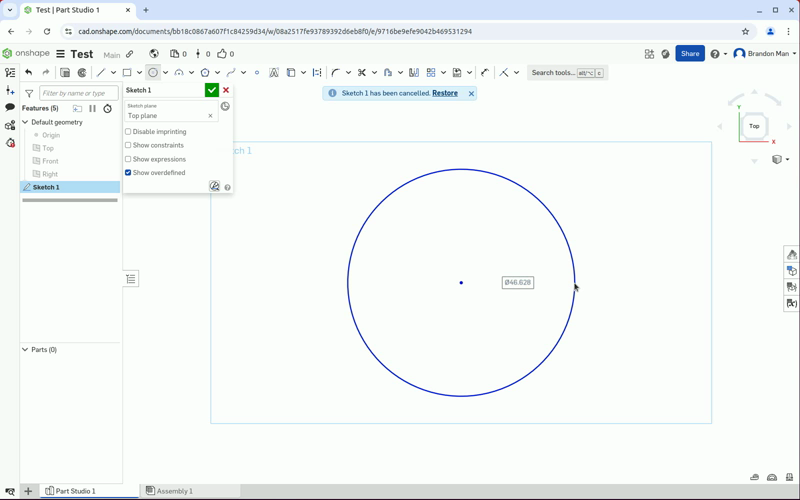
mouse_move(419, 225)
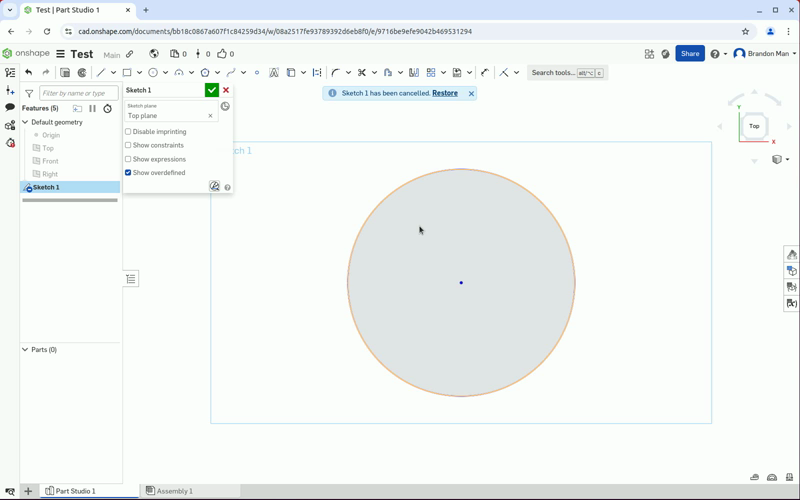
click(419, 225)
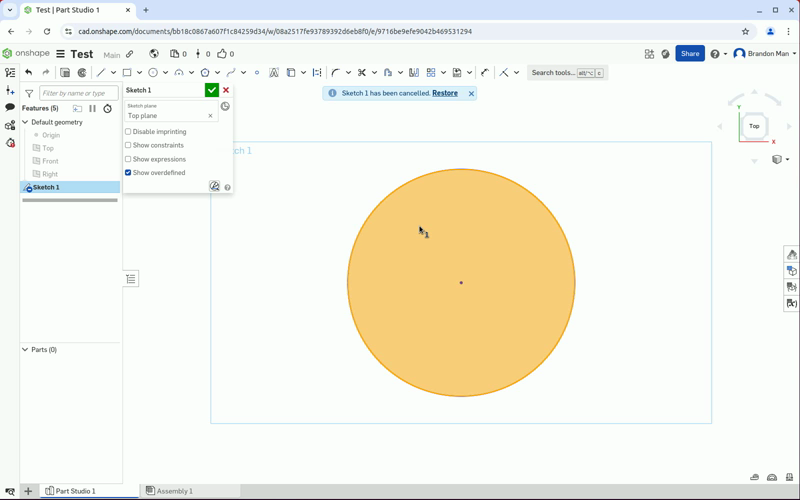
mouse_move(73, 352)
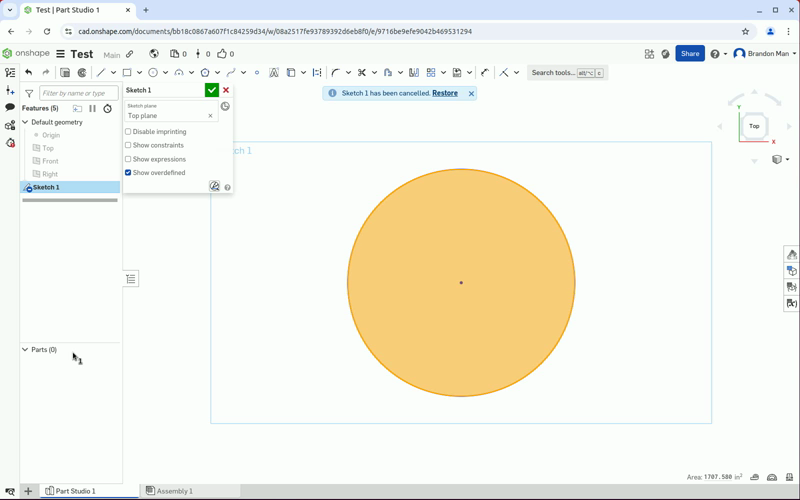
key(shift+y)
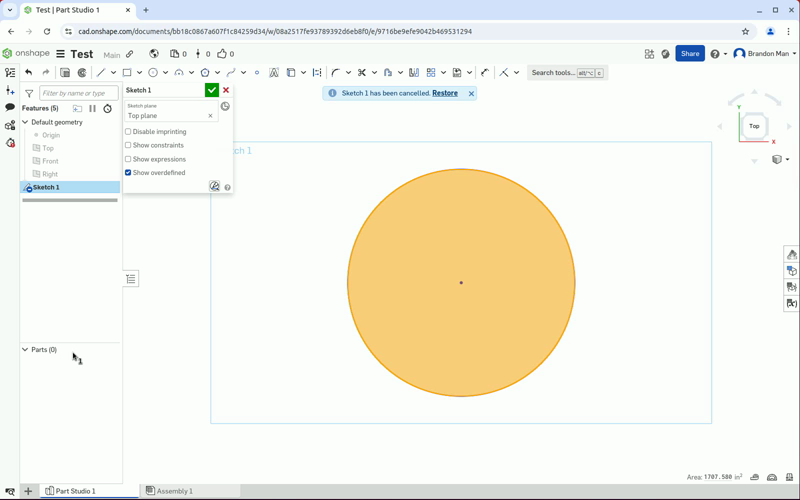
key(shift+e)
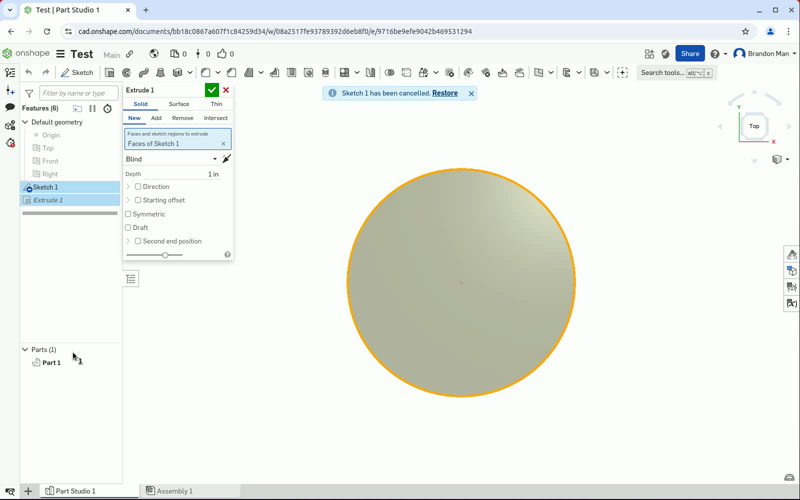
mouse_move(143, 106)
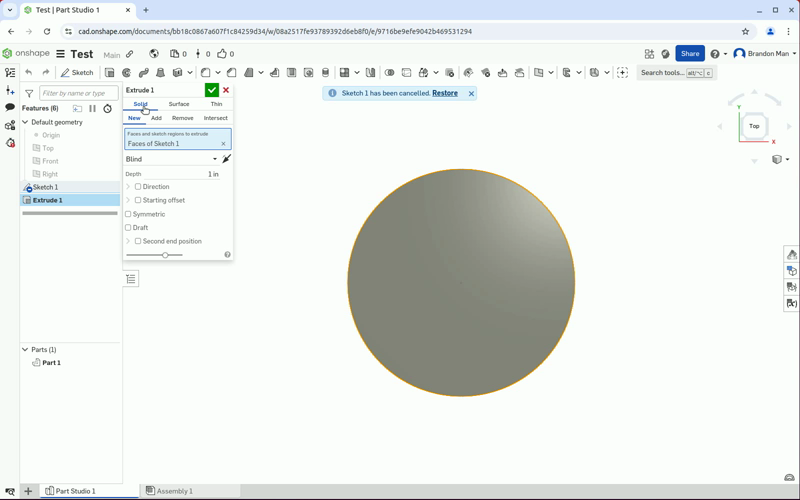
click(143, 106)
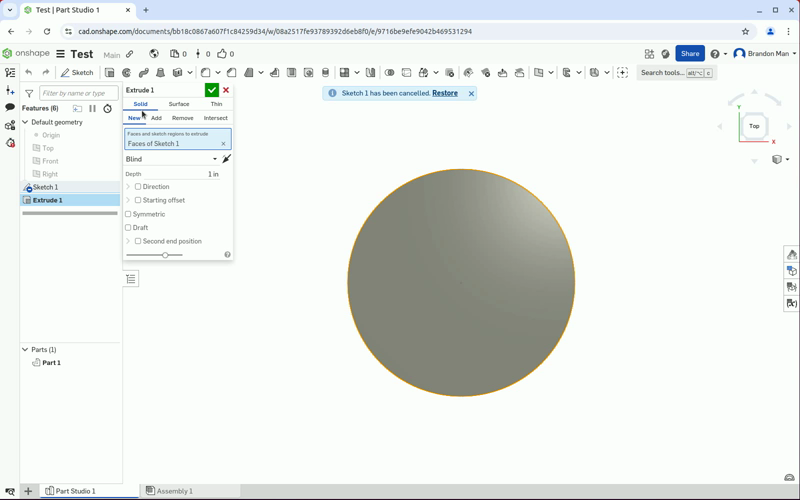
mouse_move(137, 120)
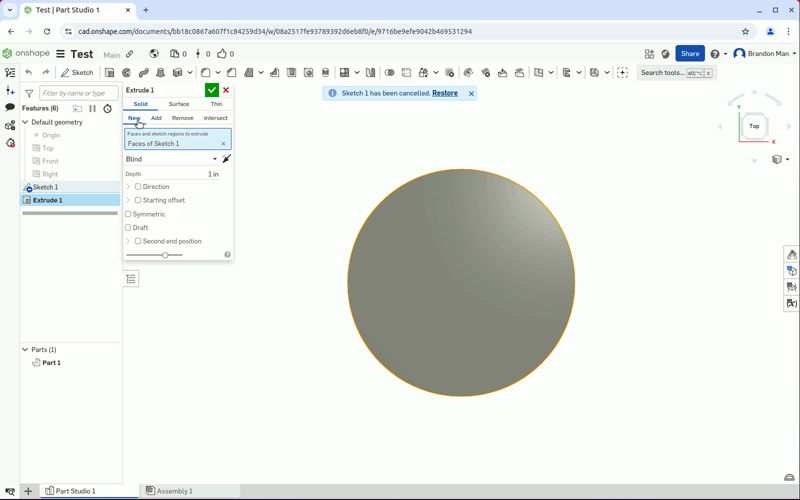
click(137, 120)
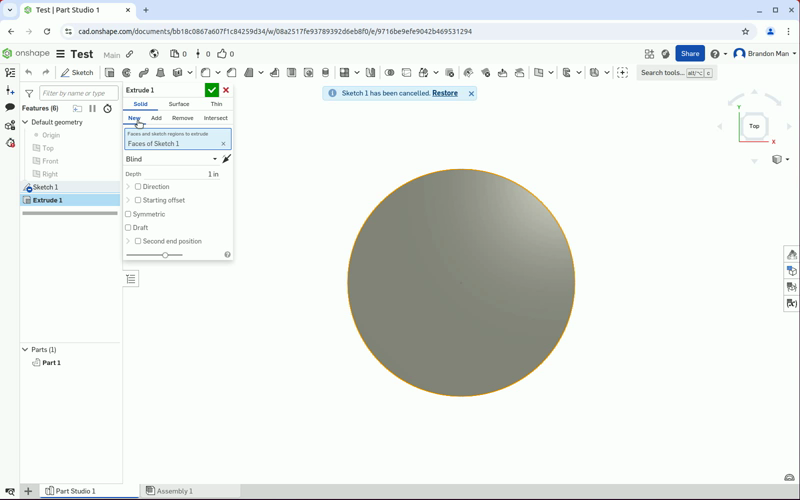
key(tab, 4)
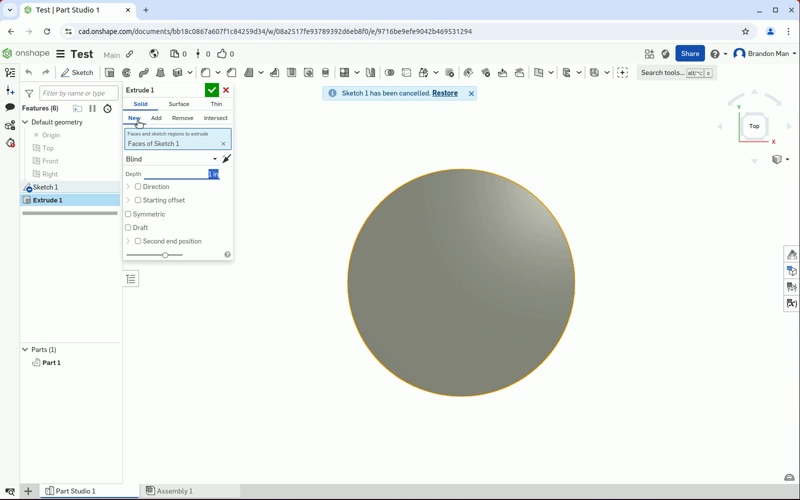
text(-4.574)
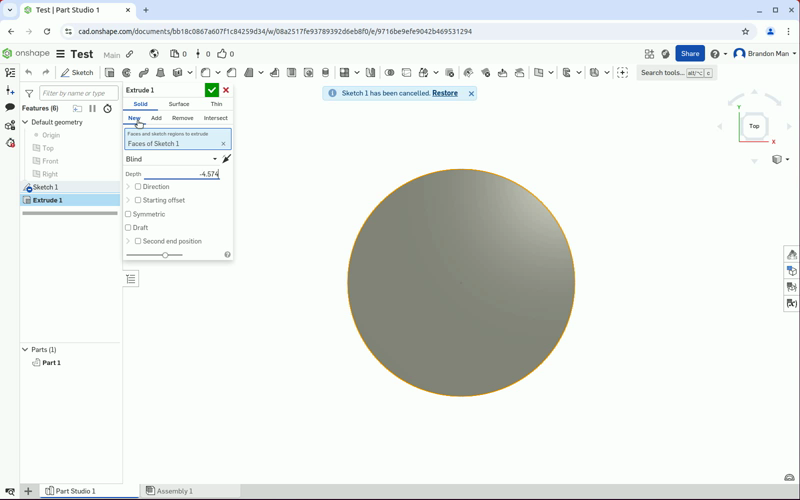
key(enter)
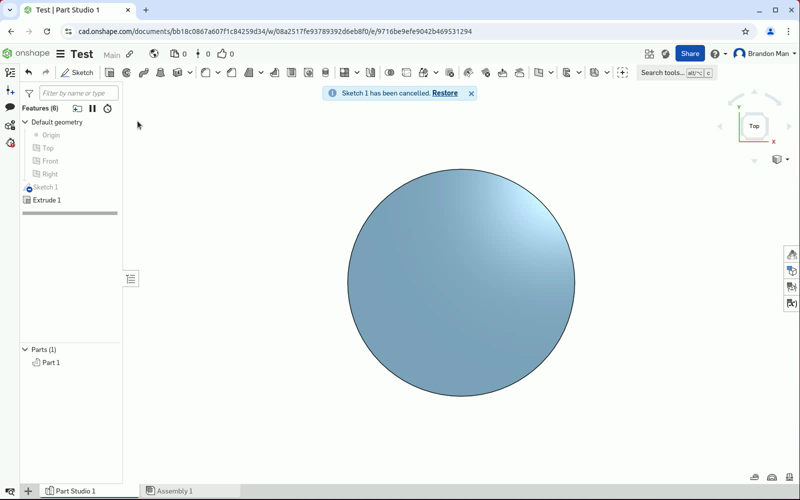
key(shift+h)
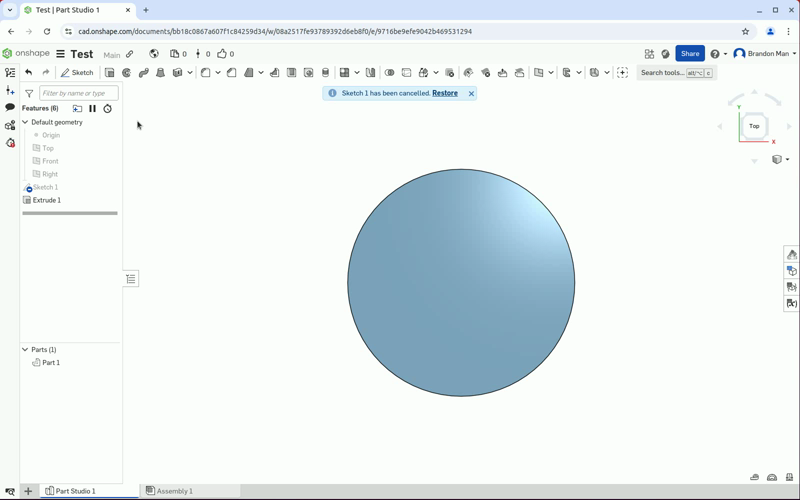
key(shift+h)
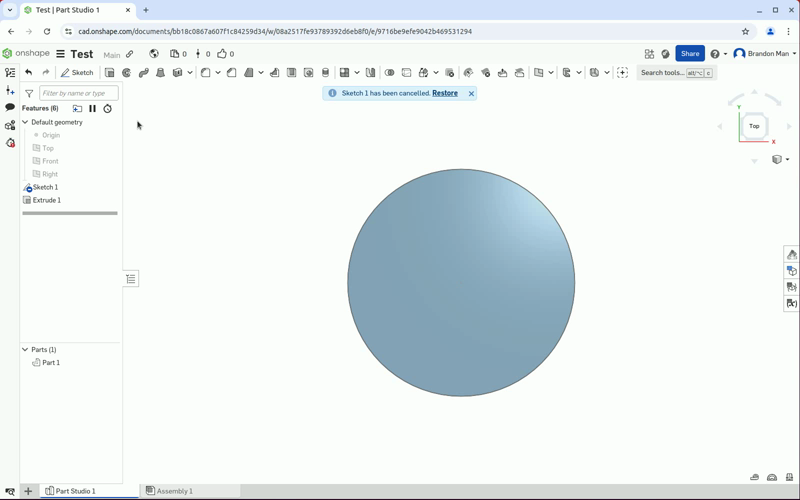
mouse_move(73, 189)
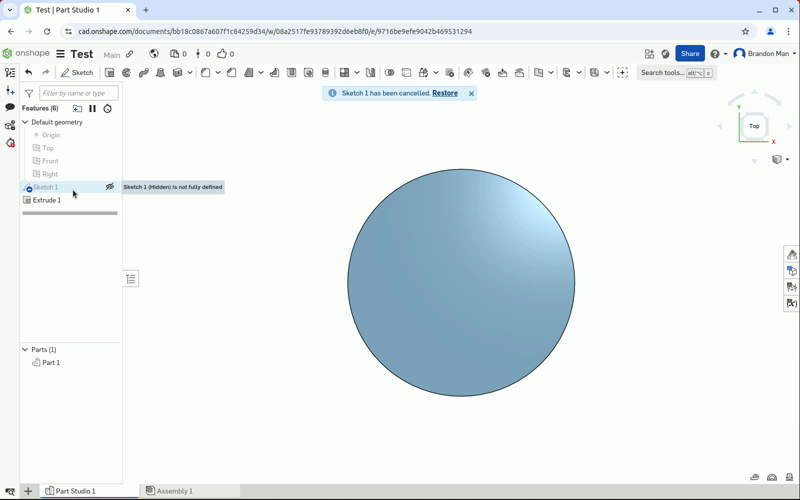
click(73, 189)
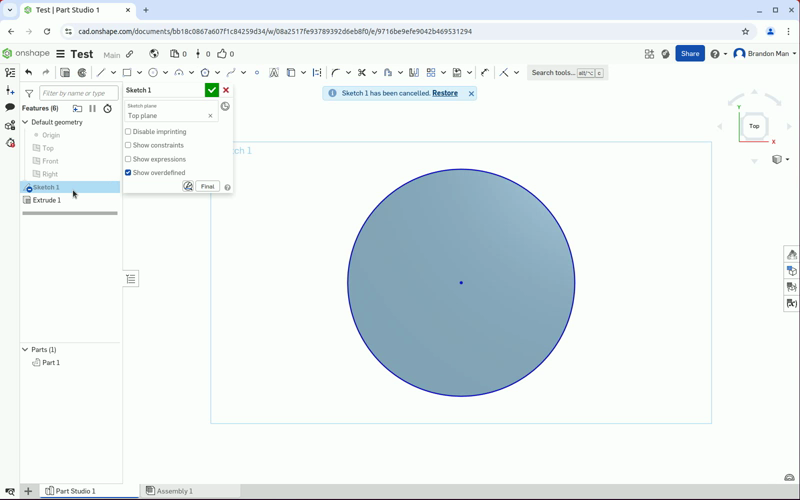
mouse_move(229, 92)
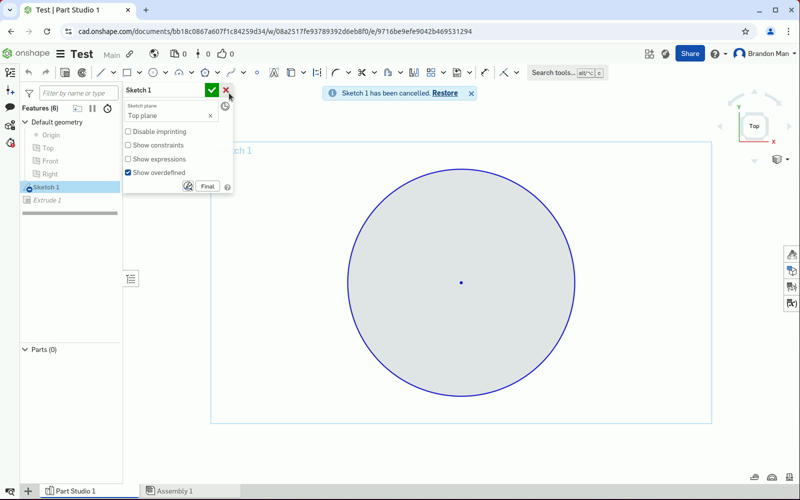
click(229, 92)
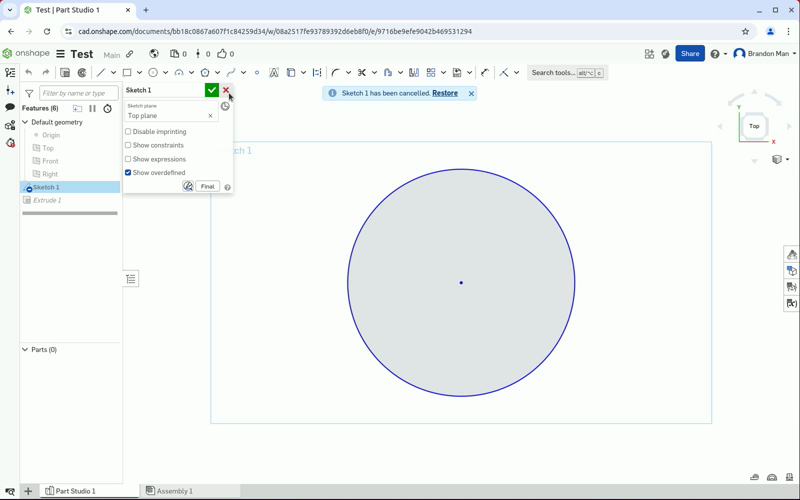
key(shift+s)
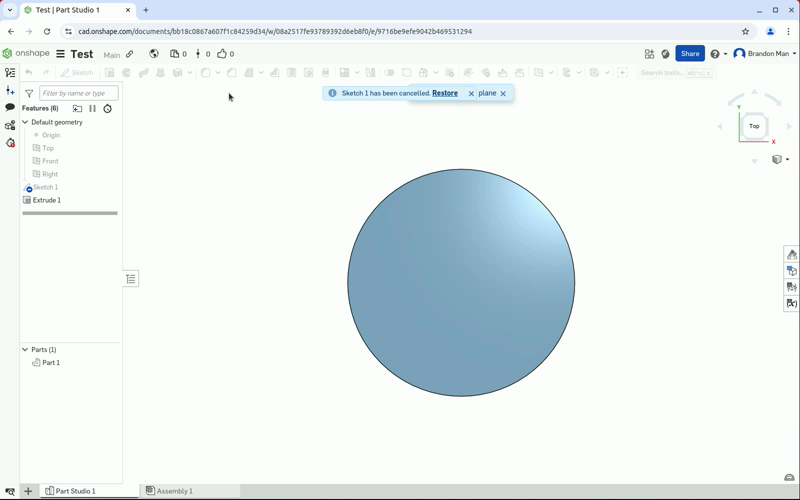
mouse_move(73, 150)
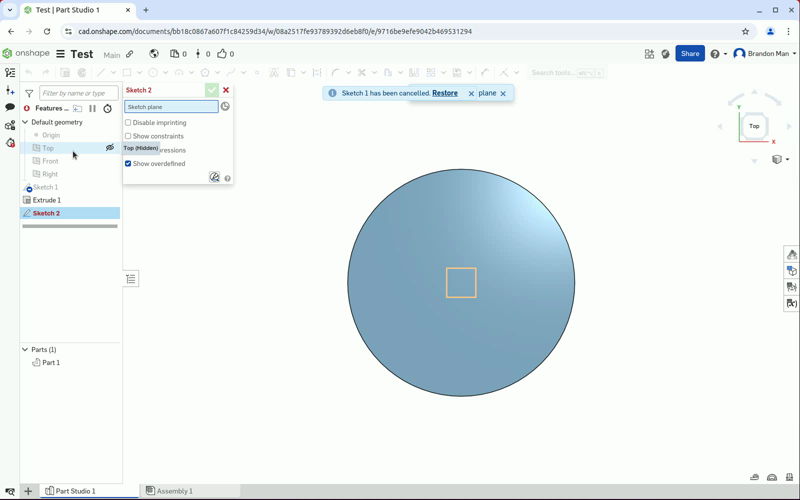
click(73, 150)
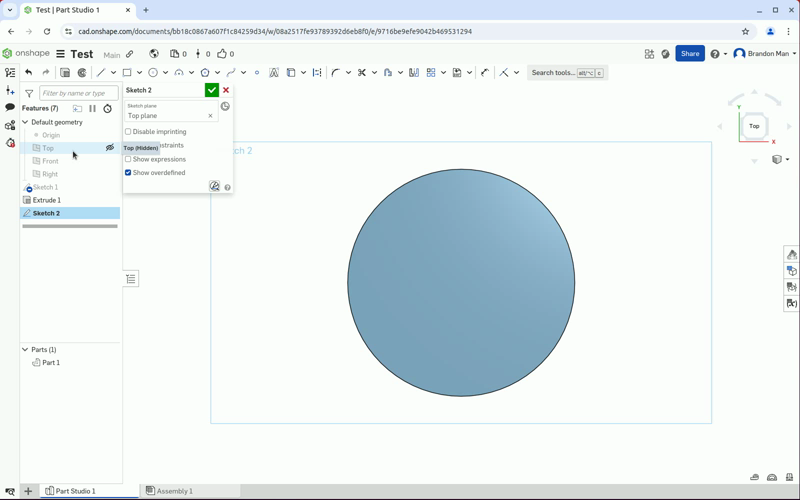
mouse_move(73, 352)
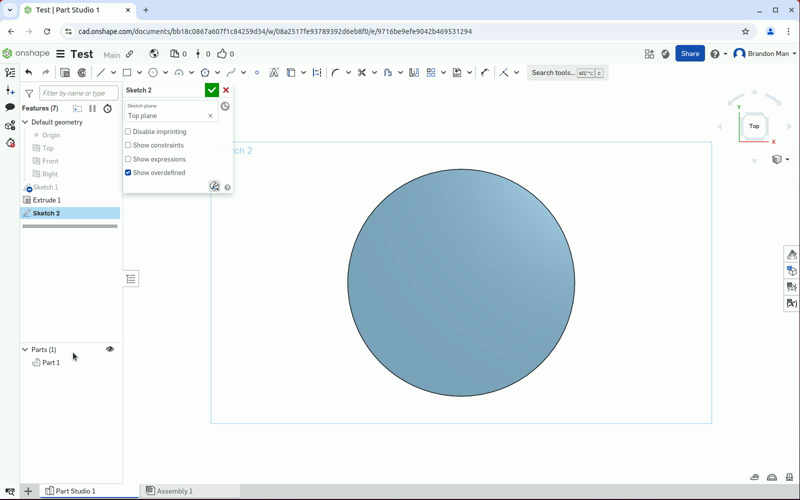
key(y)
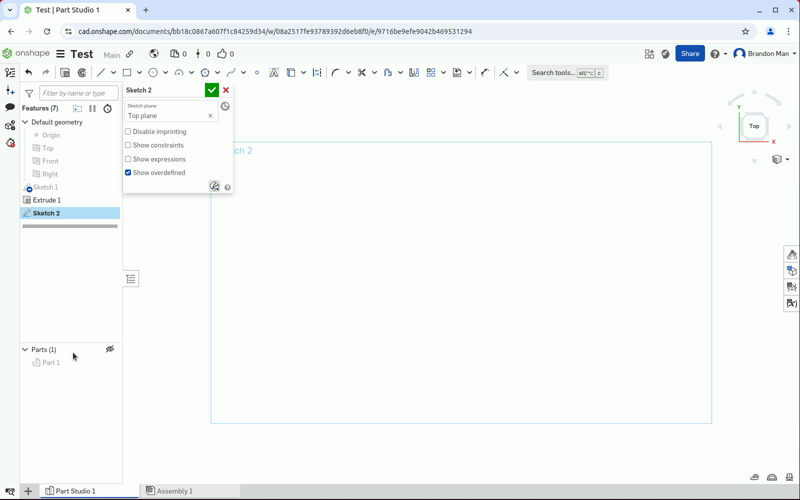
key(l)
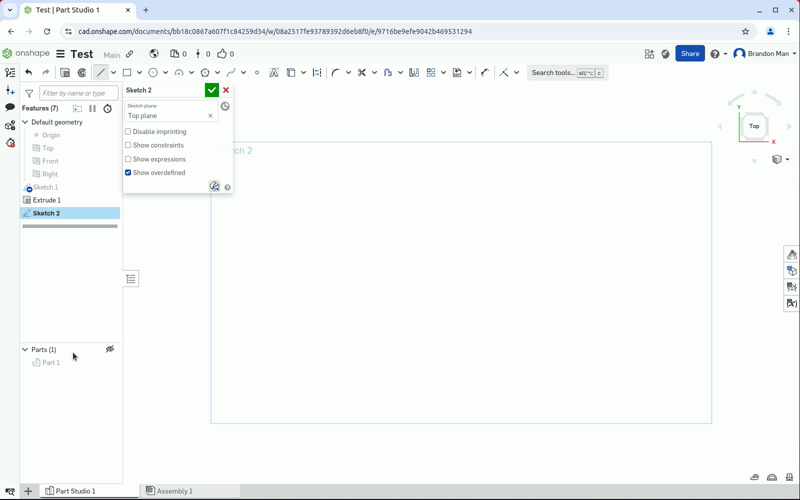
key_down(shift)
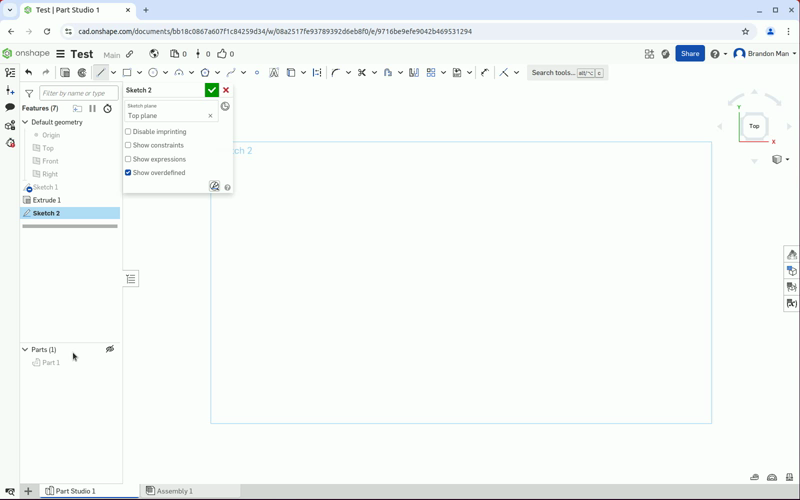
mouse_move(486, 278)
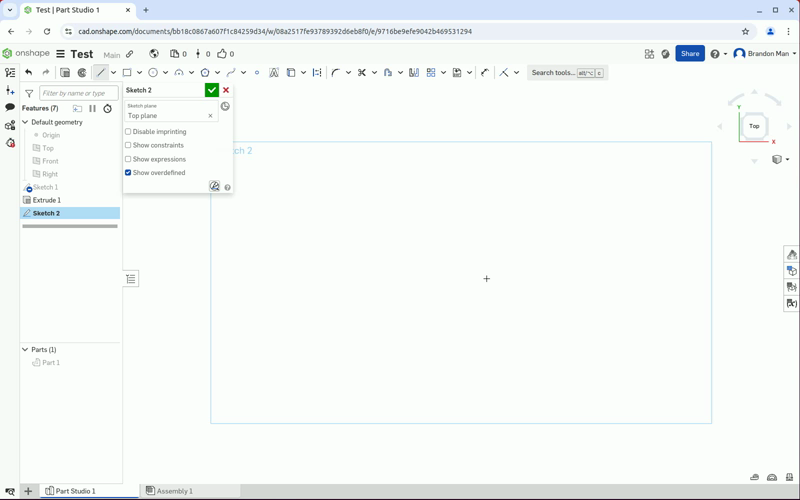
click(486, 278)
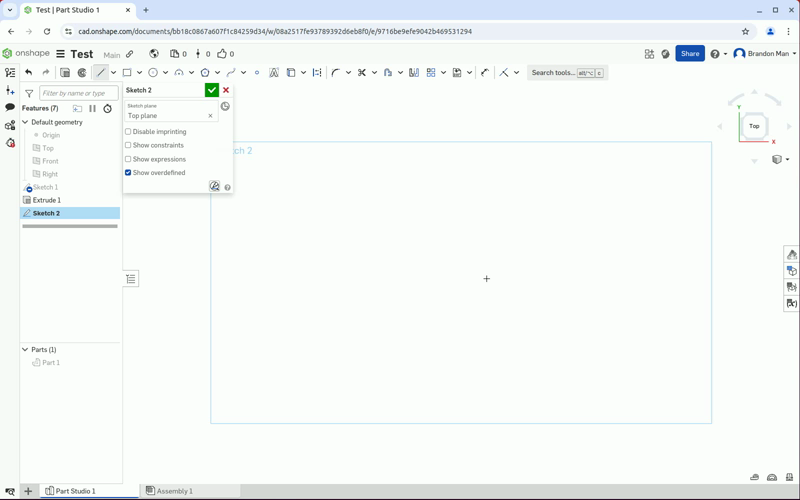
key_up(shift)
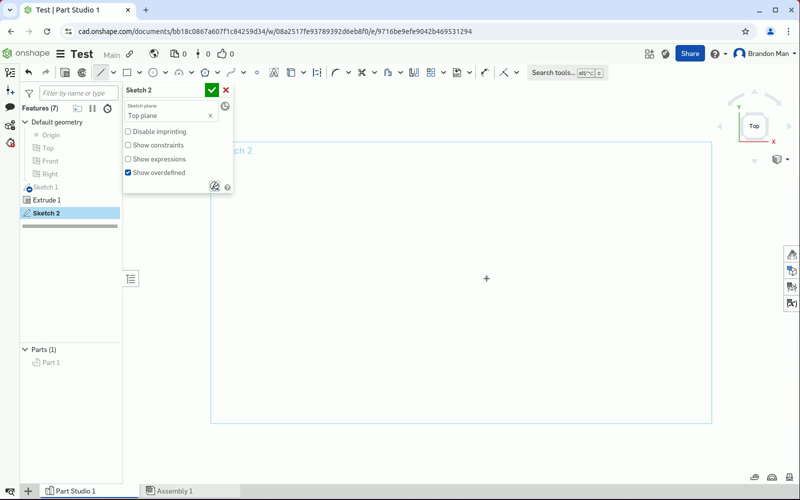
key_down(shift)
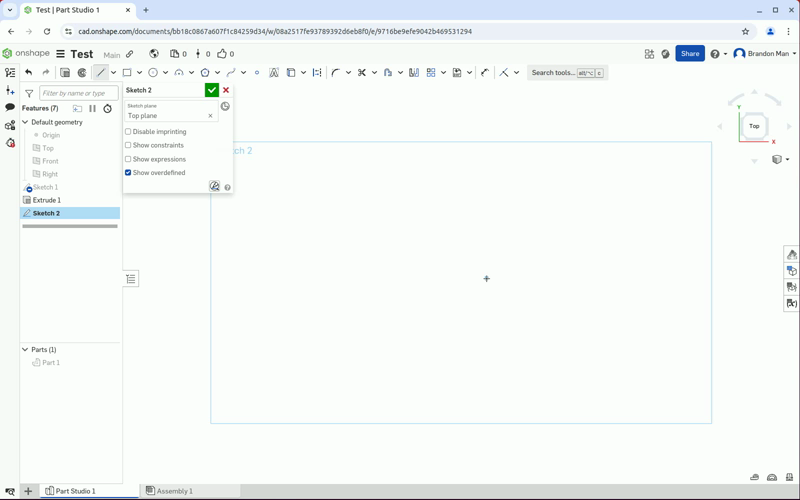
mouse_move(510, 342)
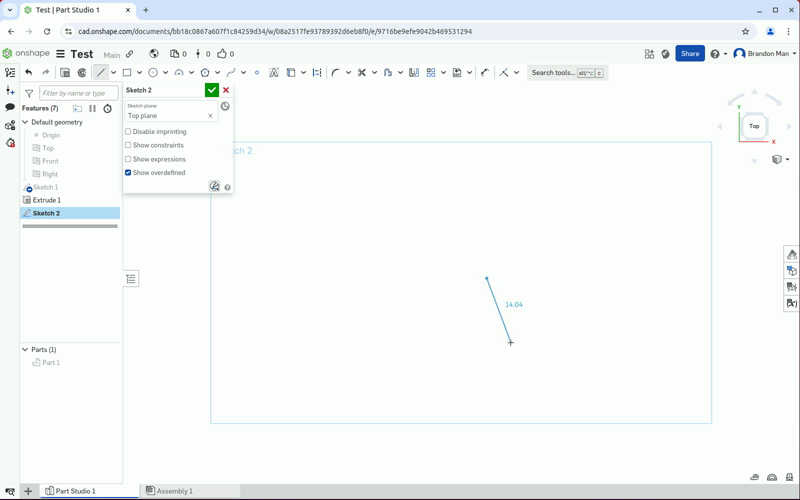
click(510, 342)
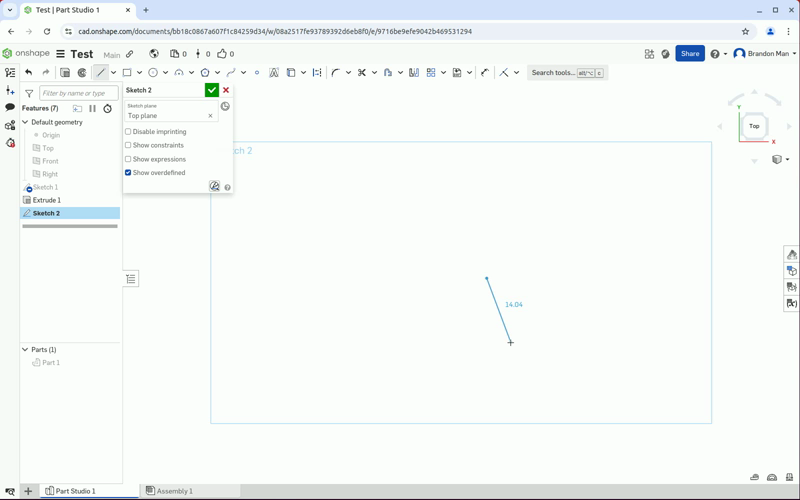
key_up(shift)
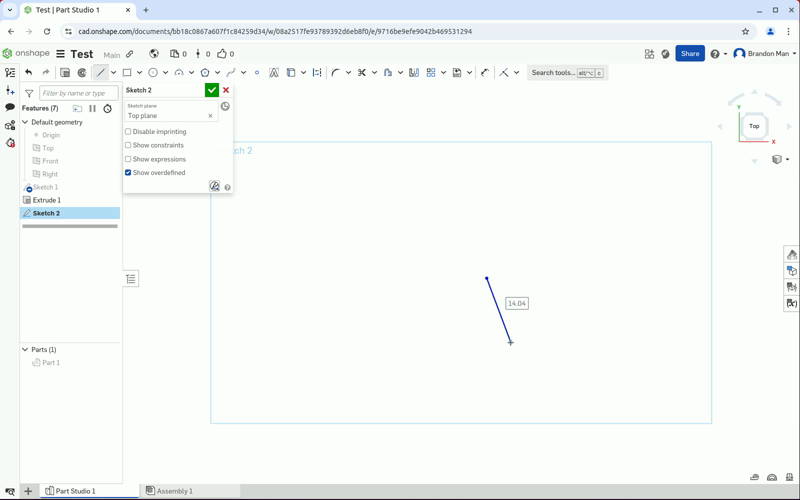
key_down(shift)
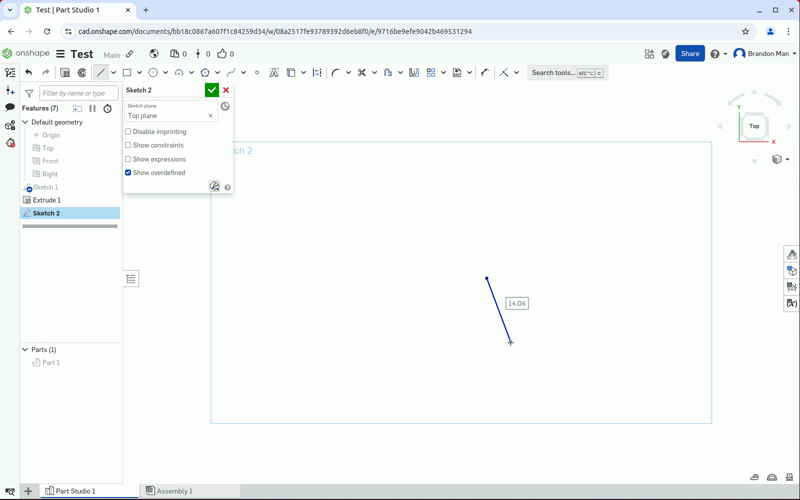
mouse_move(540, 342)
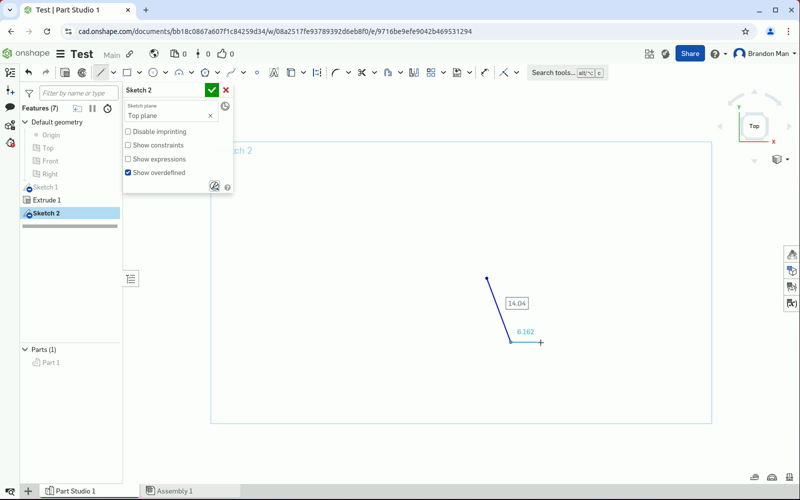
mouse_move(532, 342)
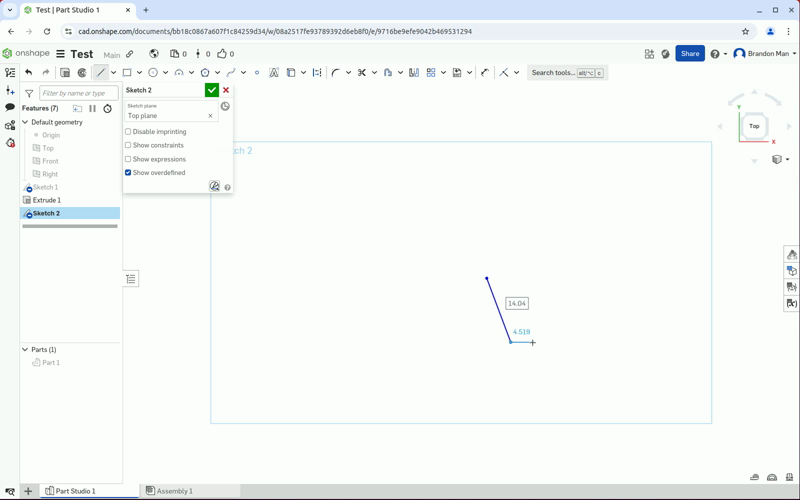
click(532, 342)
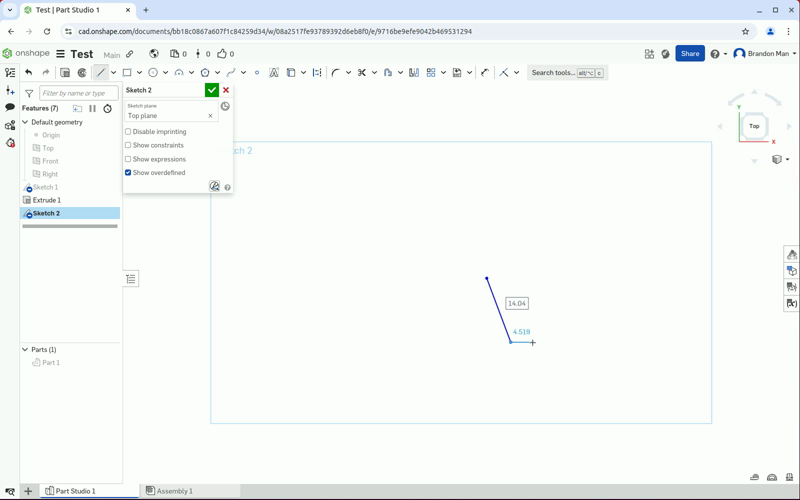
key_up(shift)
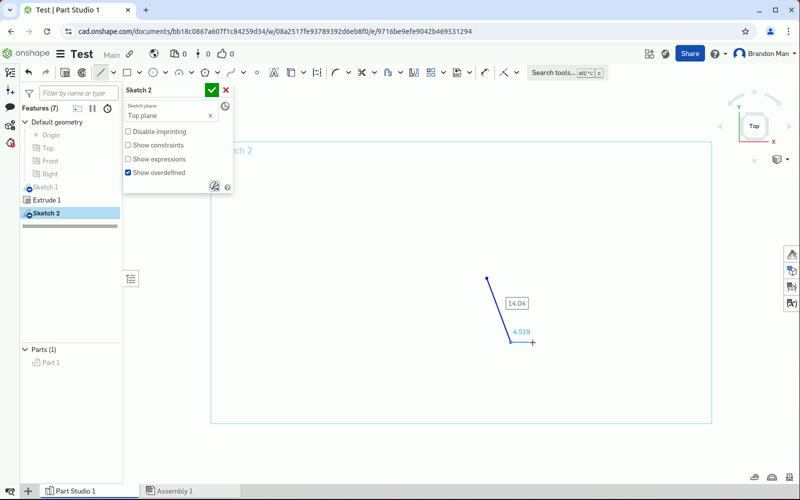
key_down(shift)
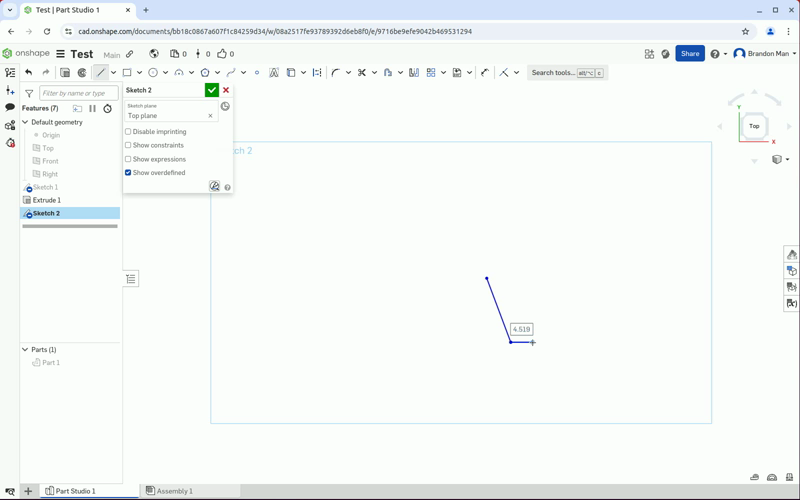
mouse_move(500, 264)
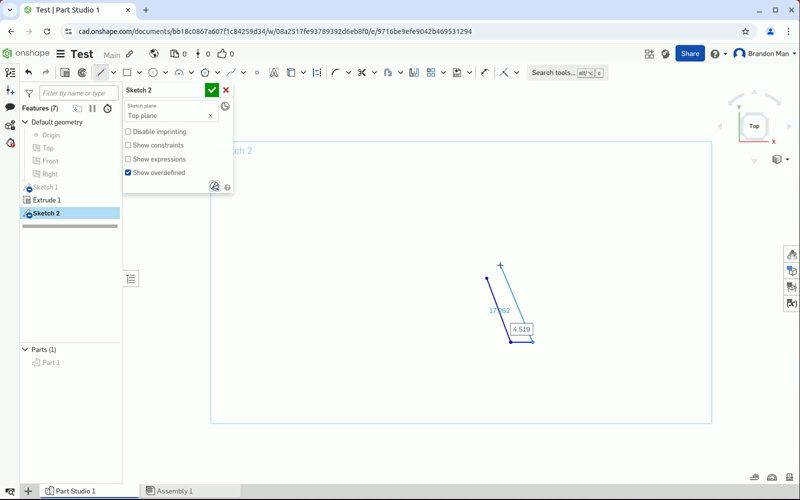
click(500, 264)
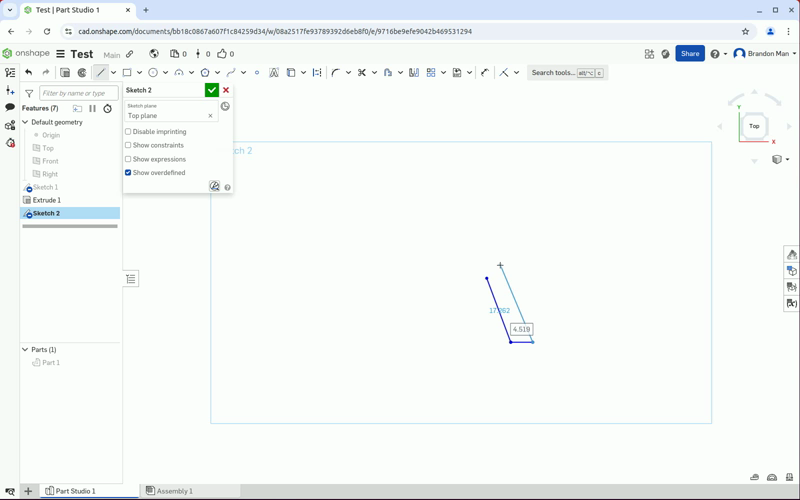
key_up(shift)
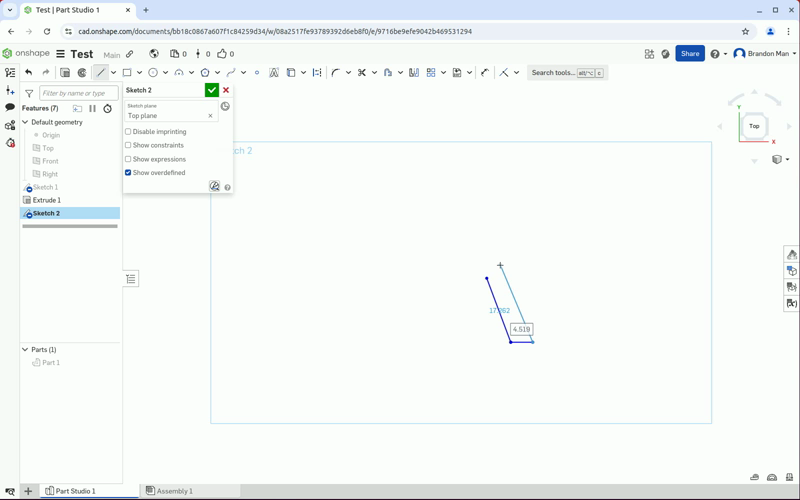
mouse_move(530, 264)
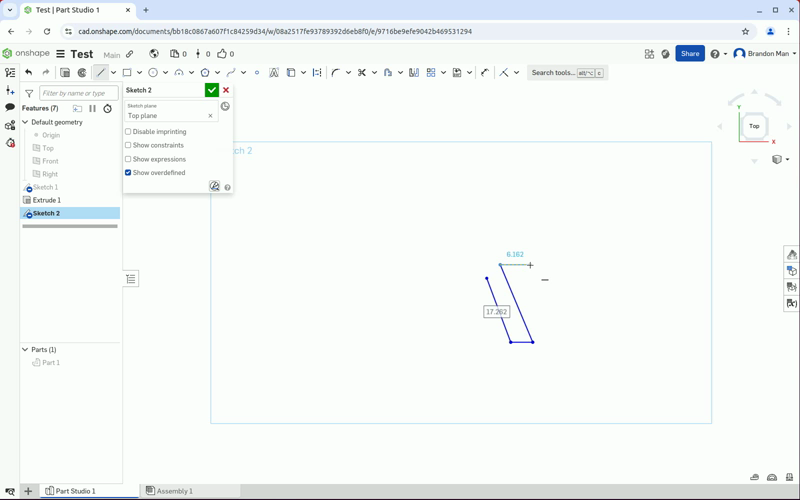
key_down(shift)
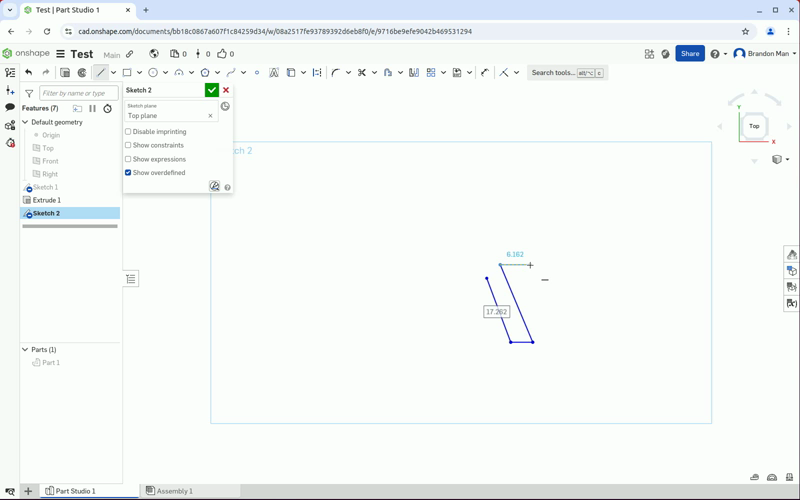
mouse_move(486, 278)
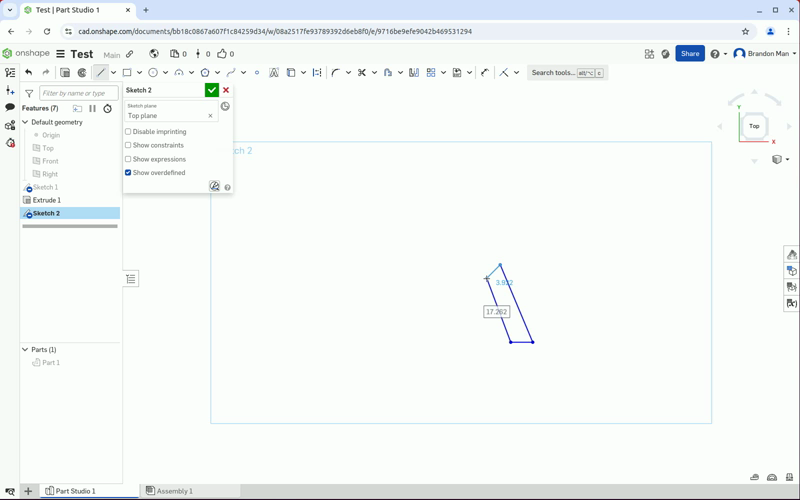
key_up(shift)
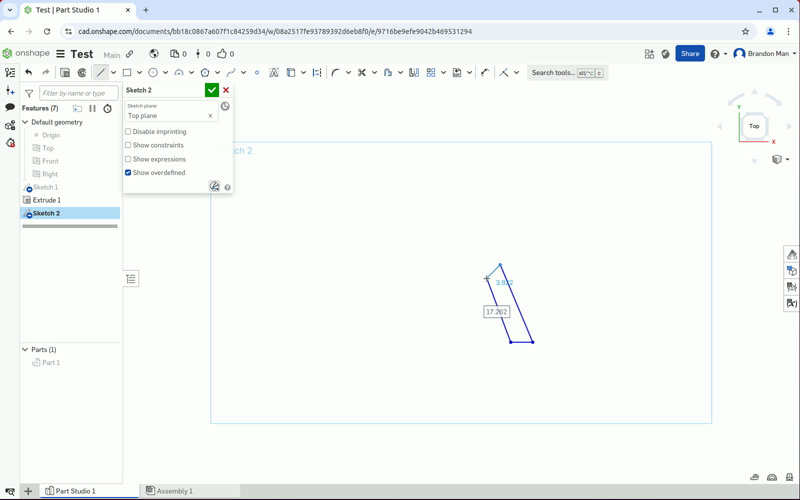
click(486, 278)
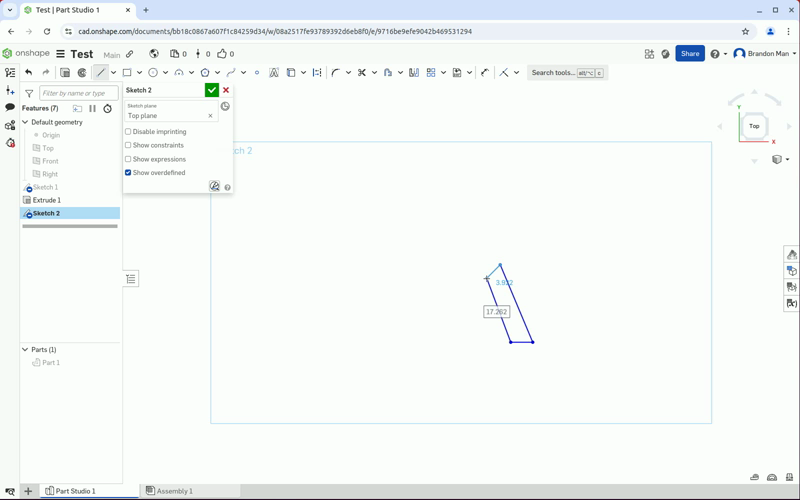
key(esc)
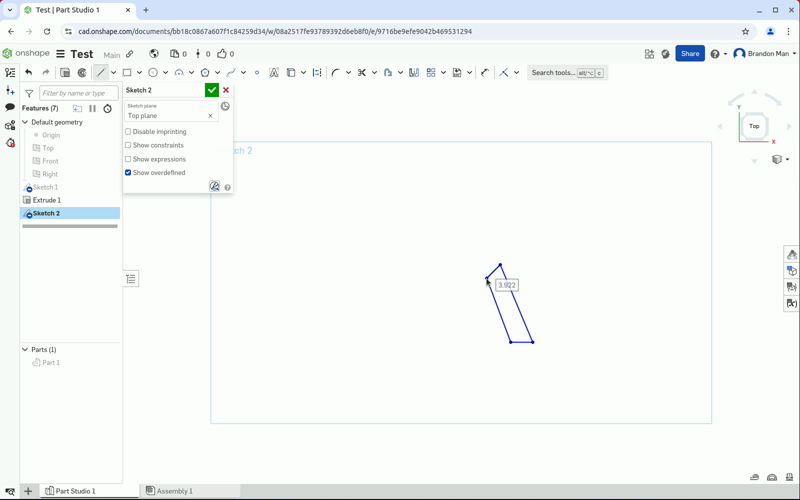
mouse_move(494, 277)
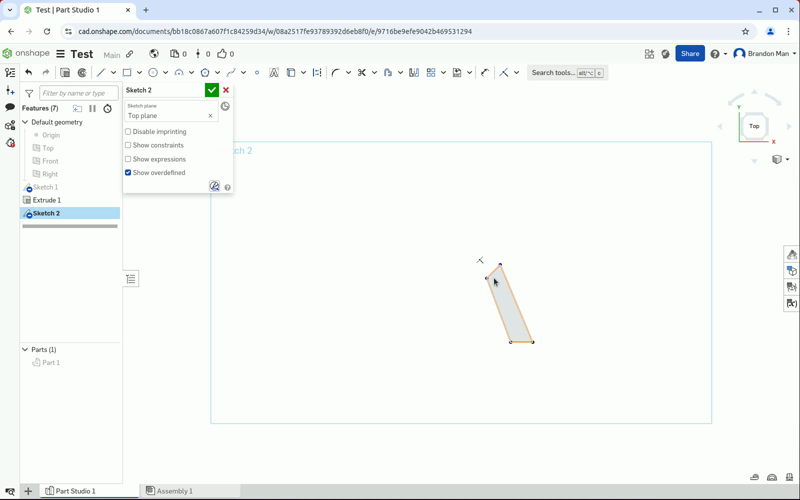
scroll(6)
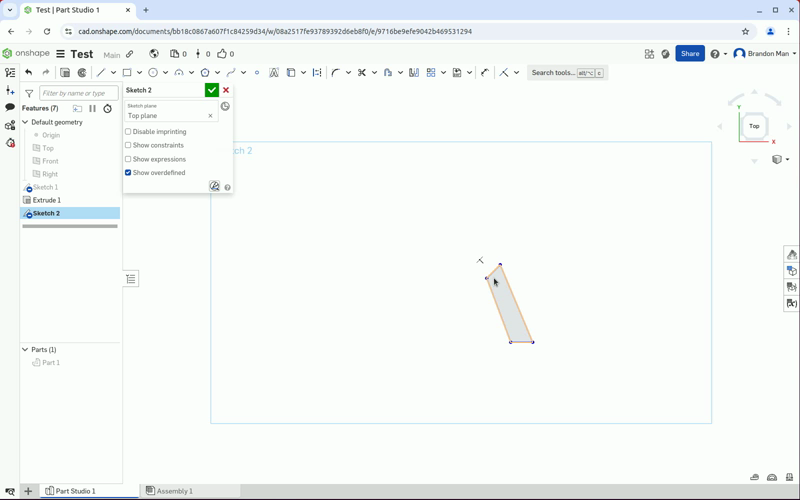
scroll(6)
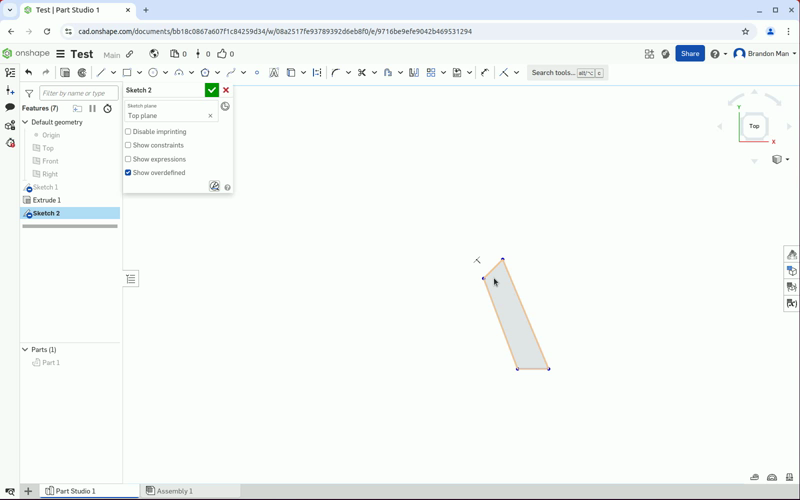
scroll(6)
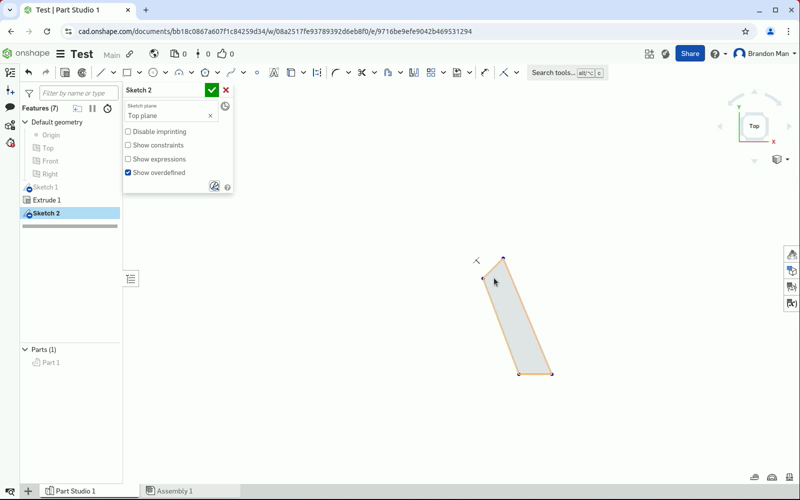
scroll(6)
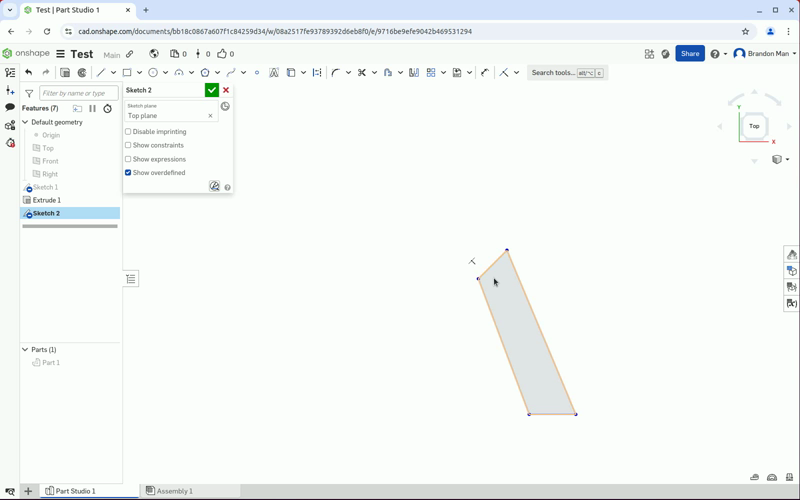
scroll(6)
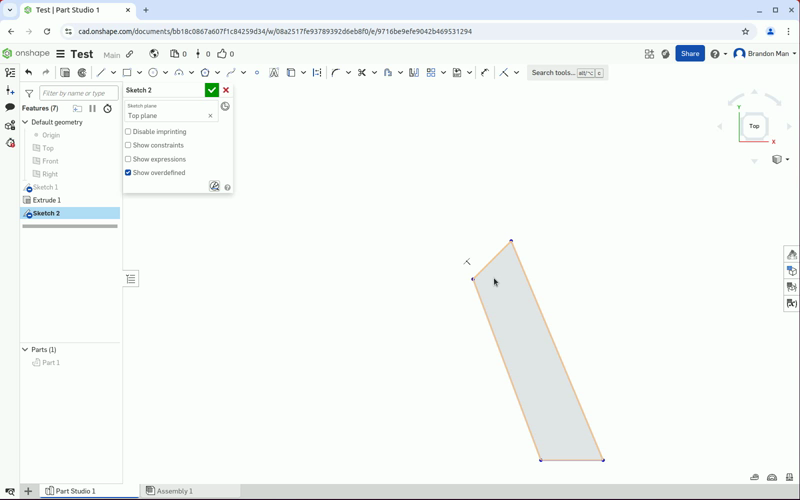
scroll(6)
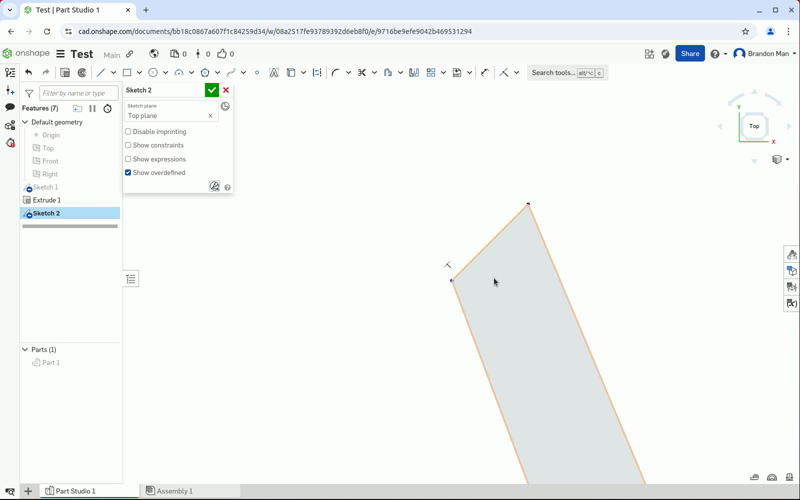
scroll(6)
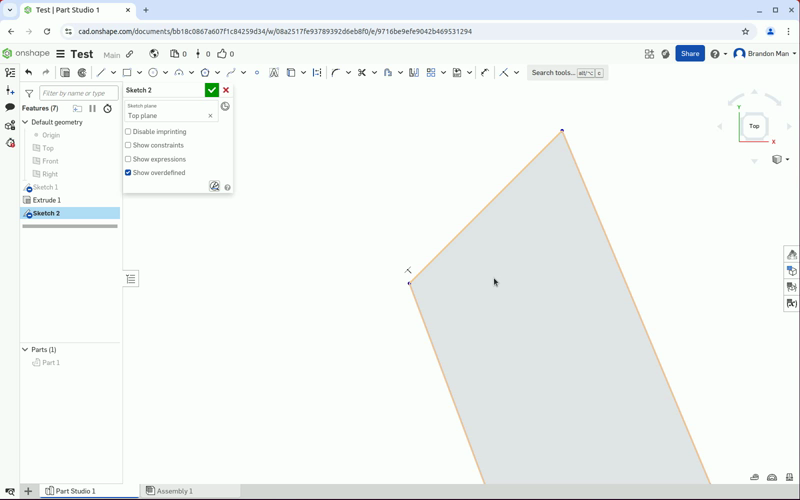
click(494, 277)
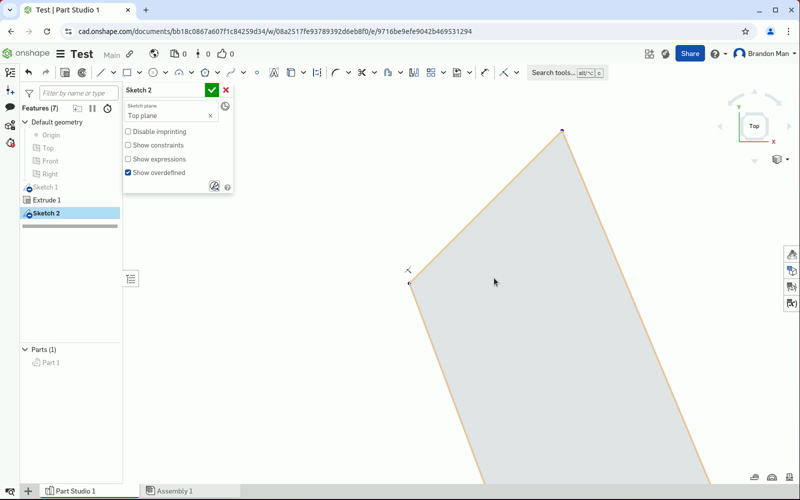
scroll(-6)
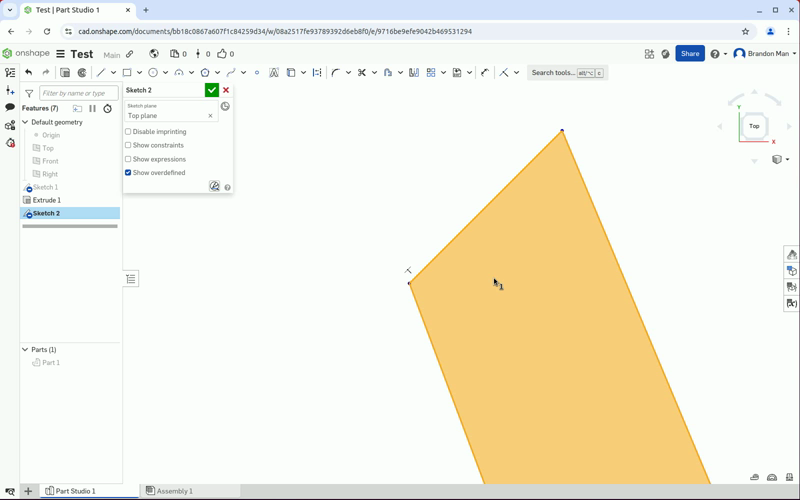
scroll(-6)
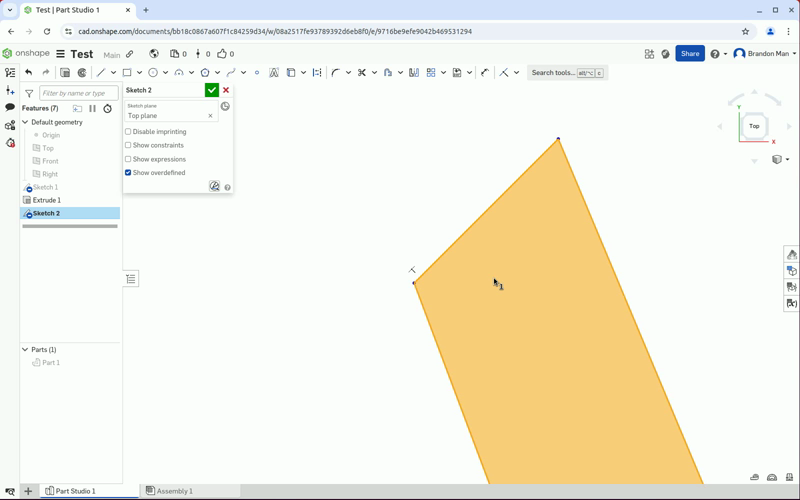
scroll(-6)
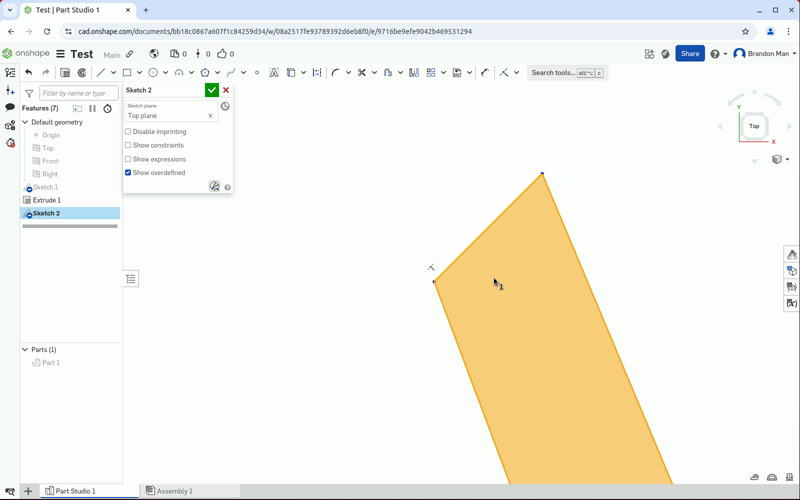
scroll(-6)
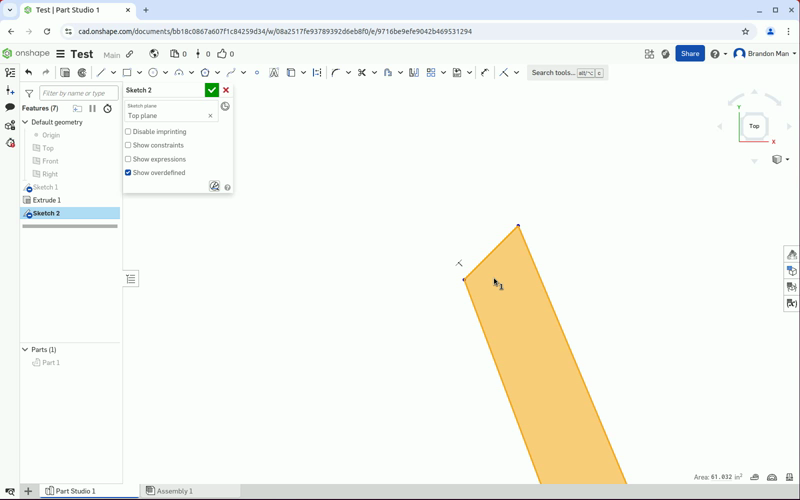
scroll(-6)
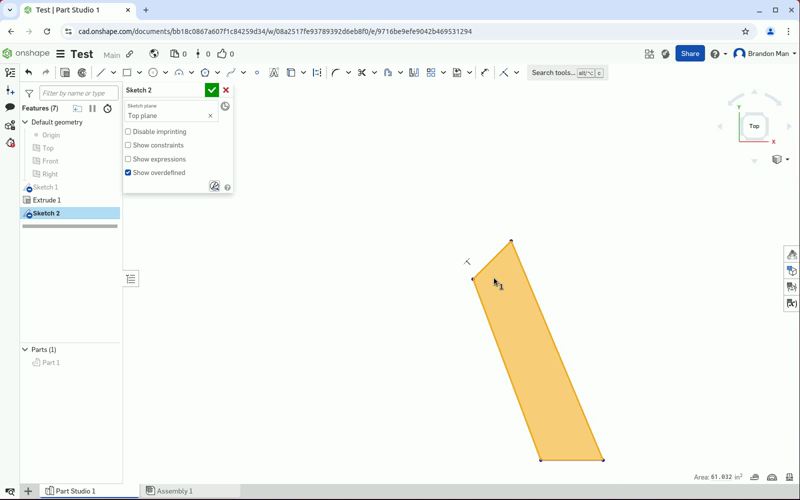
scroll(-6)
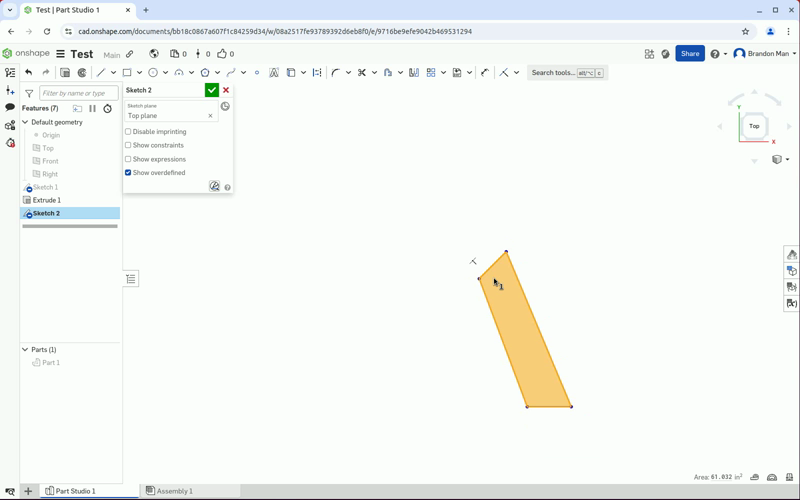
scroll(-6)
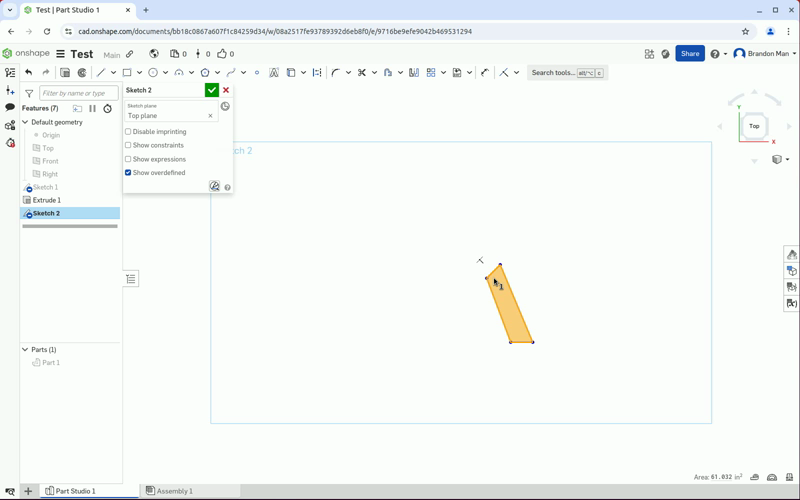
mouse_move(73, 352)
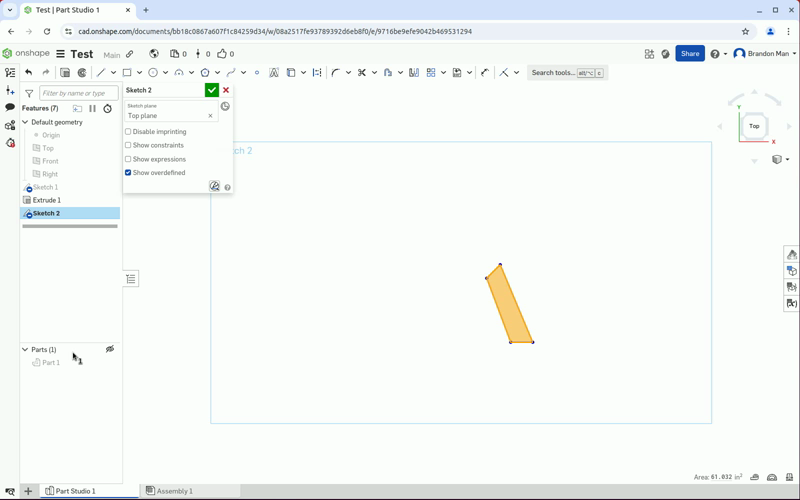
key(shift+y)
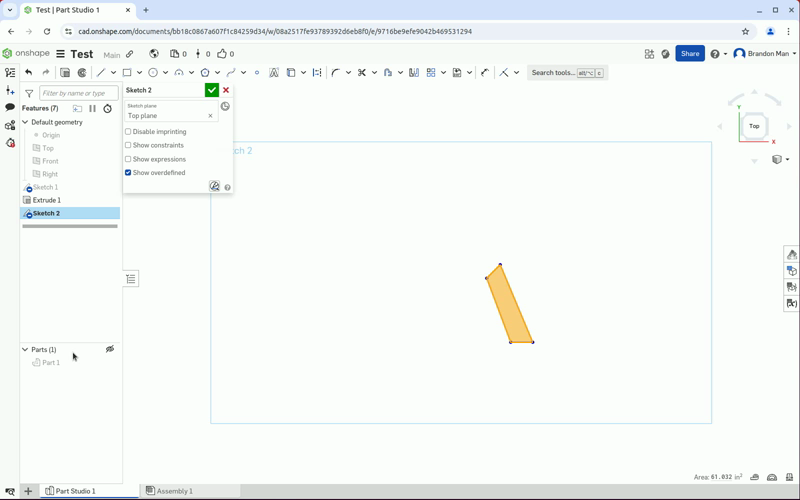
key(shift+e)
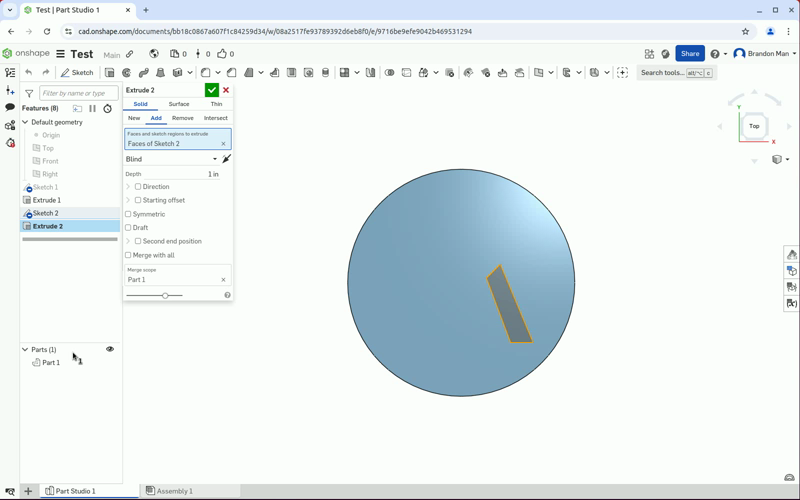
mouse_move(143, 106)
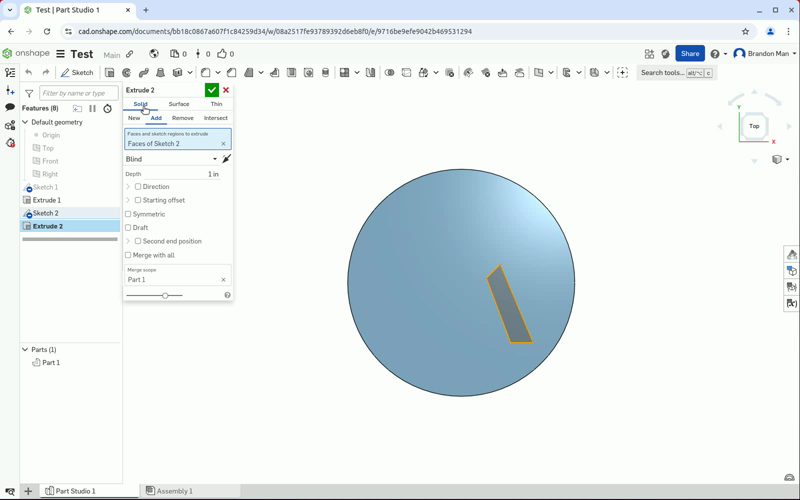
click(143, 106)
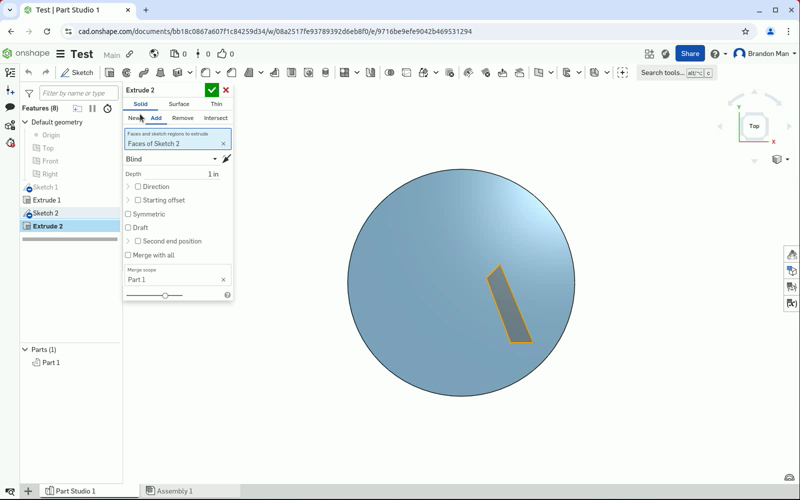
mouse_move(137, 120)
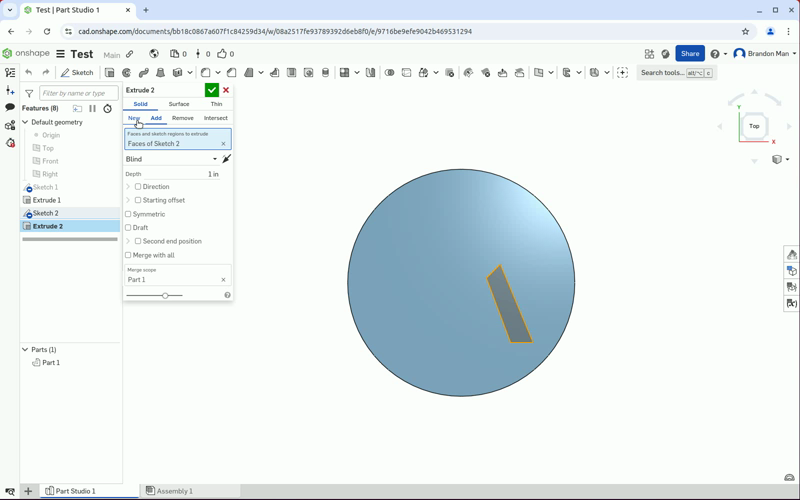
click(137, 120)
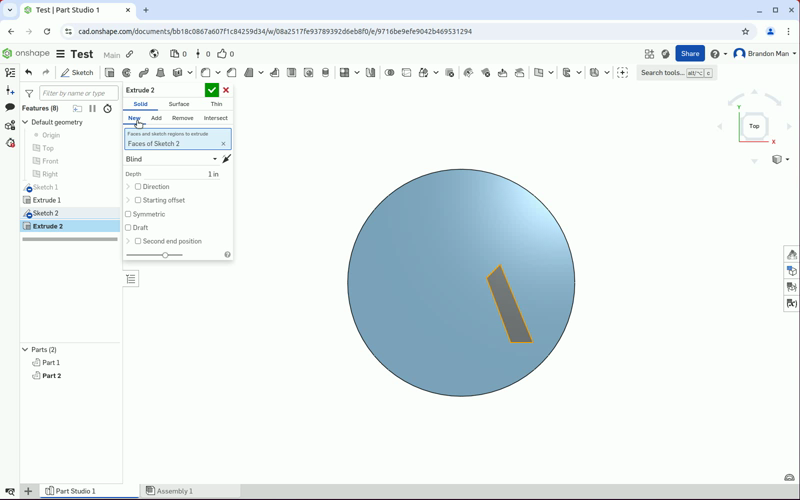
key(tab, 4)
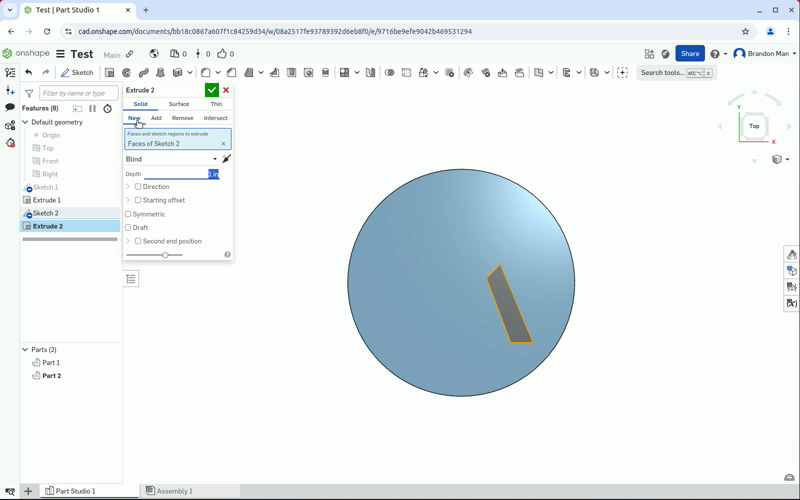
text(2.166)
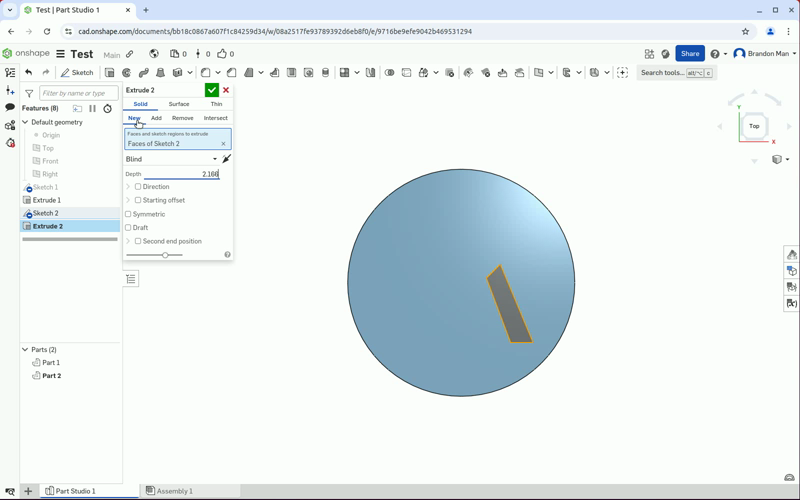
key(enter)
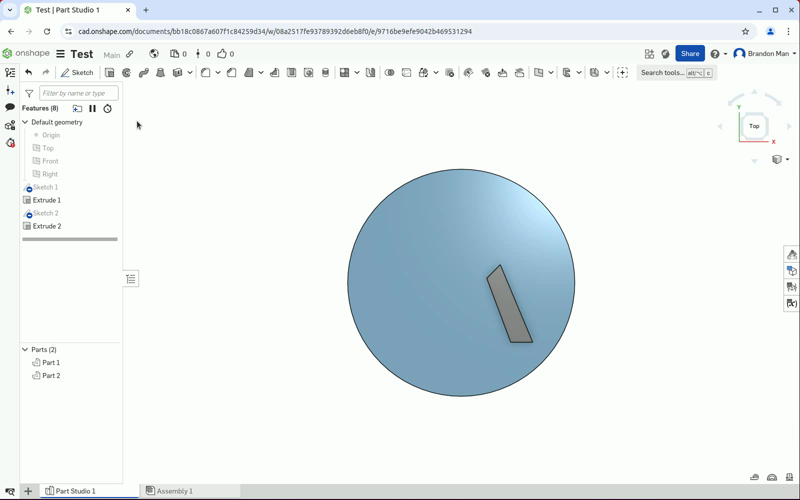
key(shift+h)
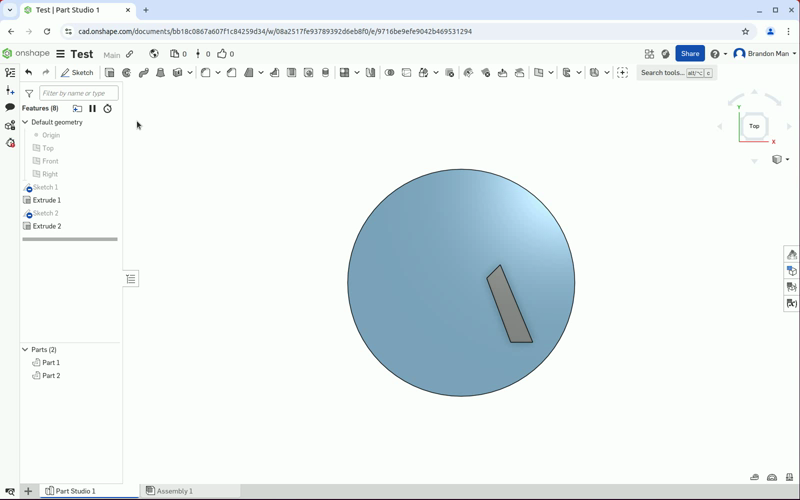
key(shift+h)
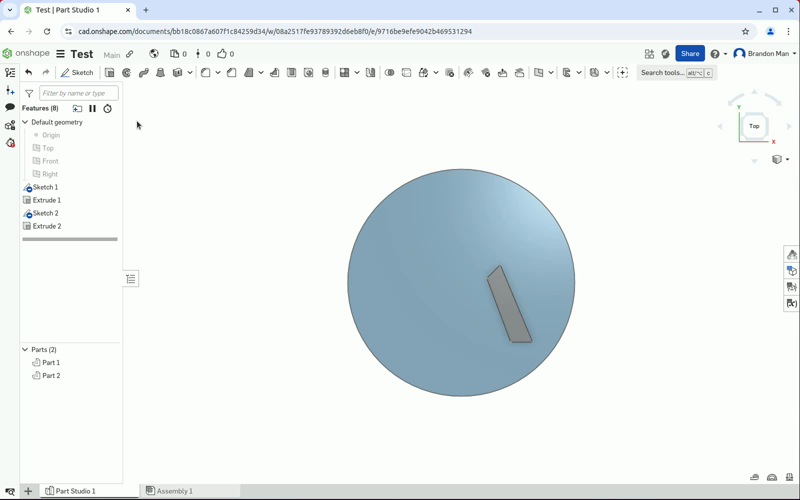
mouse_move(73, 189)
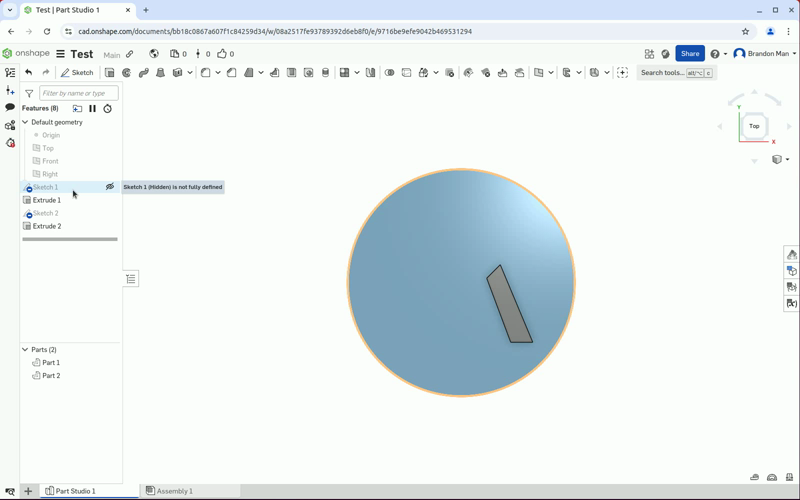
click(73, 189)
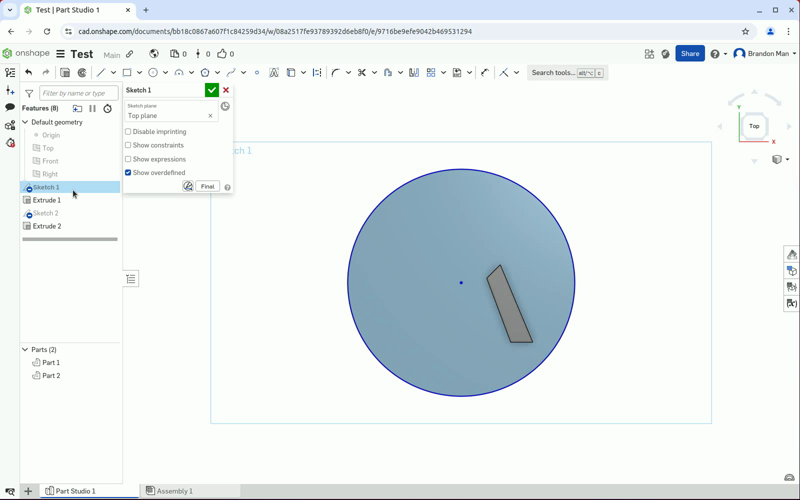
mouse_move(229, 92)
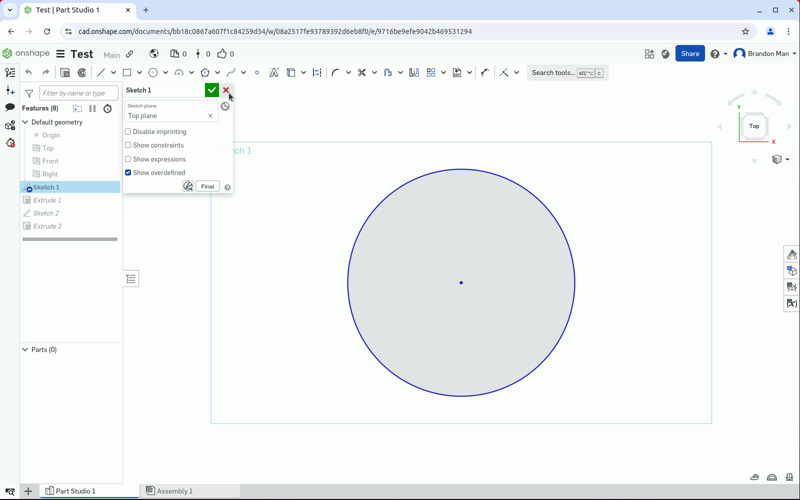
click(229, 92)
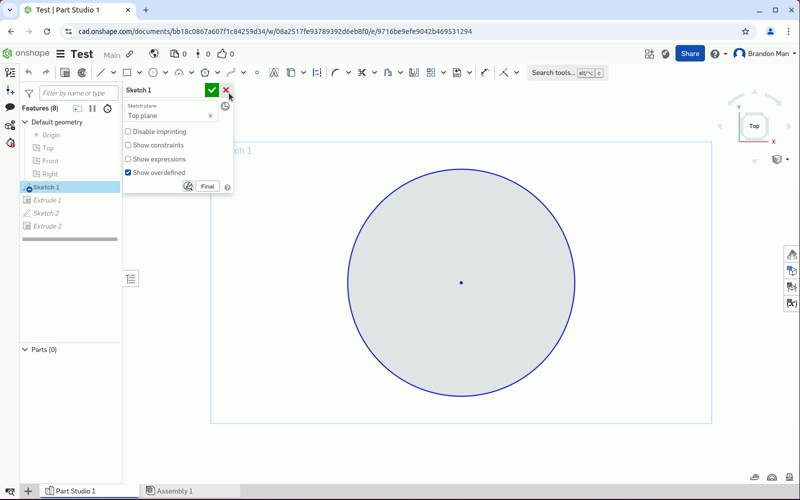
key(shift+s)
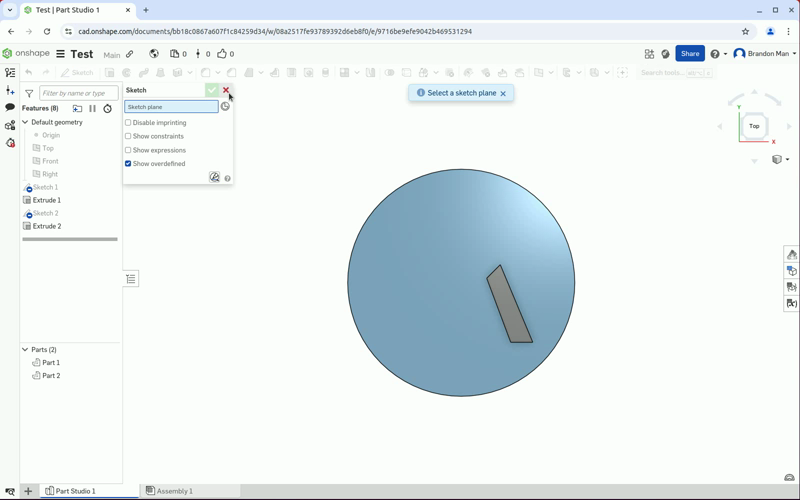
mouse_move(73, 150)
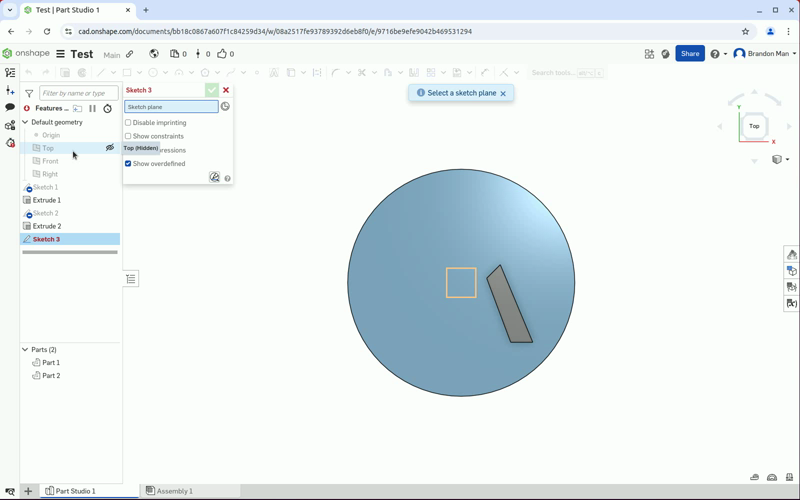
click(73, 150)
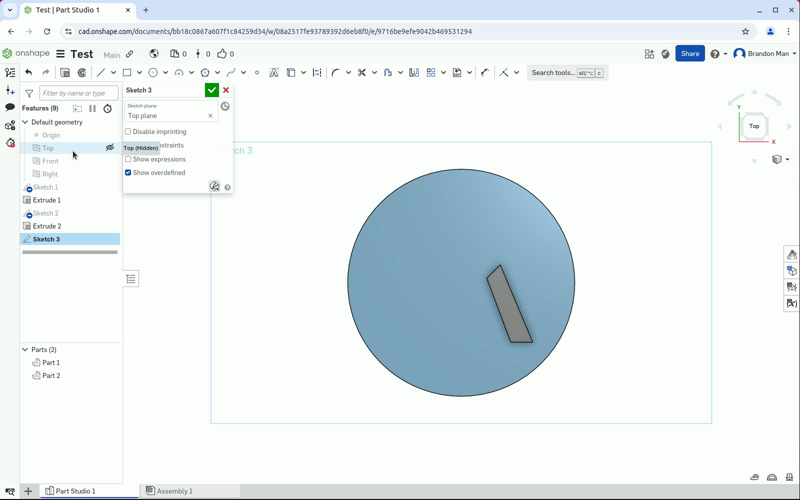
mouse_move(73, 352)
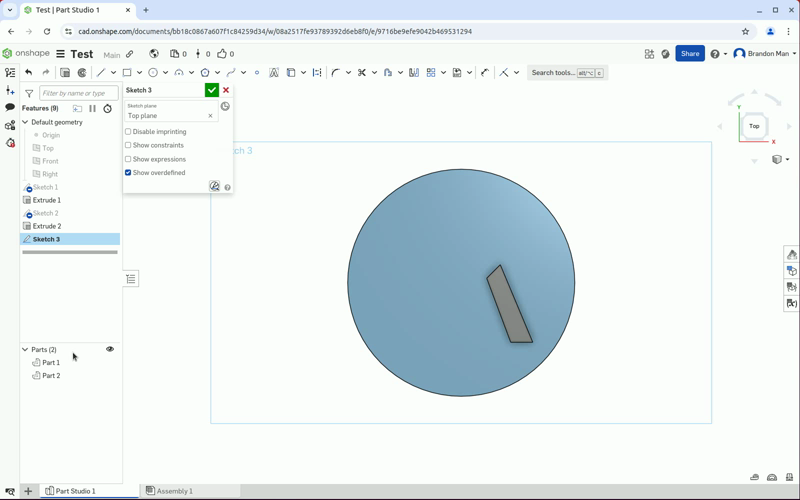
key(y)
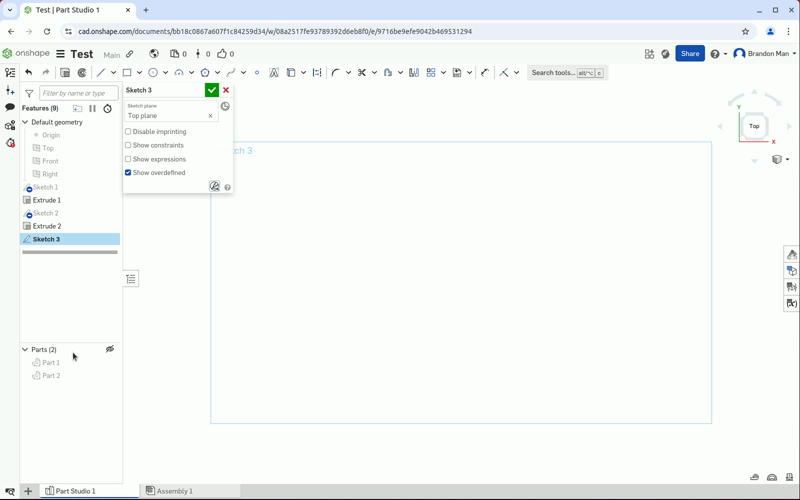
key(l)
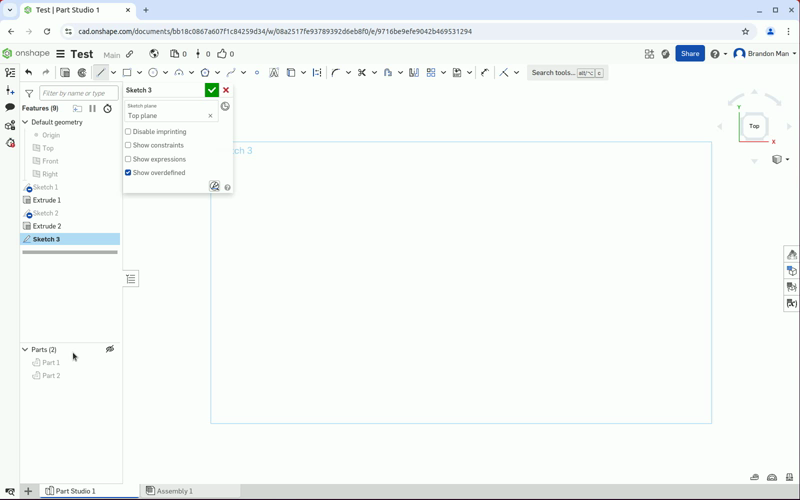
key_down(shift)
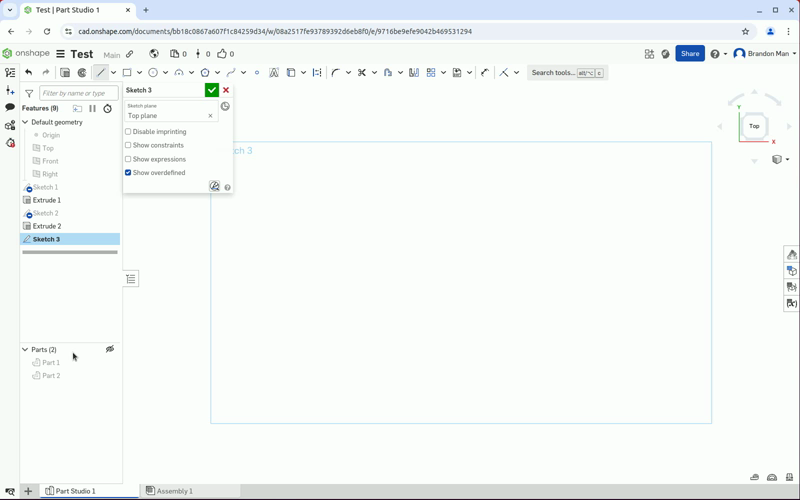
mouse_move(427, 250)
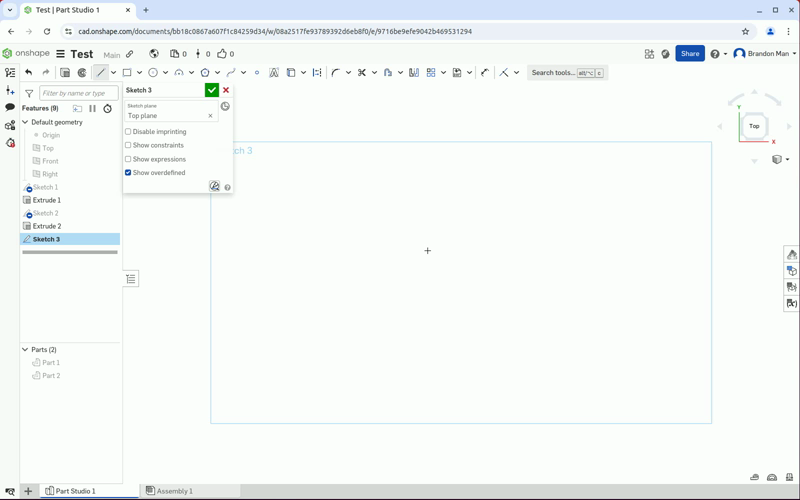
click(427, 250)
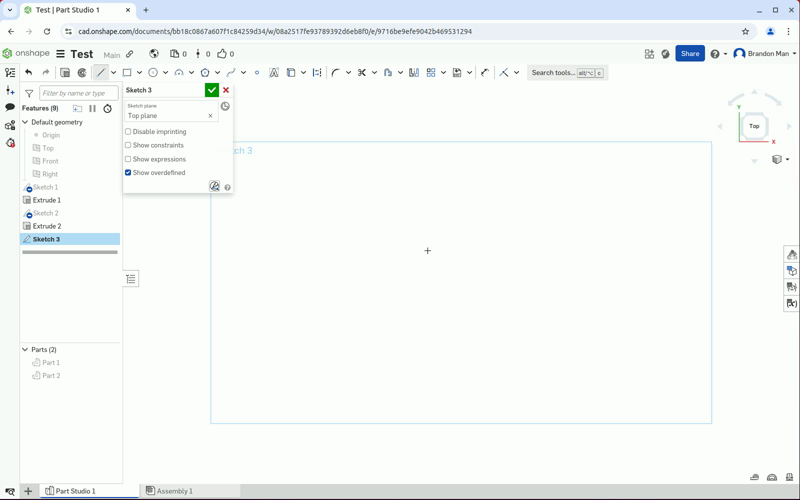
key_up(shift)
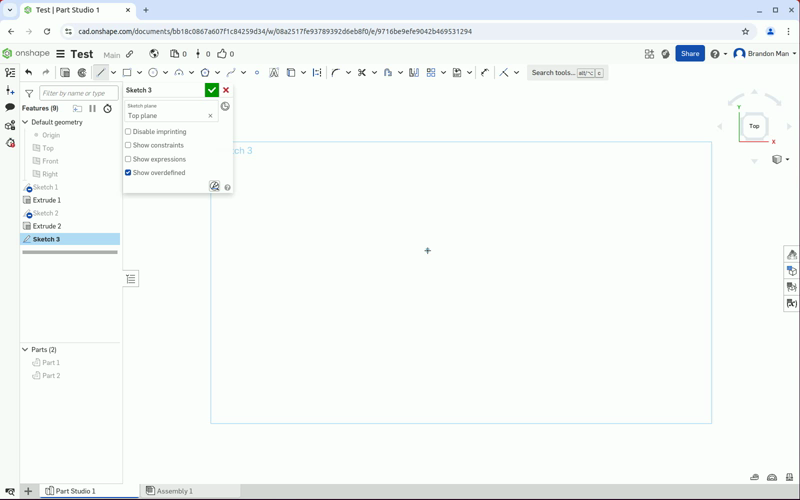
key_down(shift)
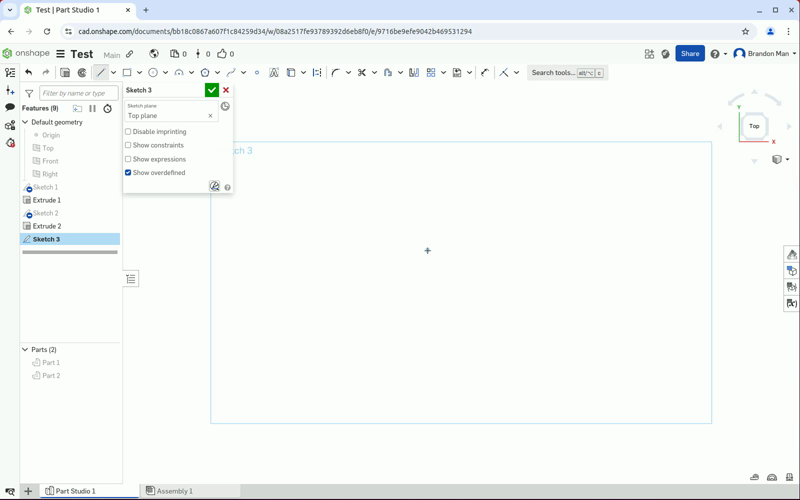
mouse_move(457, 250)
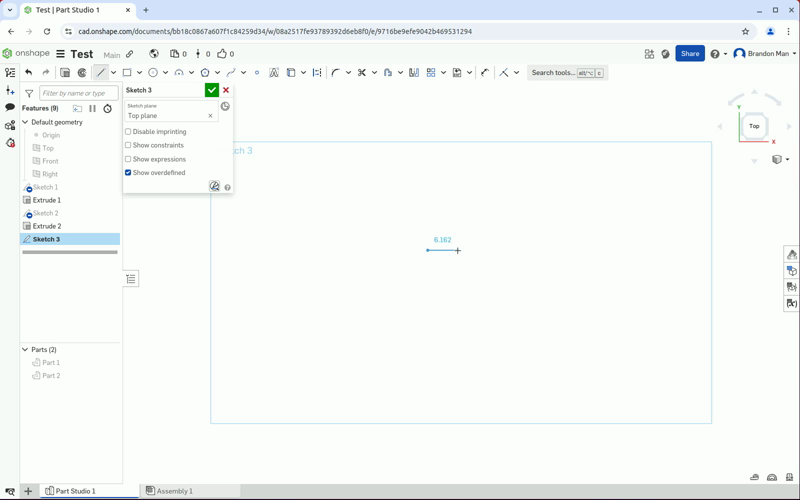
mouse_move(441, 263)
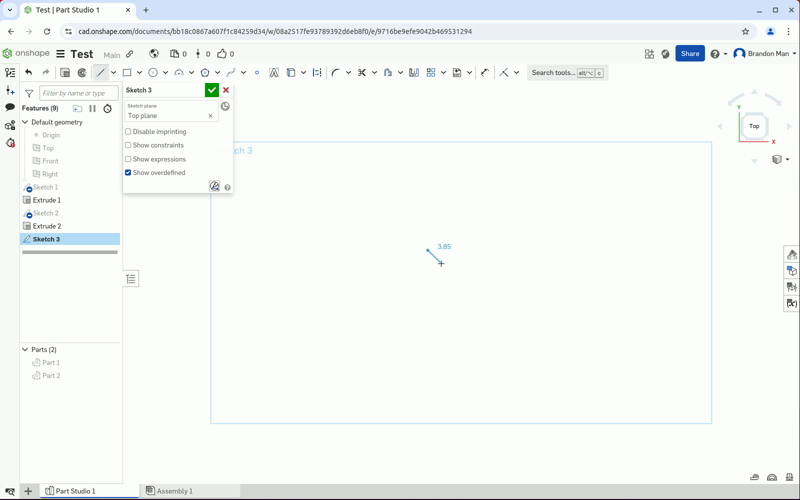
click(441, 263)
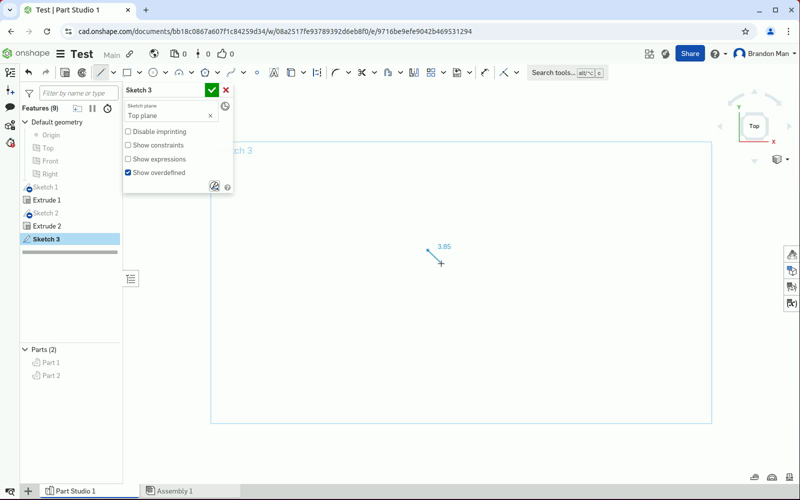
key_up(shift)
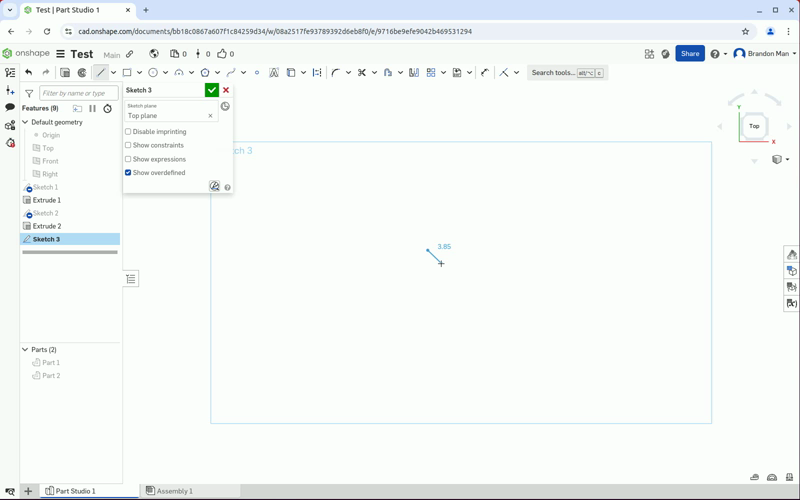
key_down(shift)
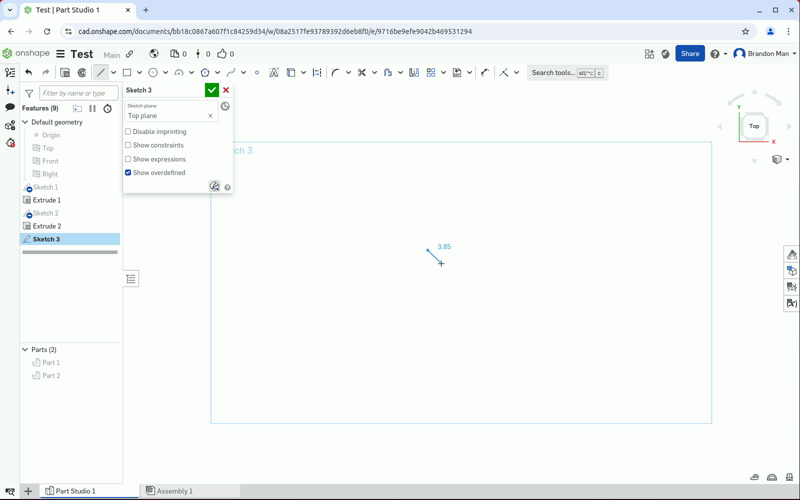
mouse_move(471, 263)
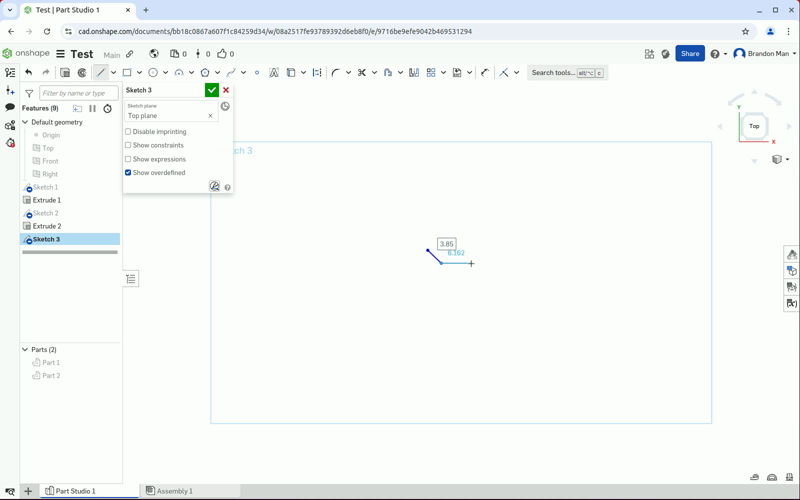
mouse_move(461, 209)
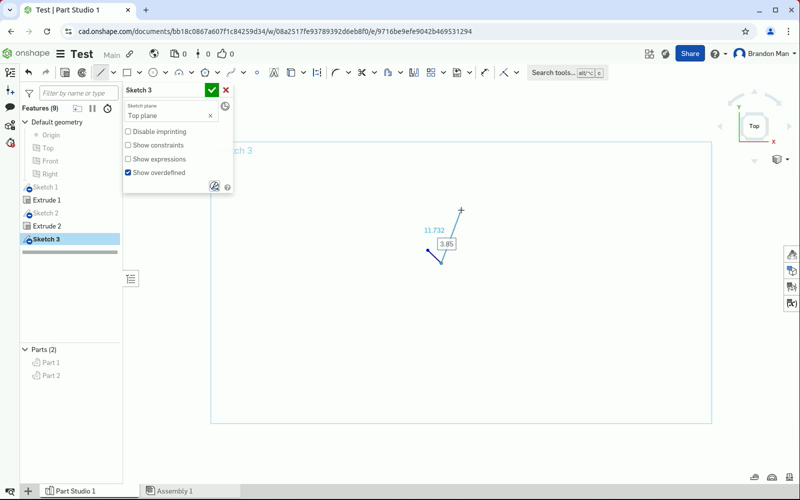
click(461, 209)
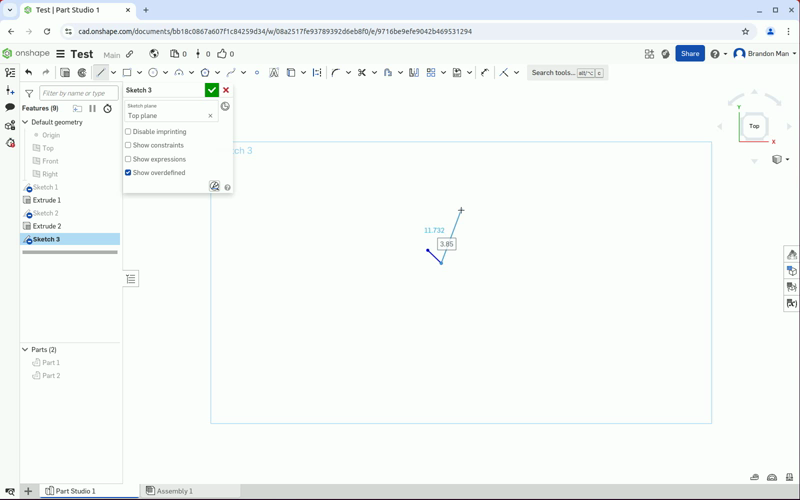
key_up(shift)
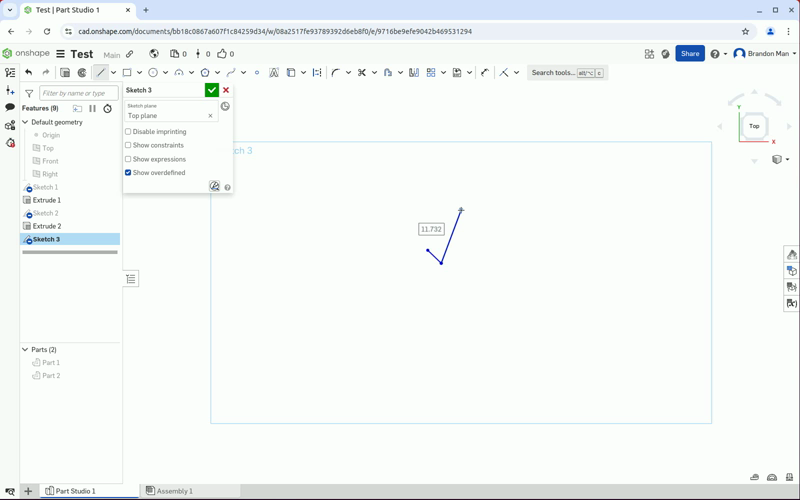
key_down(shift)
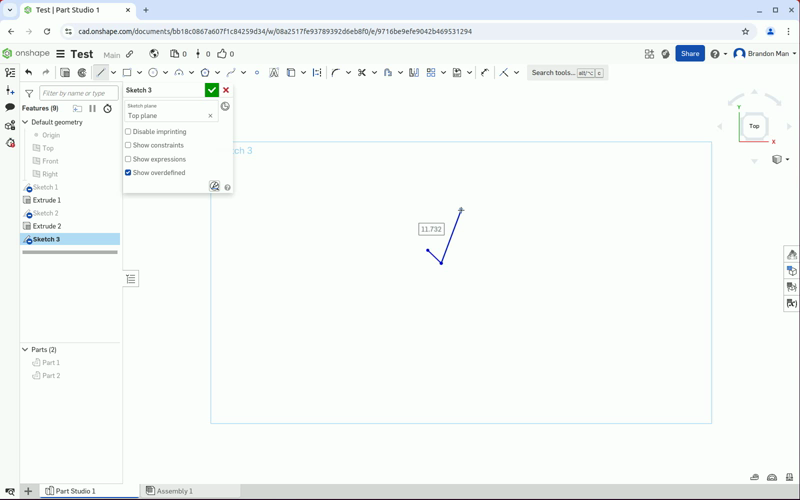
mouse_move(491, 209)
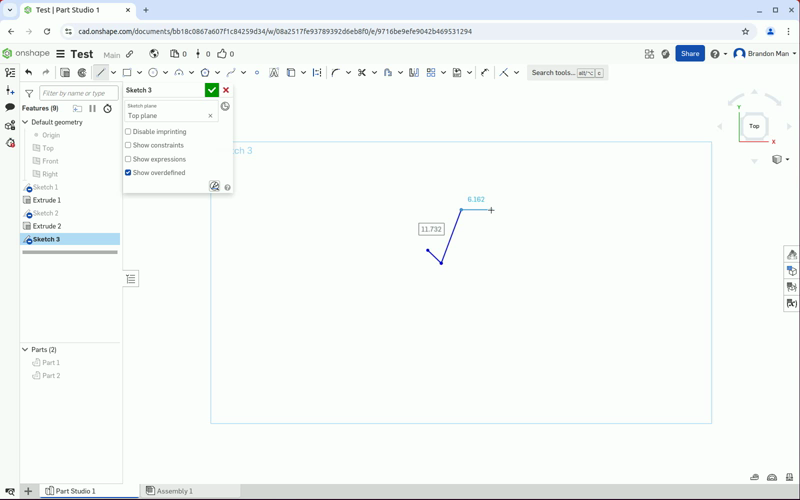
mouse_move(480, 263)
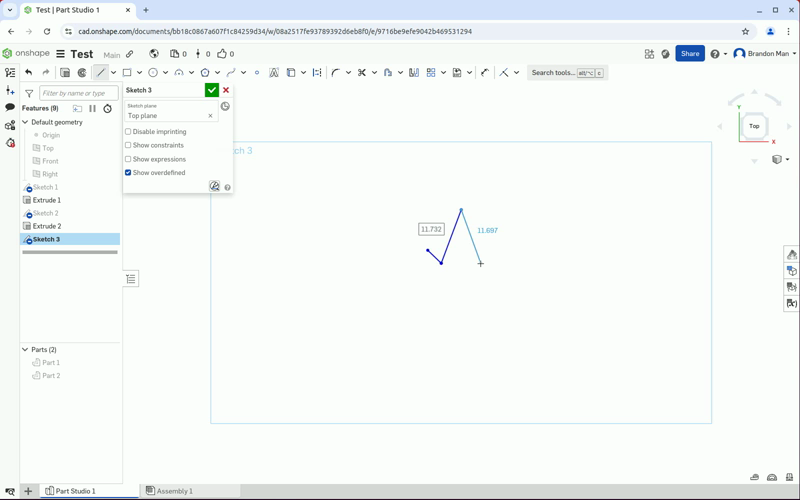
click(480, 263)
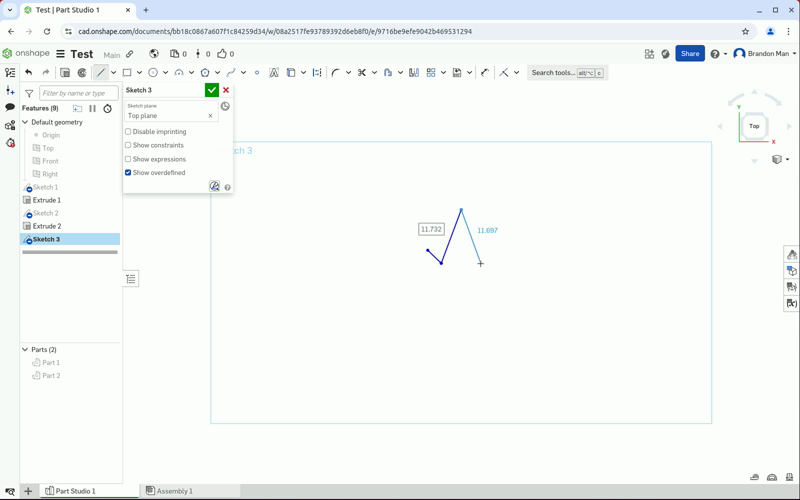
key_up(shift)
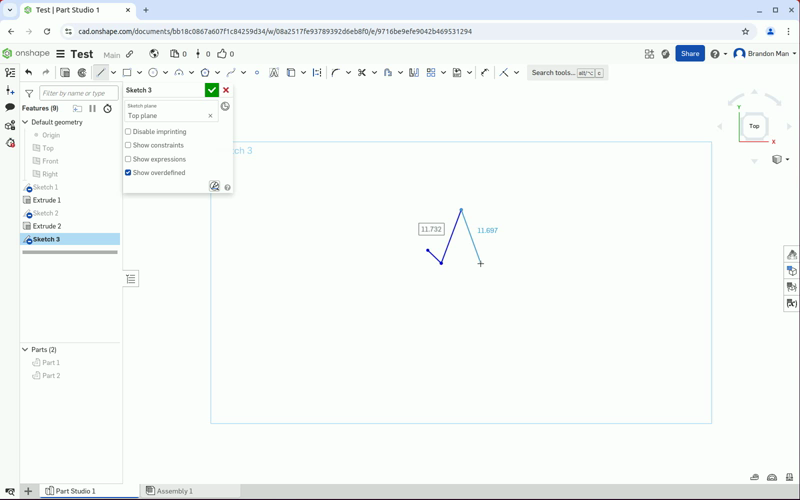
key_down(shift)
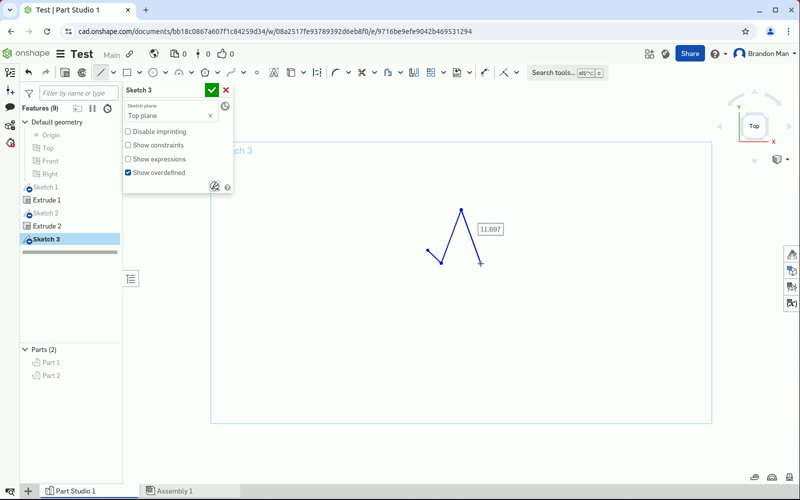
mouse_move(510, 263)
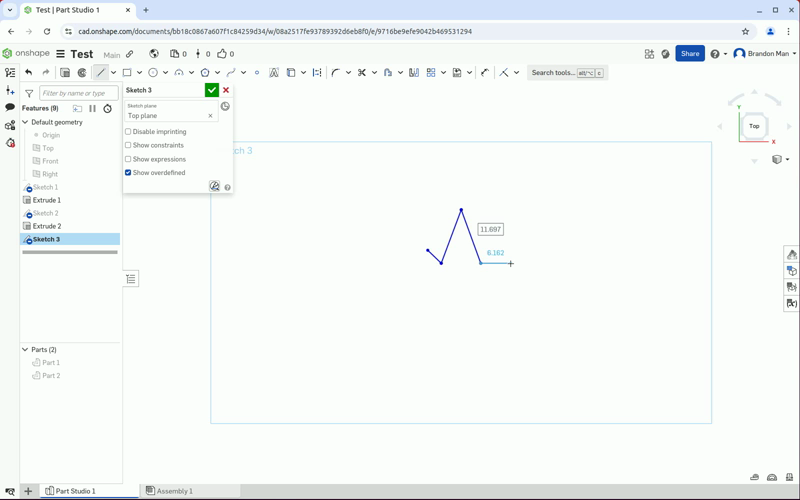
mouse_move(494, 250)
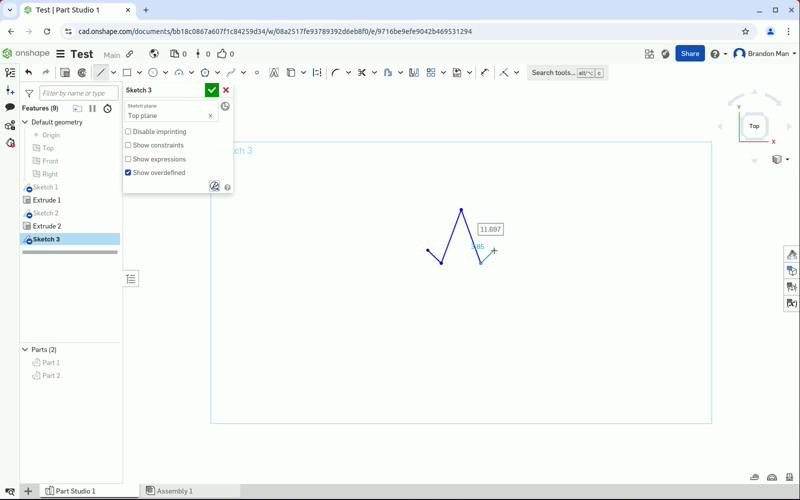
click(494, 250)
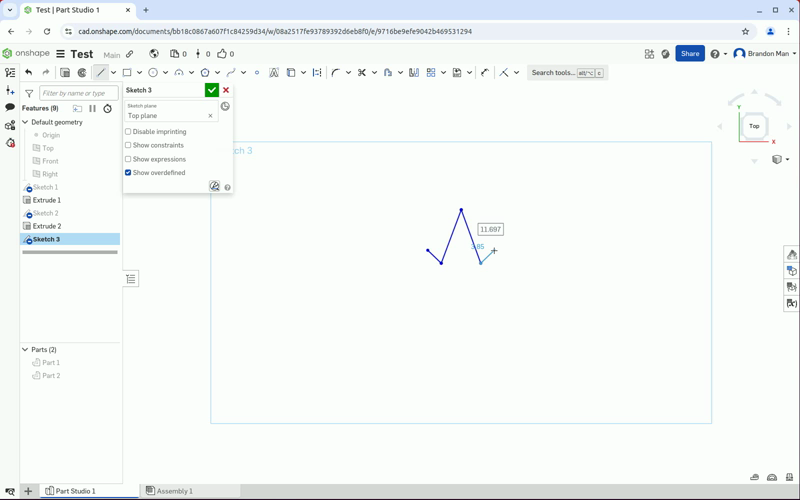
key_up(shift)
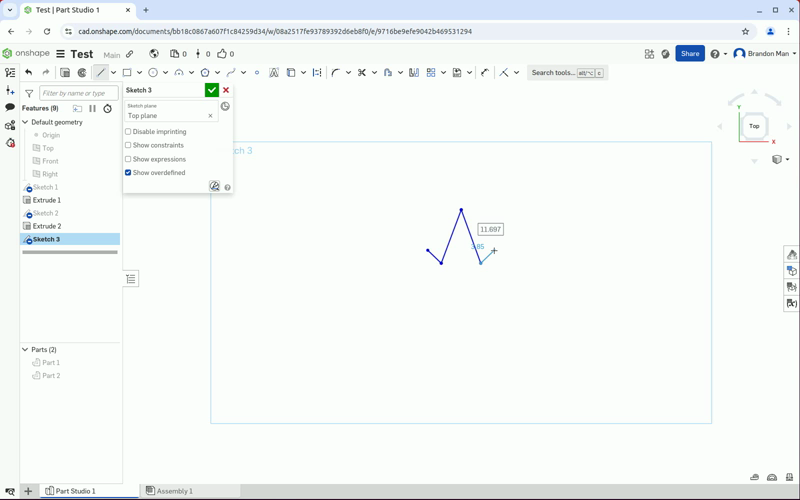
key_down(shift)
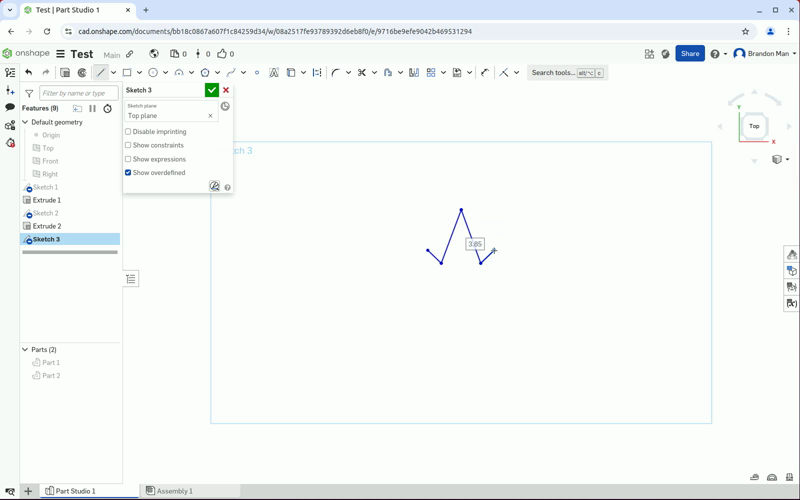
mouse_move(524, 250)
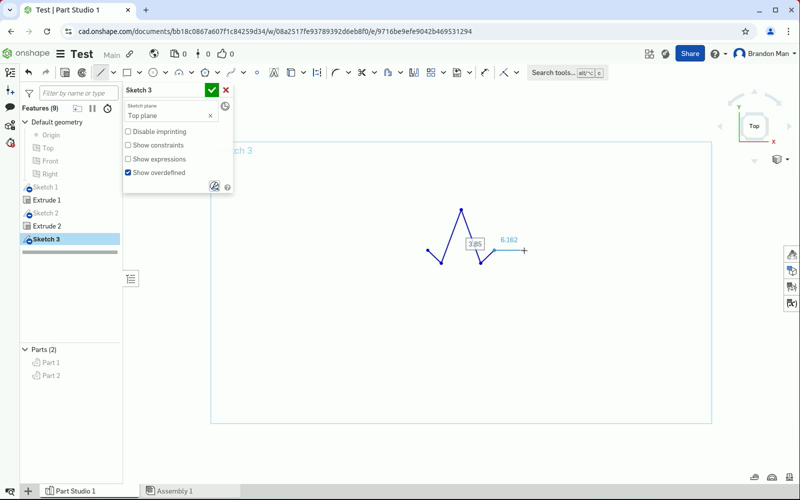
mouse_move(474, 203)
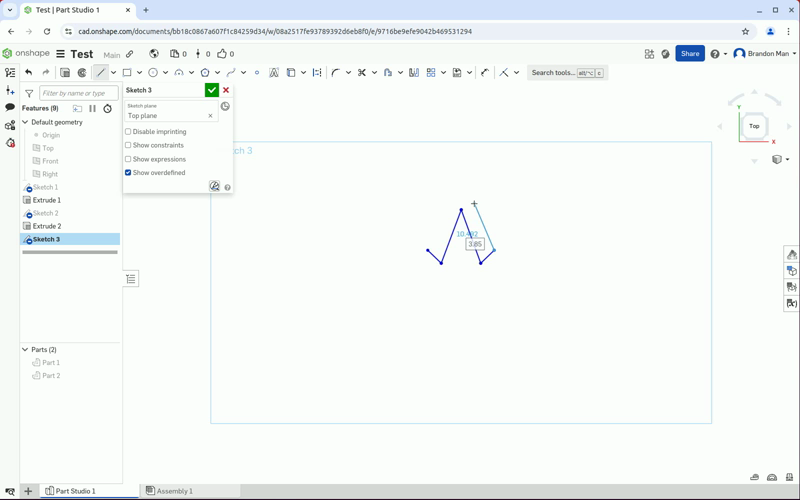
click(474, 203)
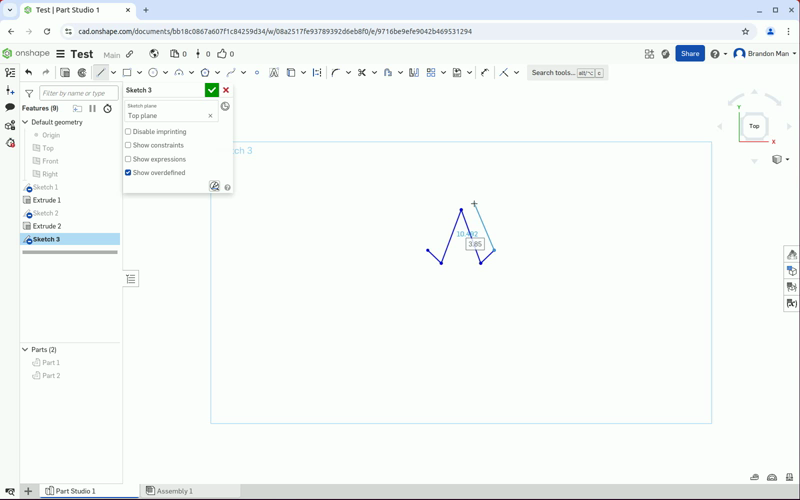
key_up(shift)
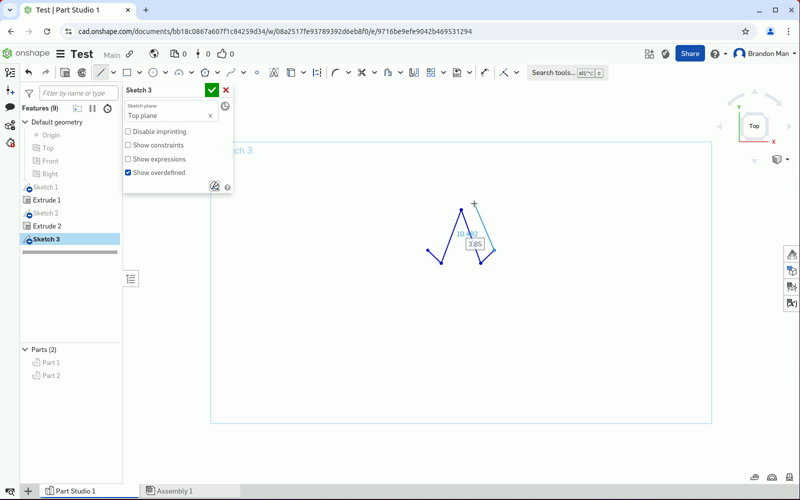
key_down(shift)
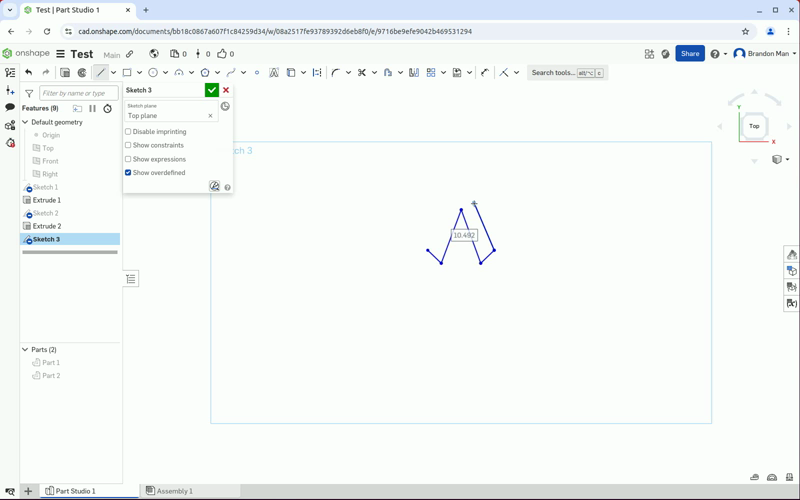
mouse_move(504, 203)
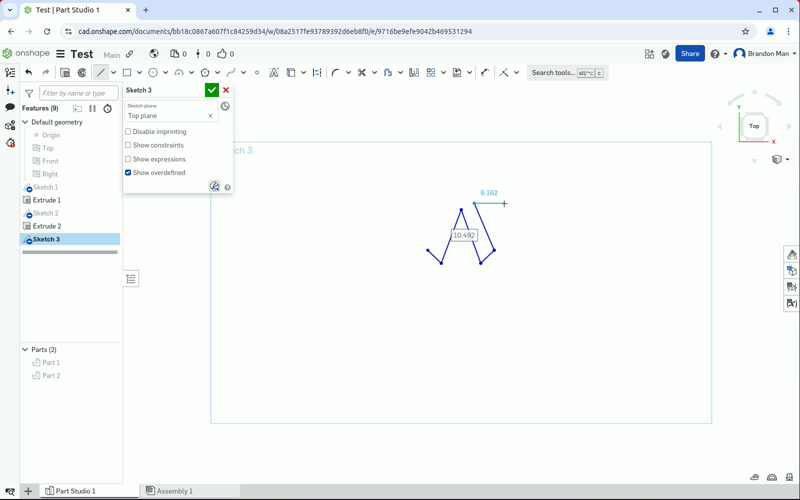
mouse_move(448, 203)
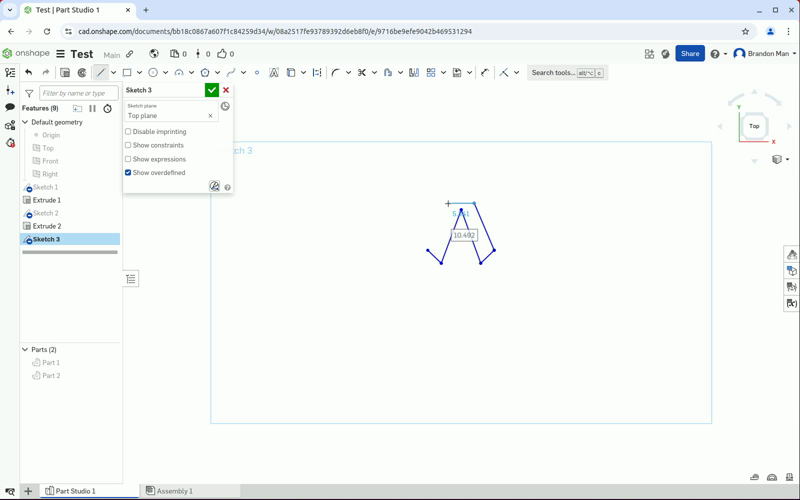
click(448, 203)
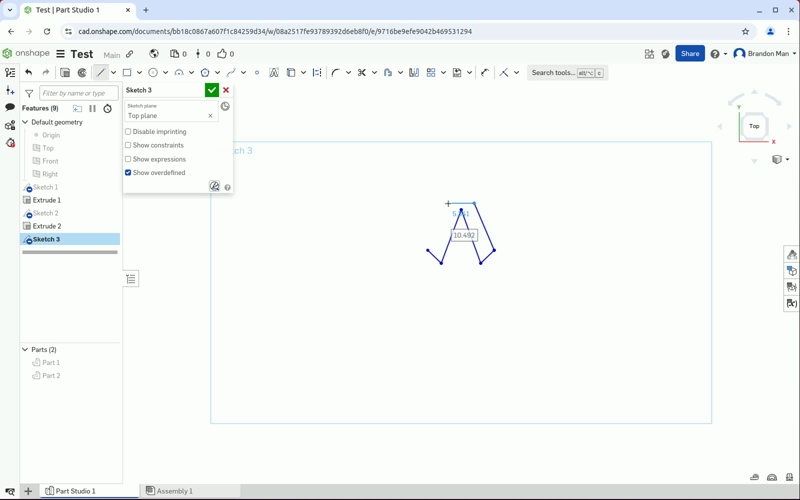
key_up(shift)
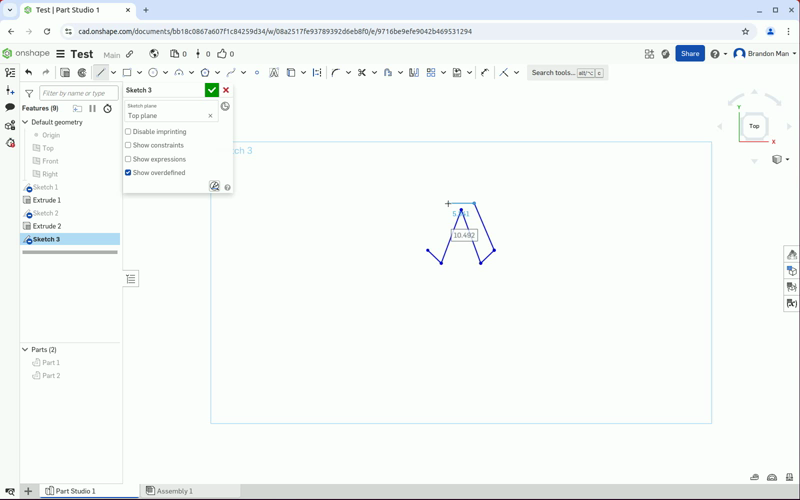
mouse_move(478, 203)
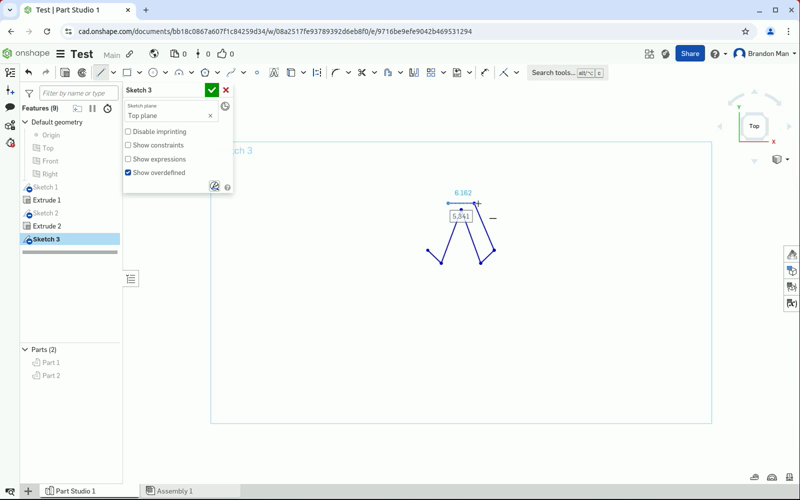
key_down(shift)
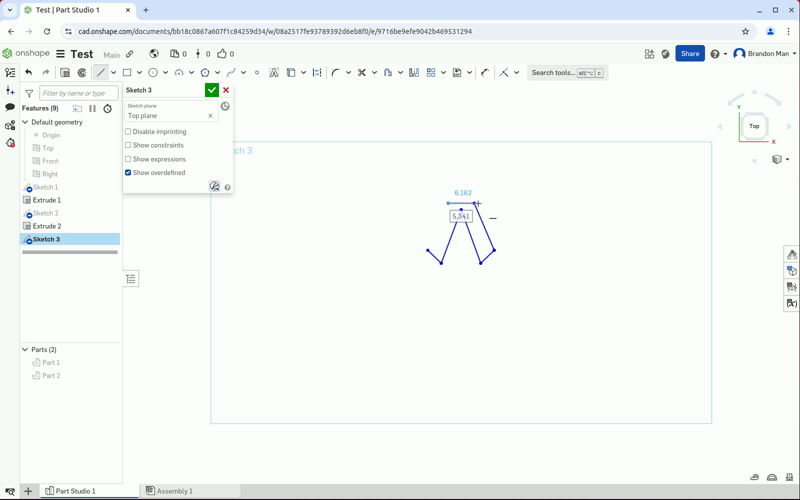
mouse_move(427, 250)
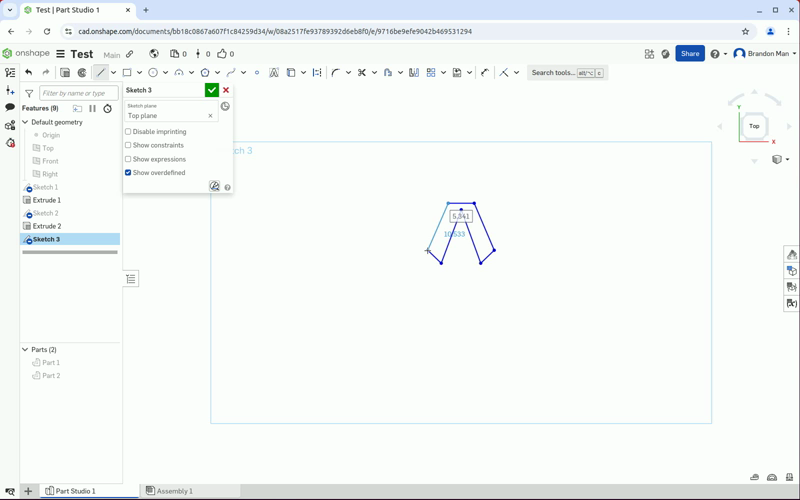
key_up(shift)
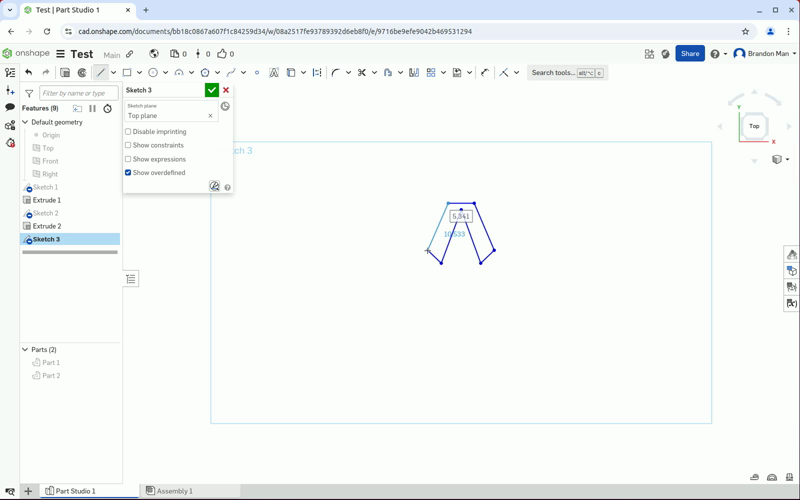
click(427, 250)
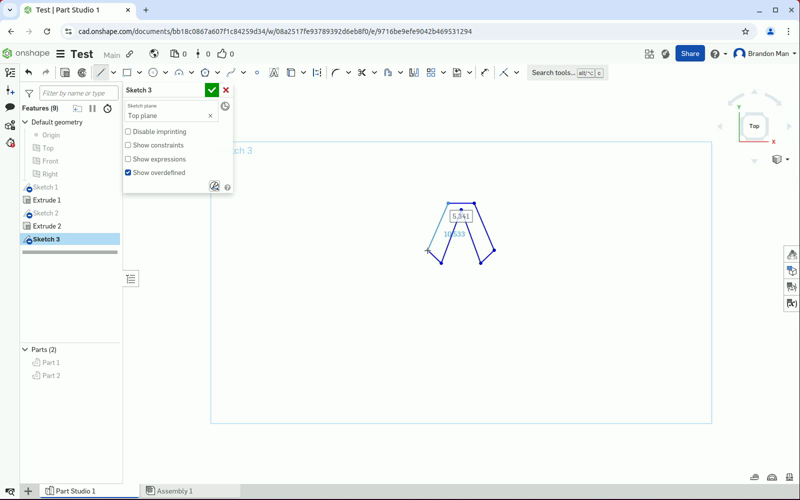
key(esc)
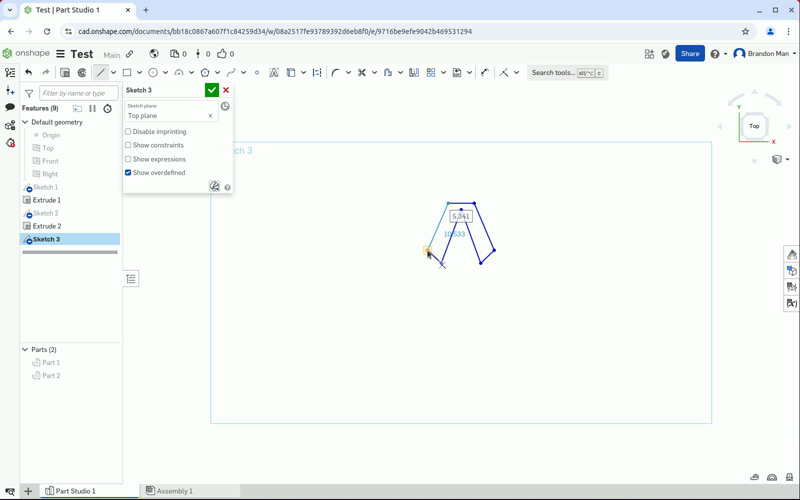
mouse_move(487, 243)
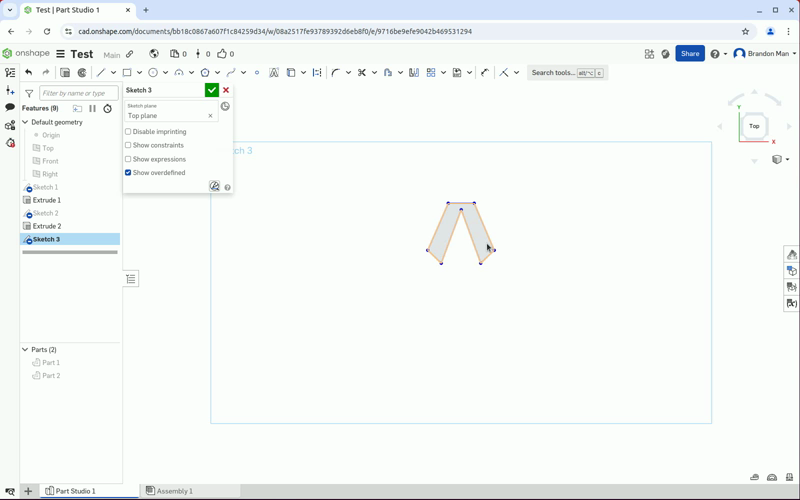
scroll(6)
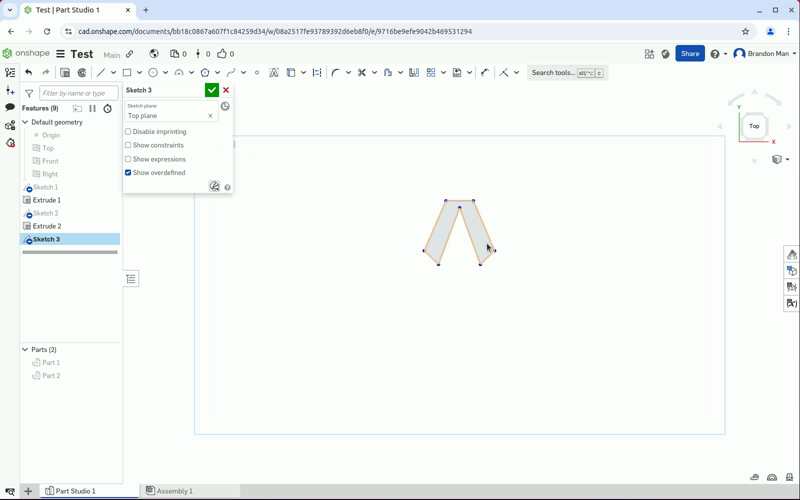
scroll(6)
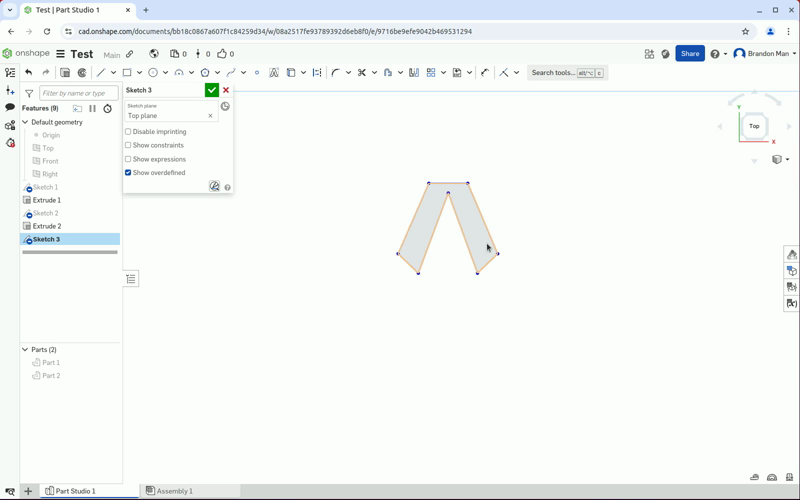
scroll(6)
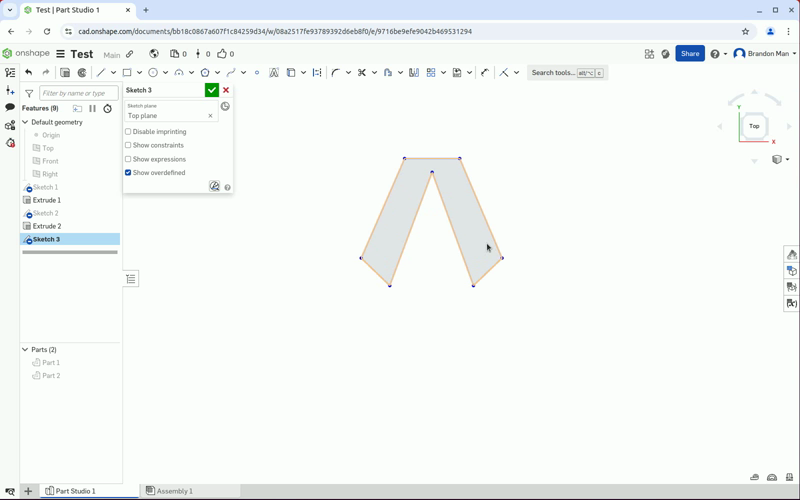
scroll(6)
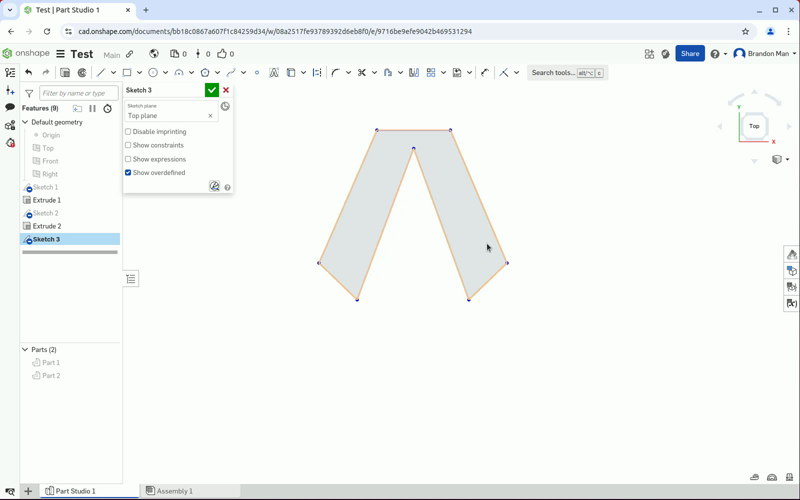
scroll(6)
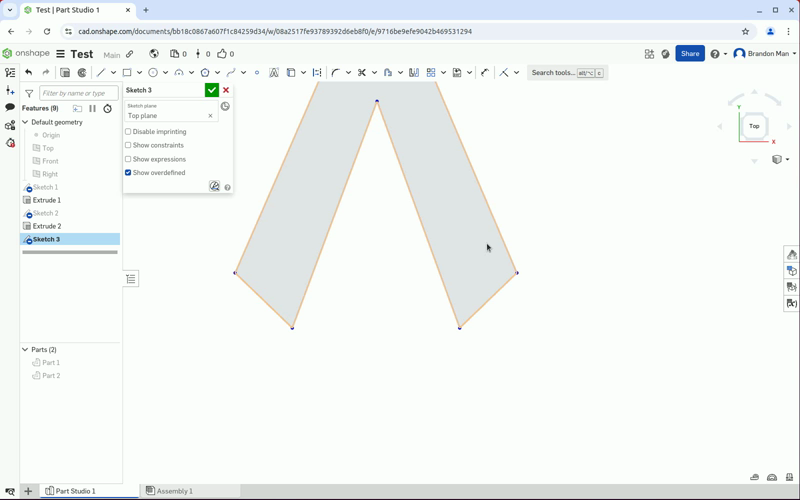
scroll(6)
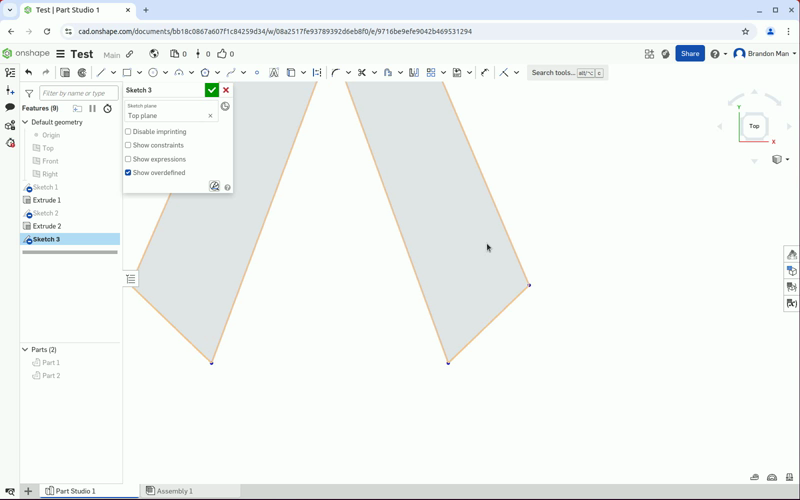
scroll(6)
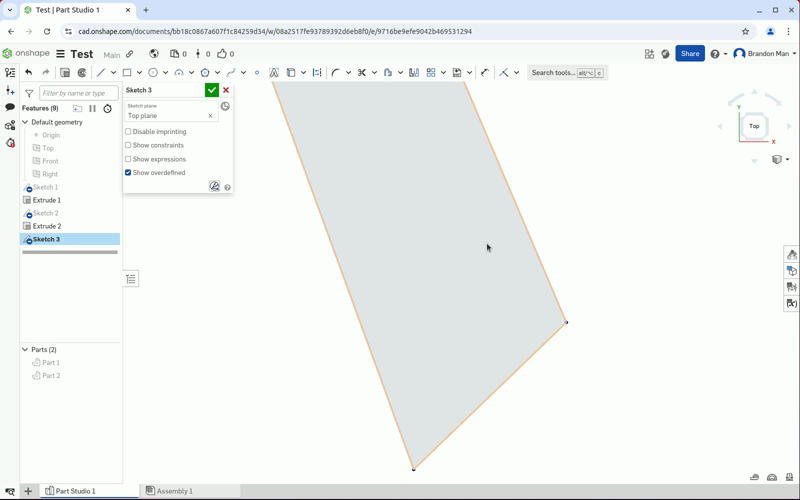
click(487, 243)
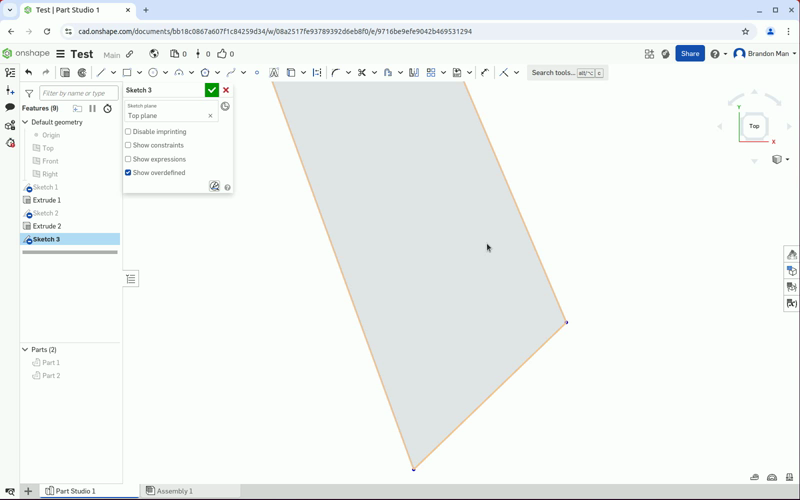
scroll(-6)
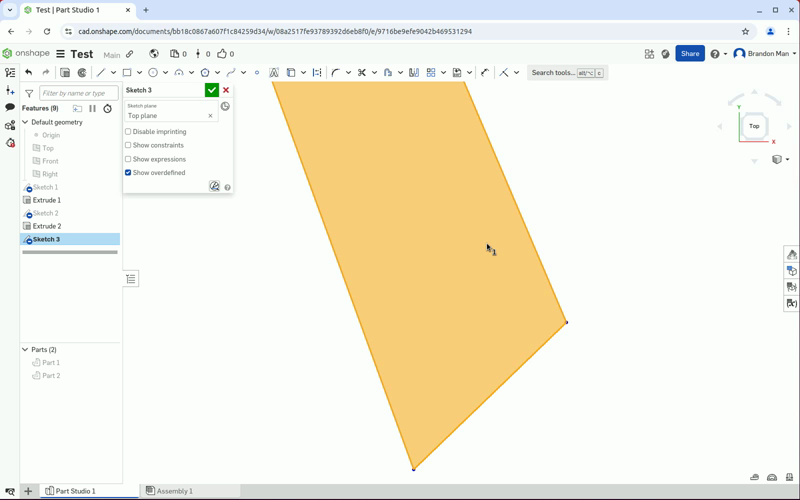
scroll(-6)
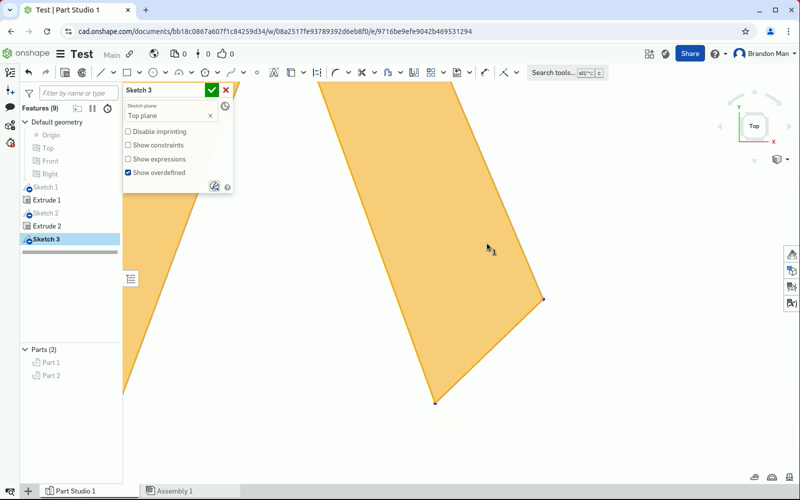
scroll(-6)
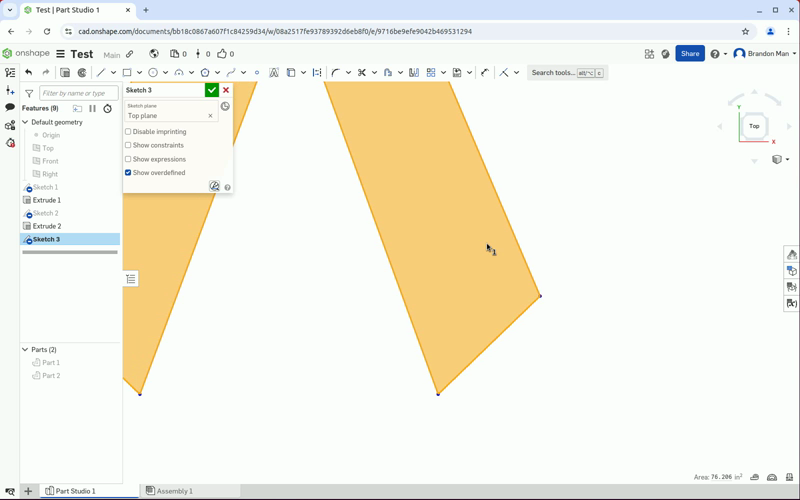
scroll(-6)
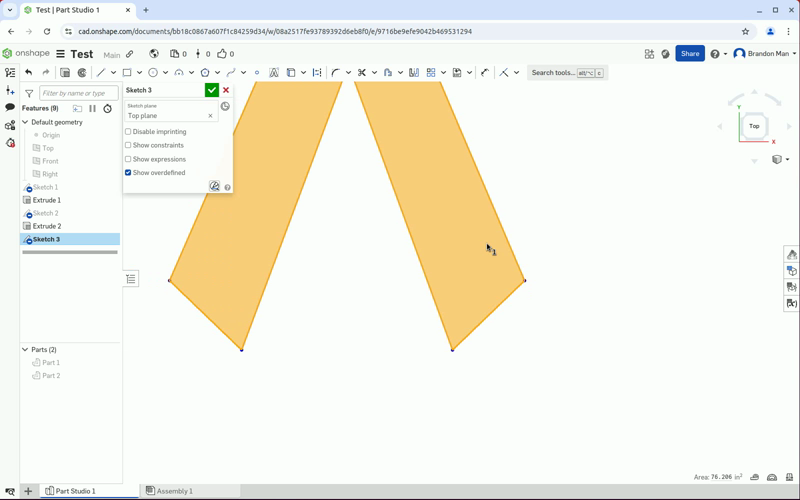
scroll(-6)
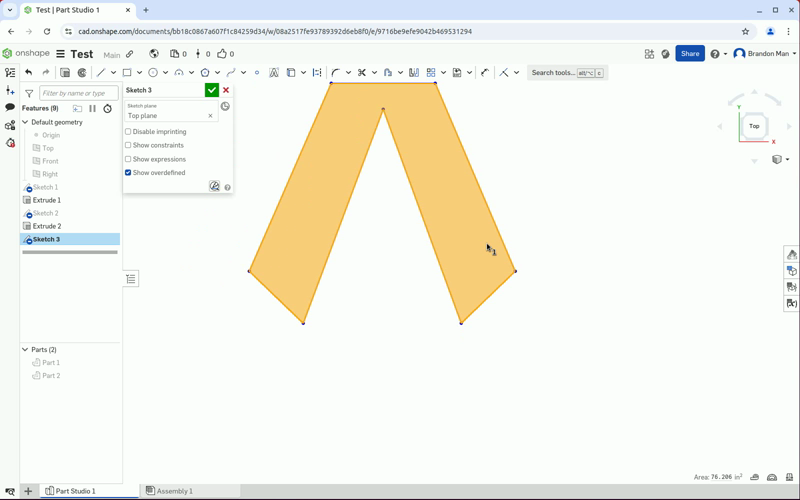
scroll(-6)
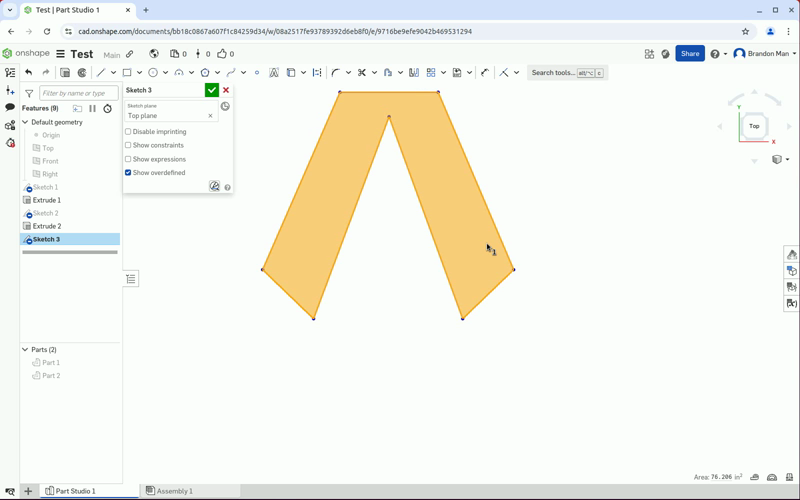
scroll(-6)
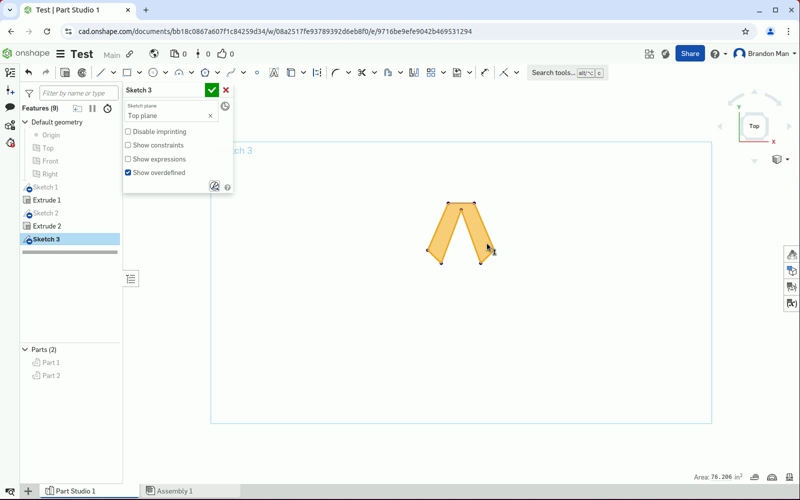
mouse_move(73, 352)
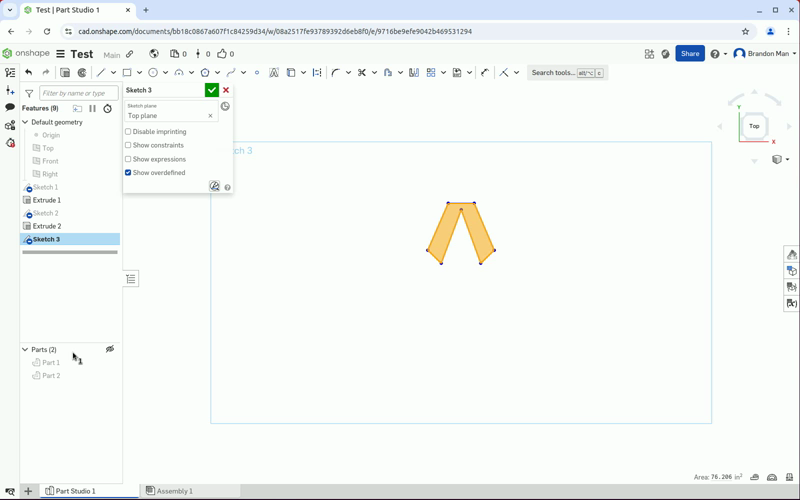
key(shift+y)
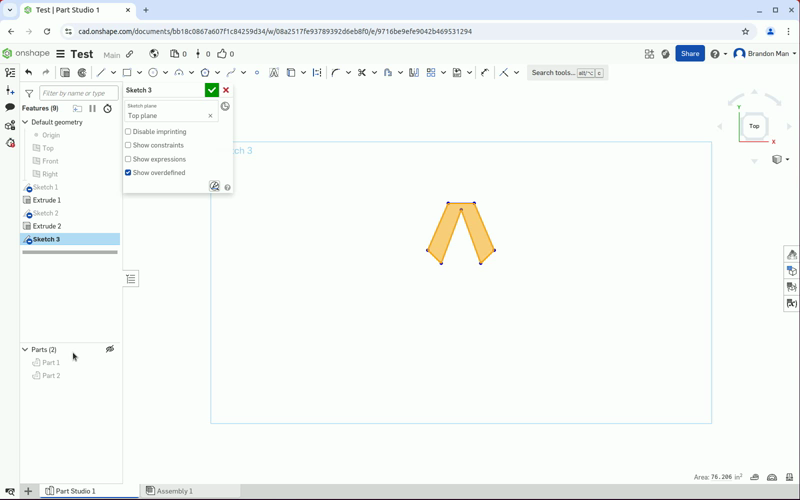
key(shift+e)
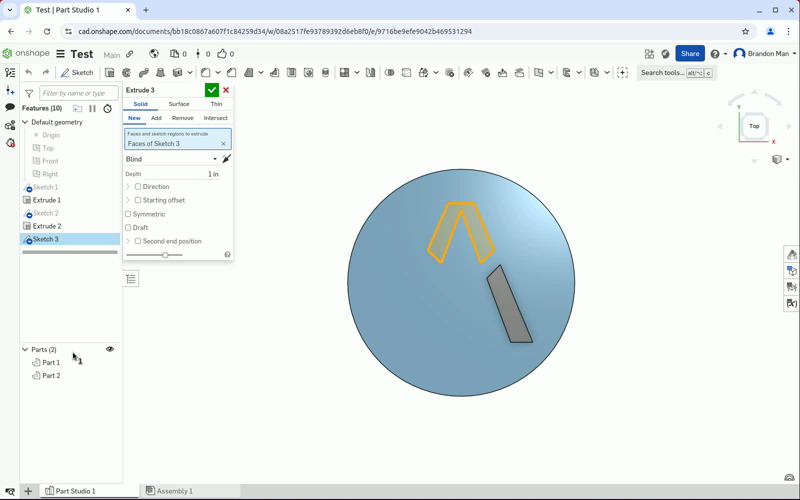
mouse_move(143, 106)
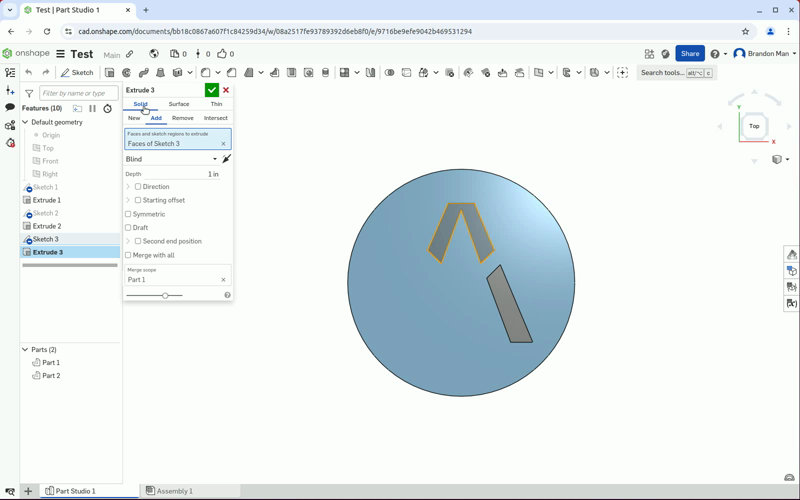
click(143, 106)
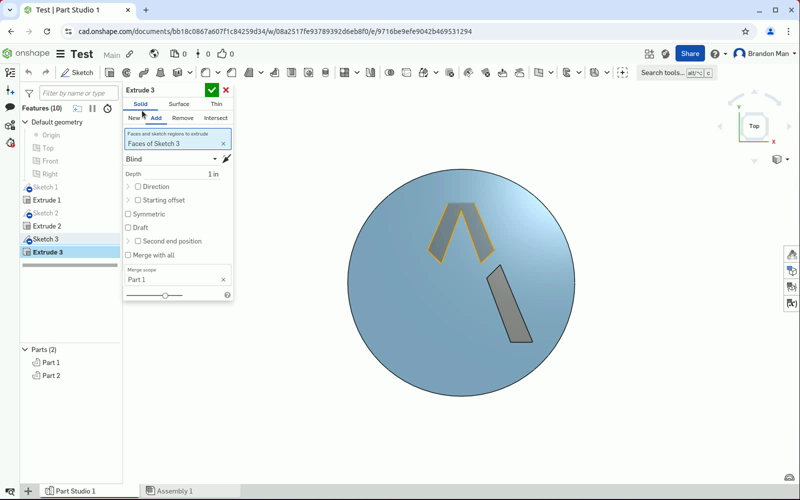
mouse_move(137, 120)
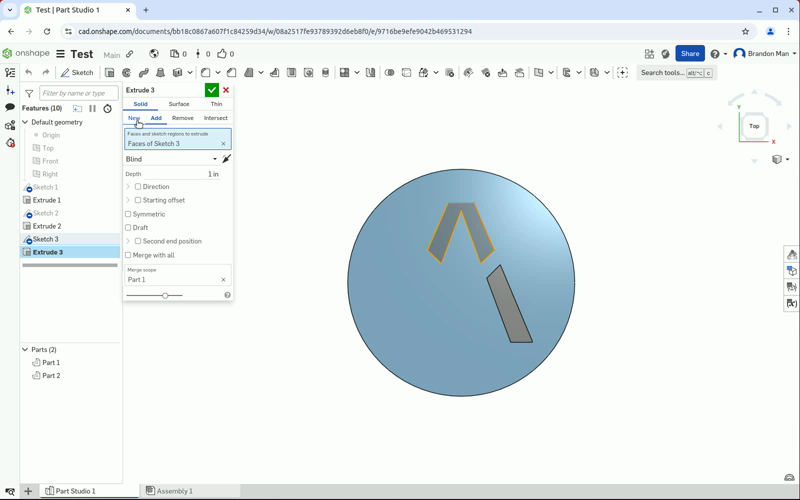
click(137, 120)
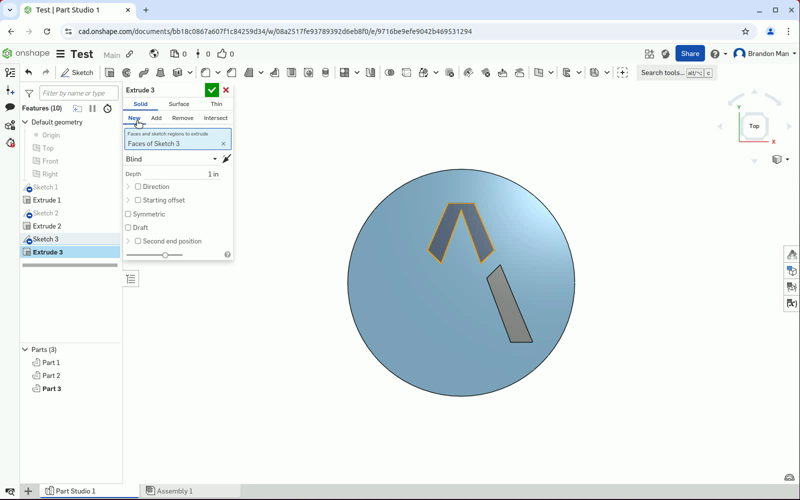
key(tab, 4)
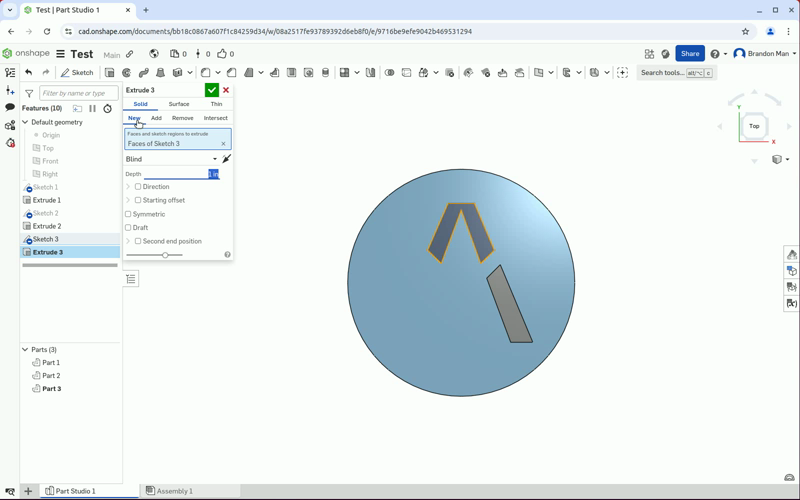
text(2.166)
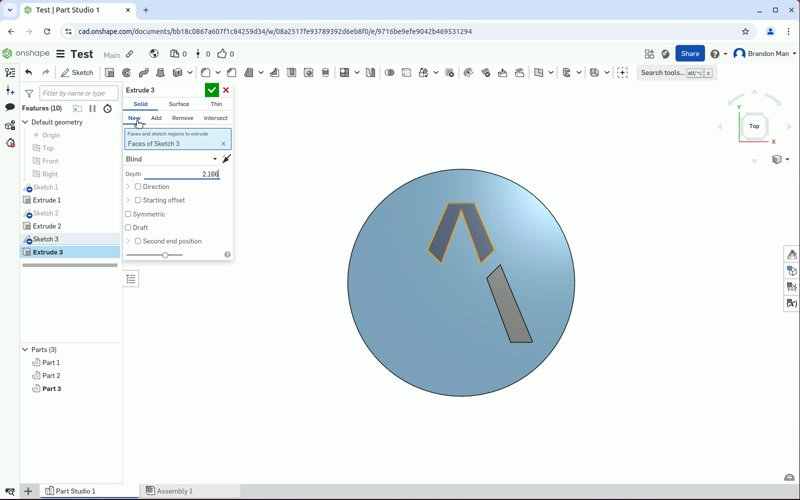
key(enter)
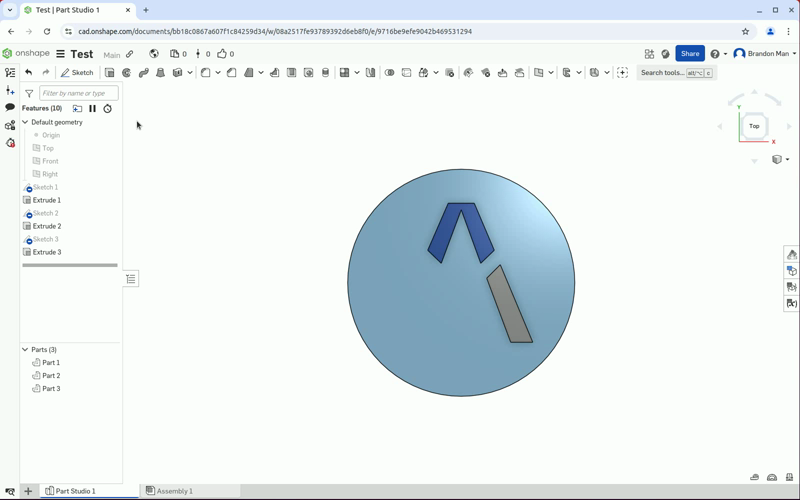
key(shift+h)
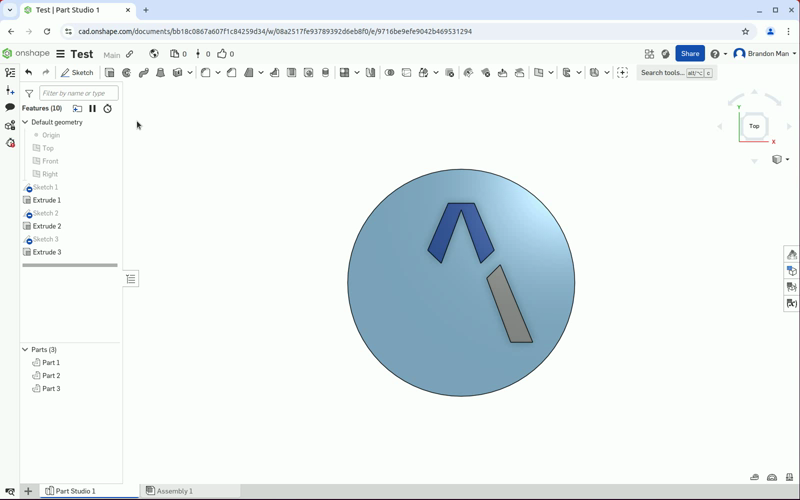
key(shift+h)
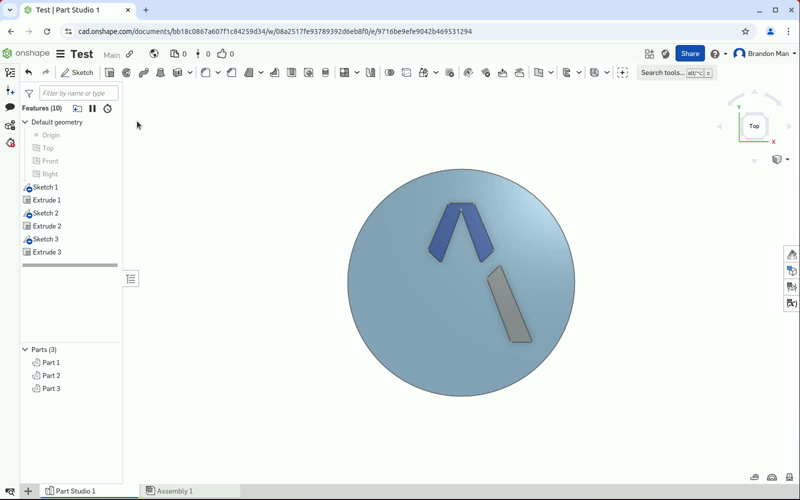
mouse_move(73, 189)
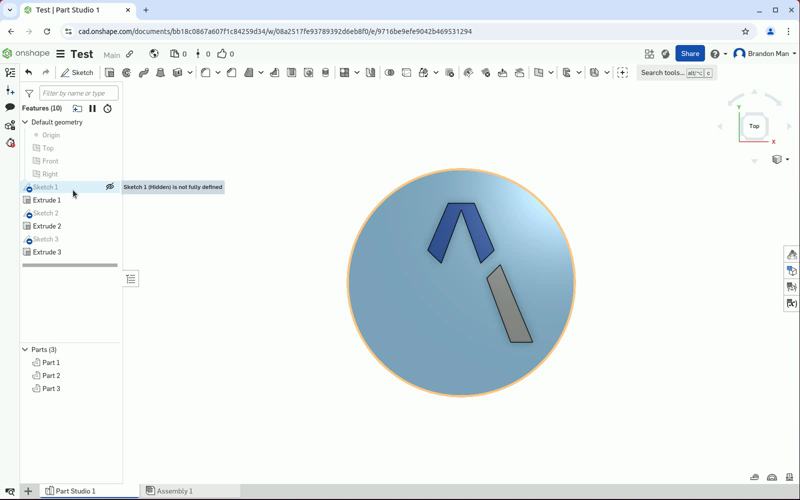
click(73, 189)
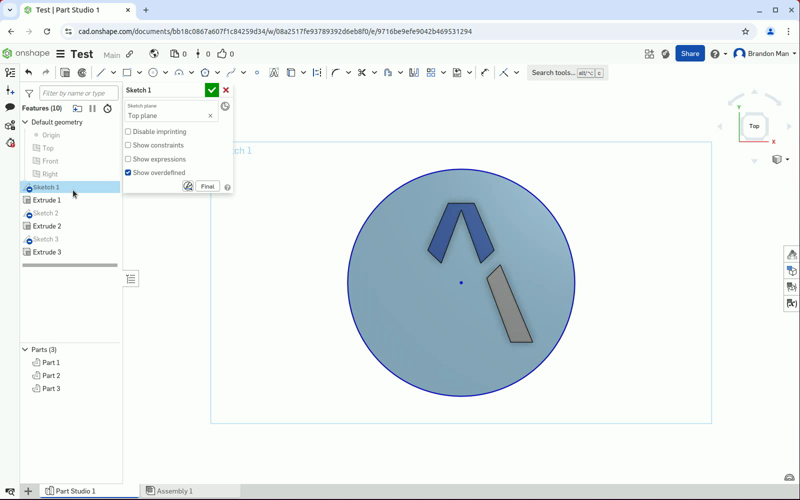
mouse_move(229, 92)
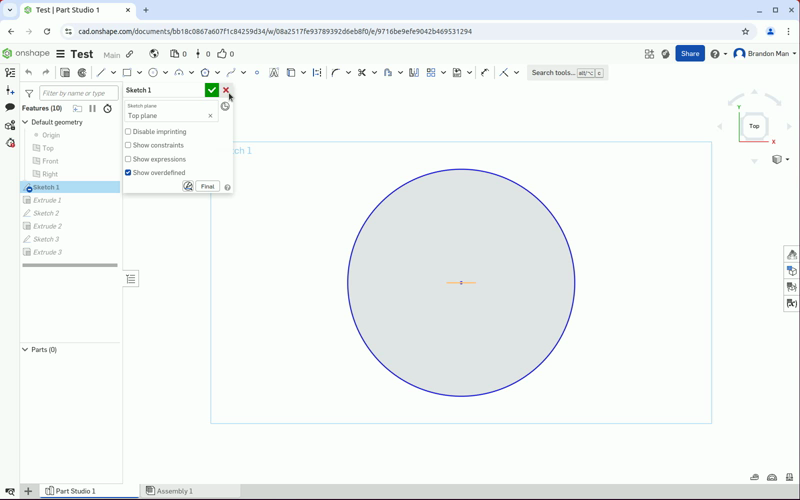
click(229, 92)
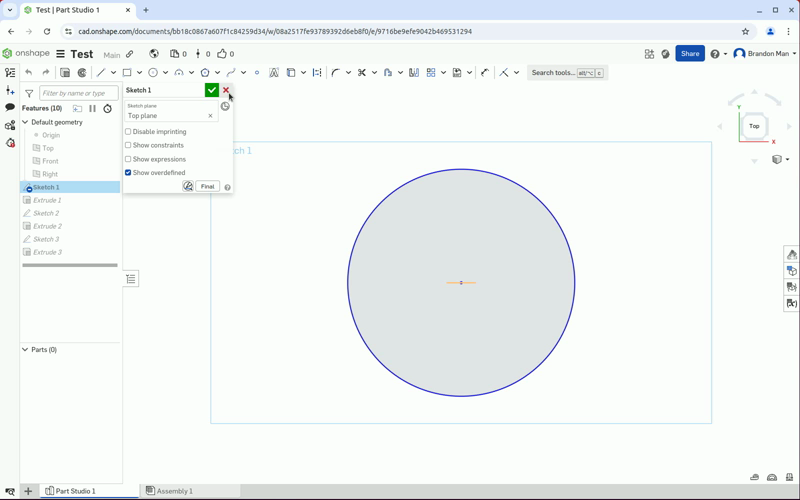
key(shift+s)
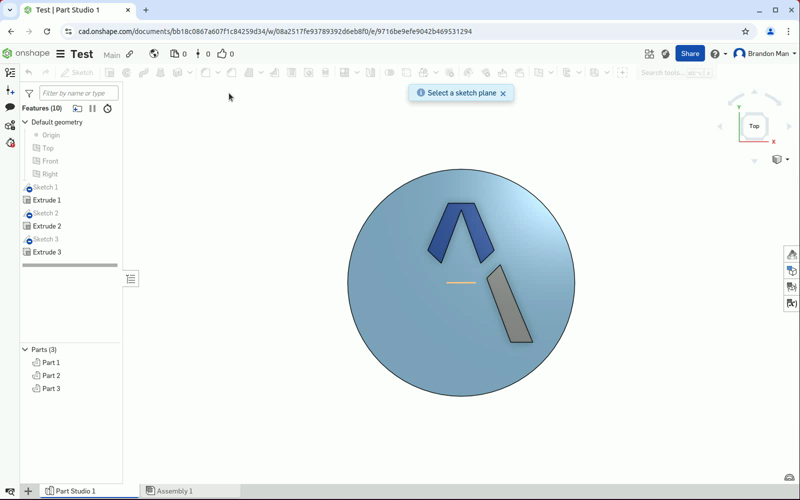
mouse_move(73, 150)
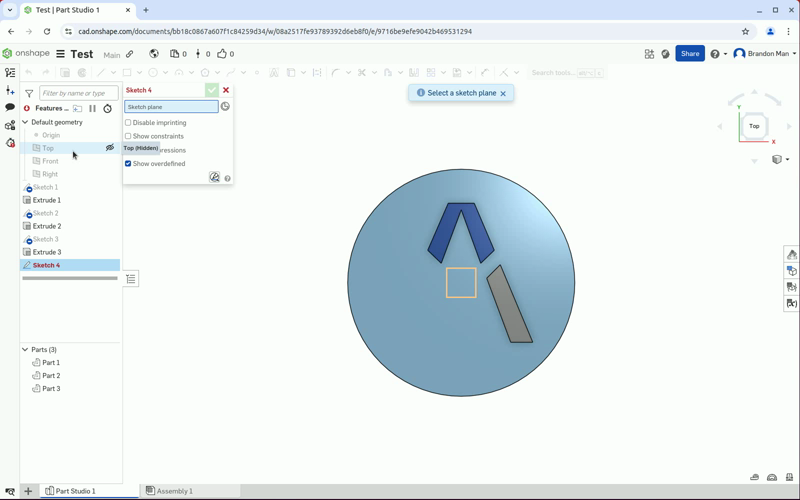
click(73, 150)
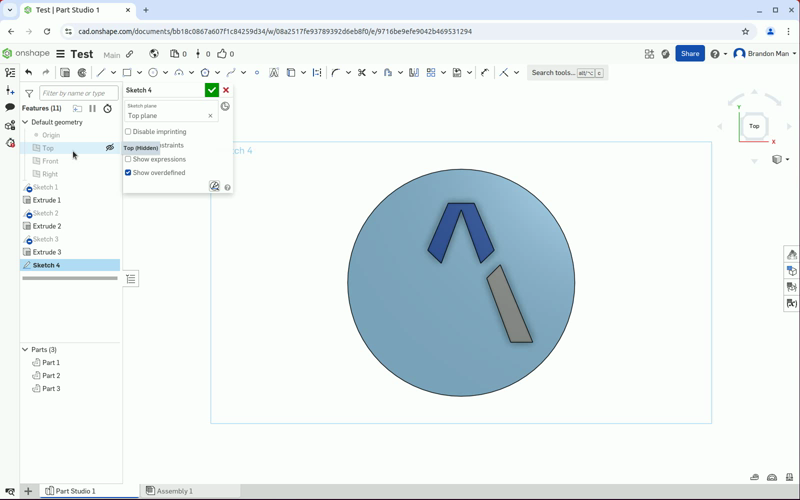
mouse_move(73, 352)
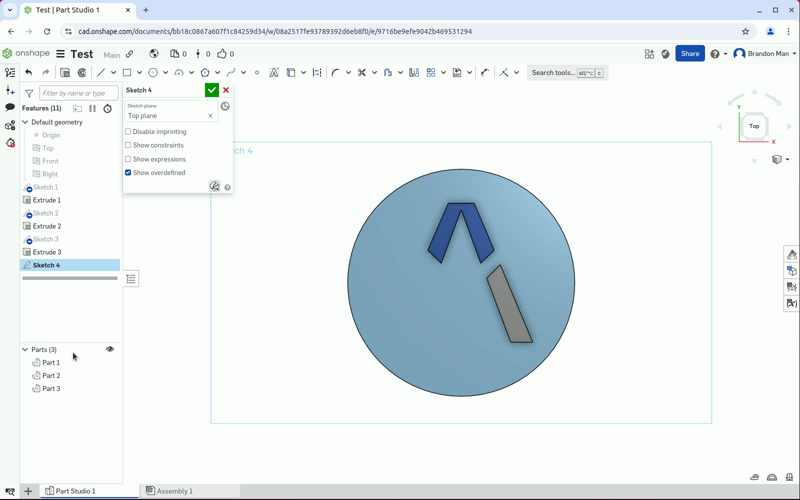
key(y)
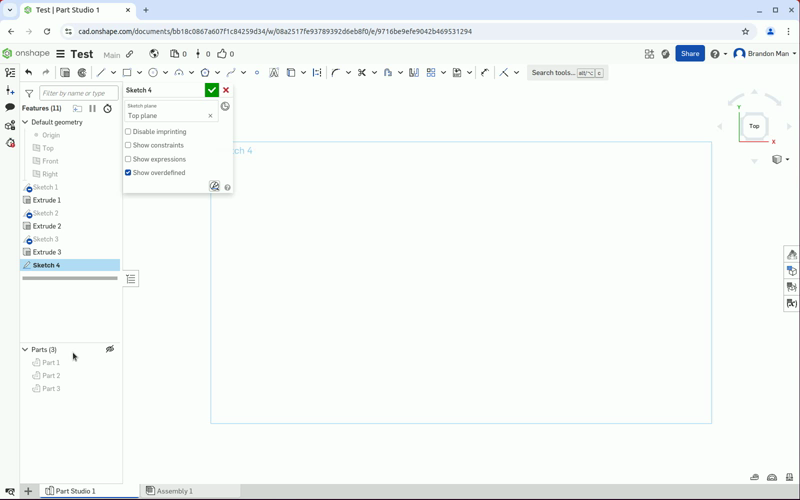
key(l)
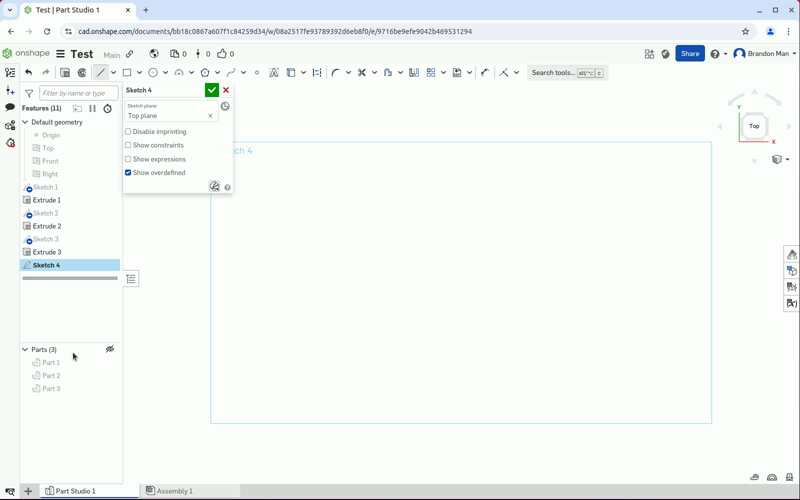
key_down(shift)
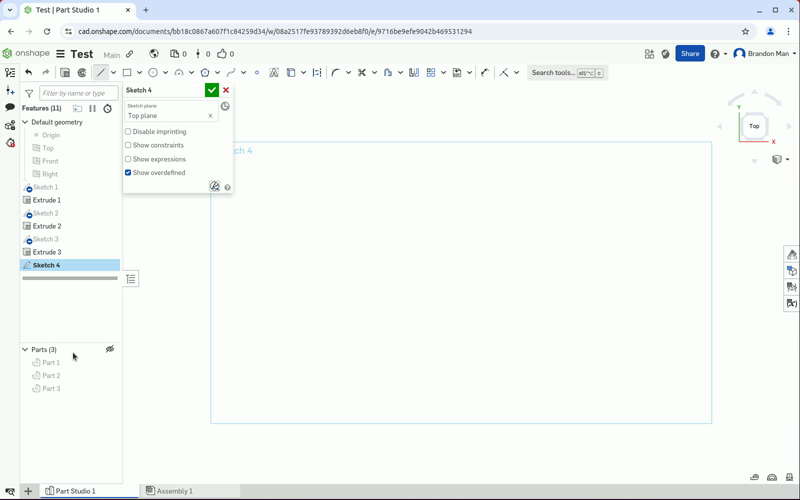
mouse_move(389, 341)
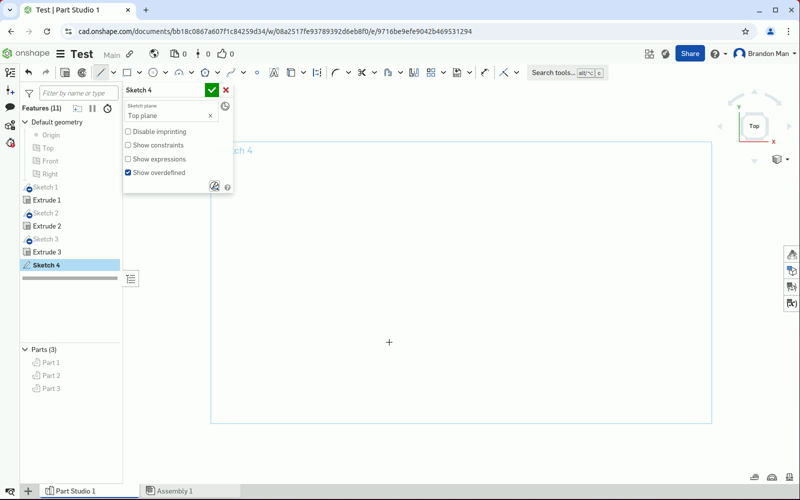
click(389, 341)
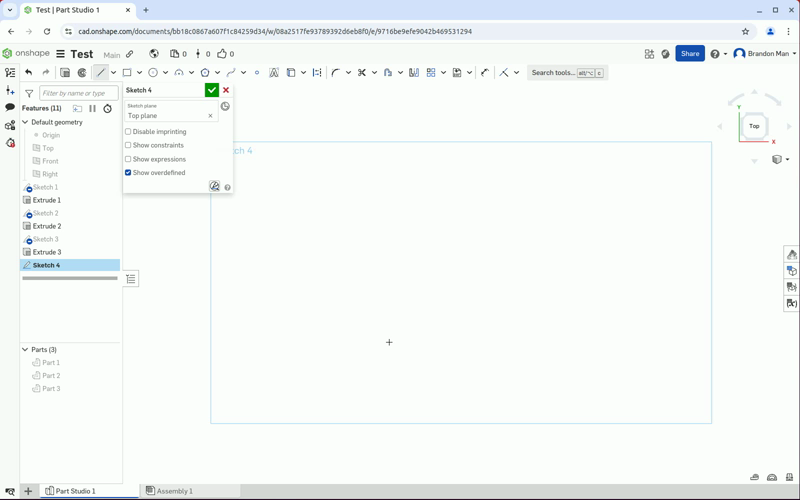
key_up(shift)
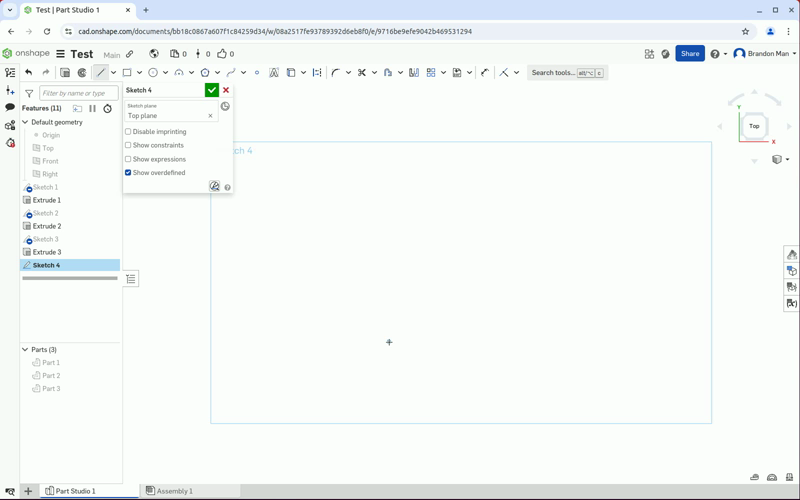
key_down(shift)
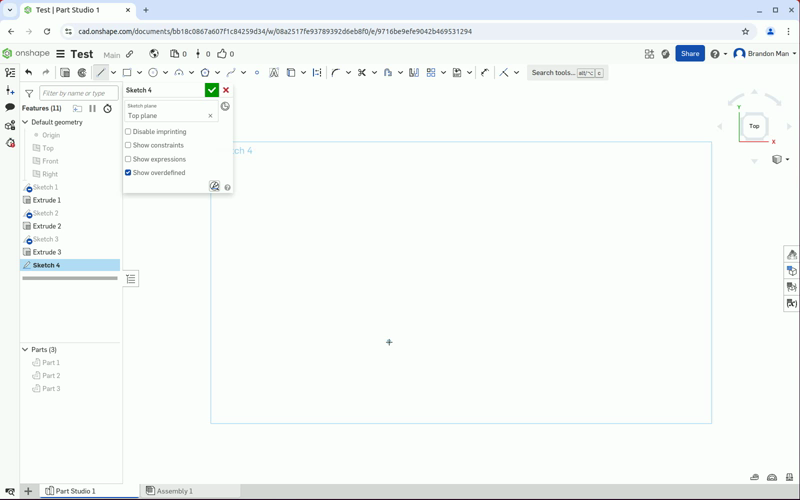
mouse_move(419, 341)
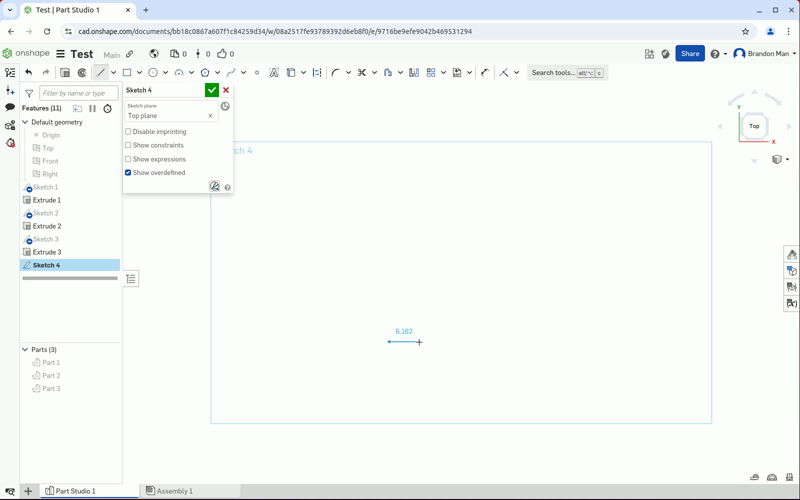
mouse_move(411, 341)
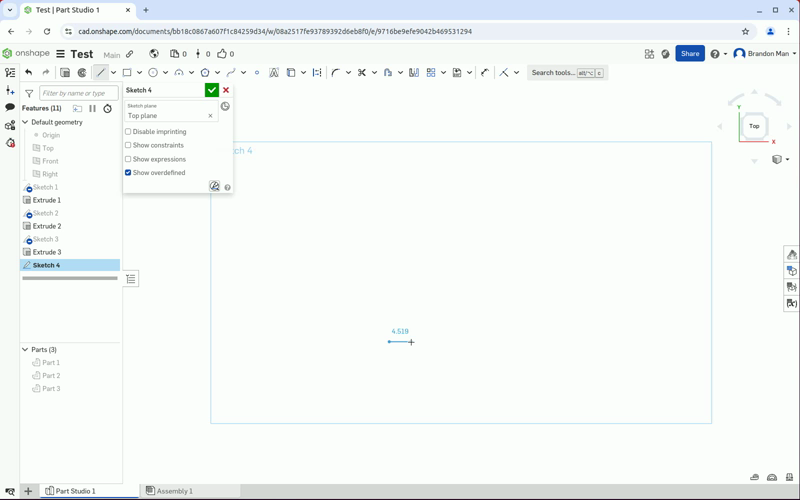
click(411, 341)
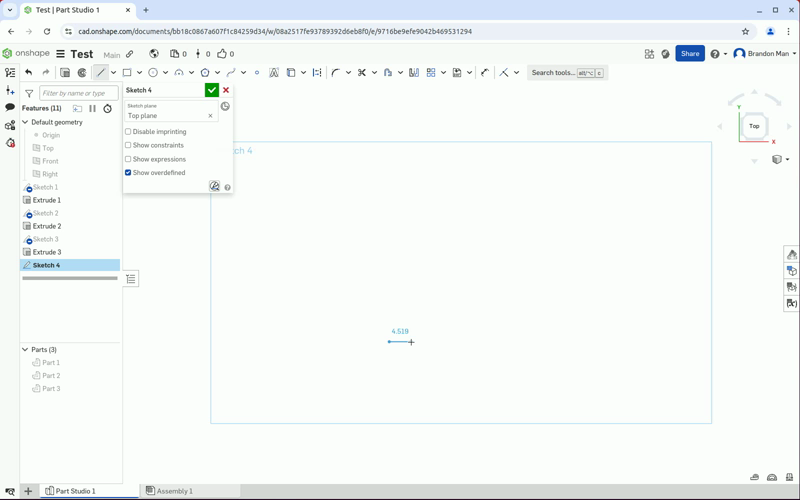
key_up(shift)
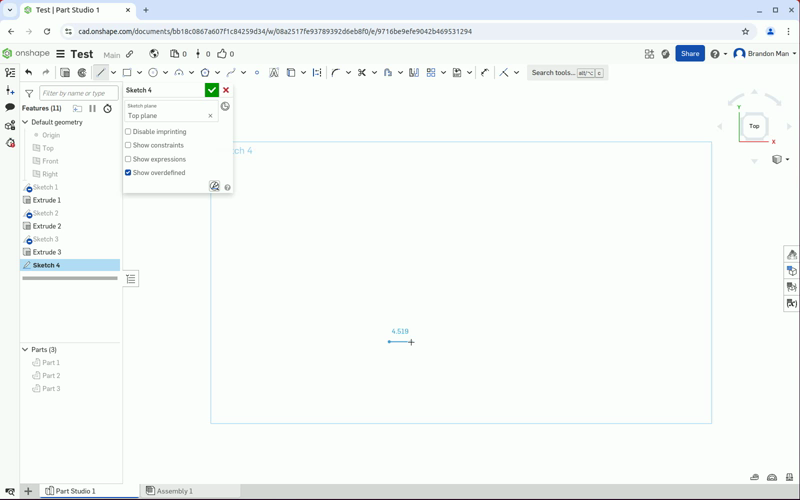
key_down(shift)
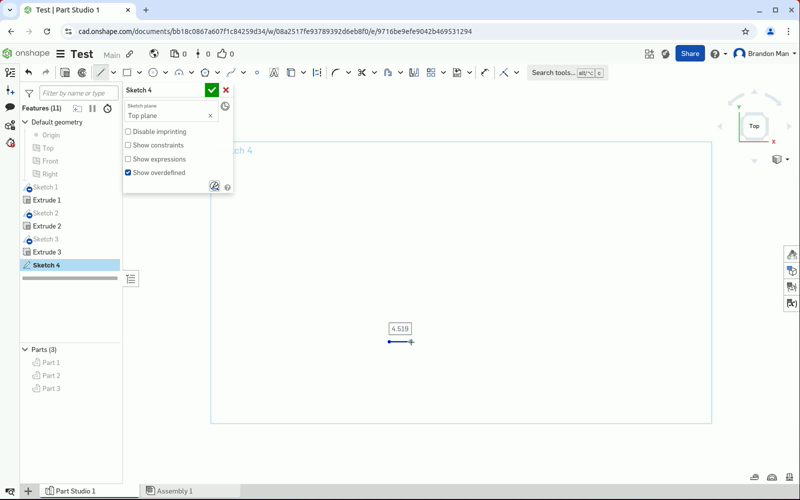
mouse_move(435, 277)
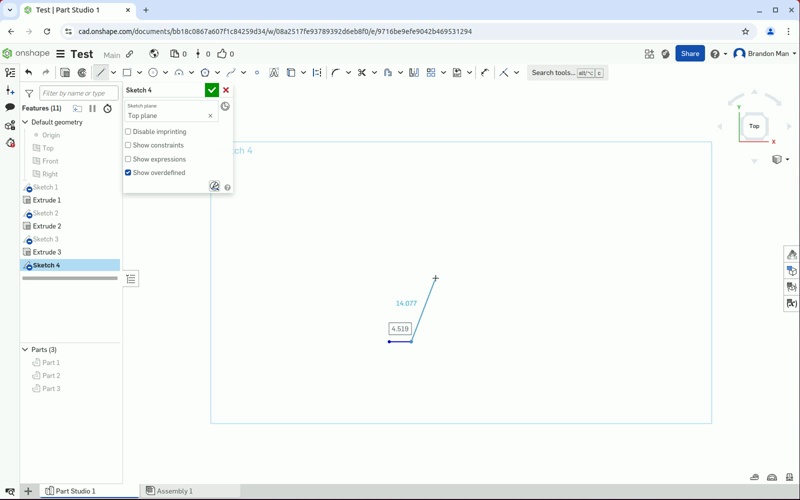
click(435, 277)
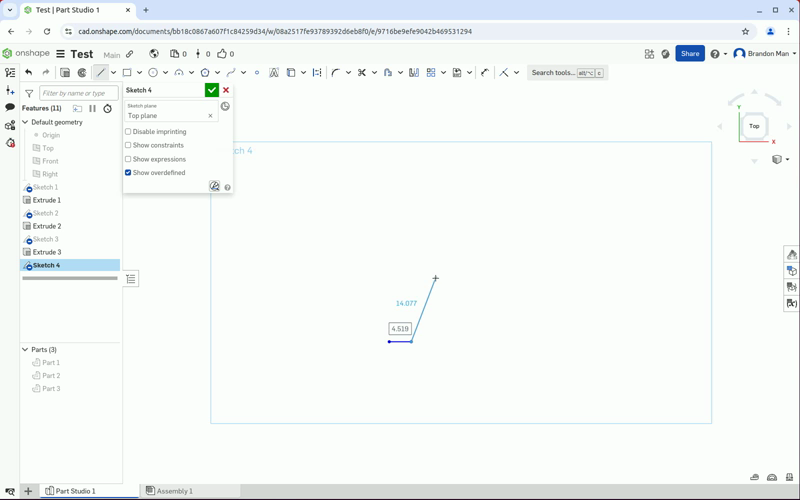
key_up(shift)
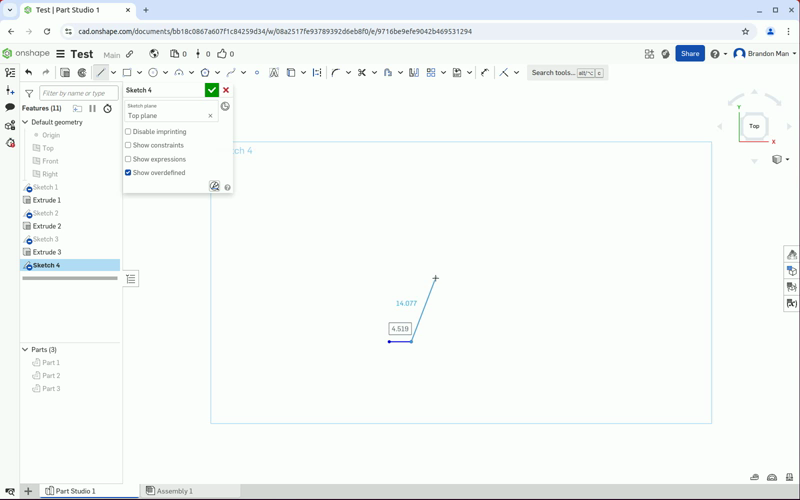
key_down(shift)
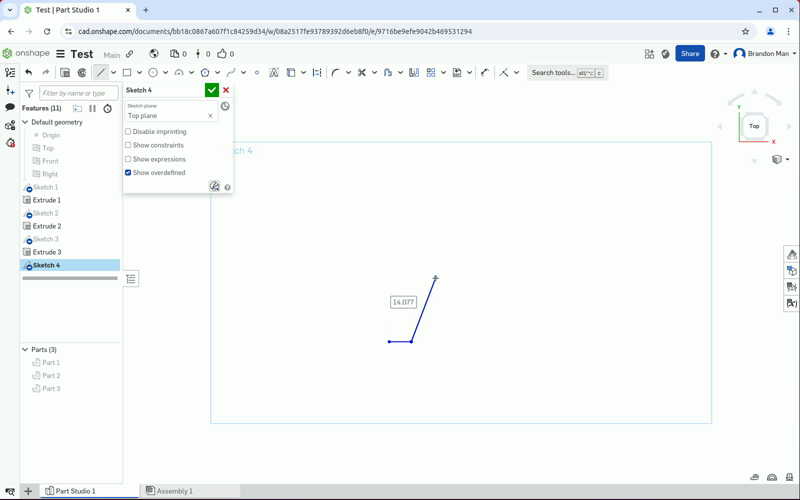
mouse_move(465, 277)
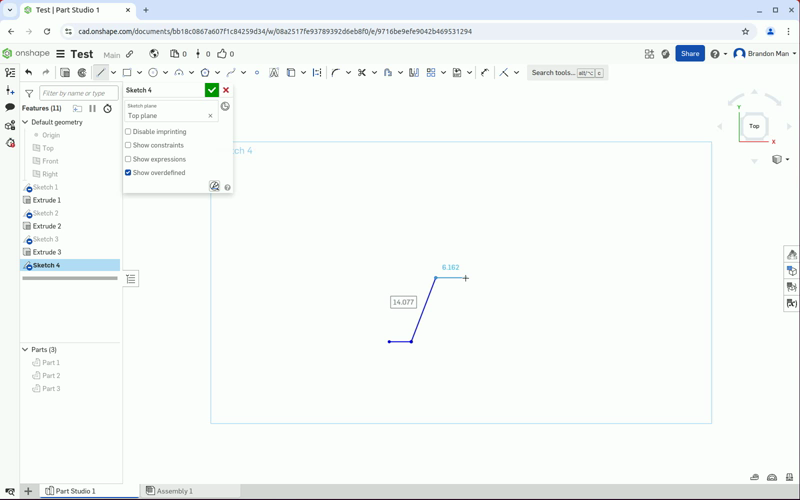
mouse_move(422, 264)
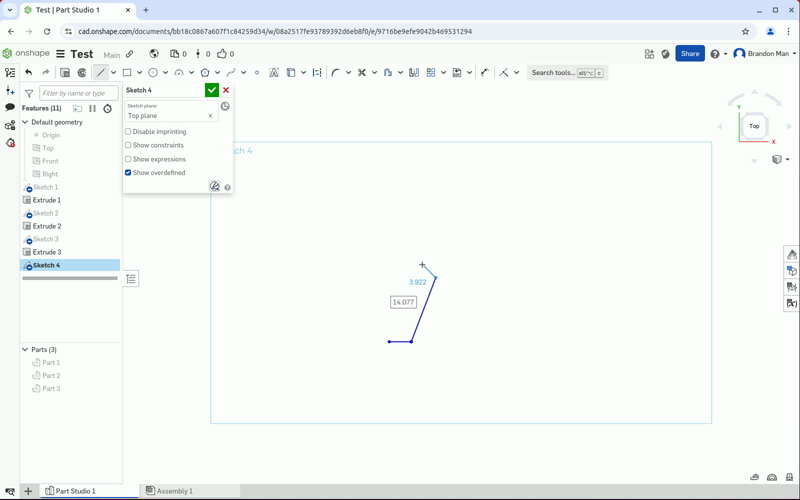
click(422, 264)
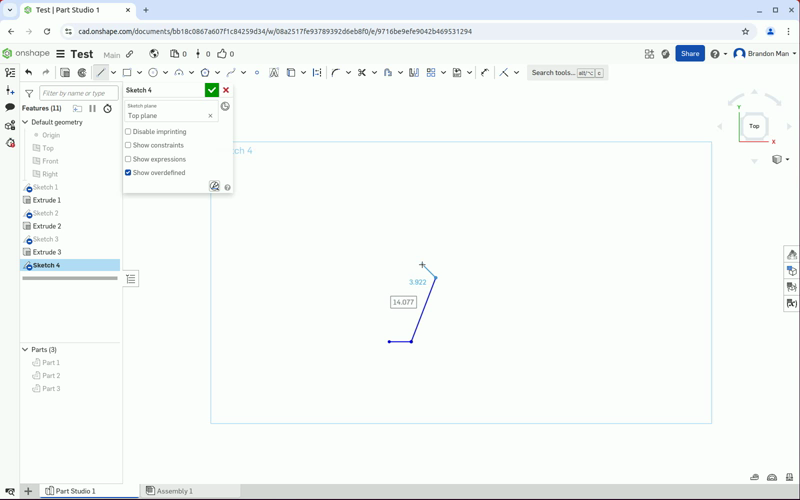
key_up(shift)
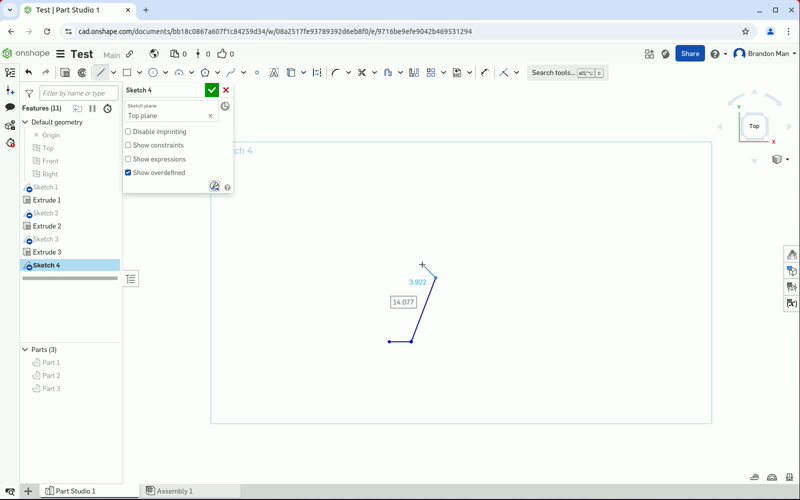
key_down(shift)
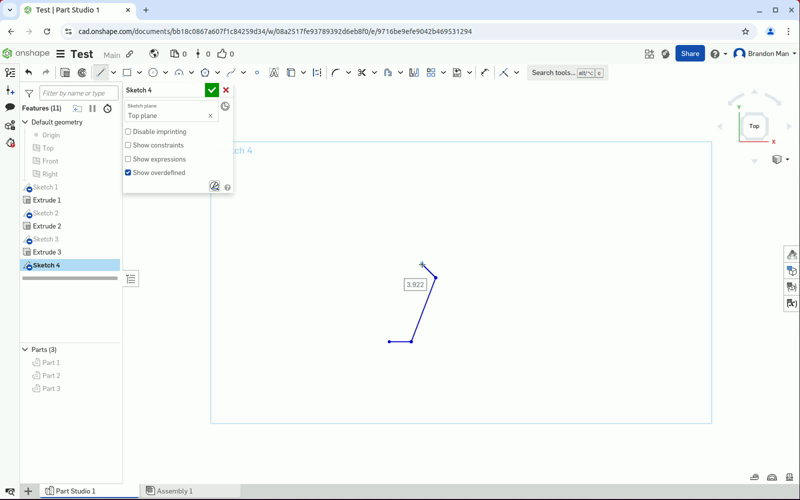
mouse_move(389, 341)
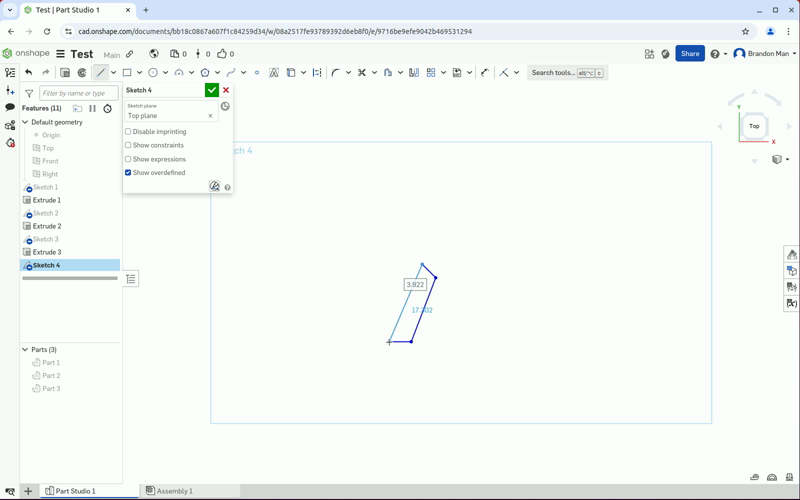
key_up(shift)
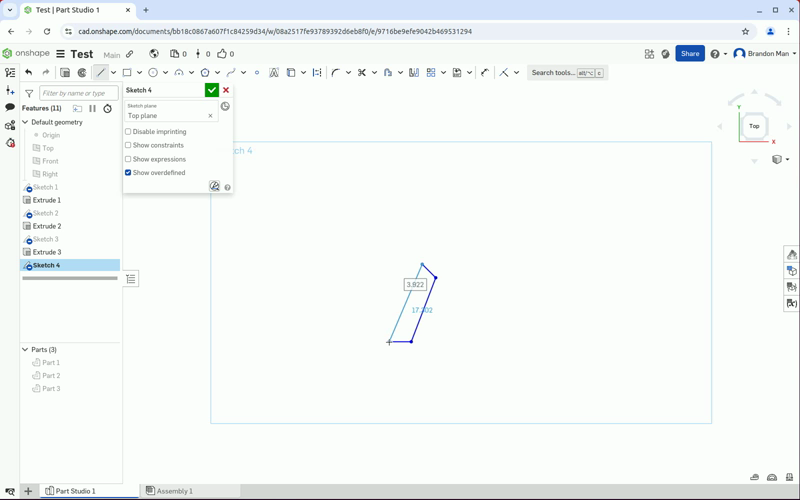
click(389, 341)
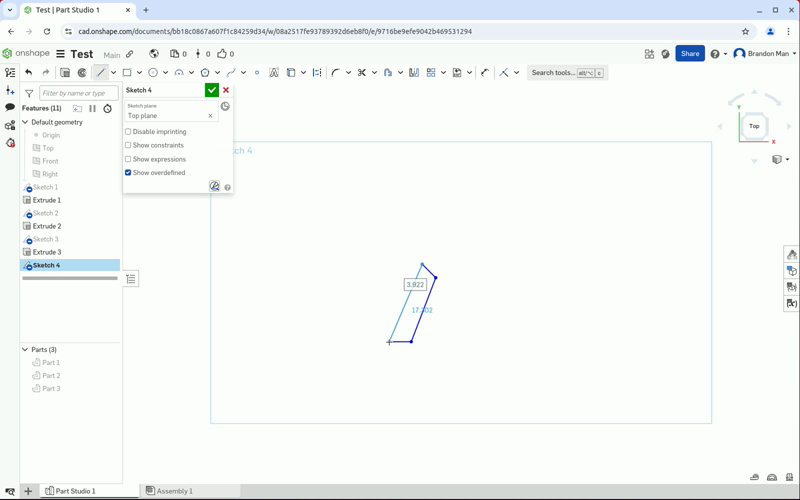
key(esc)
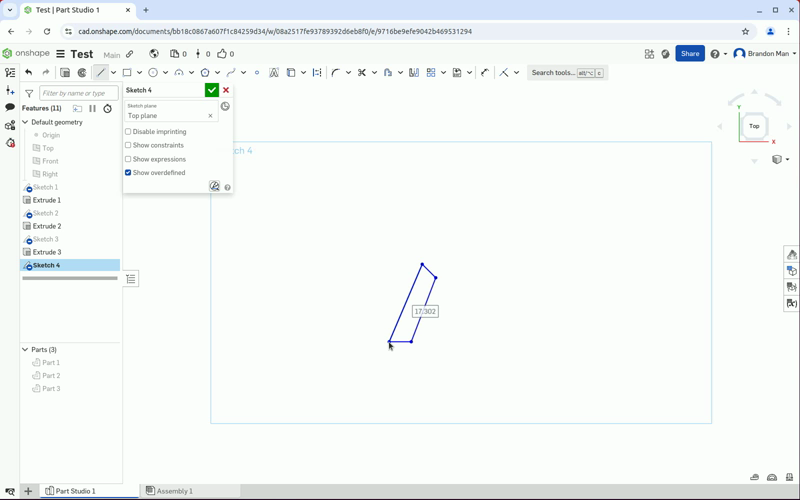
mouse_move(421, 292)
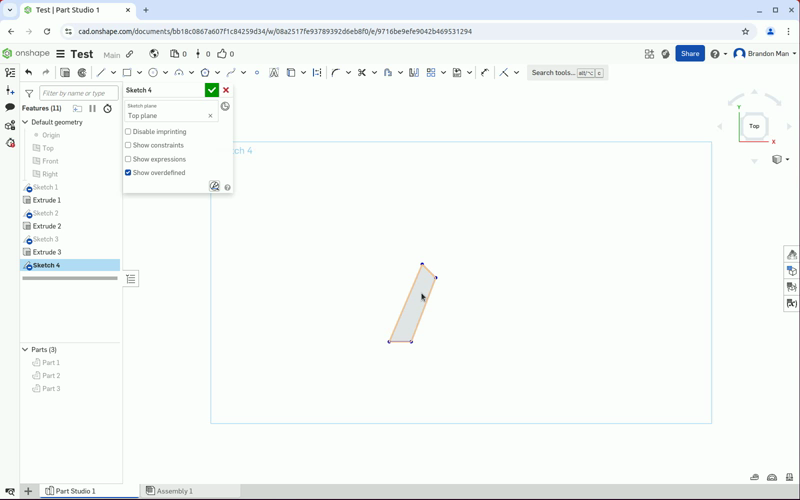
scroll(6)
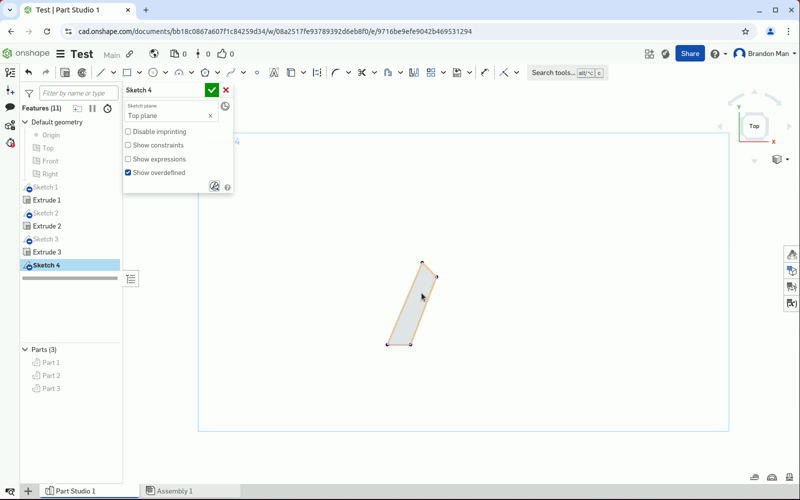
scroll(6)
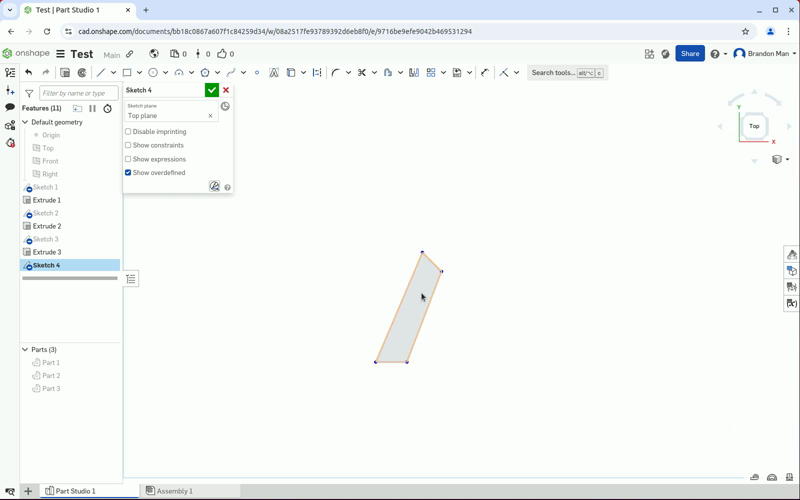
scroll(6)
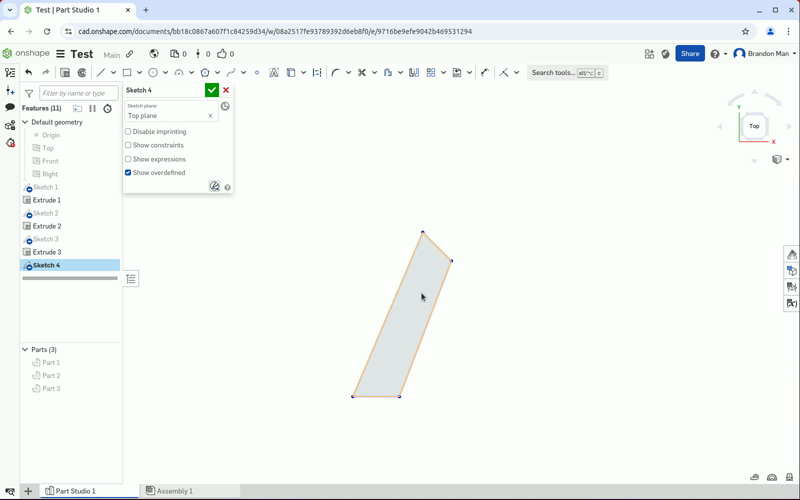
scroll(6)
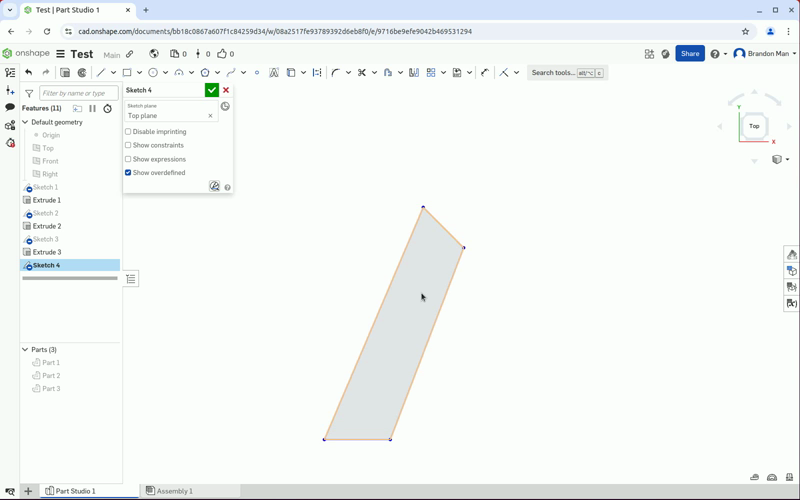
scroll(6)
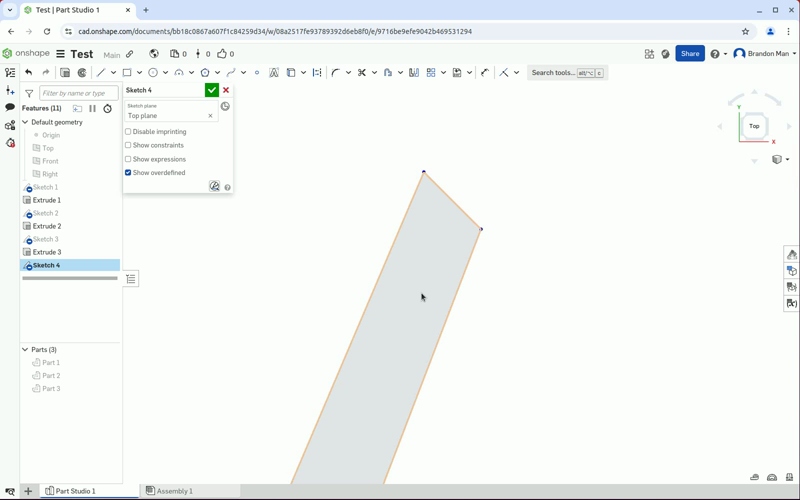
scroll(6)
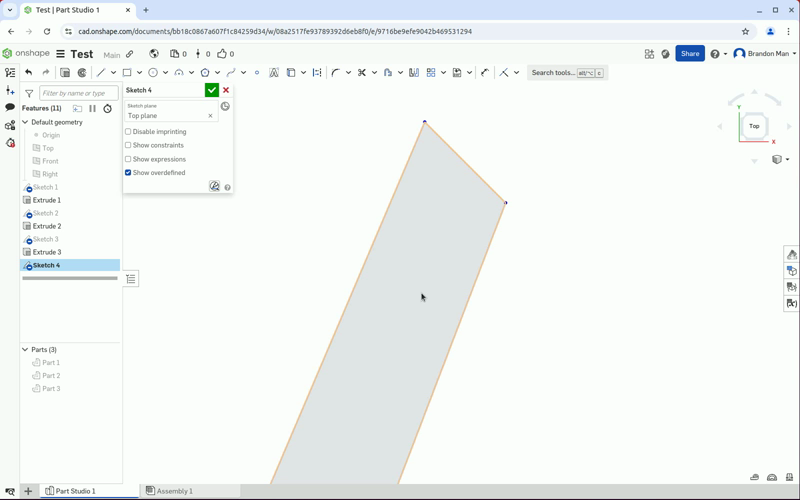
scroll(6)
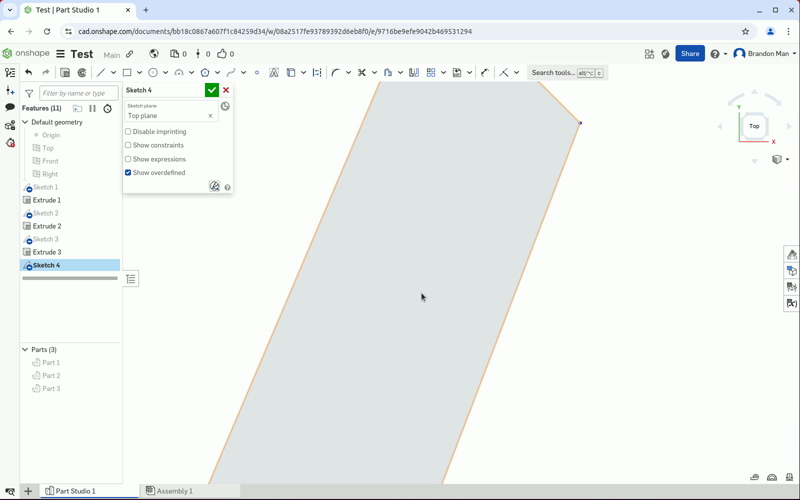
click(421, 292)
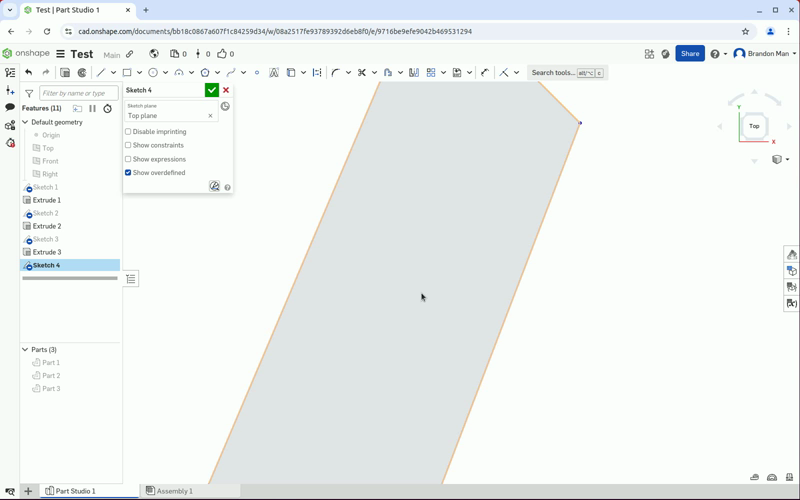
scroll(-6)
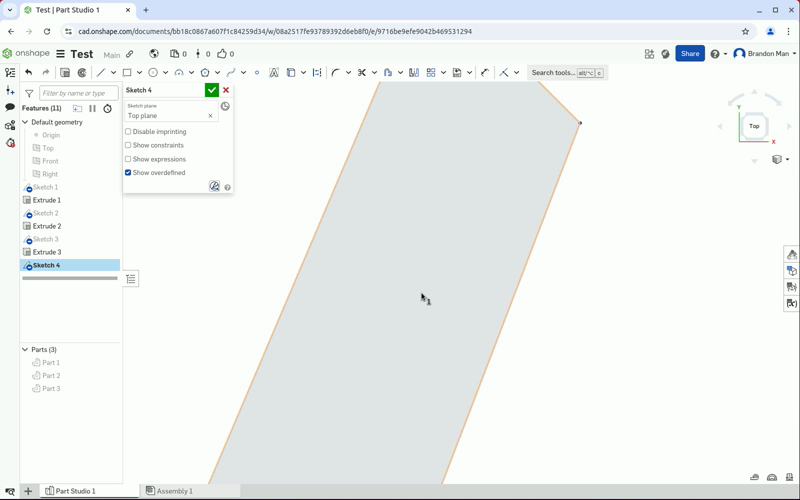
scroll(-6)
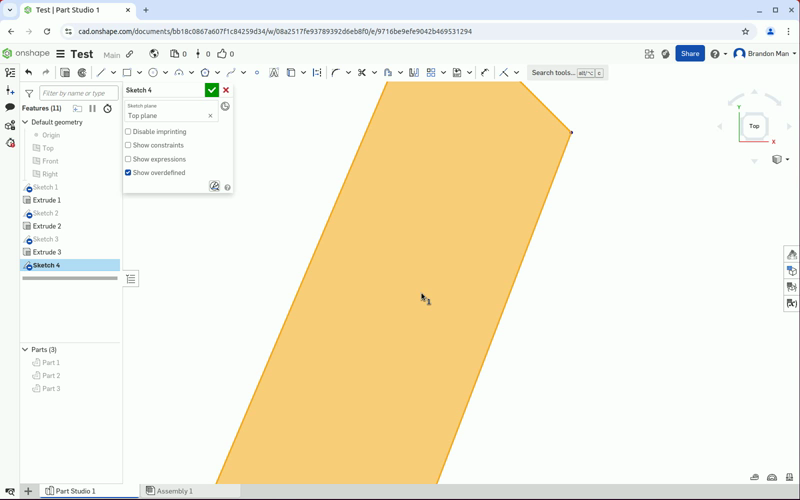
scroll(-6)
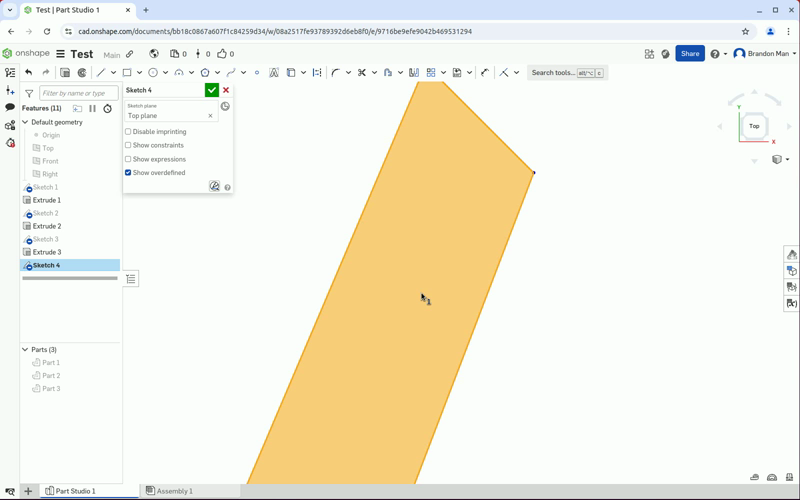
scroll(-6)
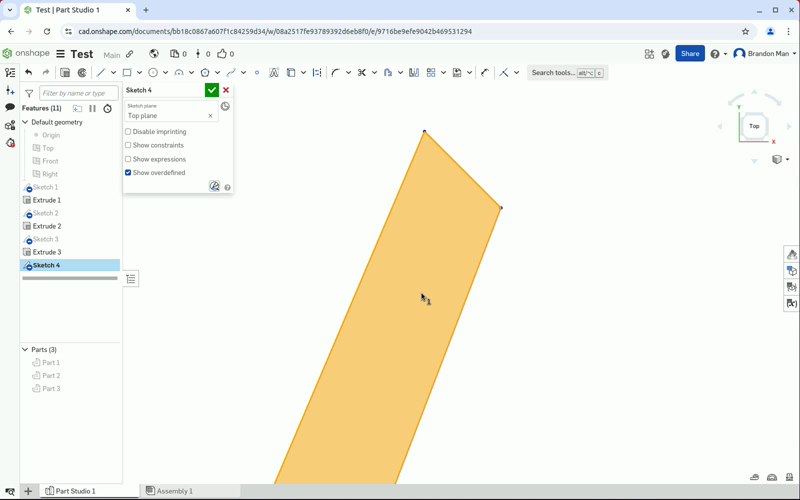
scroll(-6)
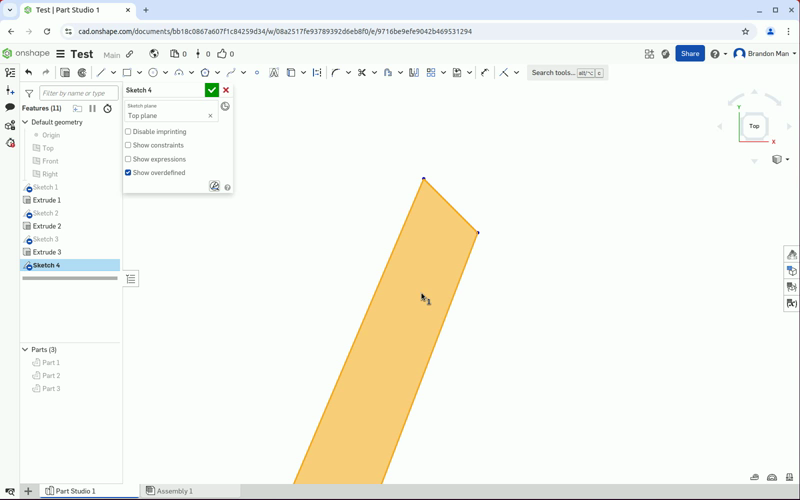
scroll(-6)
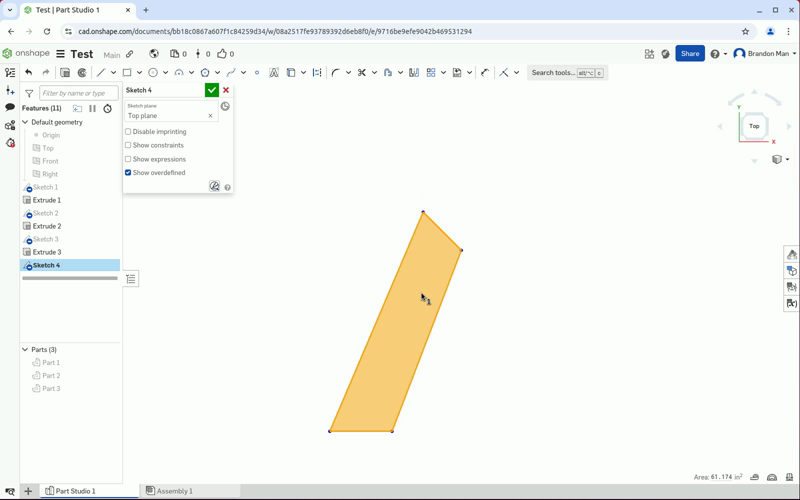
scroll(-6)
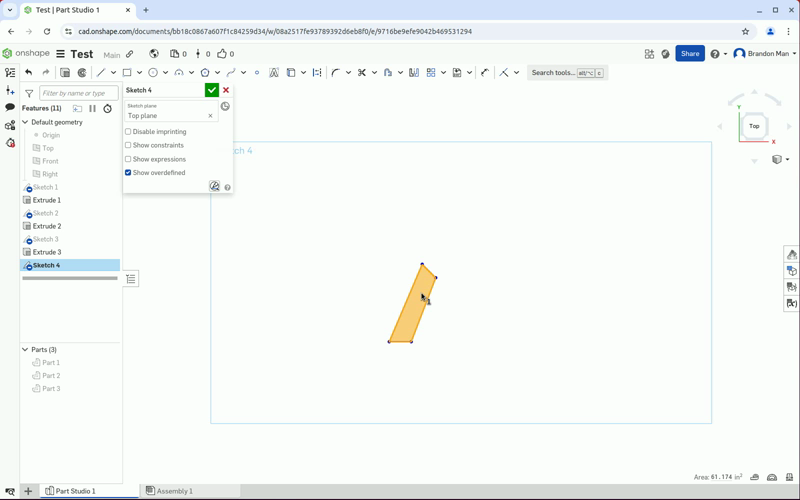
mouse_move(73, 352)
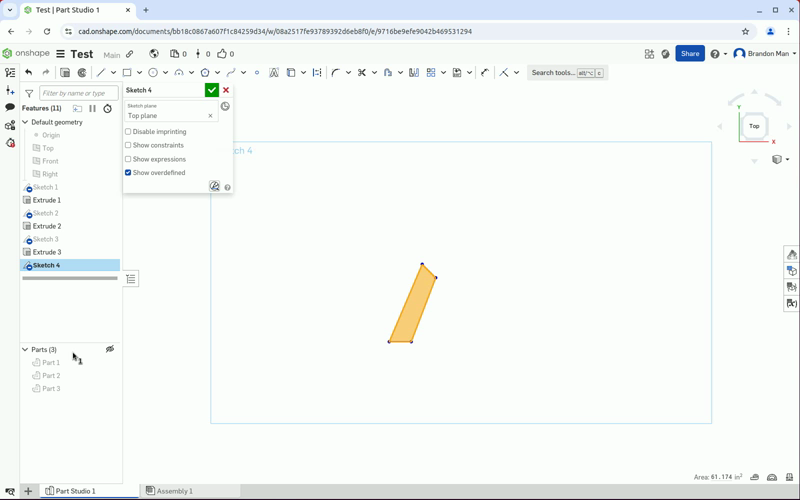
key(shift+y)
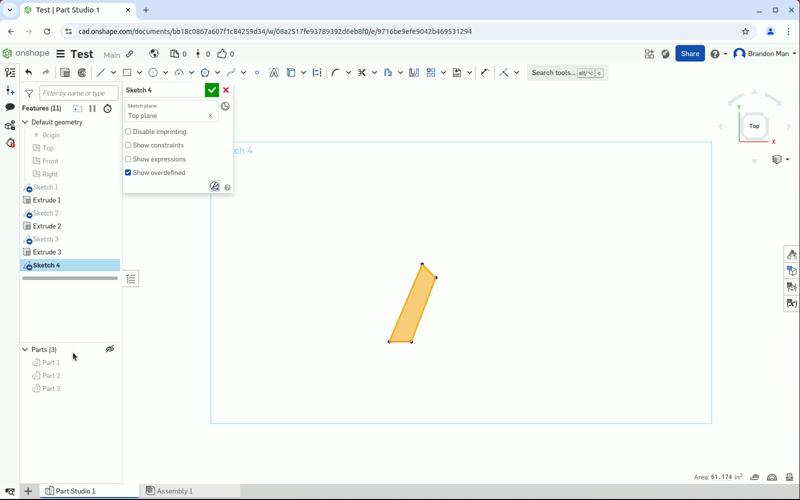
key(shift+e)
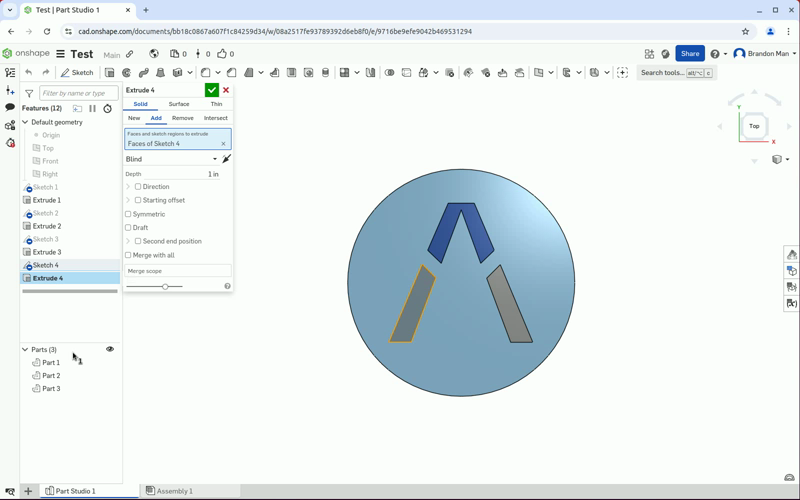
mouse_move(143, 106)
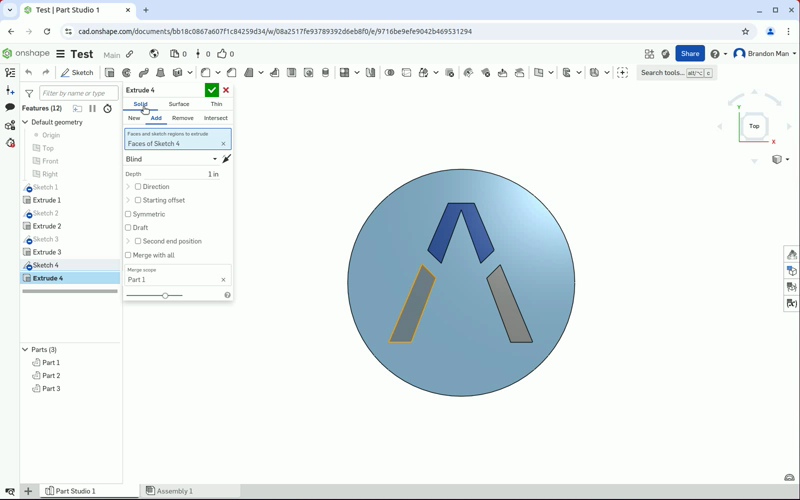
click(143, 106)
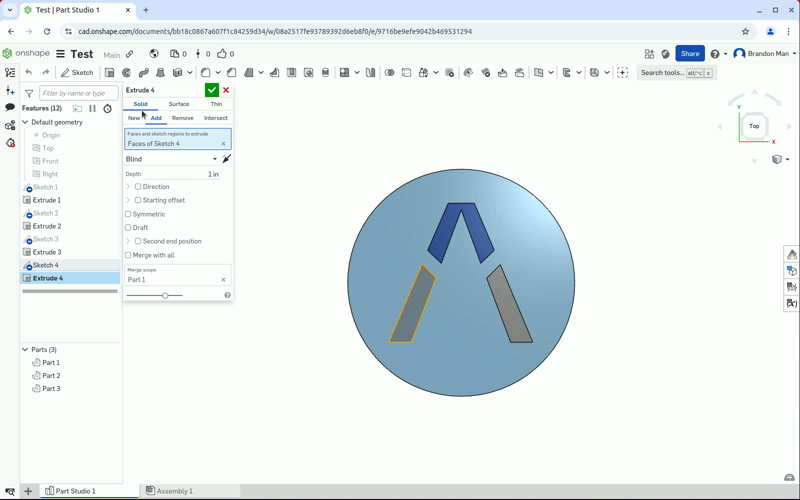
mouse_move(137, 120)
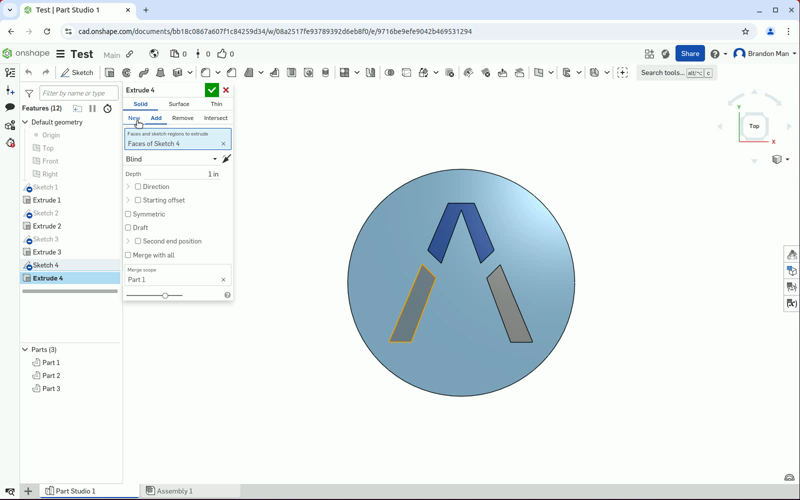
click(137, 120)
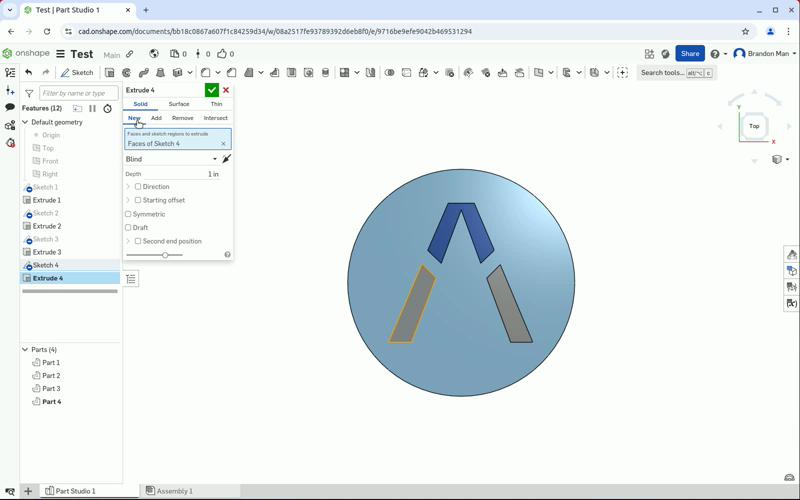
key(tab, 4)
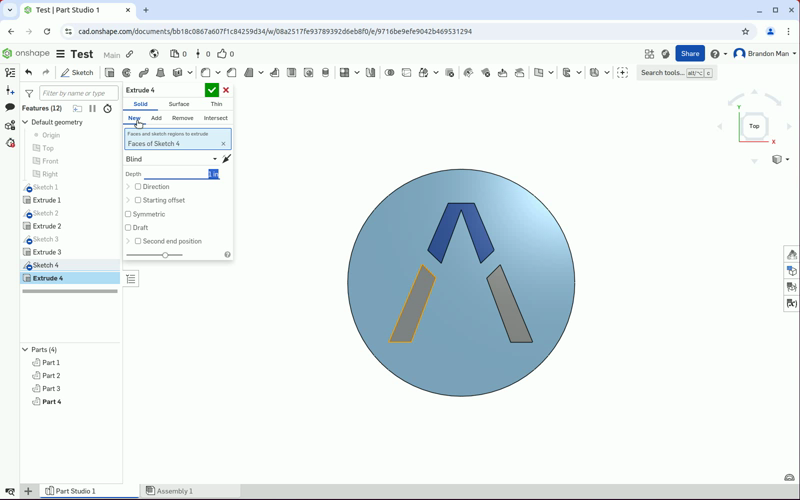
text(2.166)
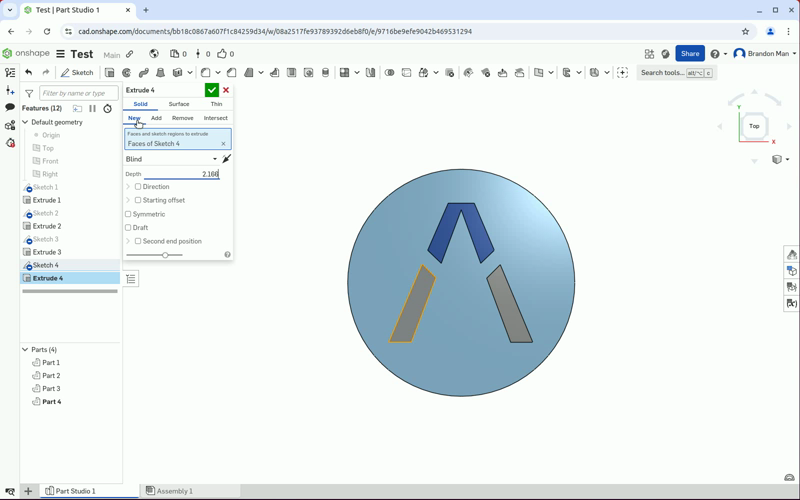
key(enter)
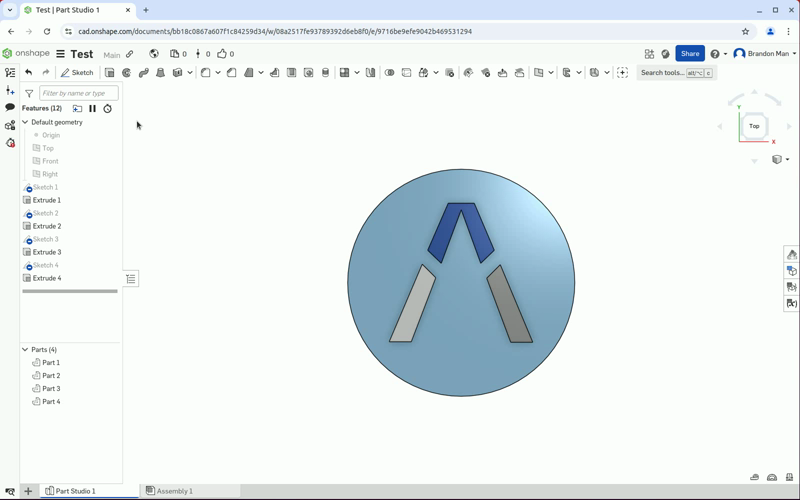
key(shift+h)
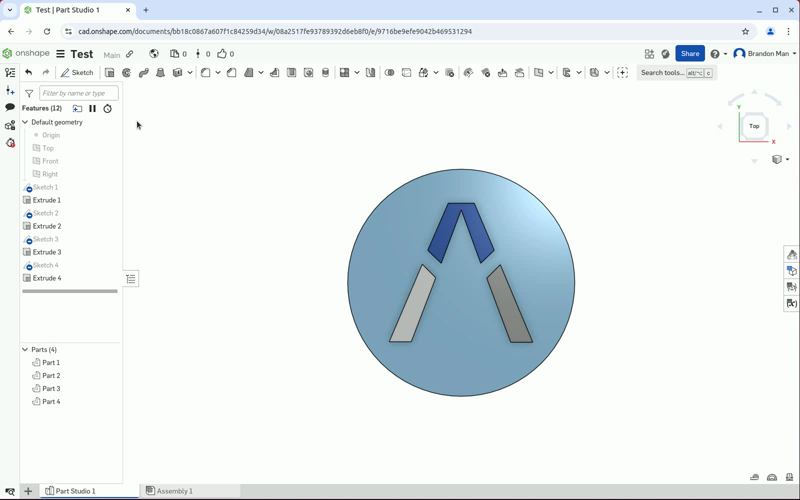
key(shift+h)
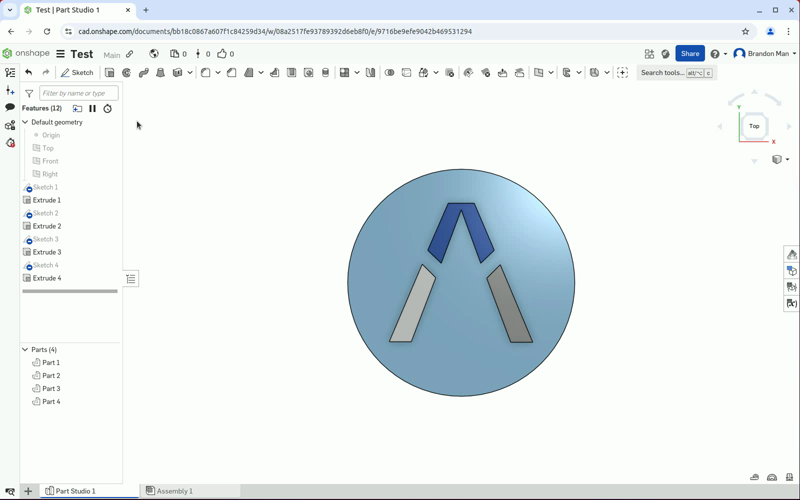
mouse_move(73, 189)
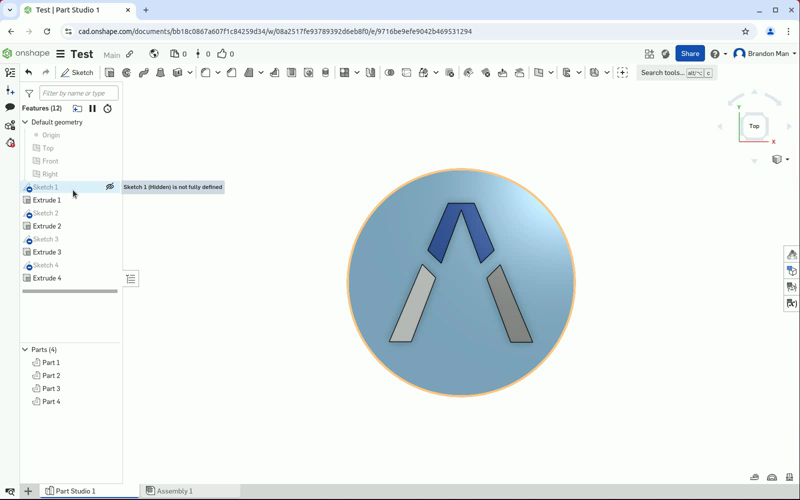
click(73, 189)
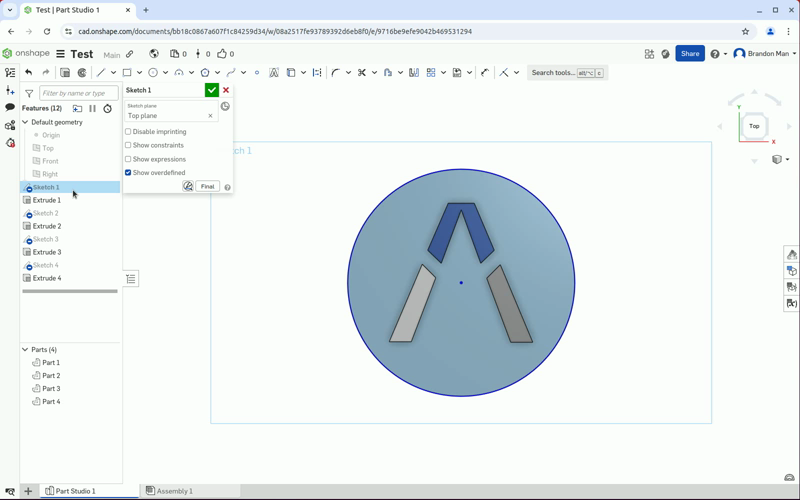
mouse_move(229, 92)
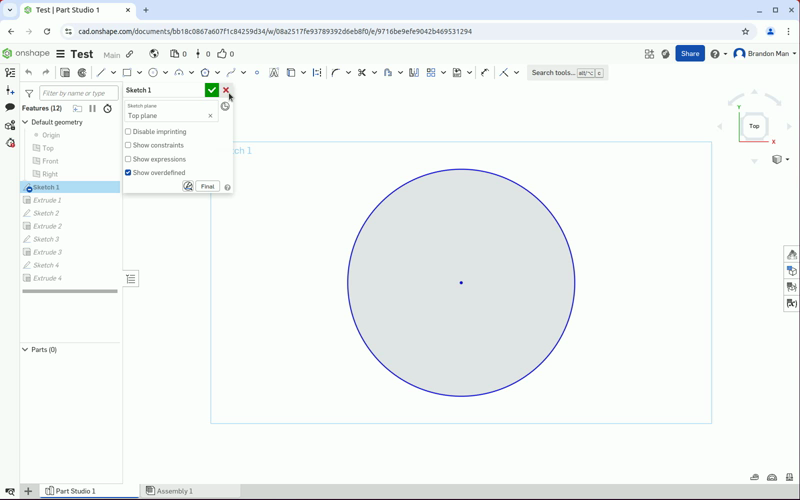
click(229, 92)
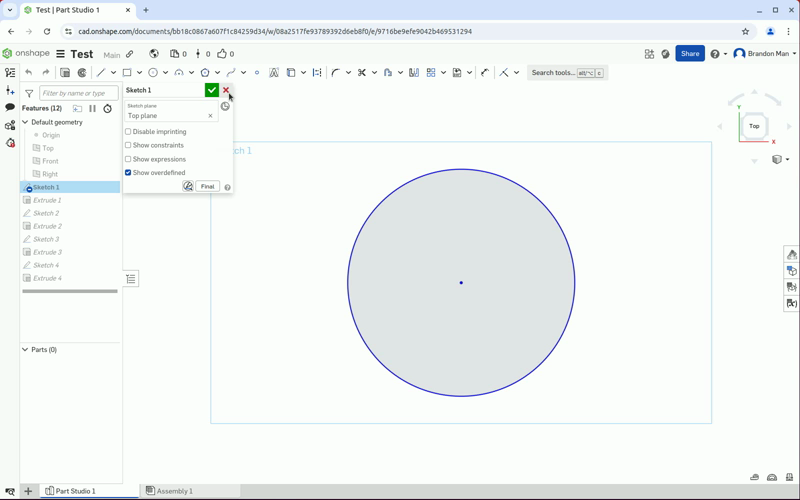
key(shift+s)
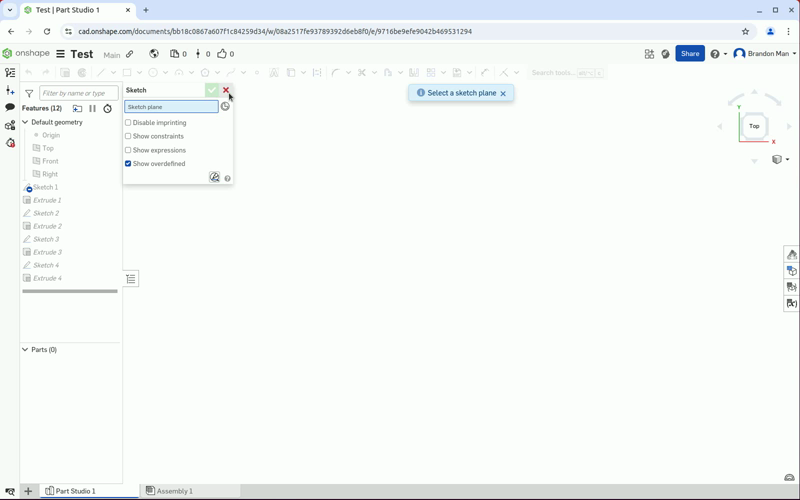
mouse_move(73, 150)
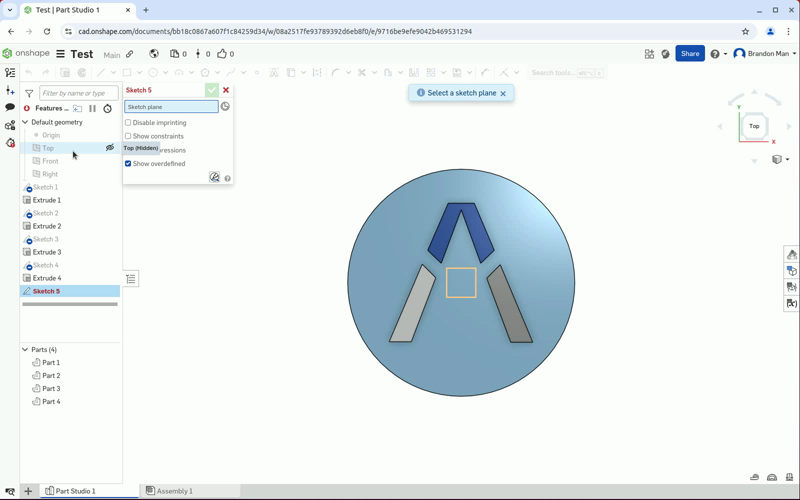
click(73, 150)
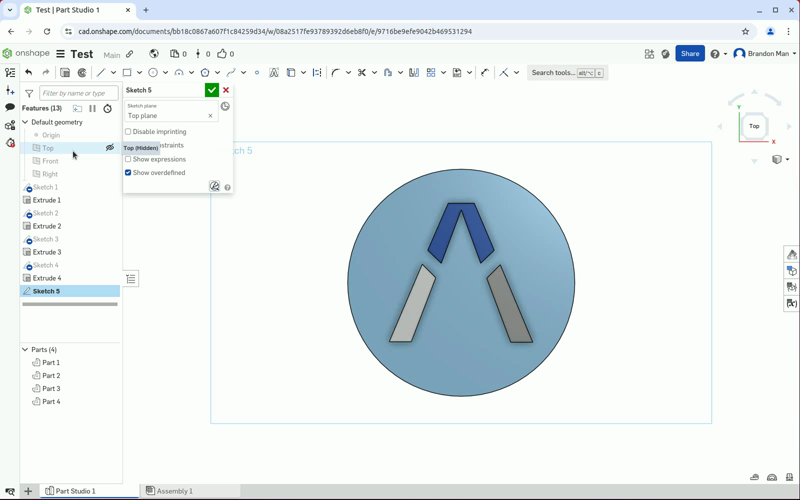
mouse_move(73, 352)
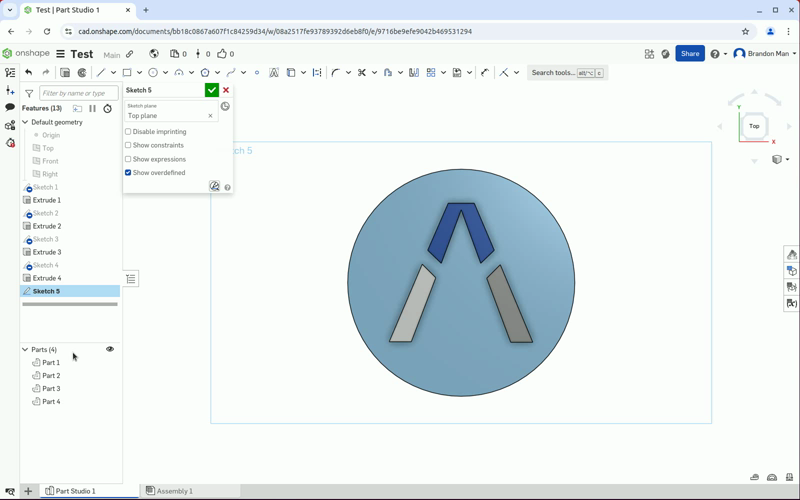
key(y)
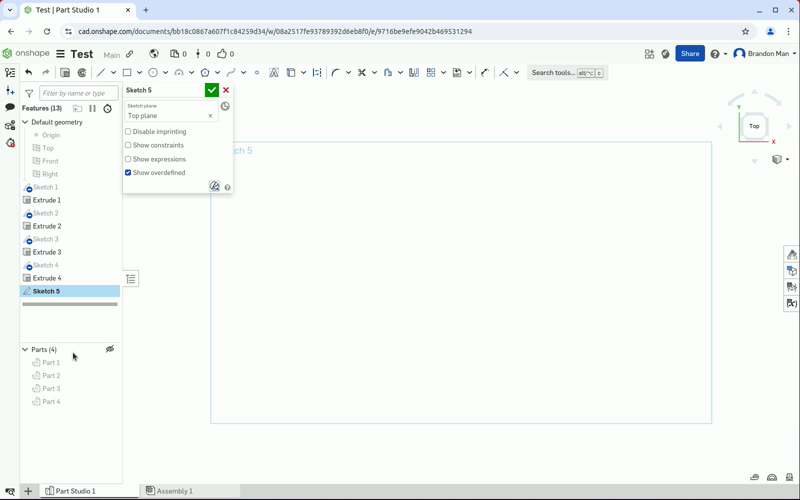
key(l)
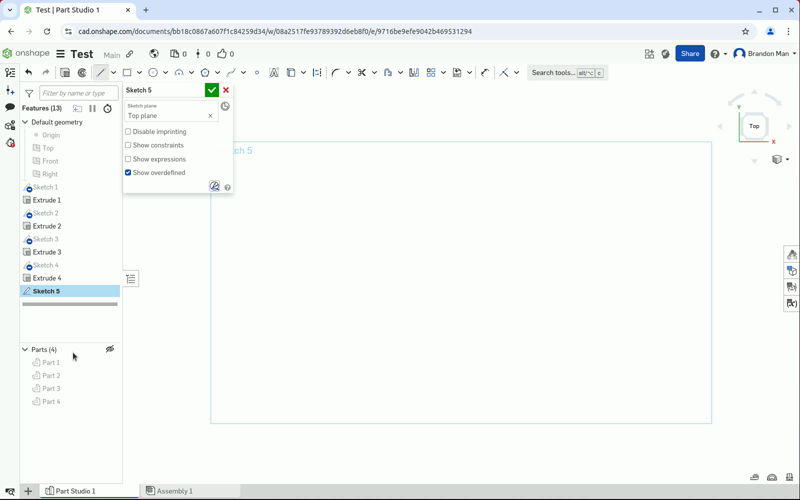
key_down(shift)
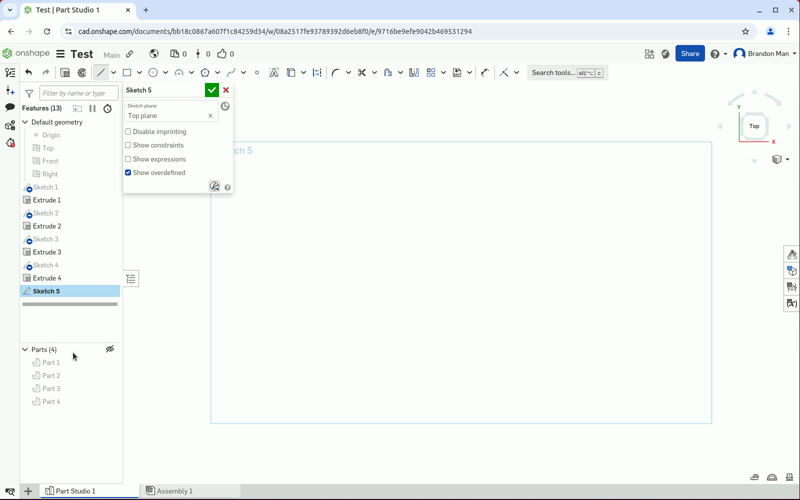
mouse_move(405, 247)
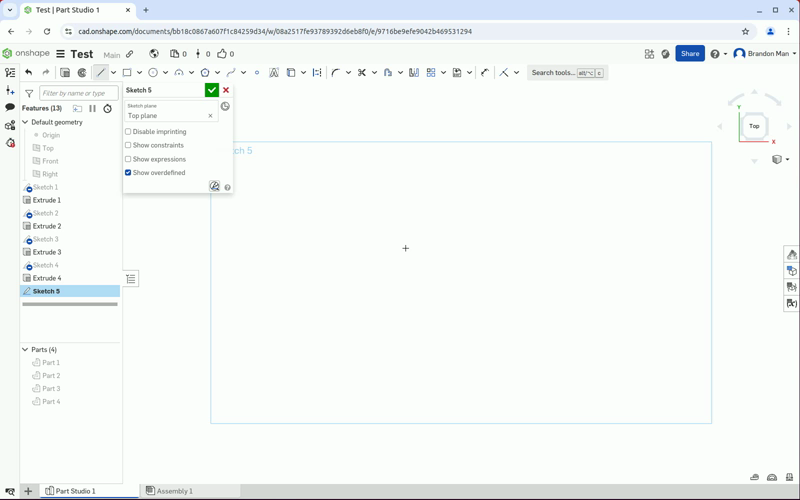
click(405, 247)
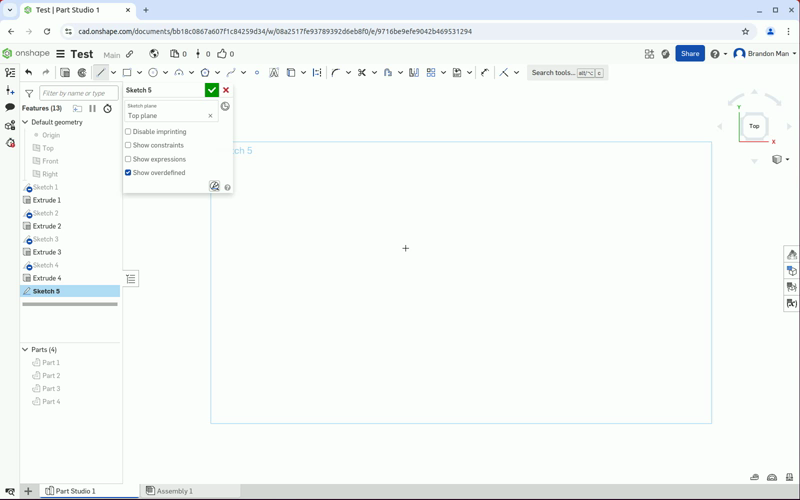
key_up(shift)
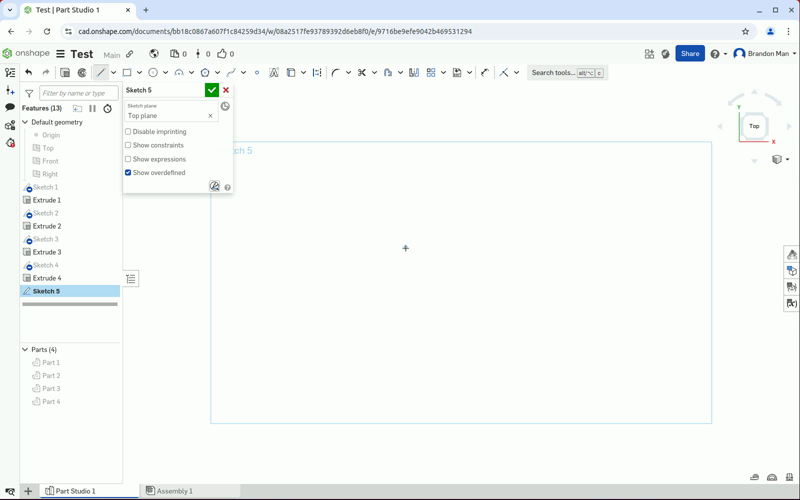
key_down(shift)
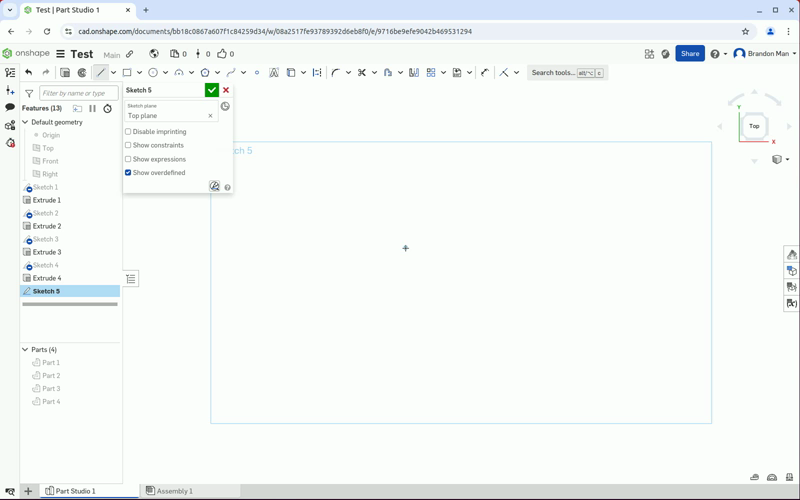
mouse_move(435, 247)
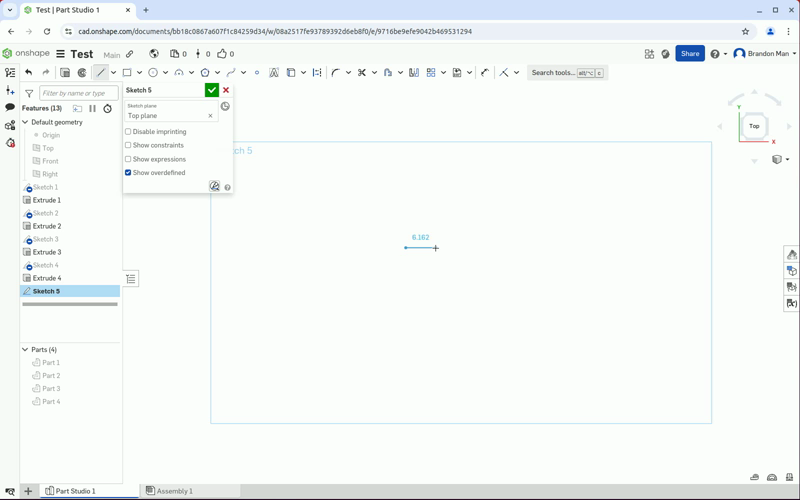
mouse_move(422, 264)
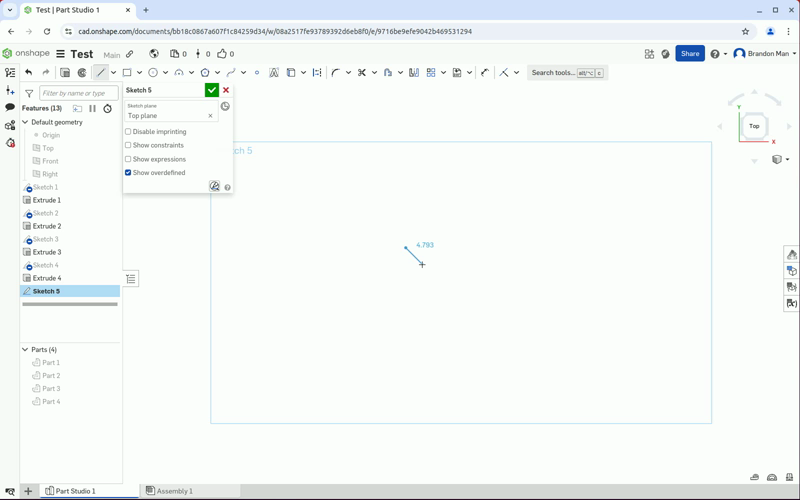
click(422, 264)
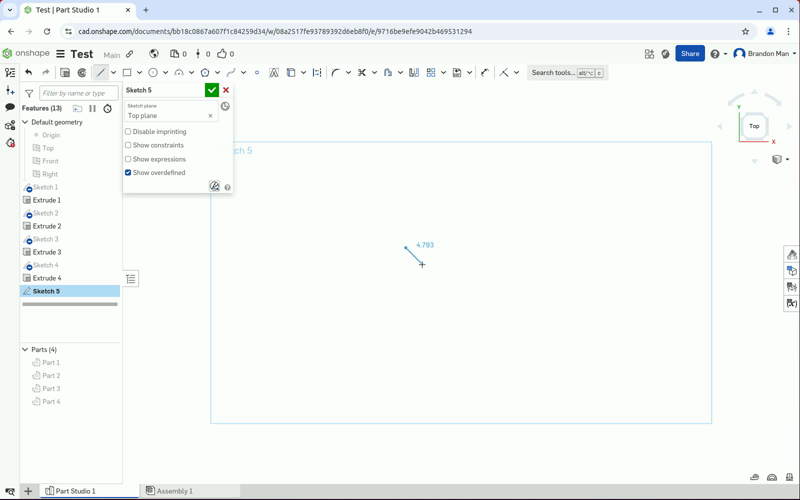
key_up(shift)
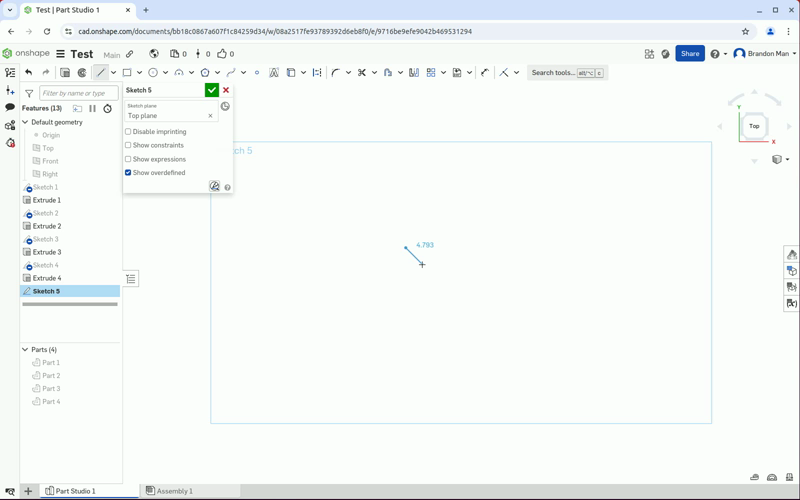
key_down(shift)
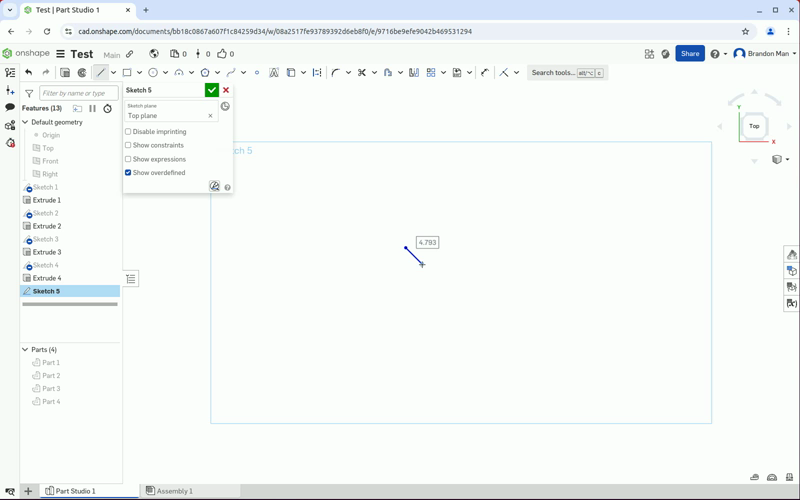
mouse_move(452, 264)
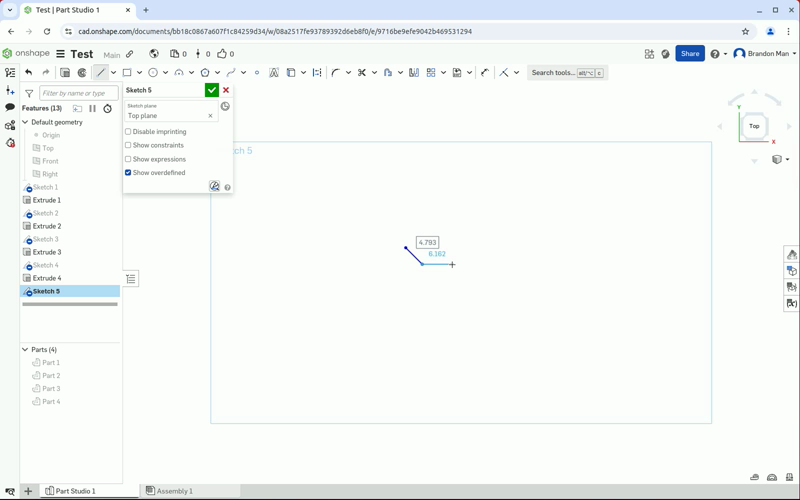
mouse_move(435, 278)
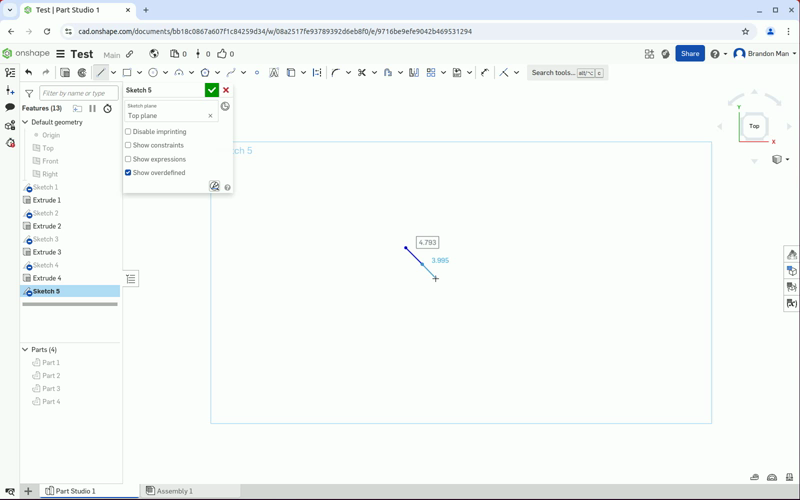
click(435, 278)
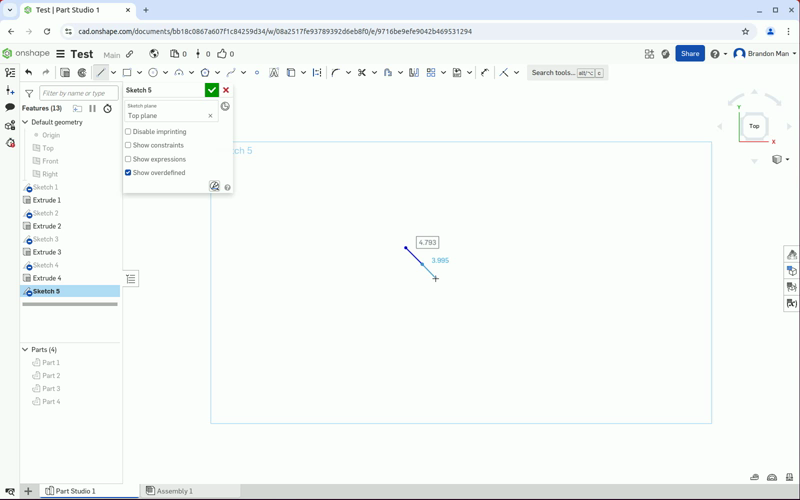
key_up(shift)
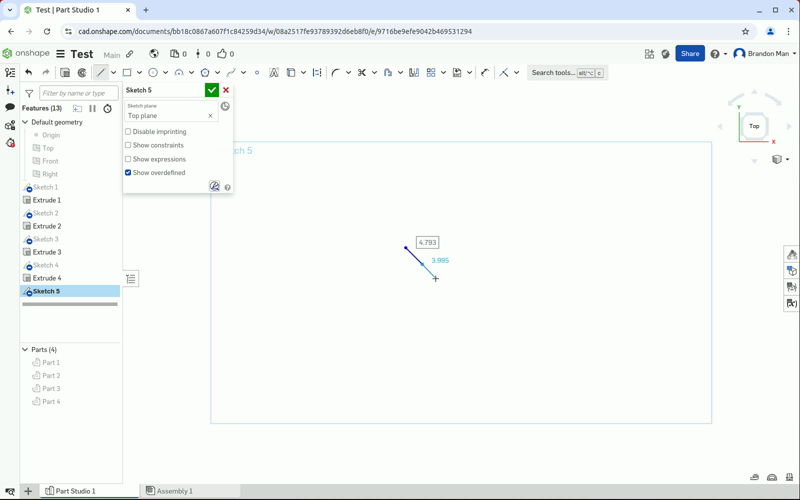
key_down(shift)
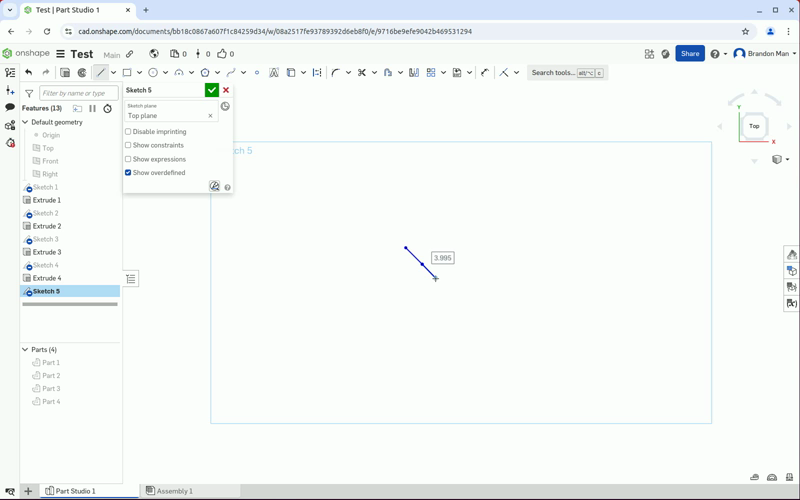
mouse_move(465, 278)
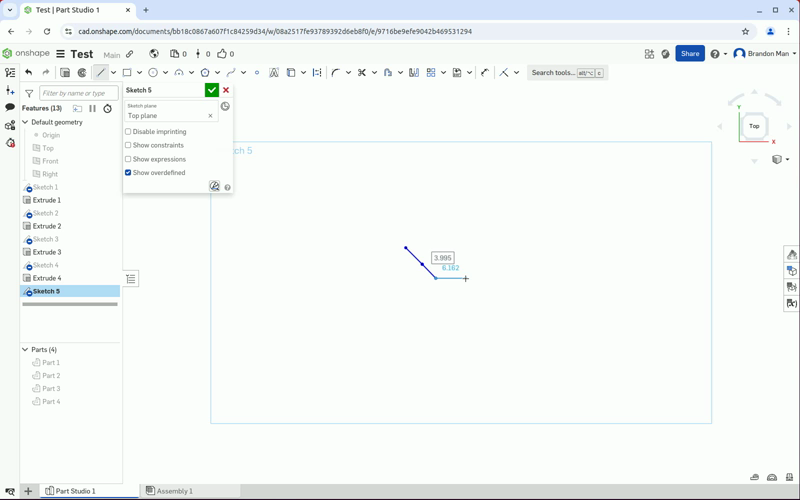
mouse_move(461, 302)
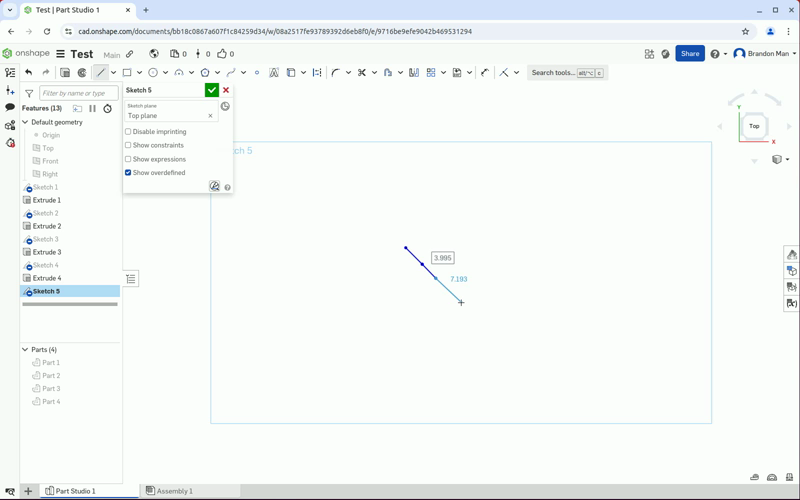
click(461, 302)
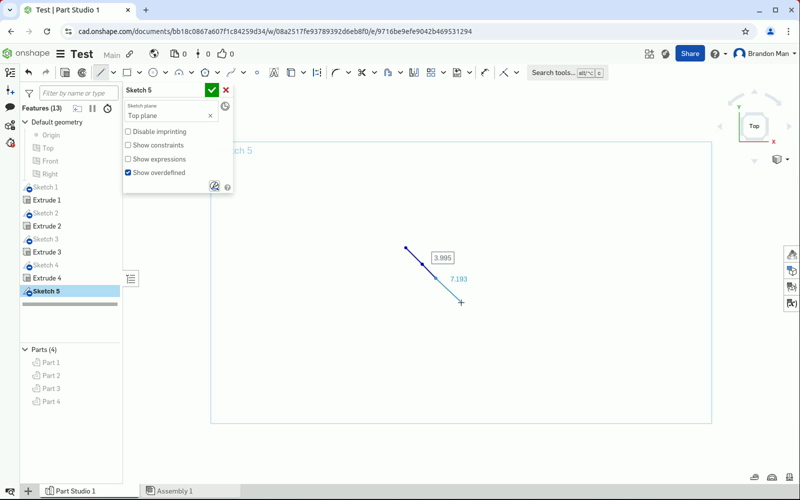
key_up(shift)
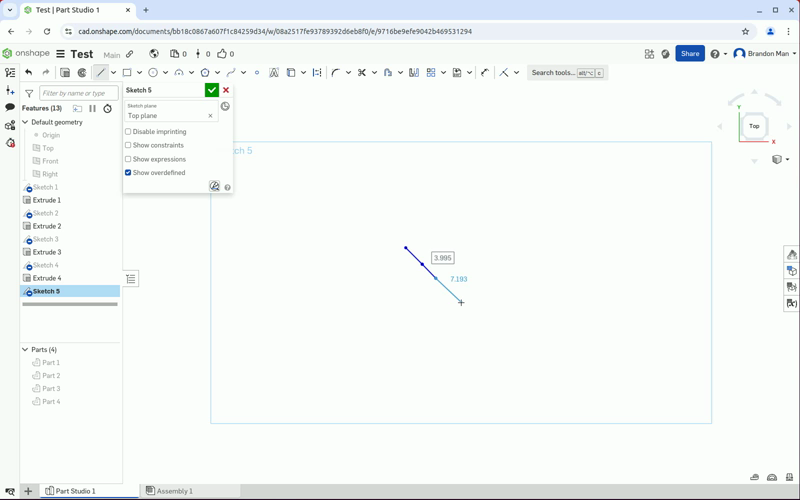
key_down(shift)
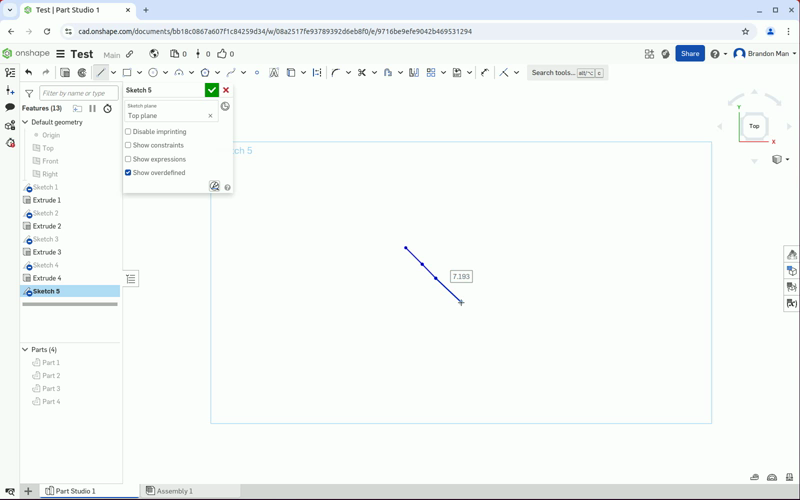
mouse_move(491, 302)
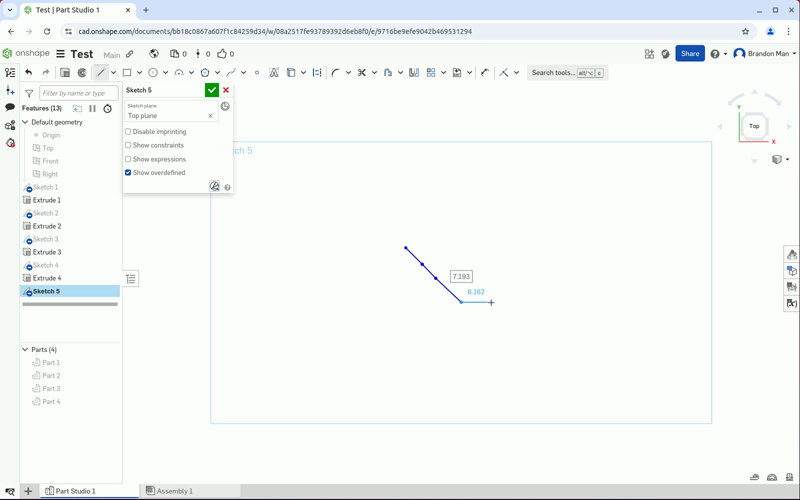
mouse_move(485, 278)
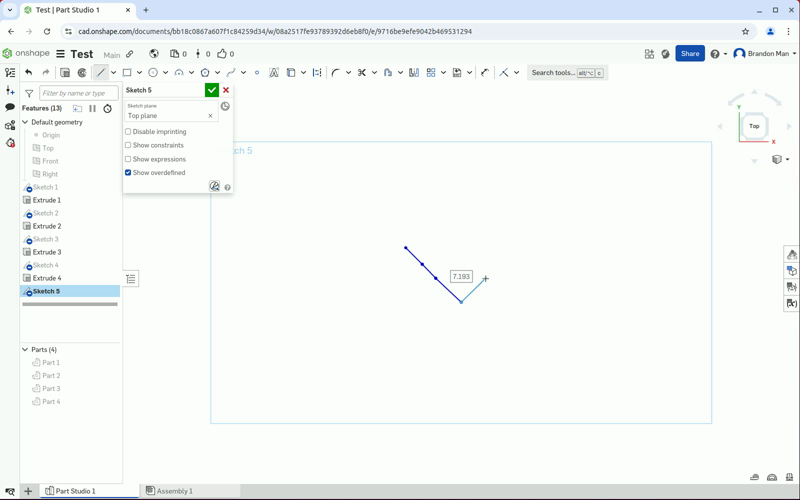
click(485, 278)
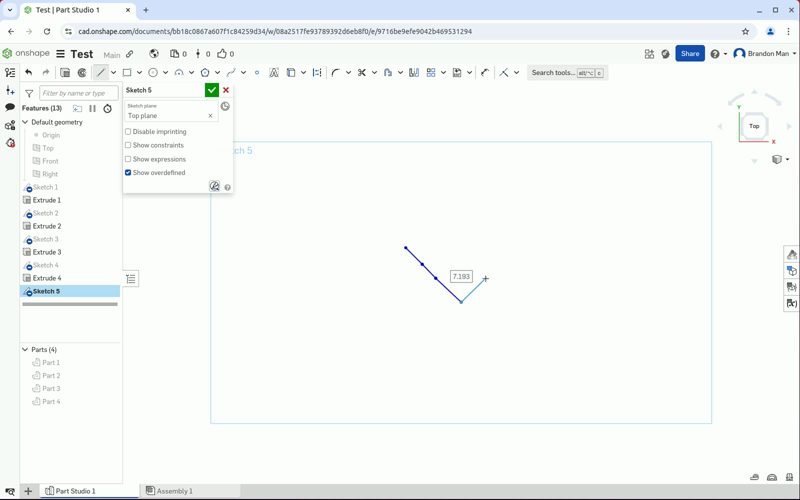
key_up(shift)
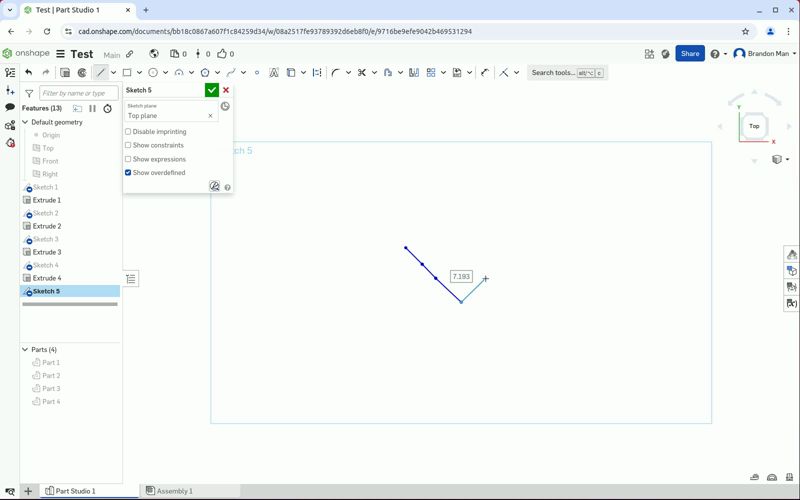
key_down(shift)
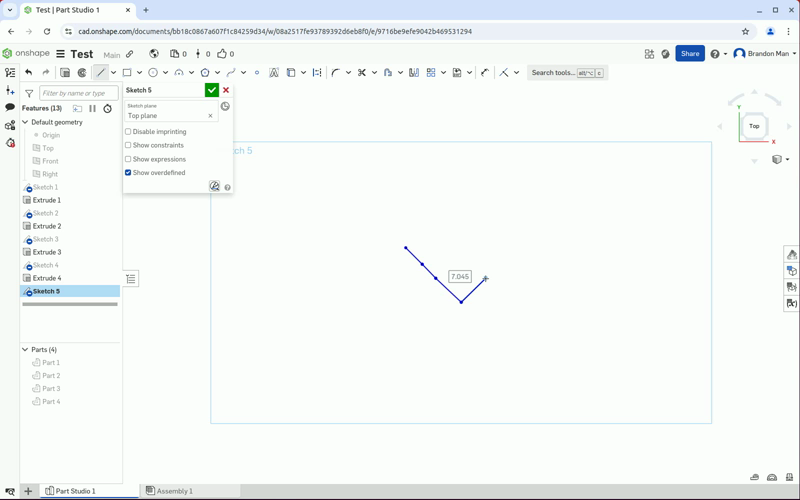
mouse_move(515, 278)
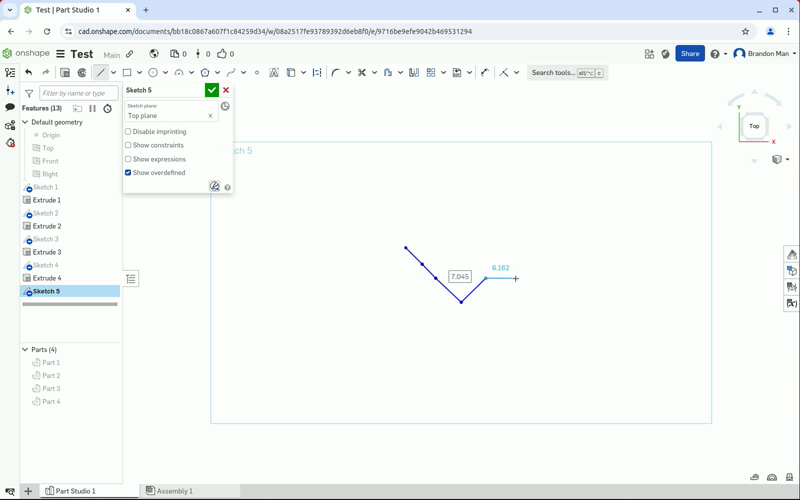
mouse_move(499, 264)
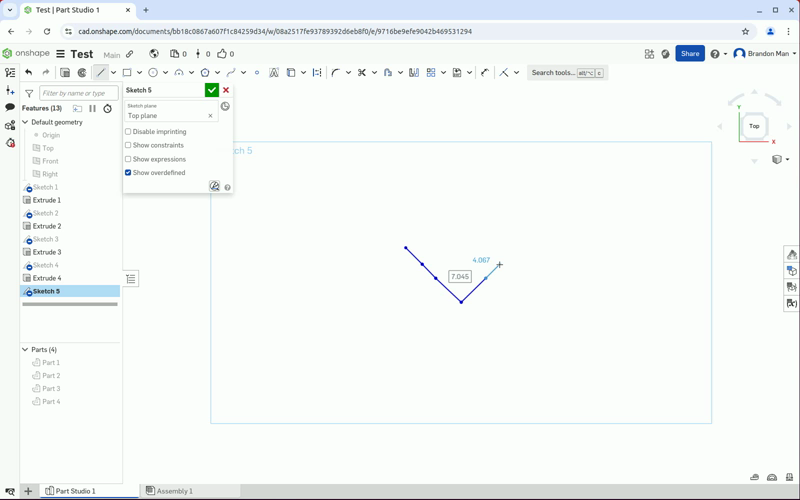
click(499, 264)
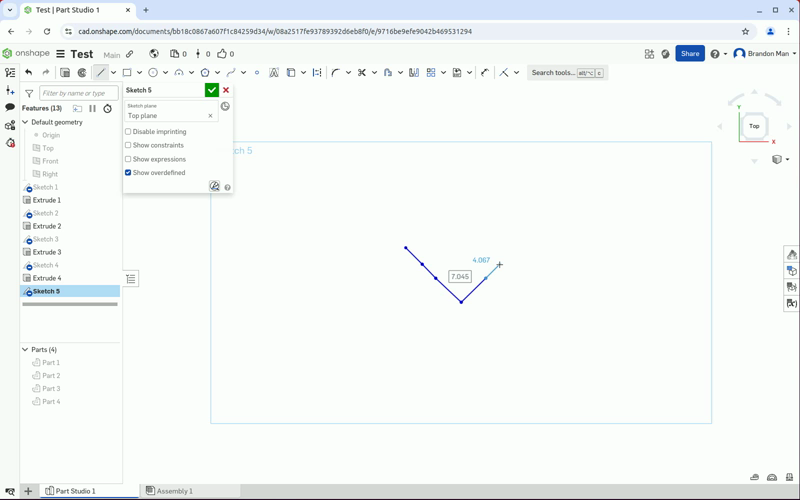
key_up(shift)
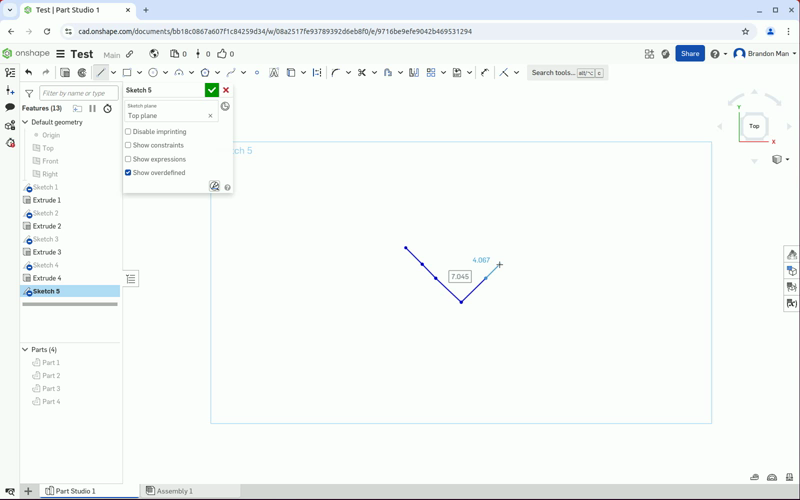
key_down(shift)
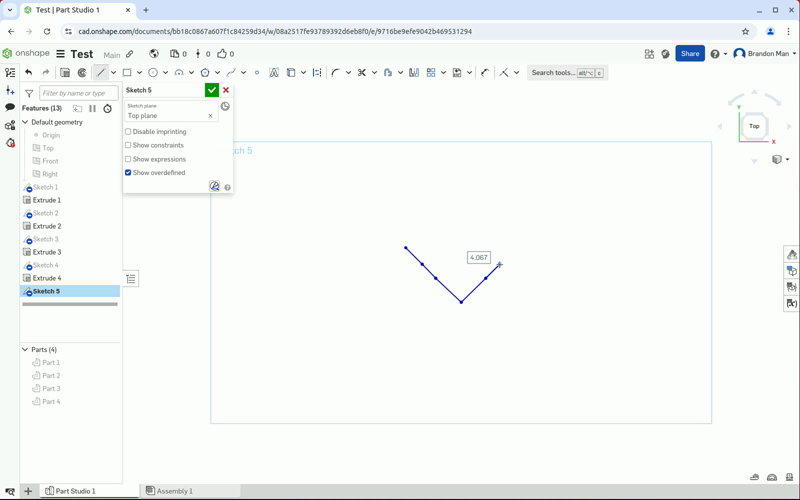
mouse_move(529, 264)
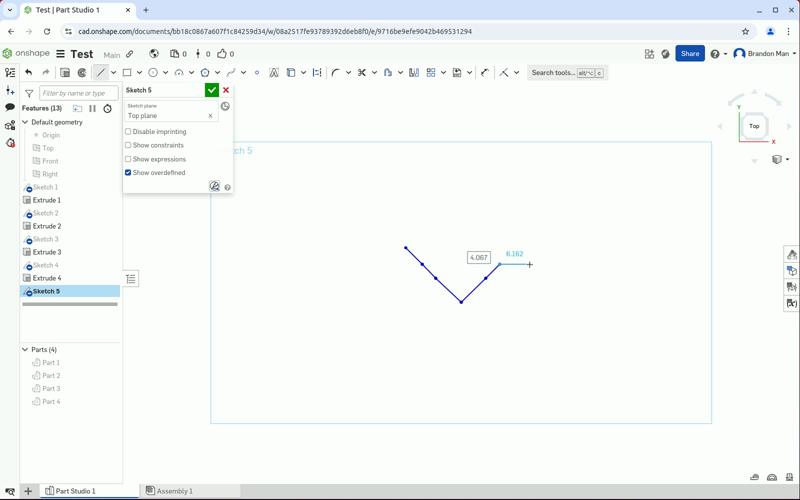
mouse_move(516, 247)
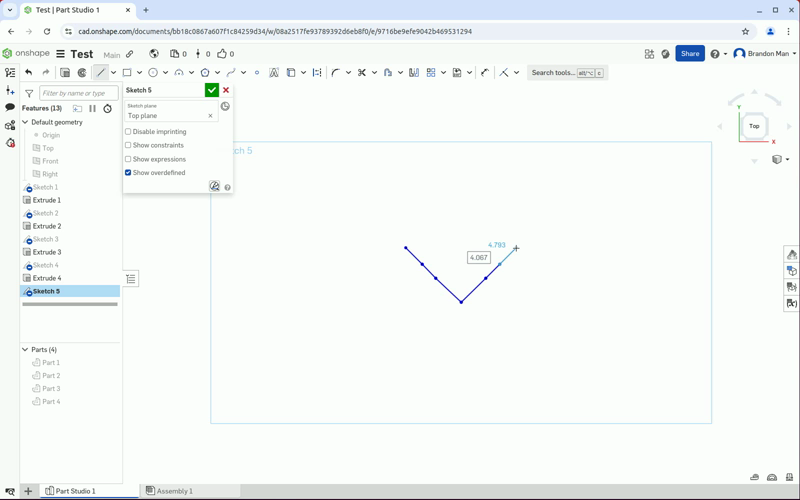
click(516, 247)
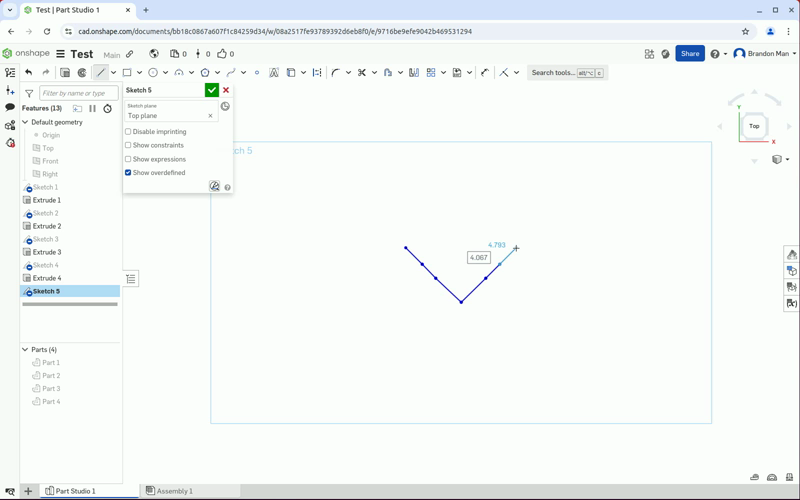
key_up(shift)
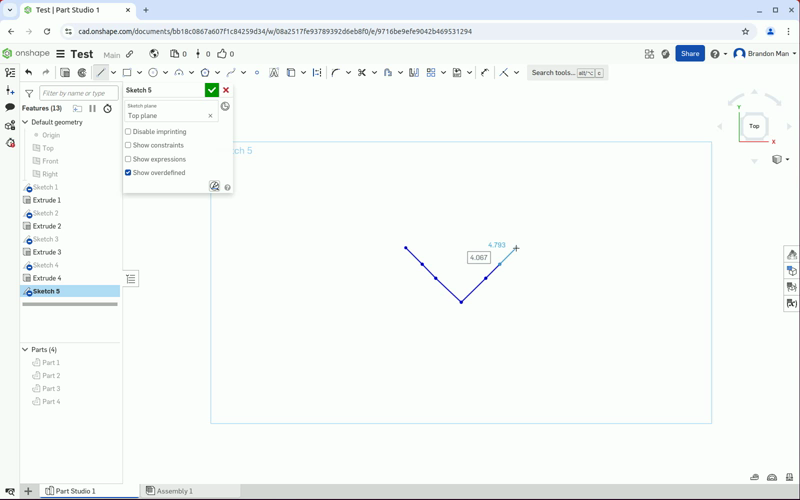
key_down(shift)
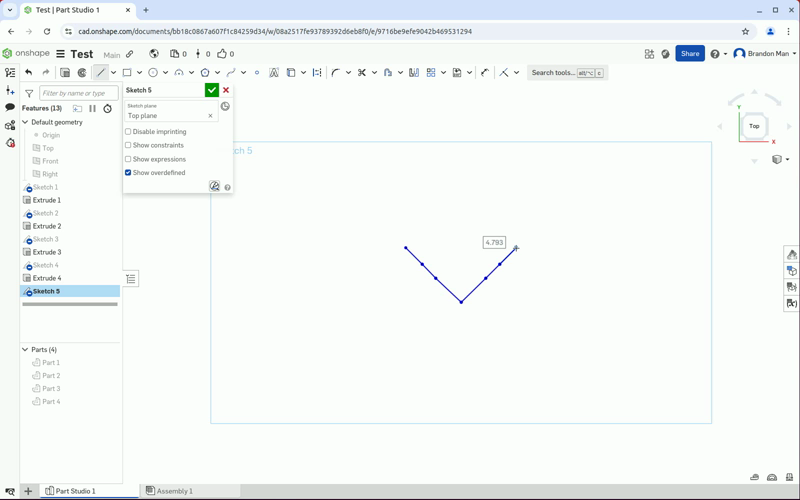
mouse_move(546, 247)
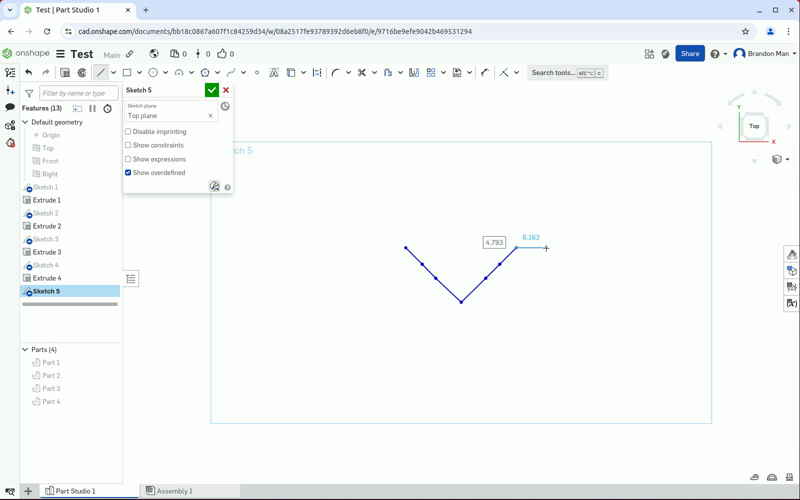
mouse_move(505, 237)
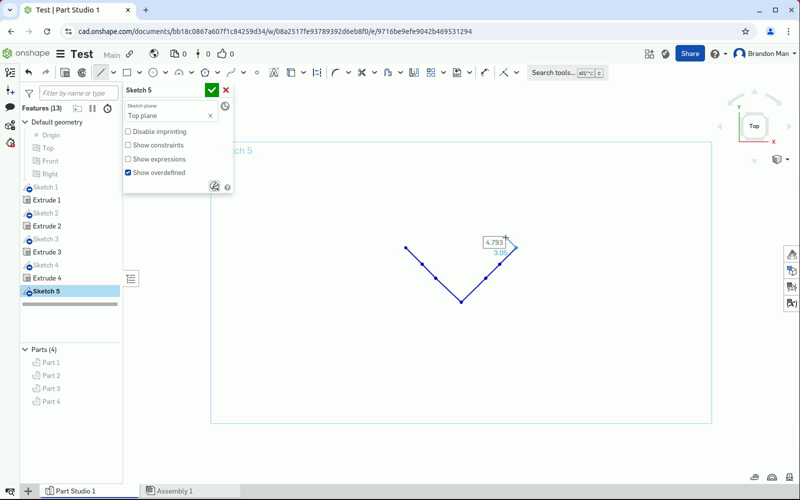
click(505, 237)
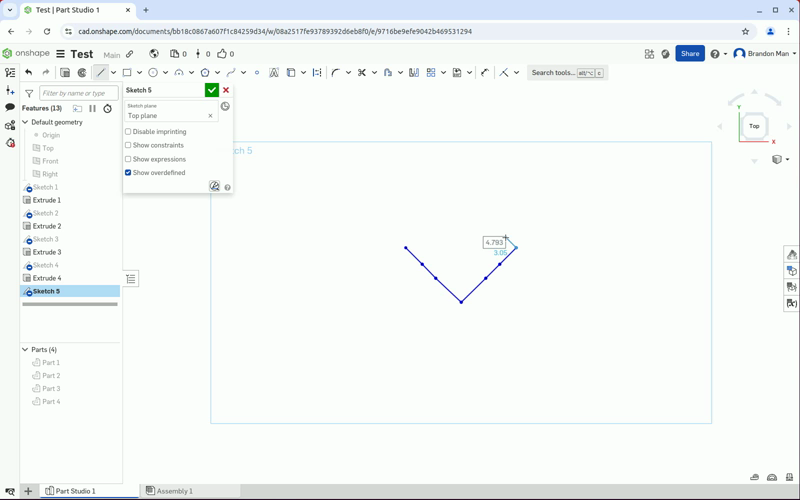
key_up(shift)
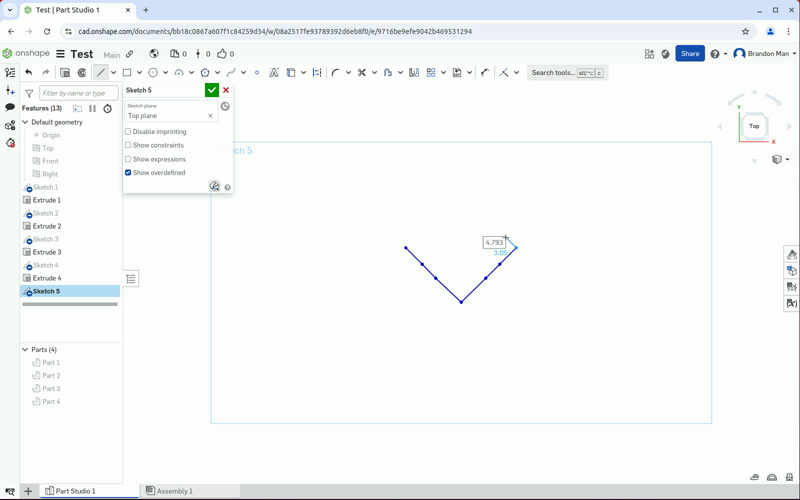
key_down(shift)
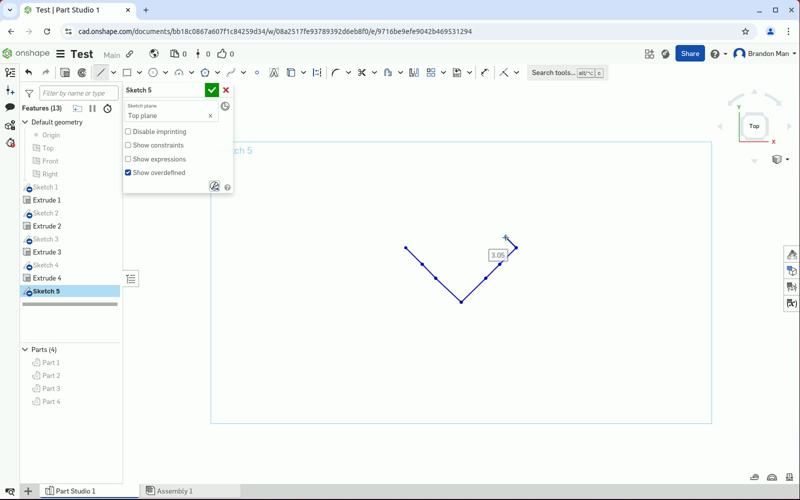
mouse_move(535, 237)
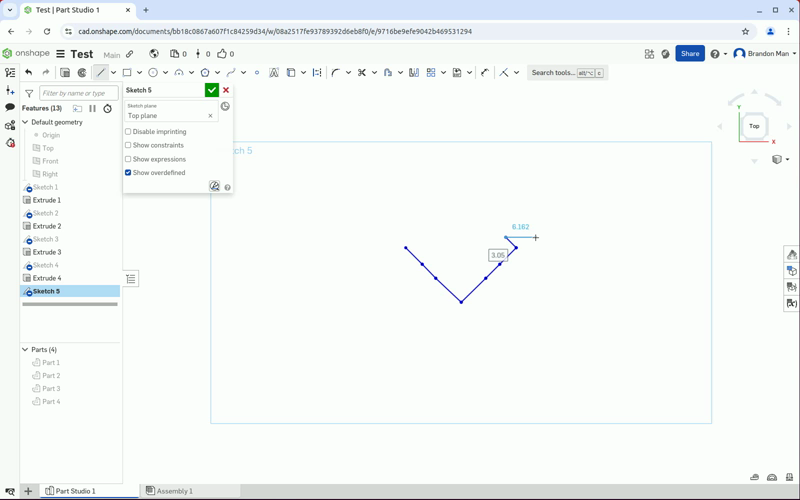
mouse_move(493, 250)
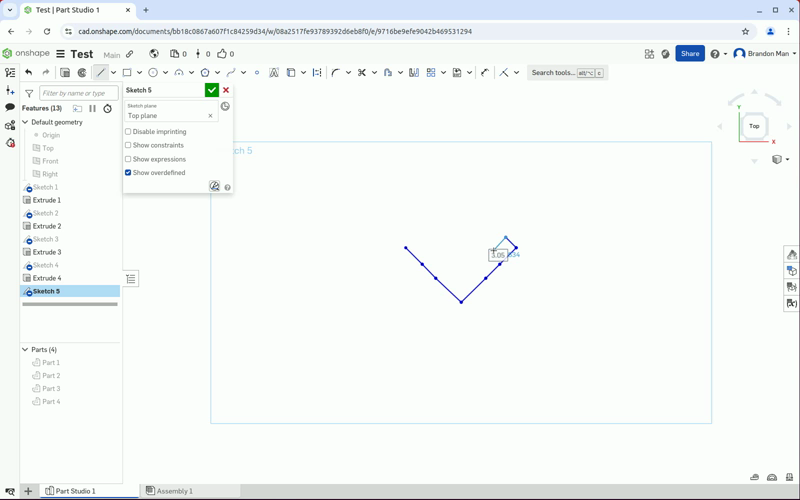
click(493, 250)
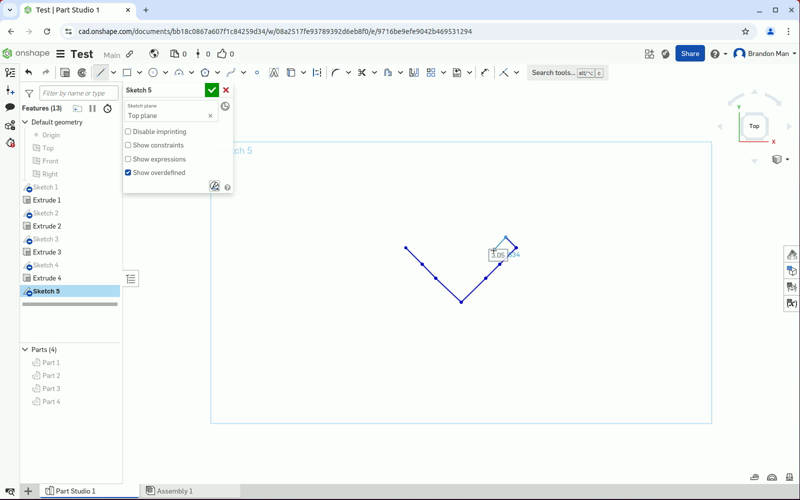
key_up(shift)
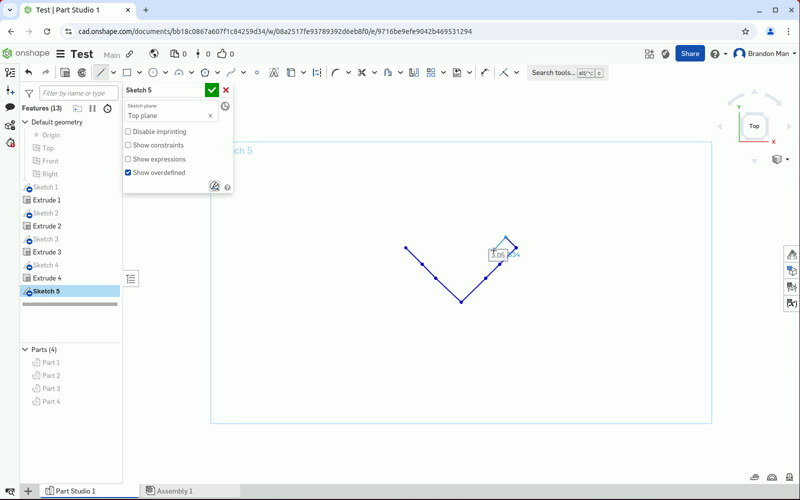
key_down(shift)
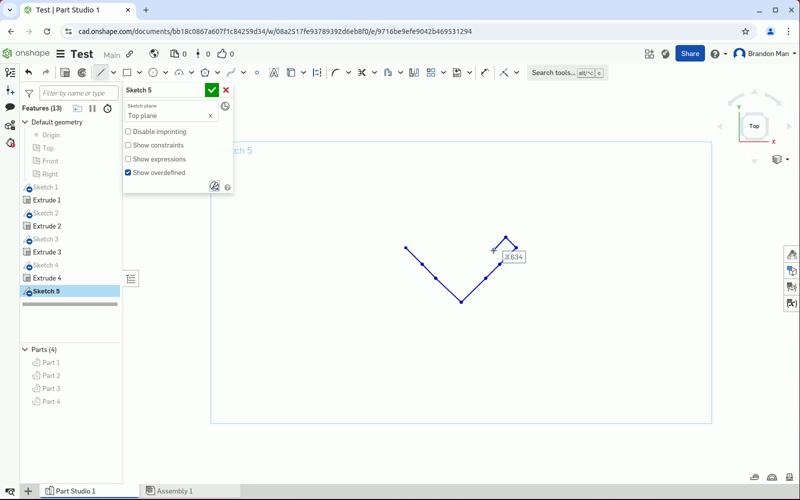
mouse_move(523, 250)
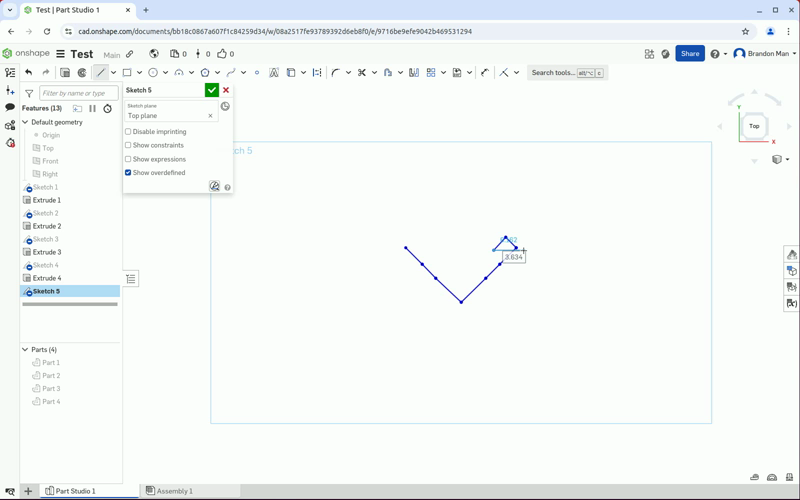
mouse_move(481, 262)
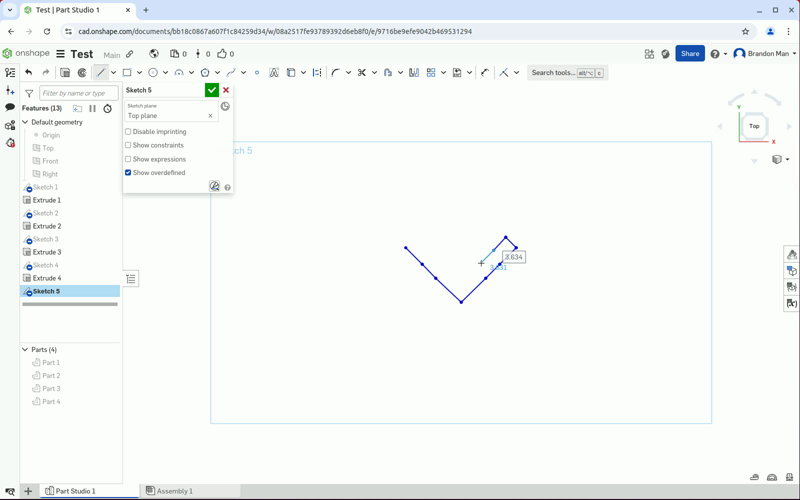
click(481, 262)
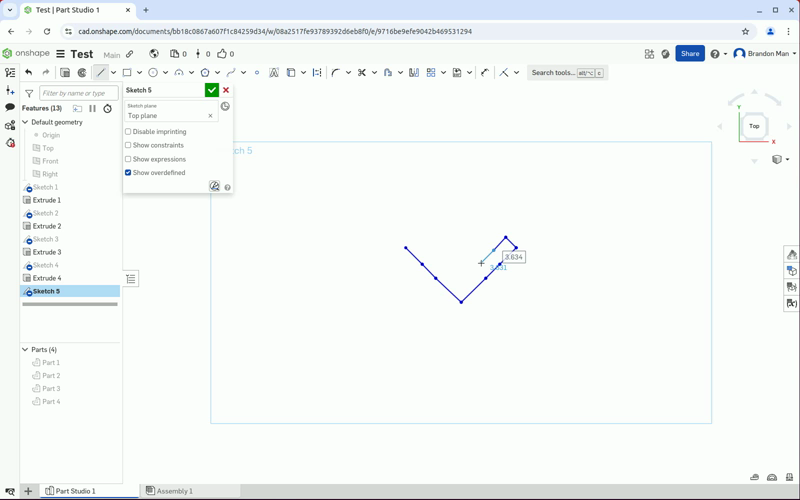
key_up(shift)
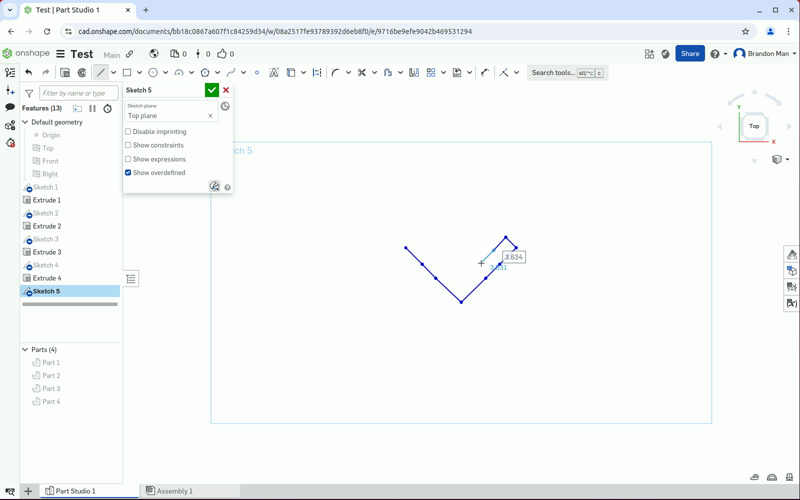
key_down(shift)
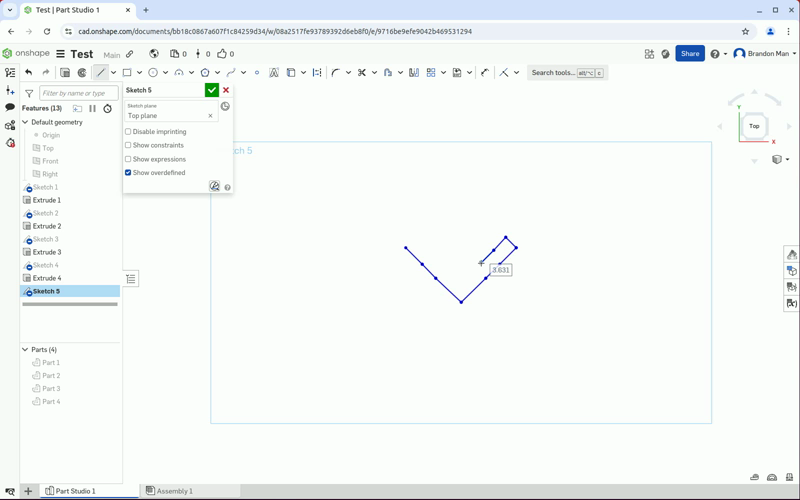
mouse_move(511, 262)
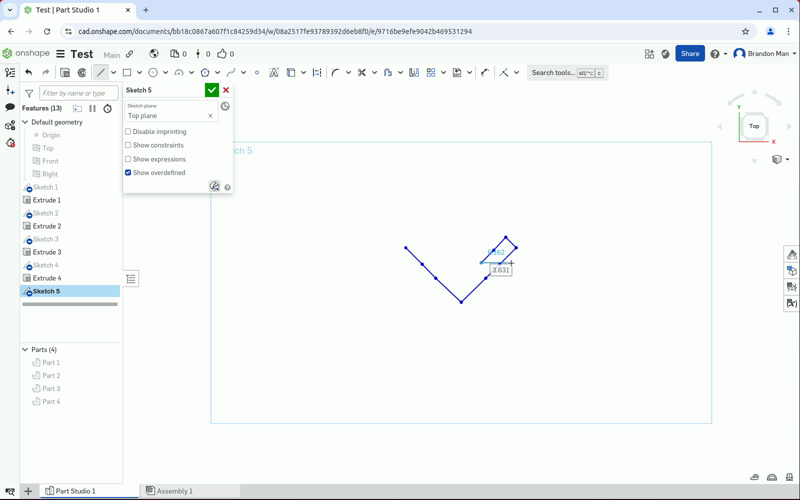
mouse_move(461, 282)
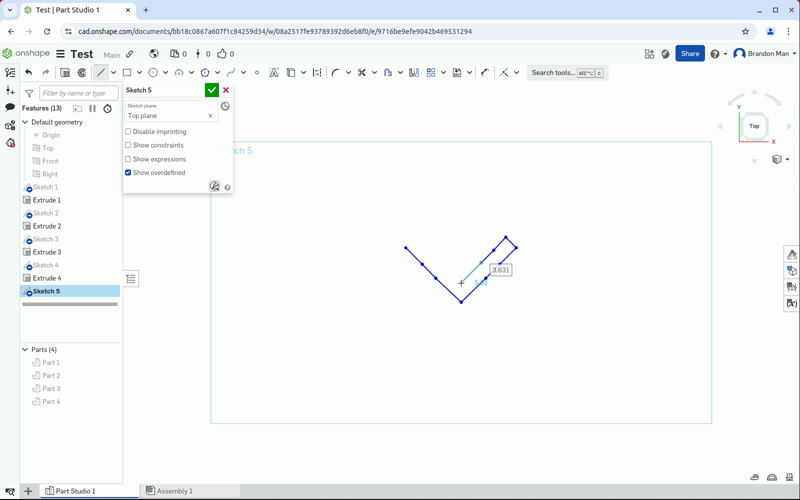
click(461, 282)
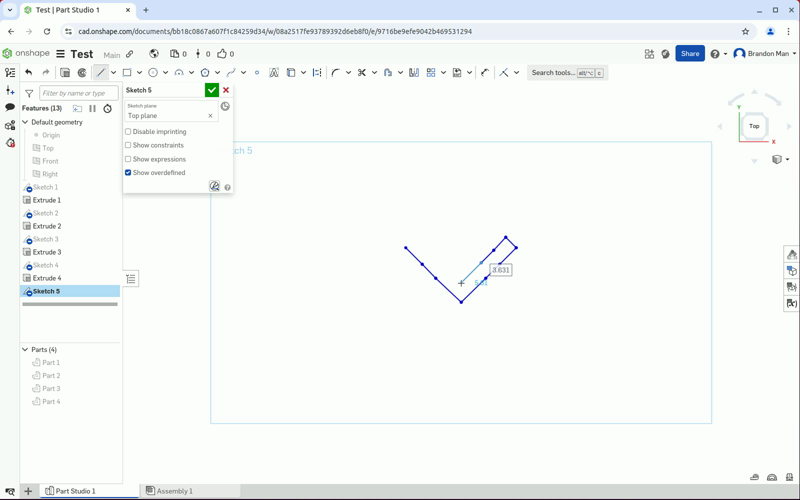
key_up(shift)
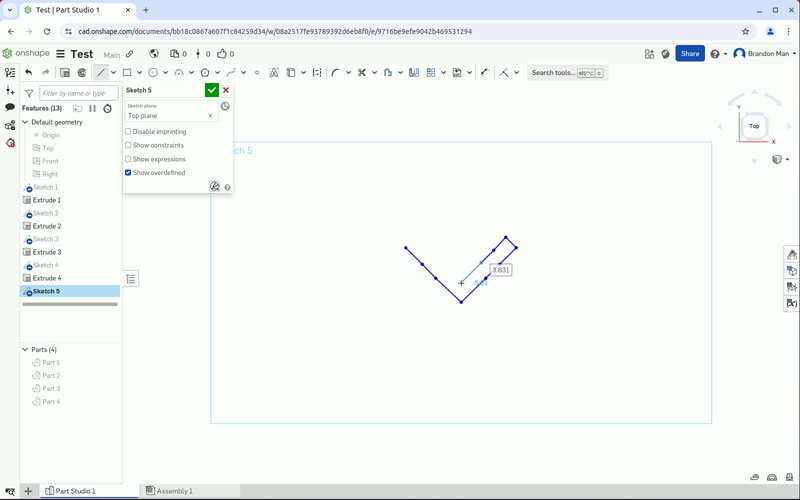
key_down(shift)
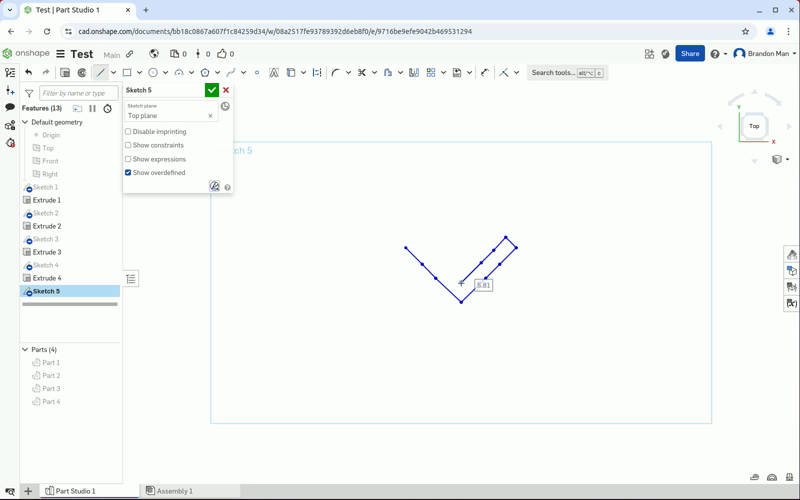
mouse_move(491, 282)
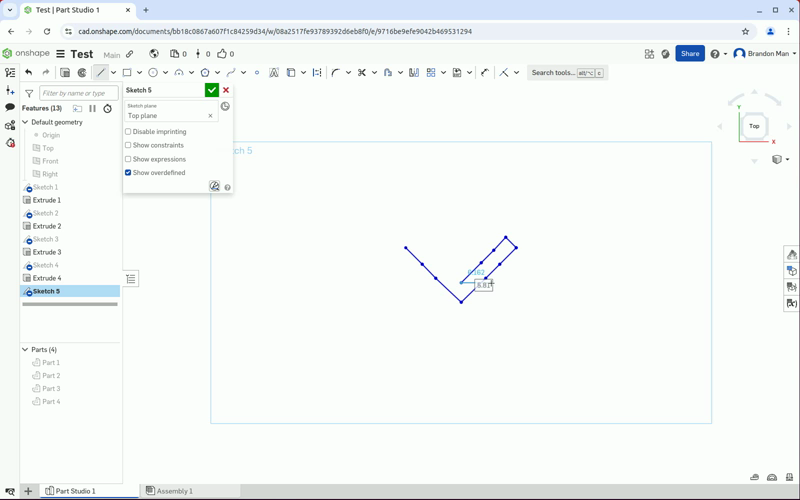
mouse_move(440, 262)
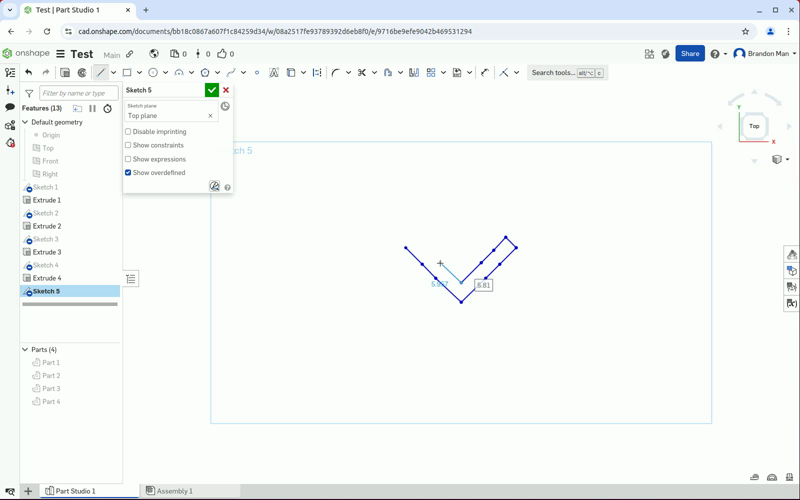
click(440, 262)
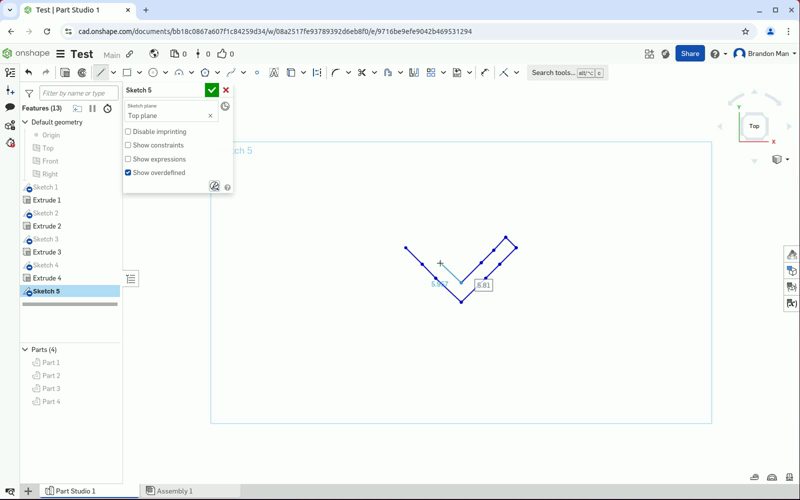
key_up(shift)
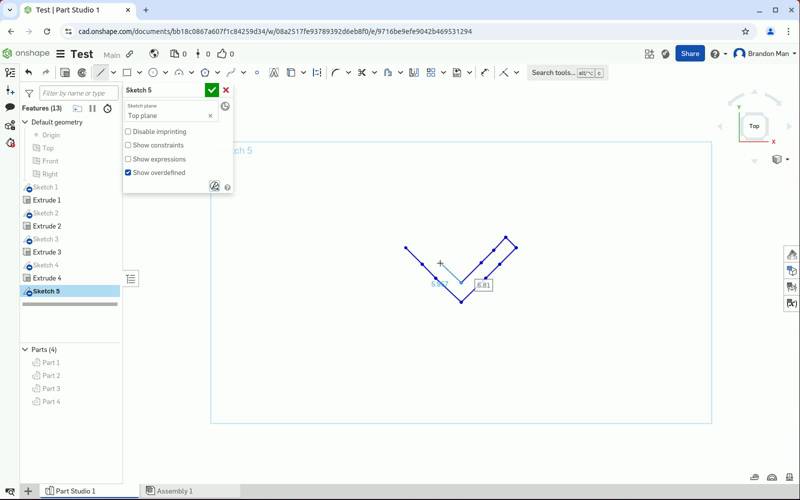
key_down(shift)
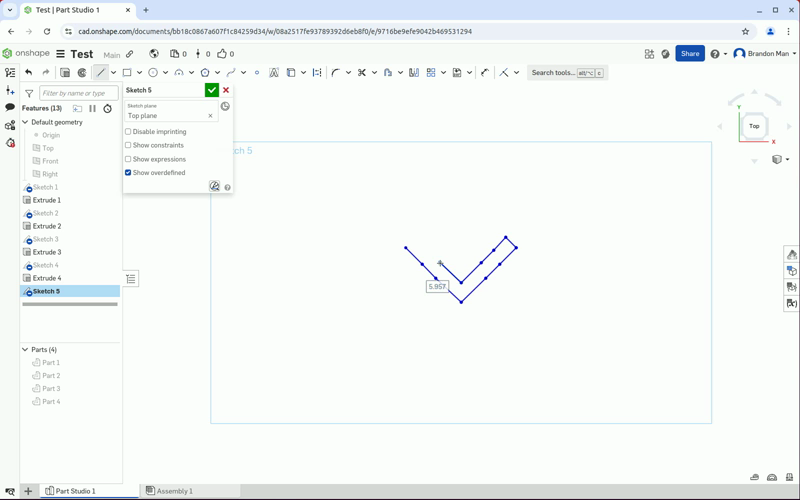
mouse_move(470, 262)
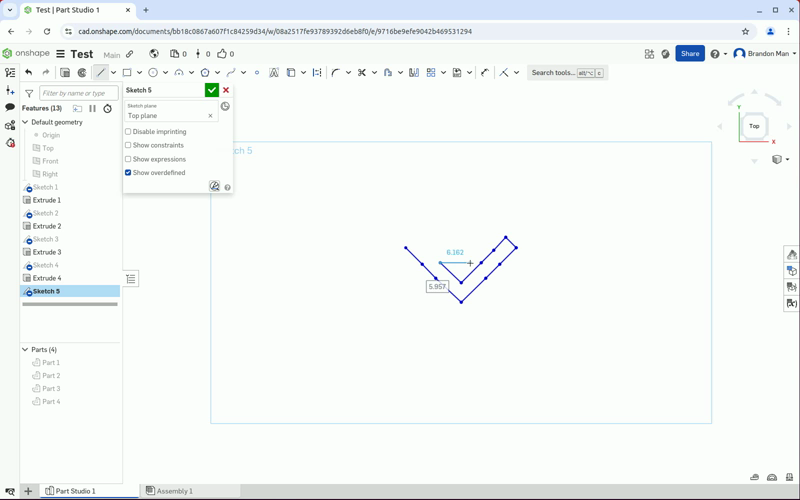
mouse_move(427, 250)
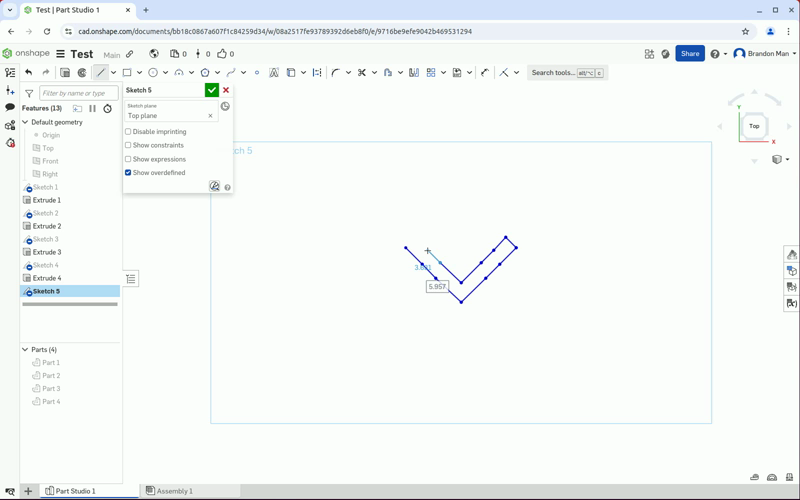
click(427, 250)
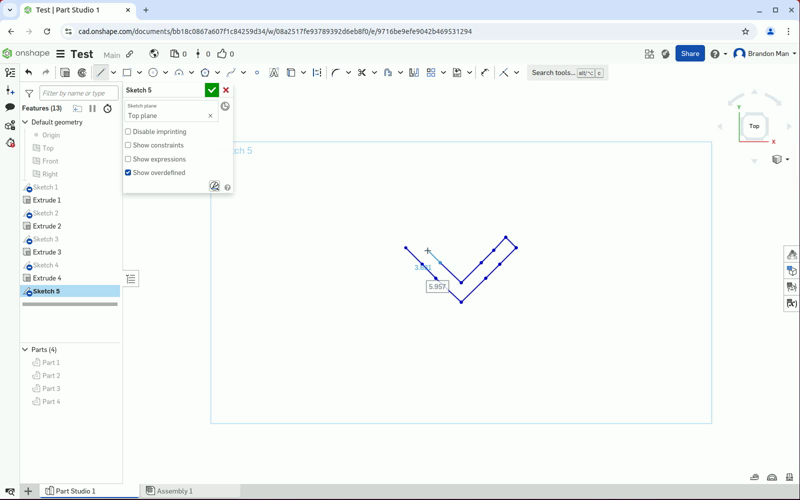
key_up(shift)
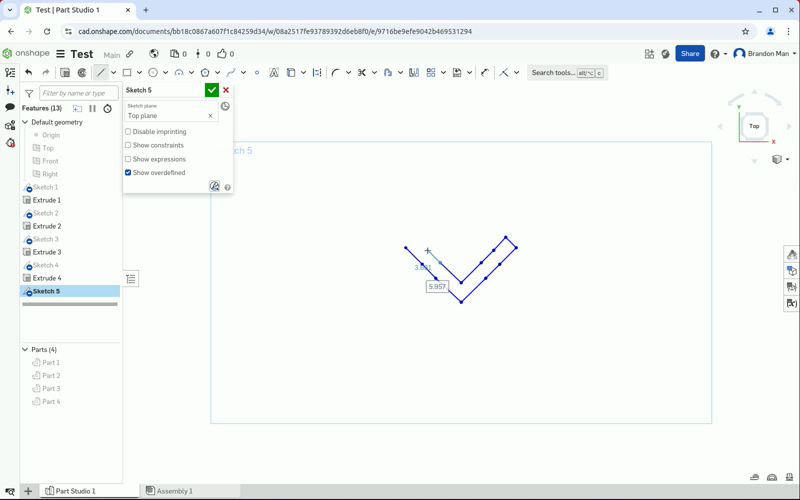
key_down(shift)
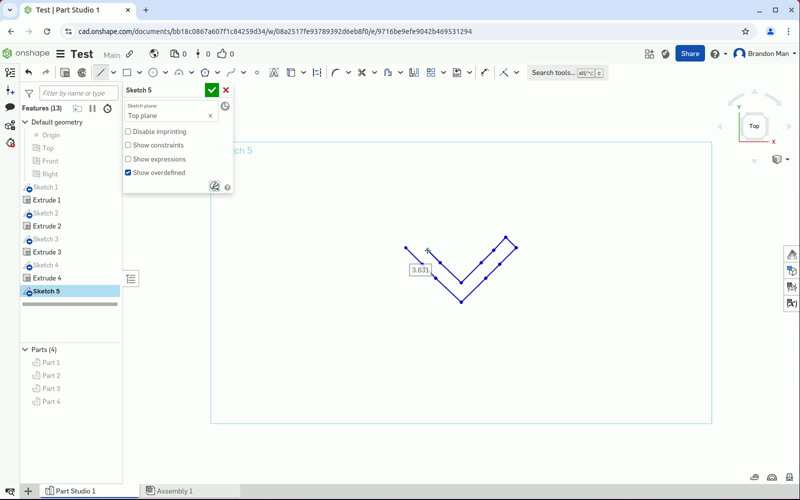
mouse_move(457, 250)
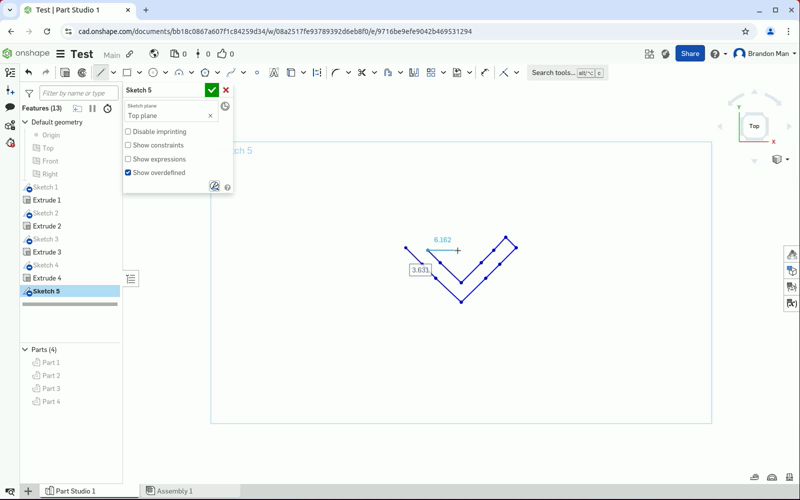
mouse_move(416, 237)
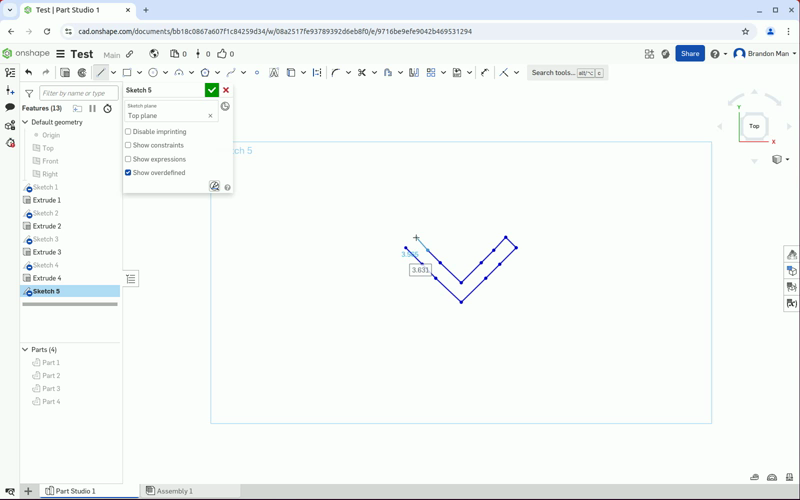
click(416, 237)
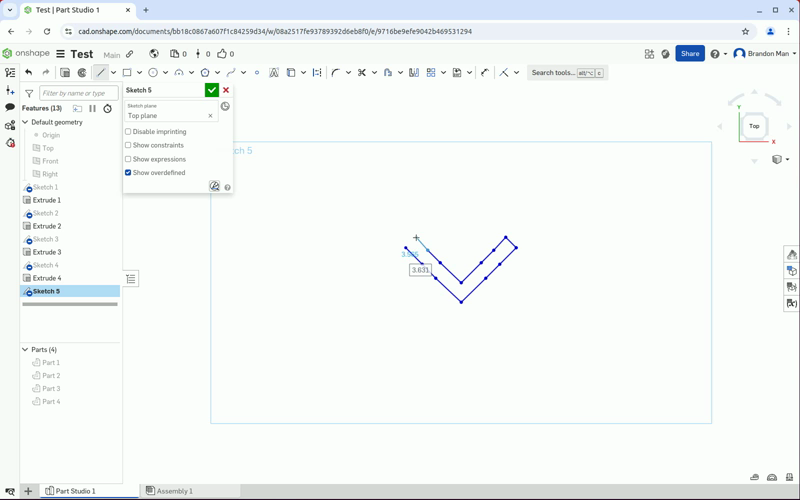
key_up(shift)
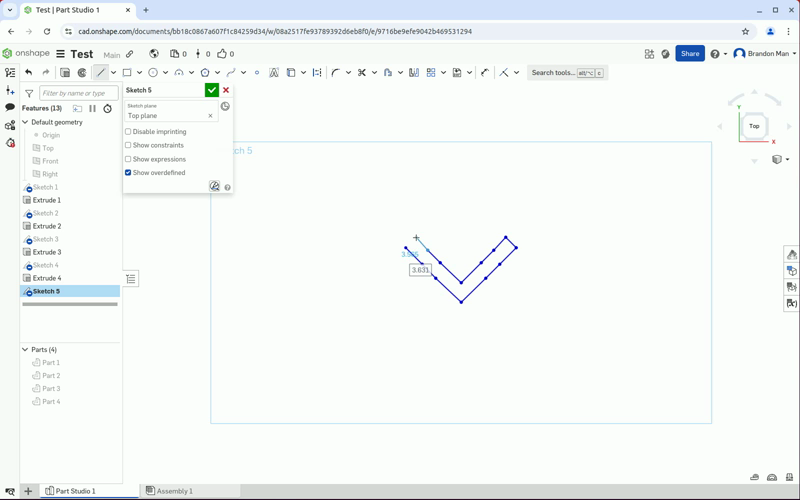
mouse_move(446, 237)
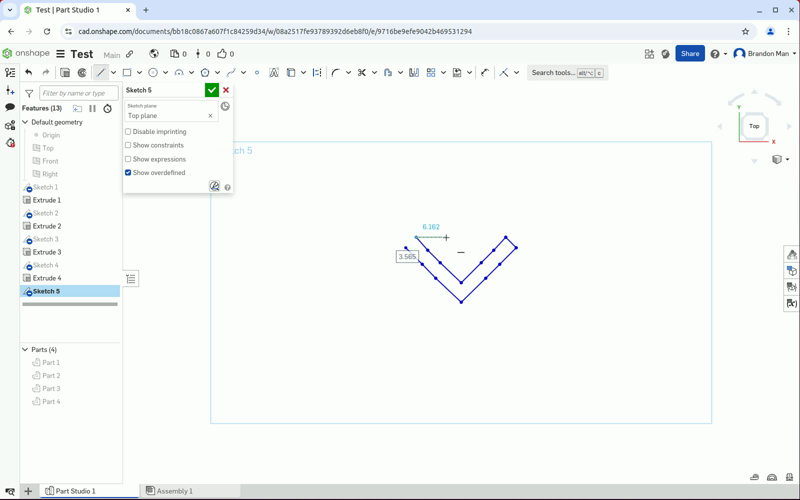
key_down(shift)
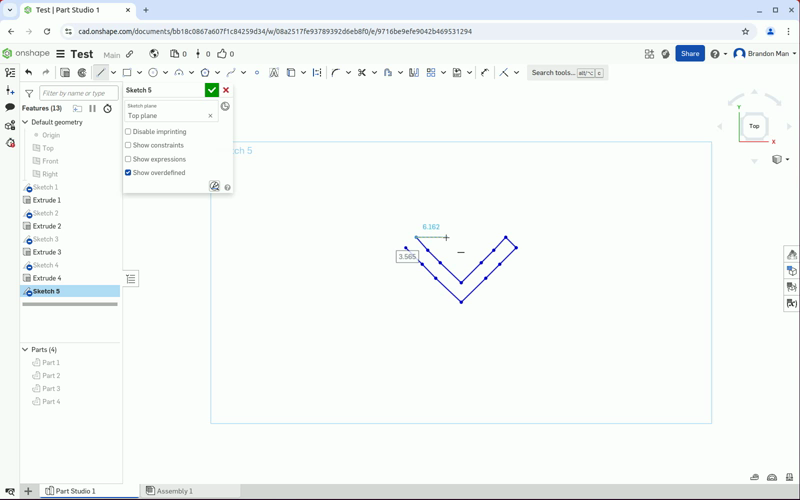
mouse_move(405, 247)
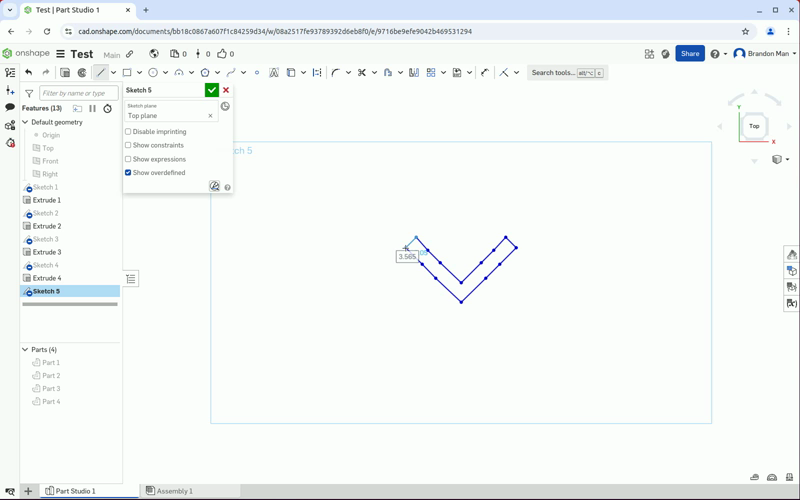
key_up(shift)
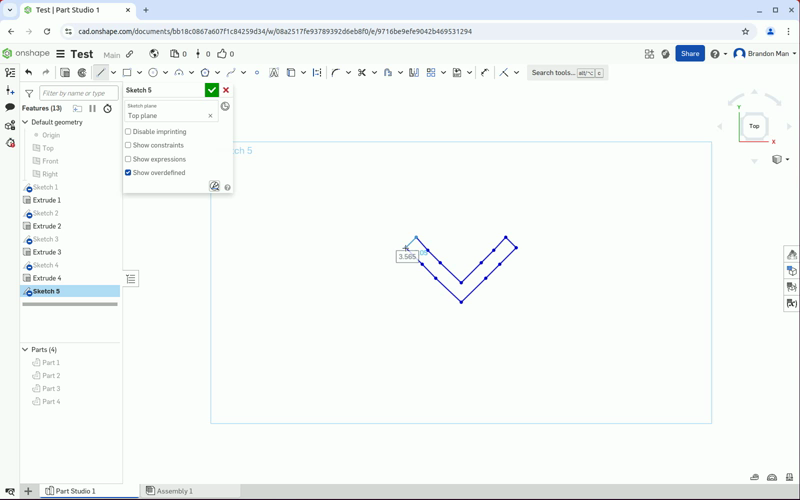
click(405, 247)
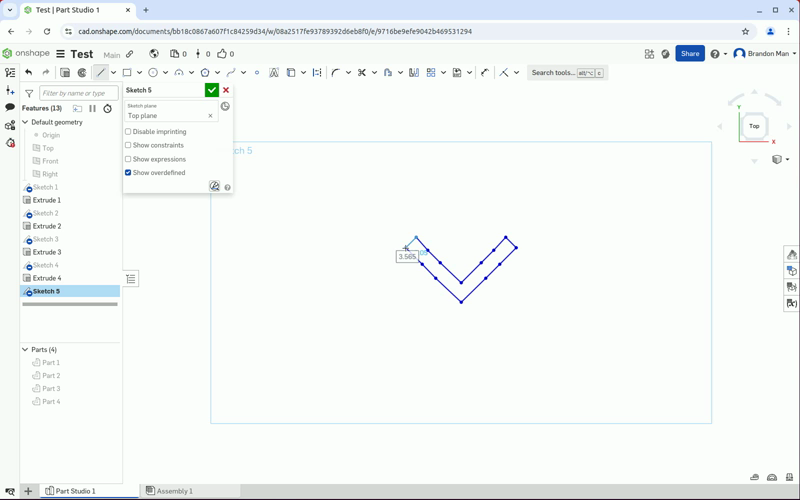
key(esc)
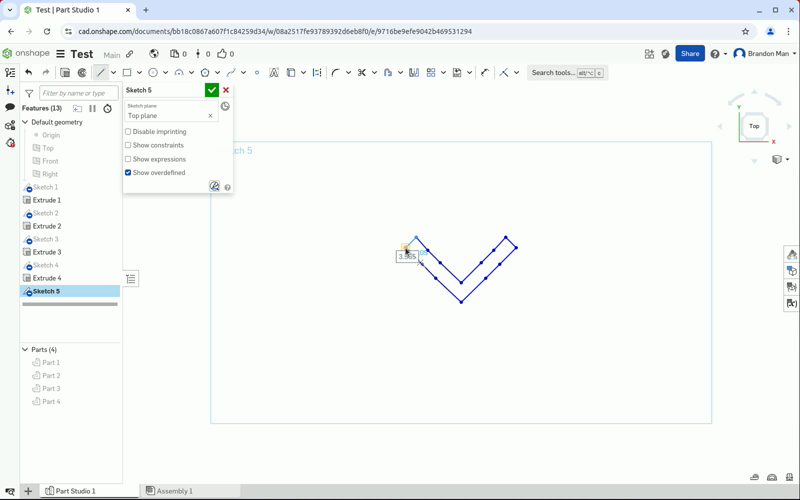
mouse_move(450, 285)
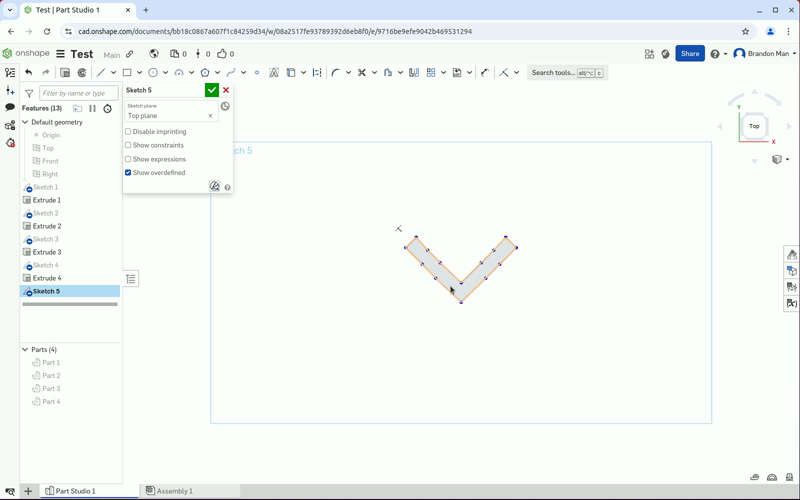
click(450, 285)
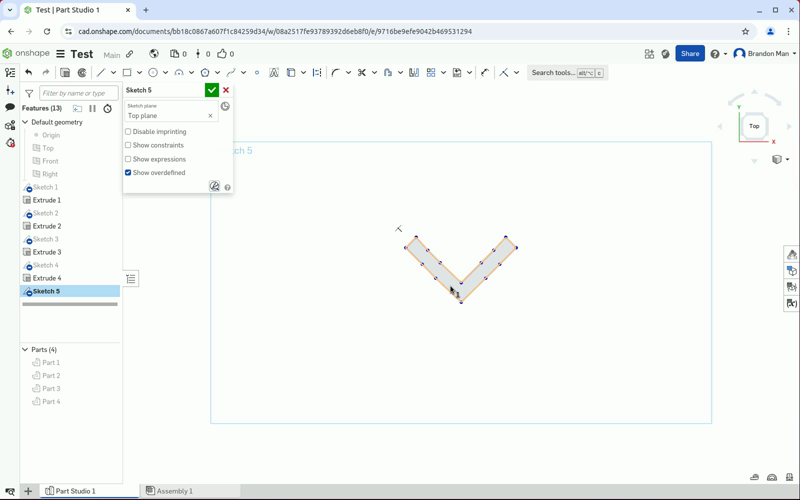
mouse_move(73, 352)
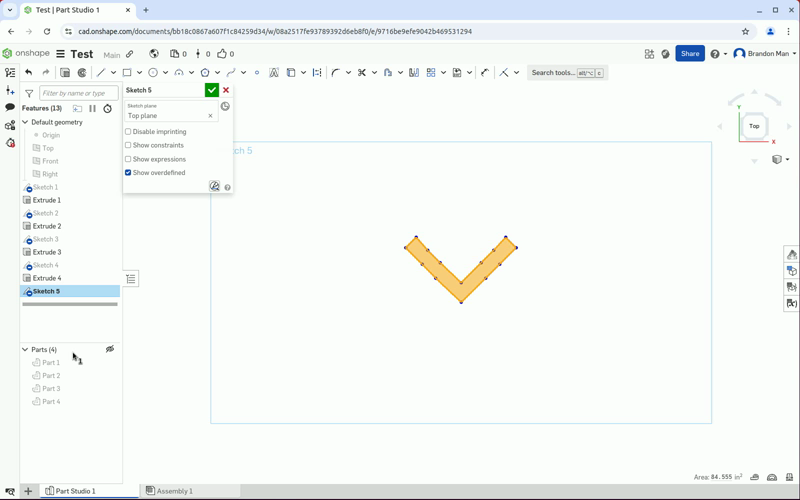
key(shift+y)
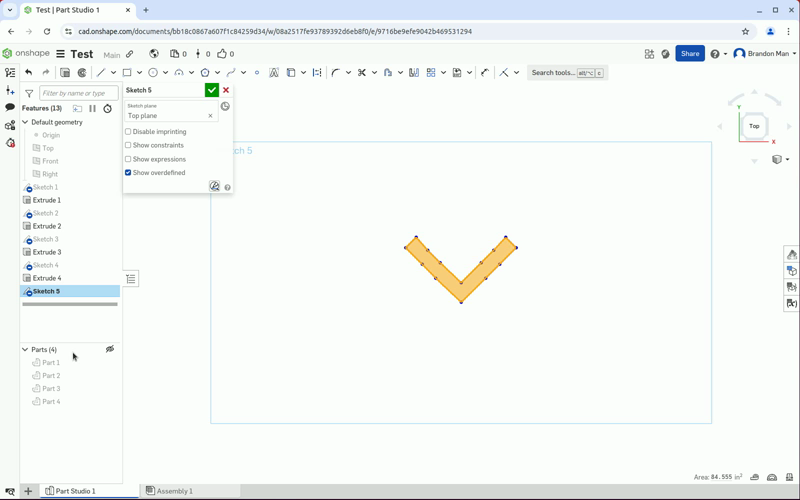
key(shift+e)
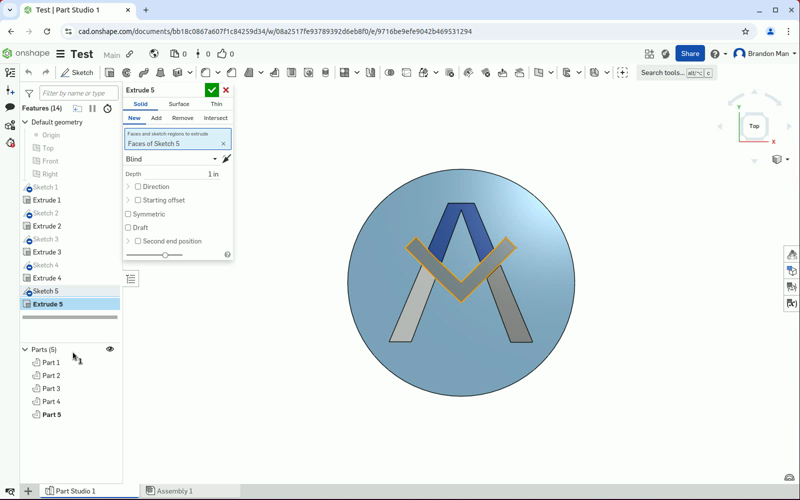
mouse_move(143, 106)
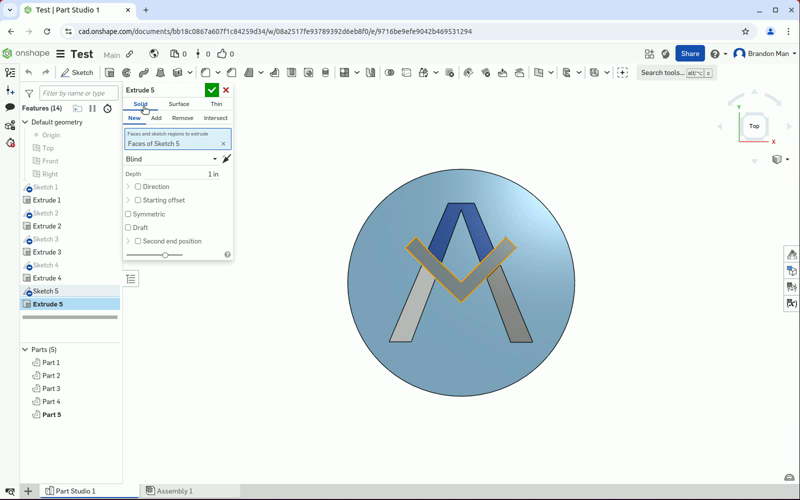
click(143, 106)
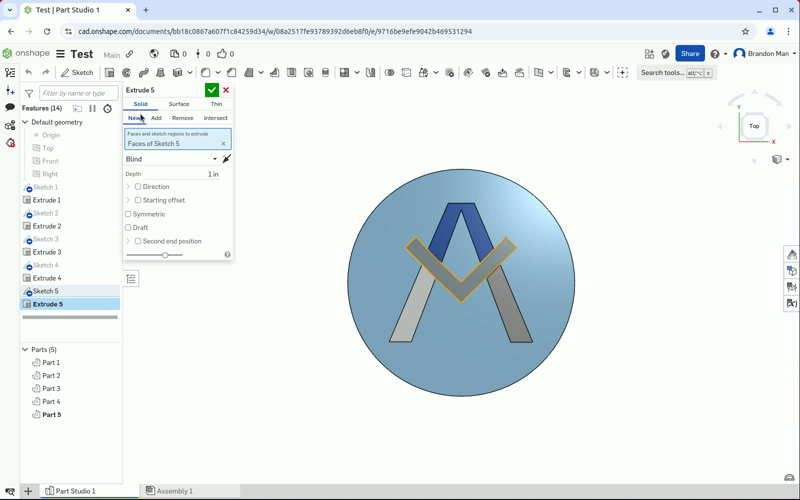
mouse_move(137, 120)
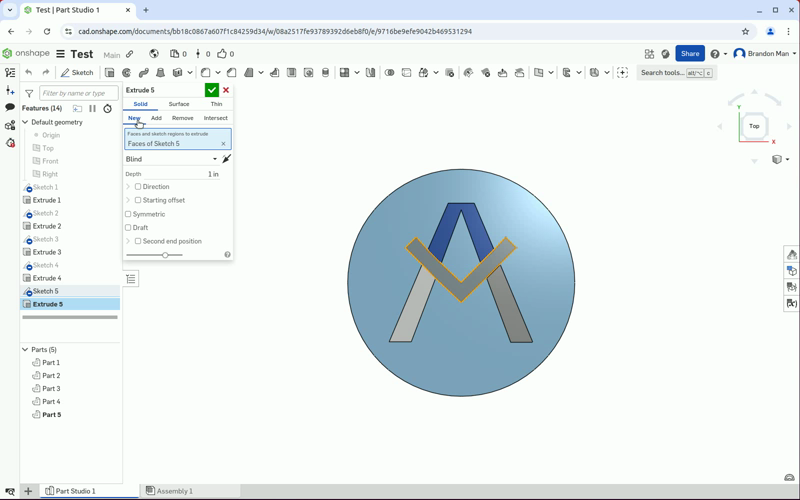
click(137, 120)
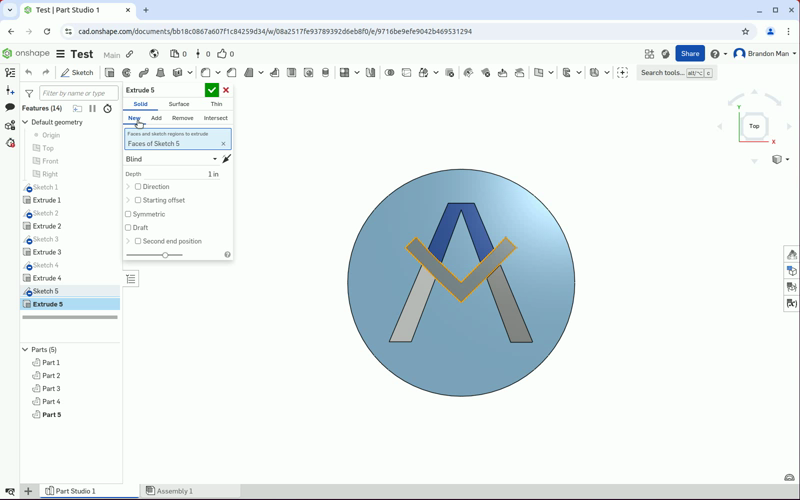
key(tab, 4)
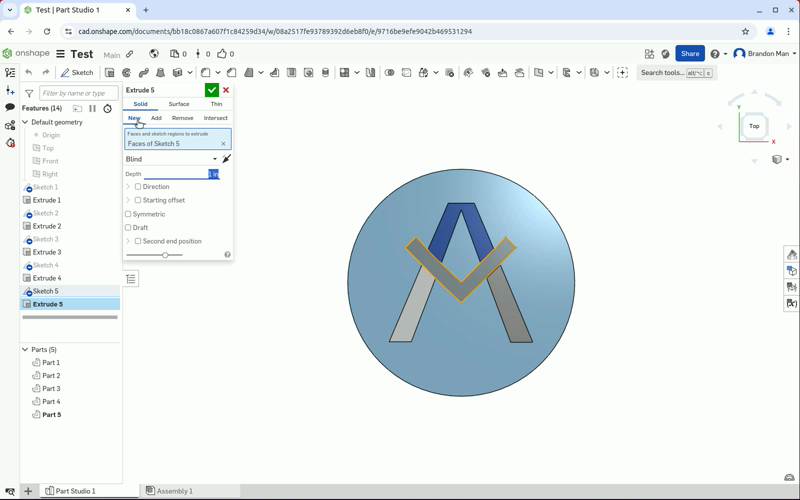
text(2.166)
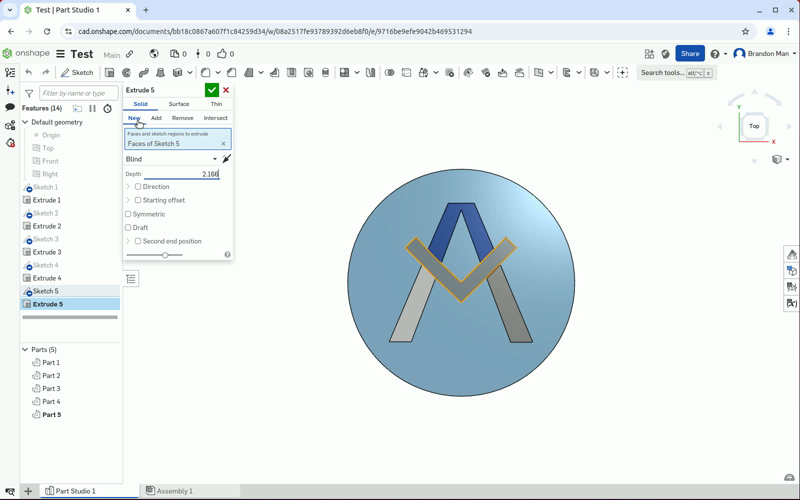
key(enter)
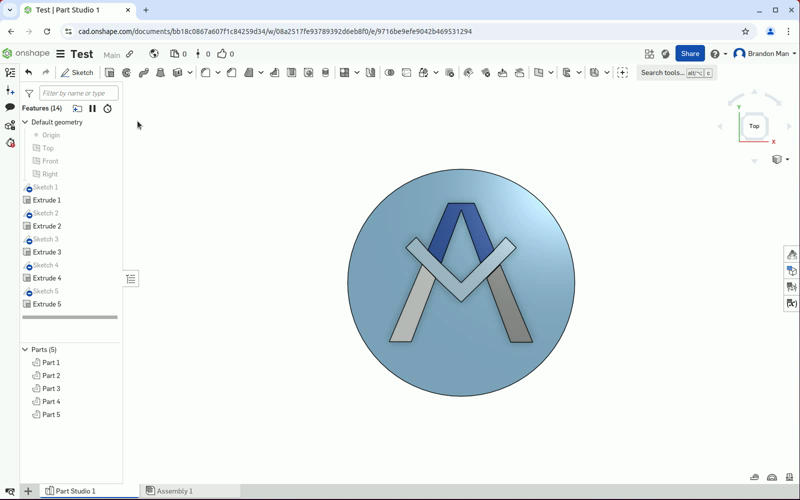
key(shift+h)
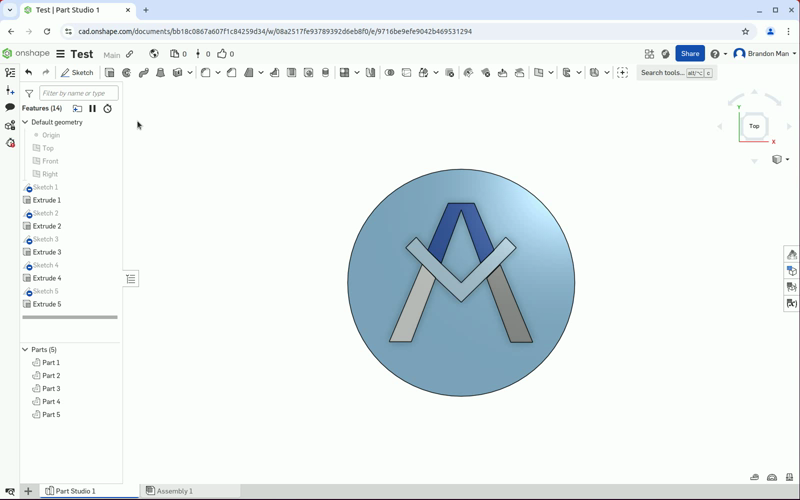
key(shift+h)
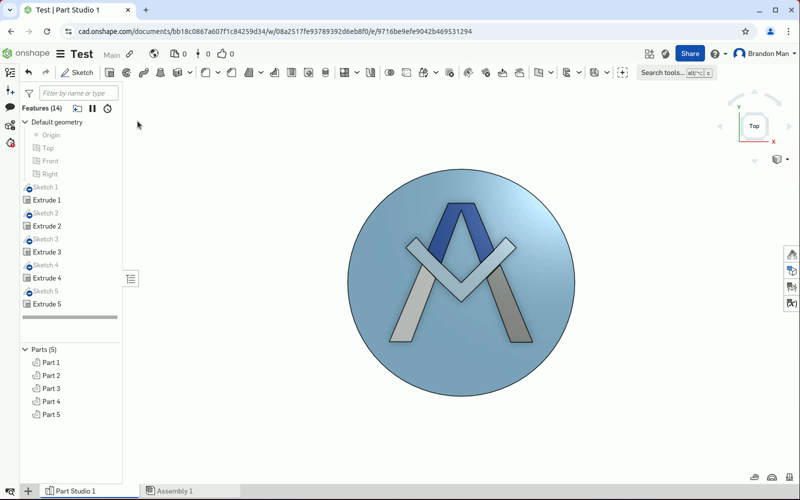
mouse_move(73, 189)
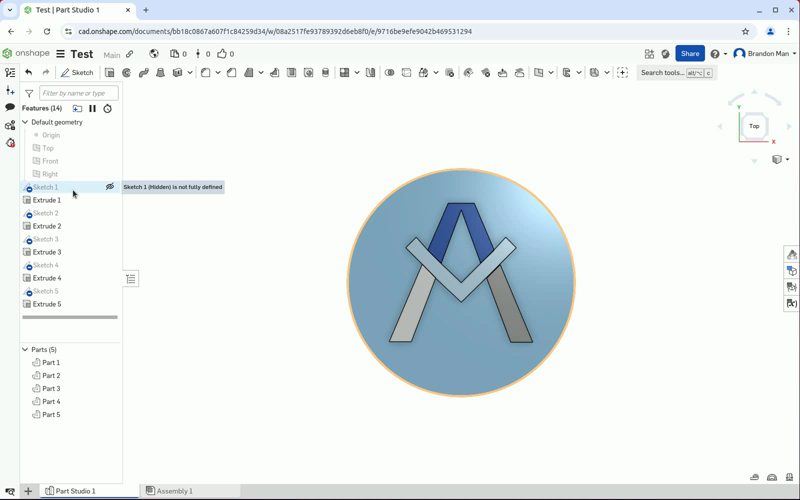
click(73, 189)
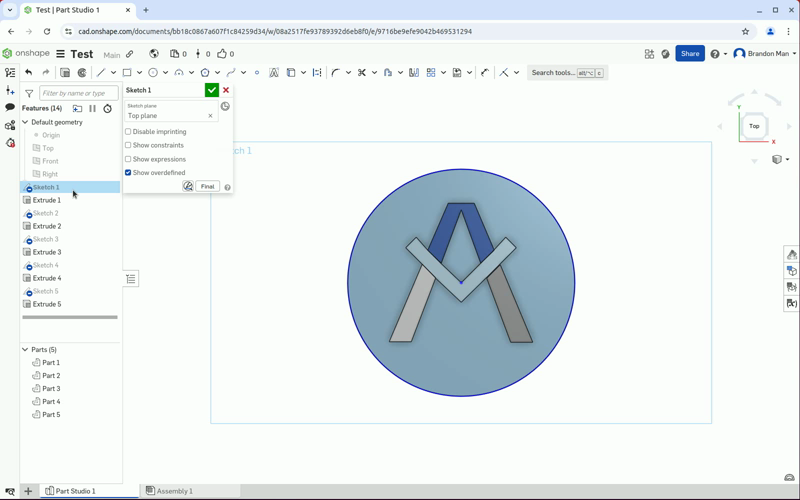
mouse_move(229, 92)
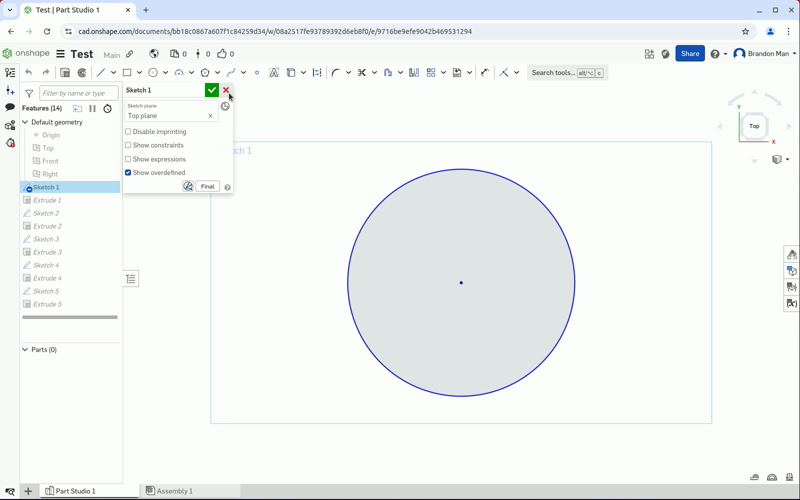
click(229, 92)
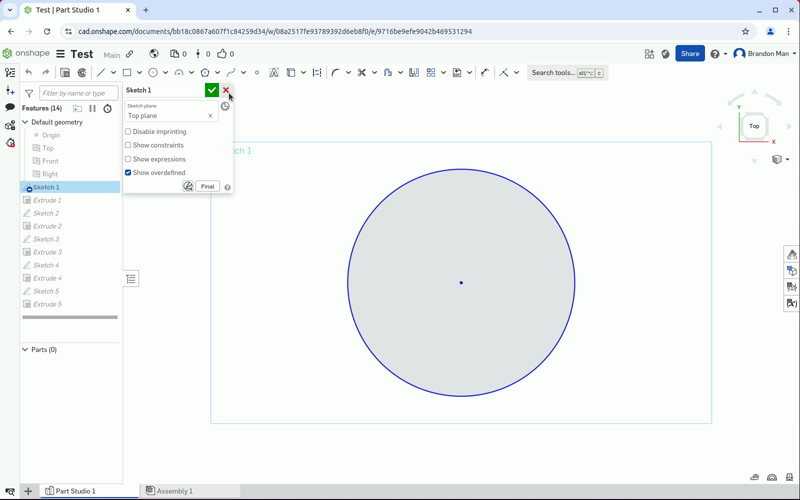
key(shift+s)
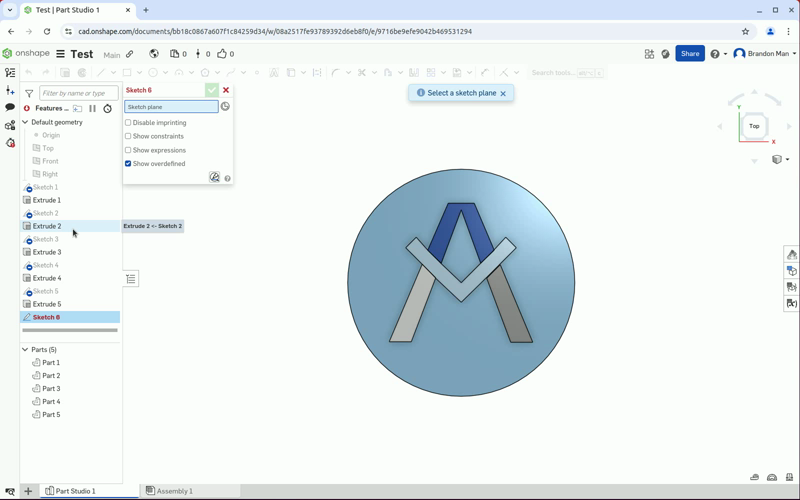
scroll(3)
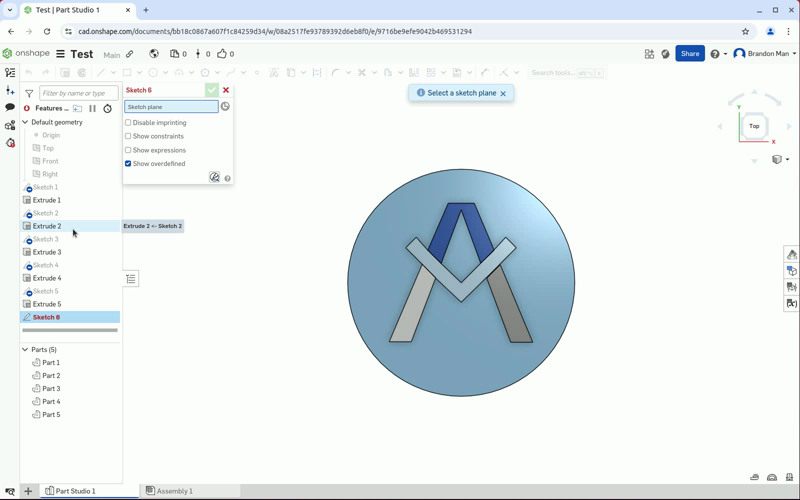
mouse_move(73, 150)
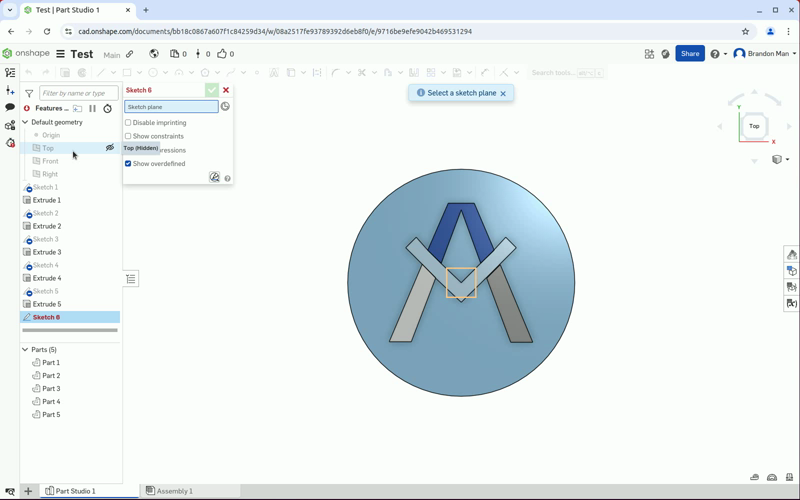
click(73, 150)
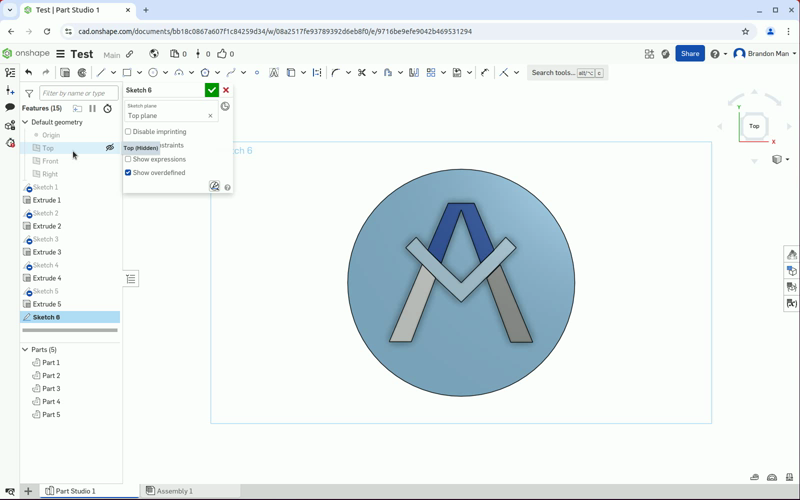
mouse_move(73, 352)
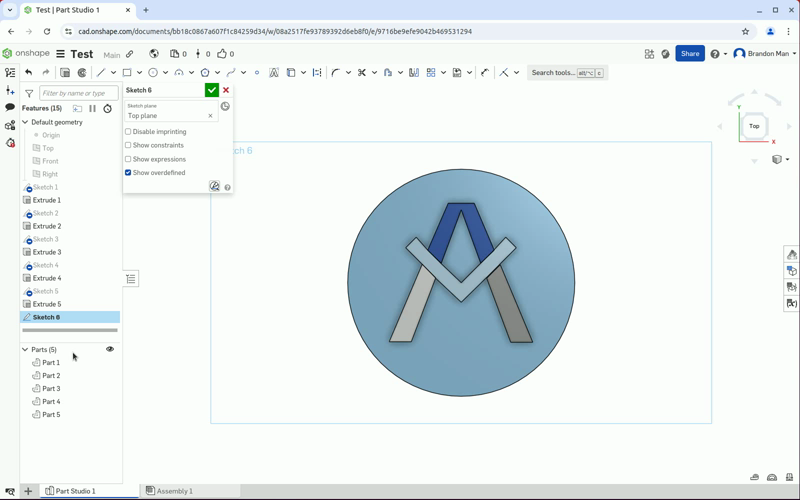
key(y)
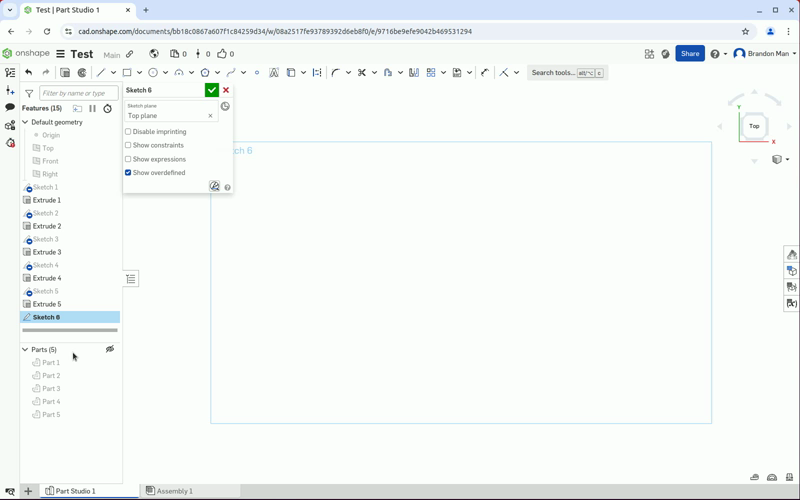
key(c)
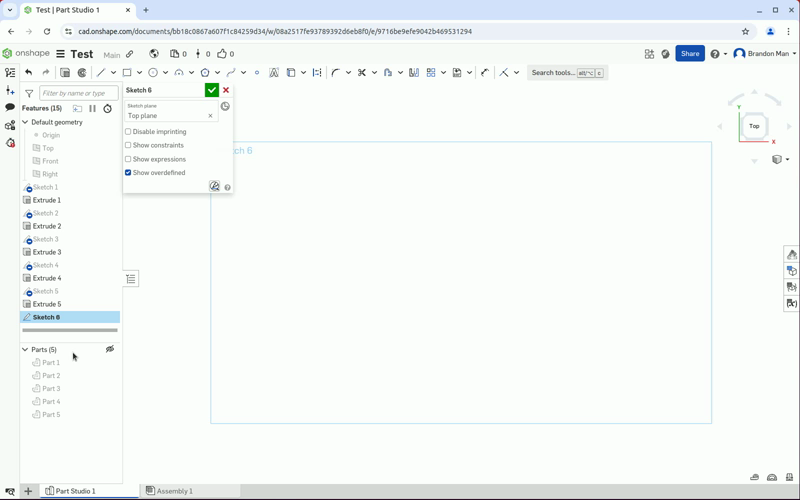
key_down(shift)
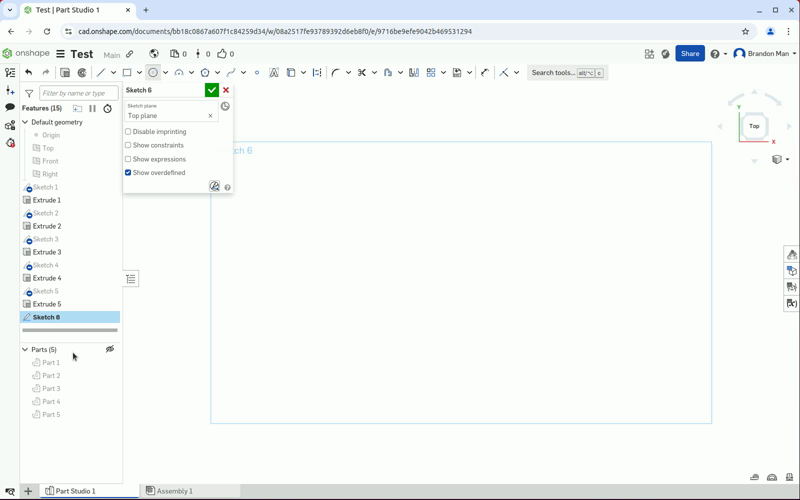
mouse_move(461, 282)
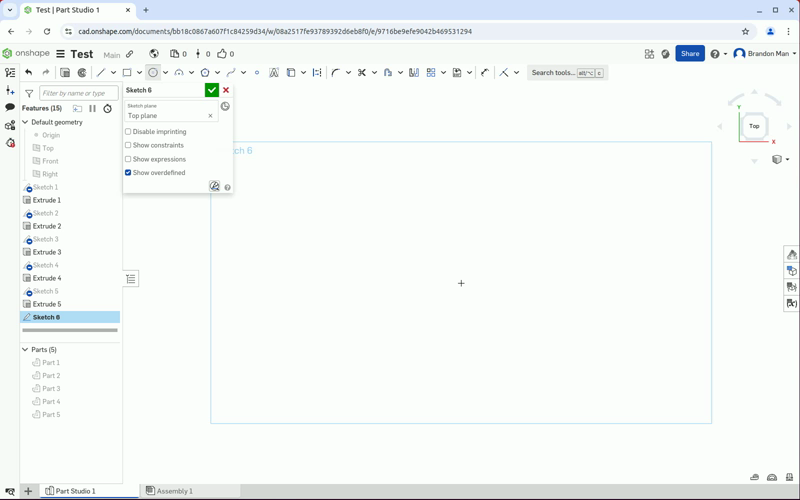
click(461, 282)
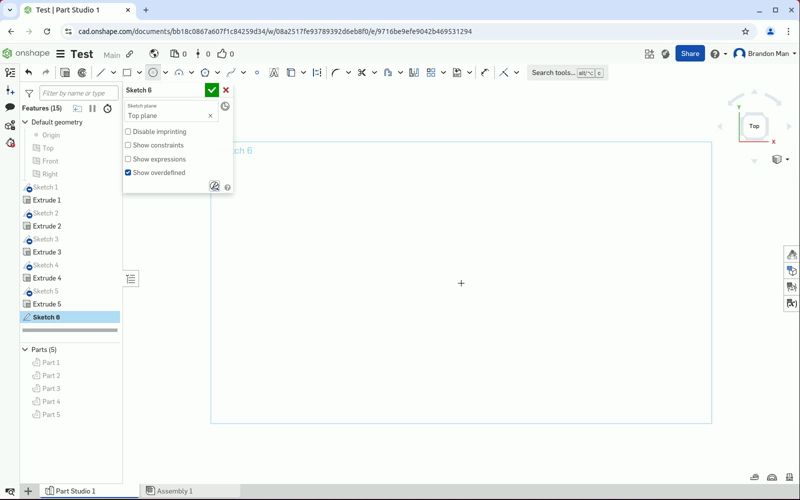
key_up(shift)
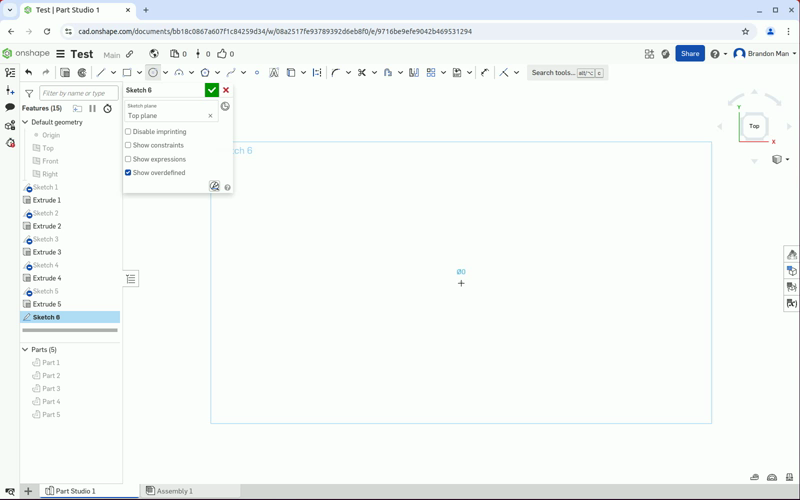
mouse_move(574, 282)
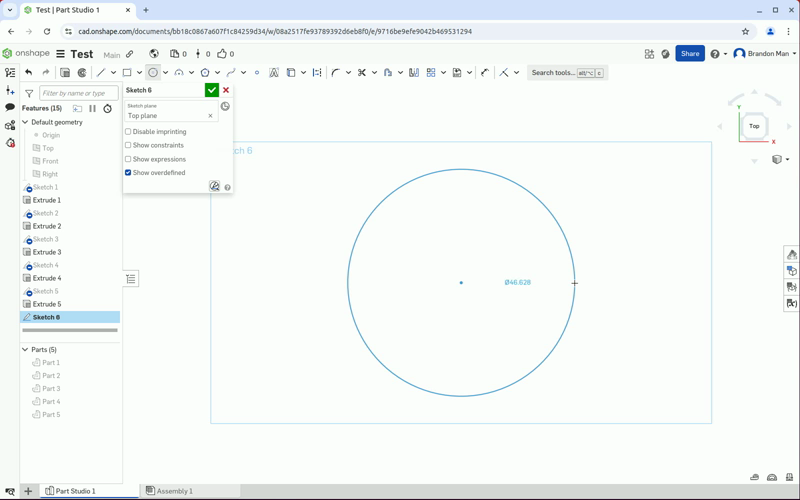
click(574, 282)
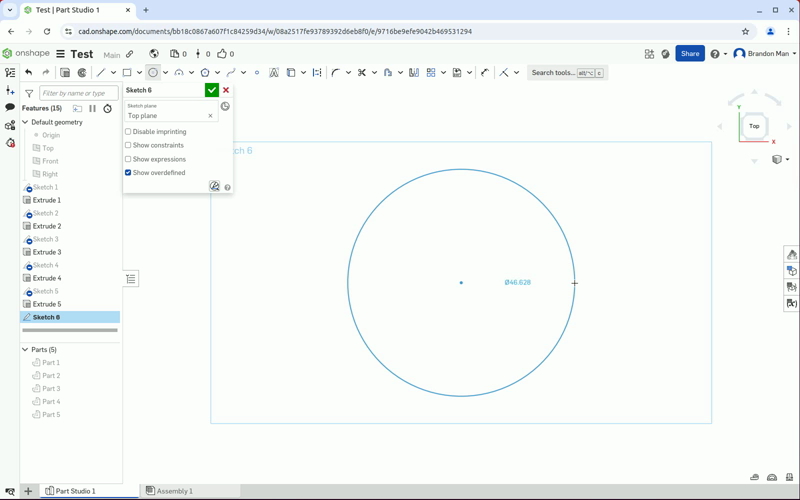
key(esc)
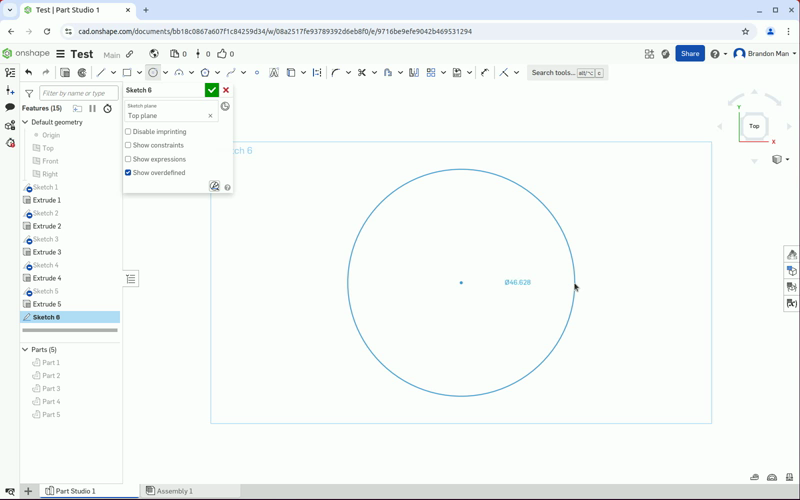
key(c)
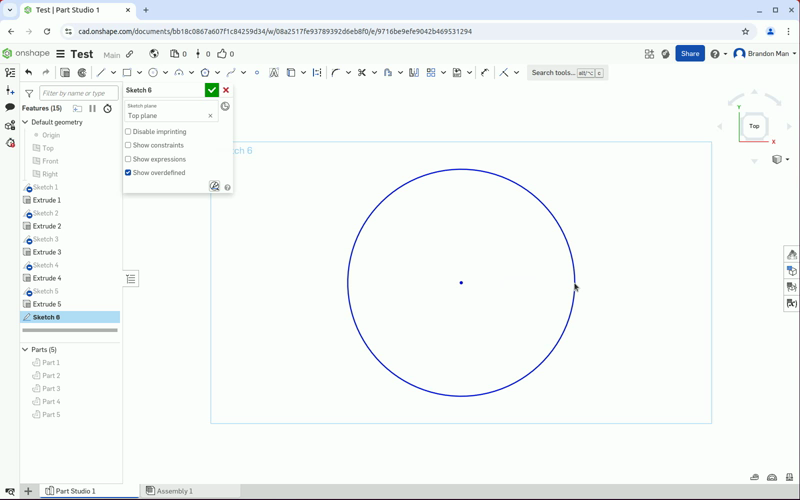
key_down(shift)
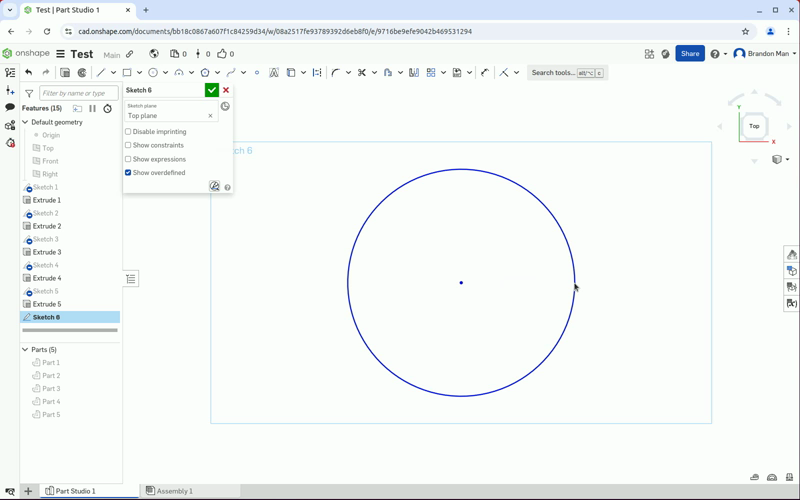
mouse_move(461, 282)
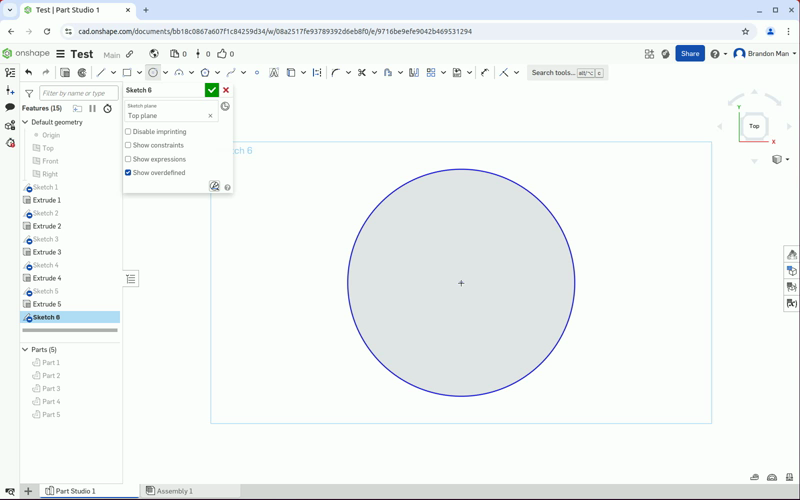
click(461, 282)
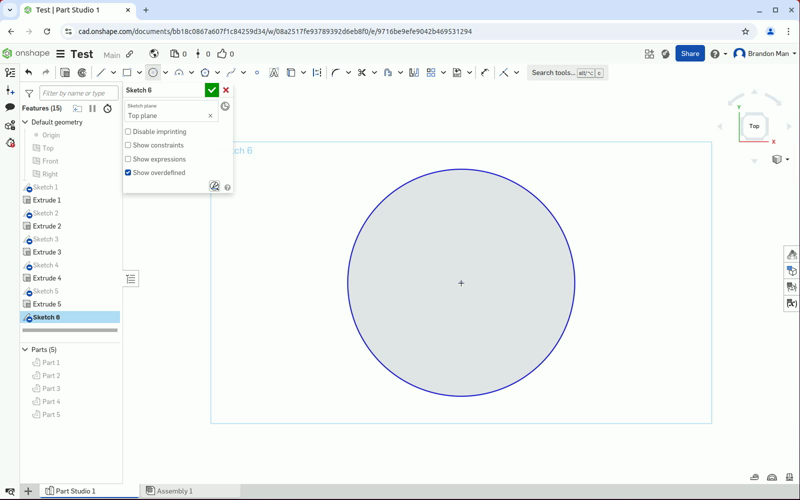
key_up(shift)
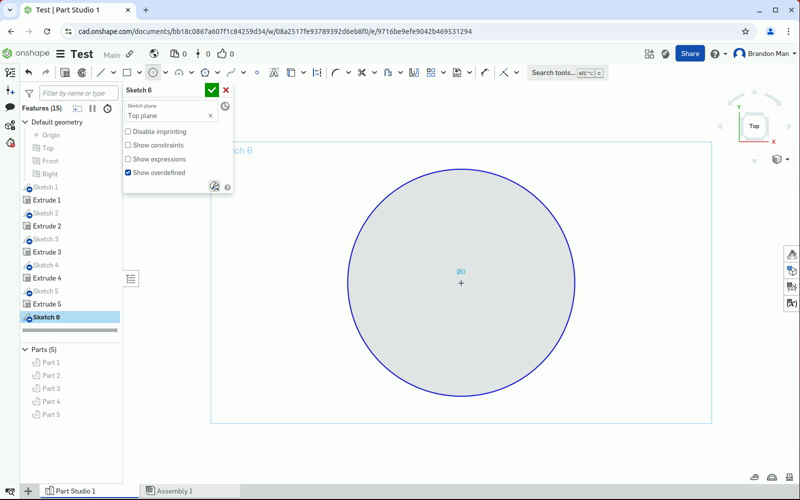
mouse_move(567, 282)
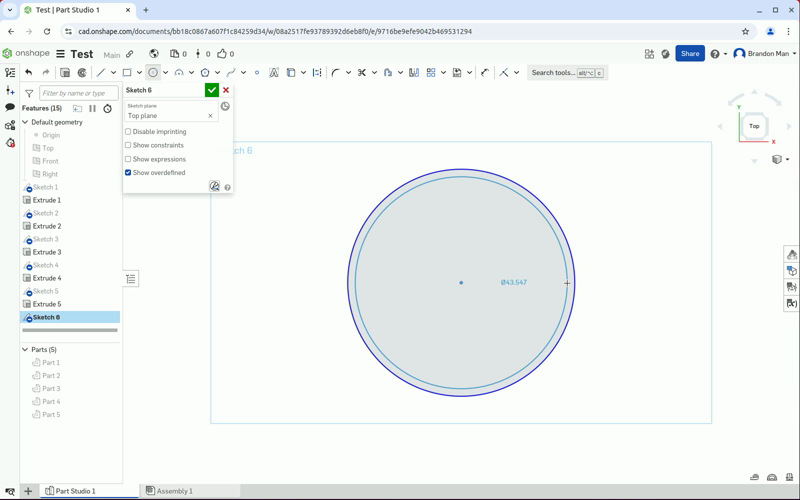
click(567, 282)
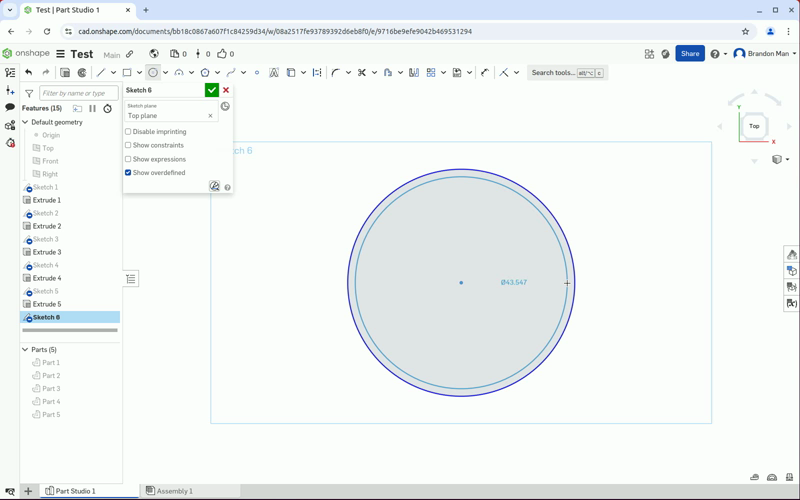
key(esc)
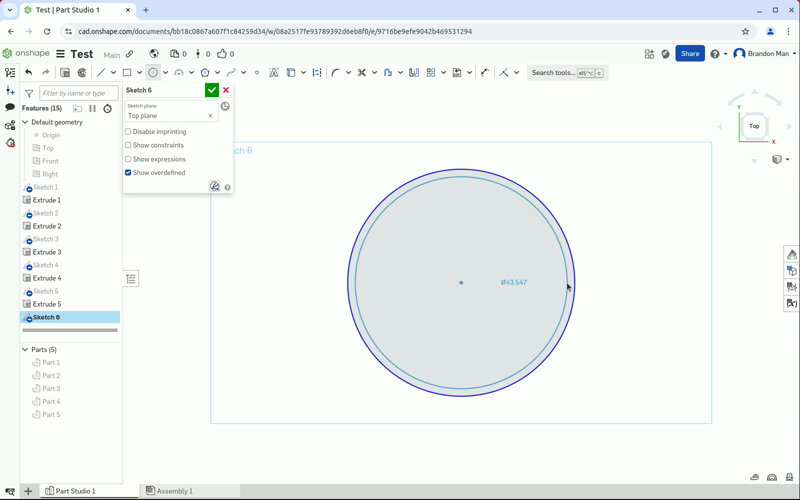
mouse_move(481, 390)
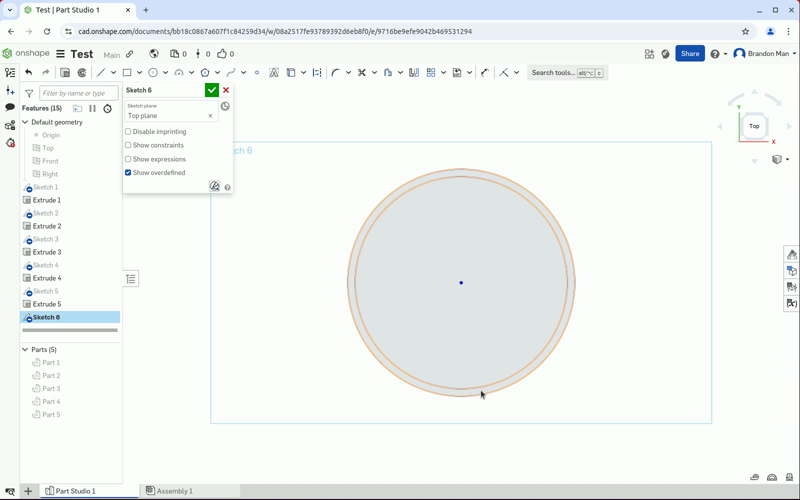
click(481, 390)
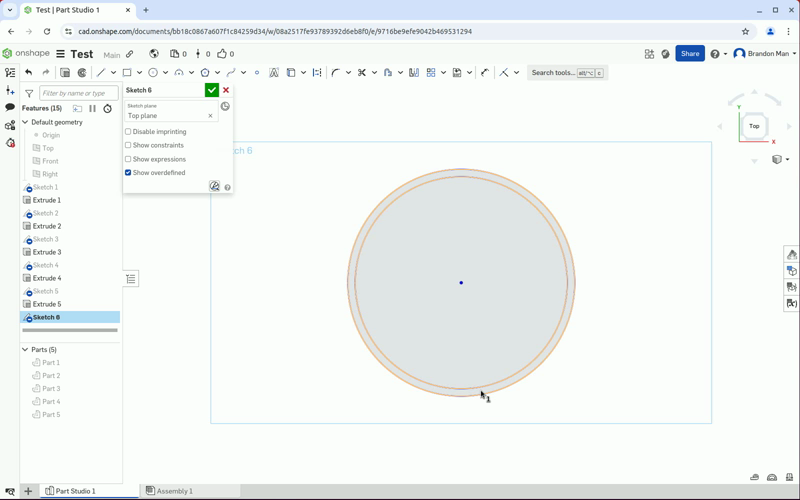
mouse_move(73, 352)
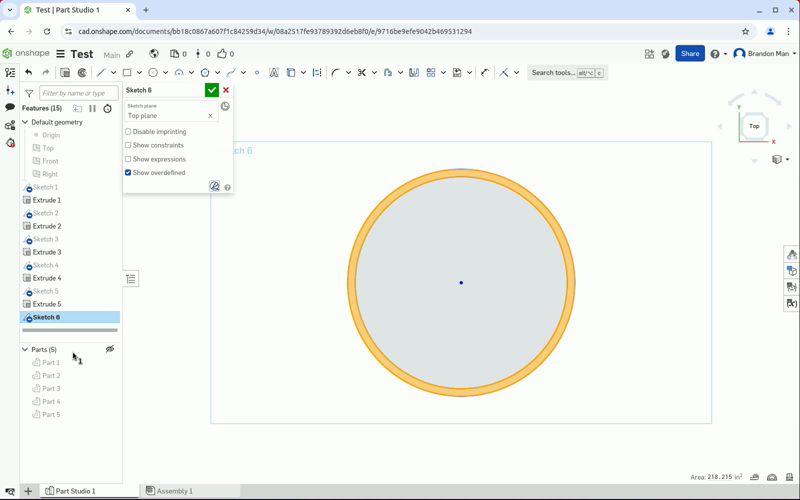
key(shift+y)
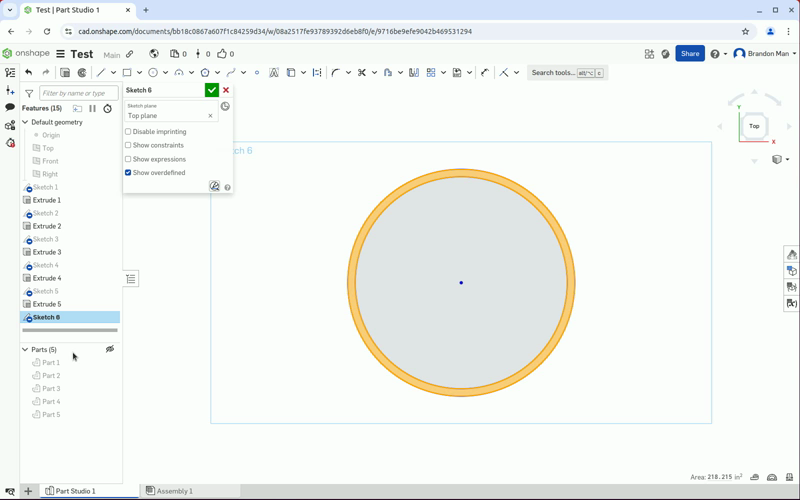
key(shift+e)
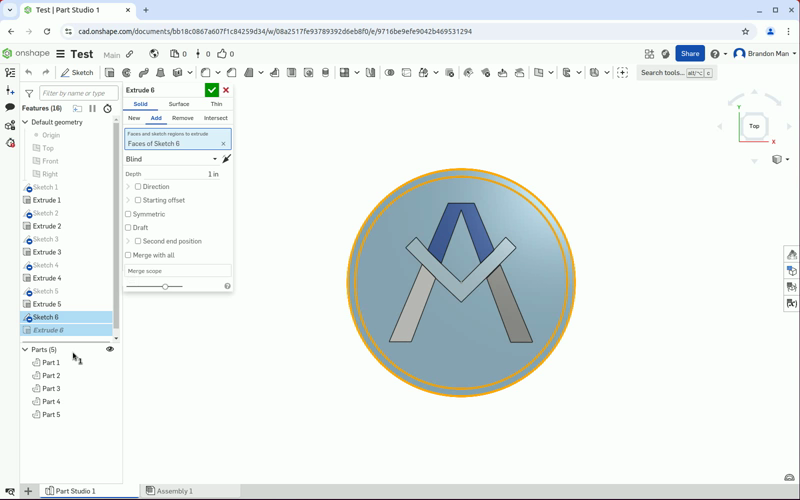
mouse_move(143, 106)
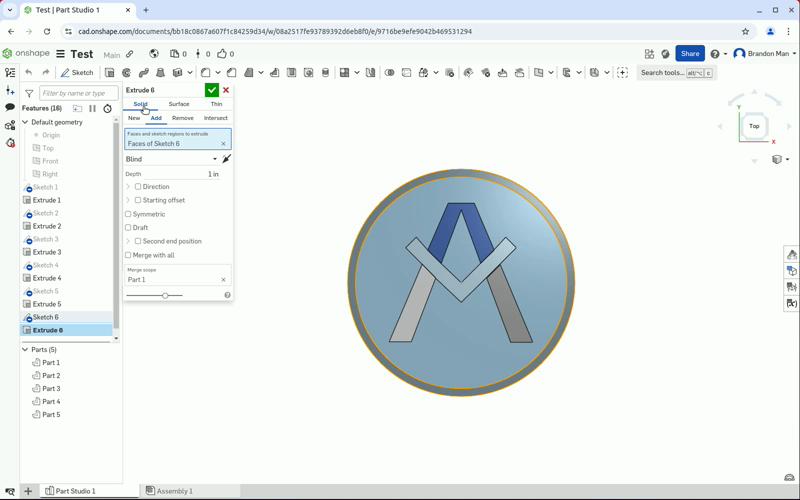
click(143, 106)
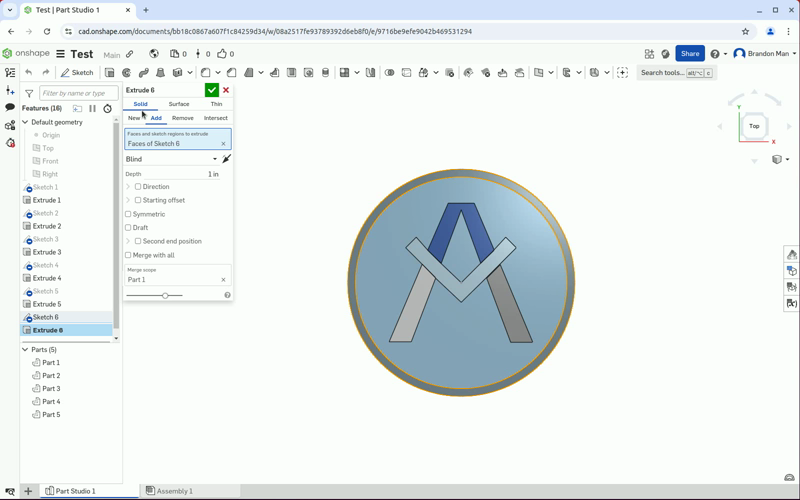
mouse_move(137, 120)
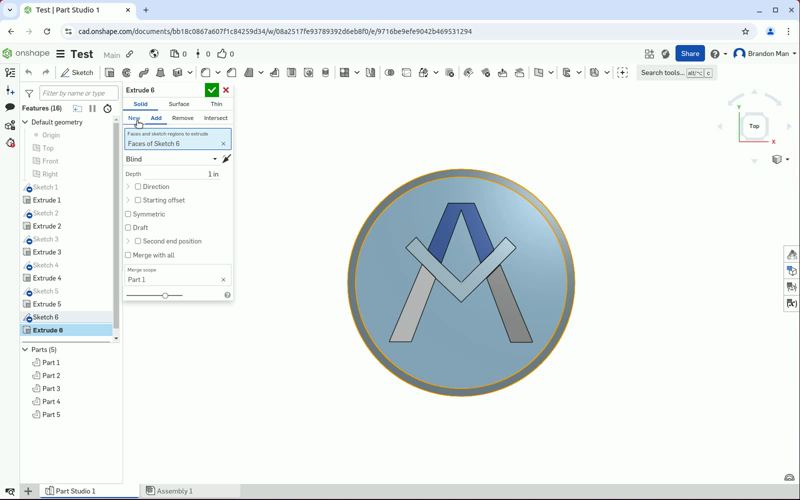
click(137, 120)
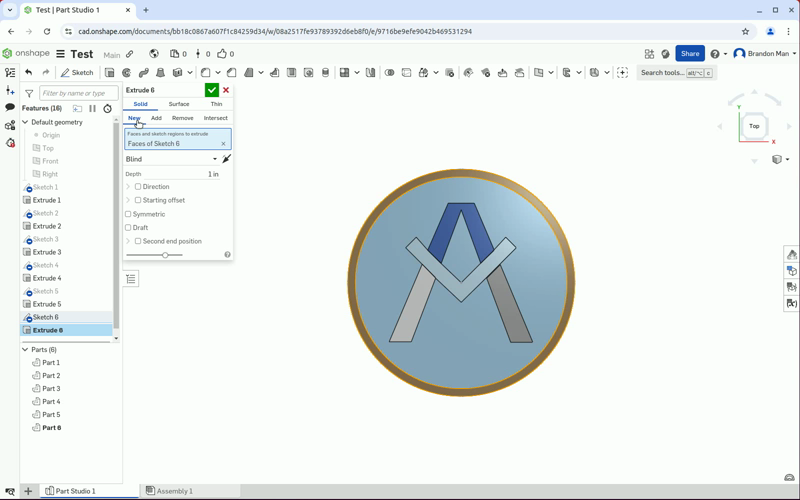
key(tab, 4)
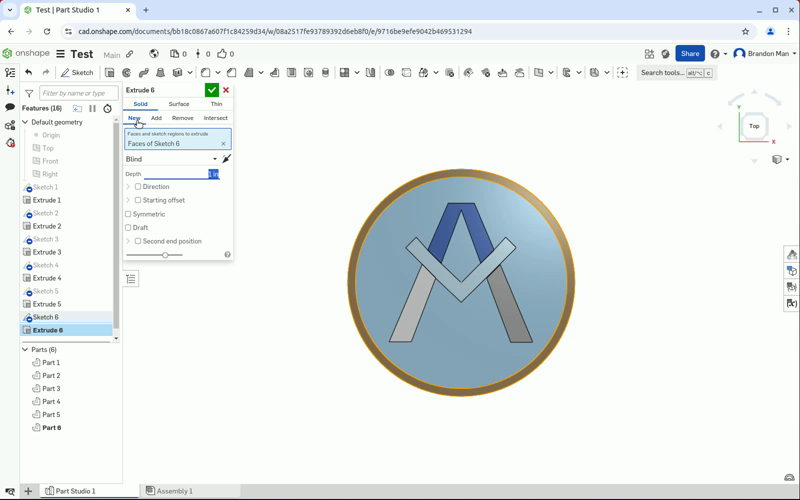
text(2.166)
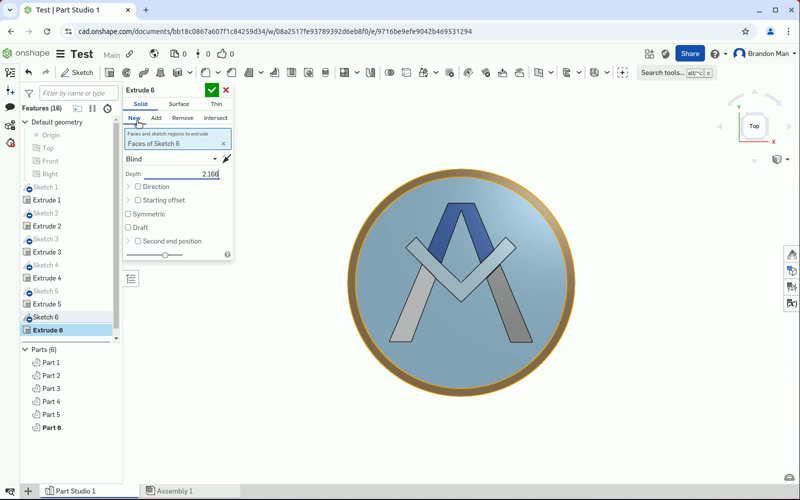
key(enter)
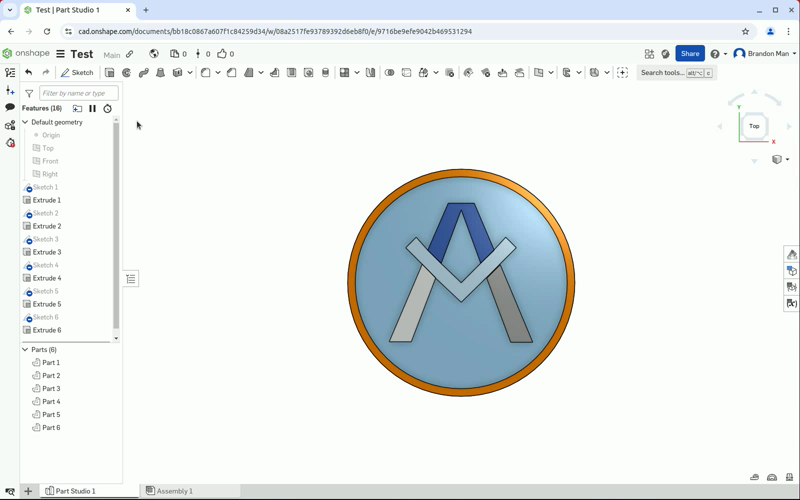
key(shift+h)
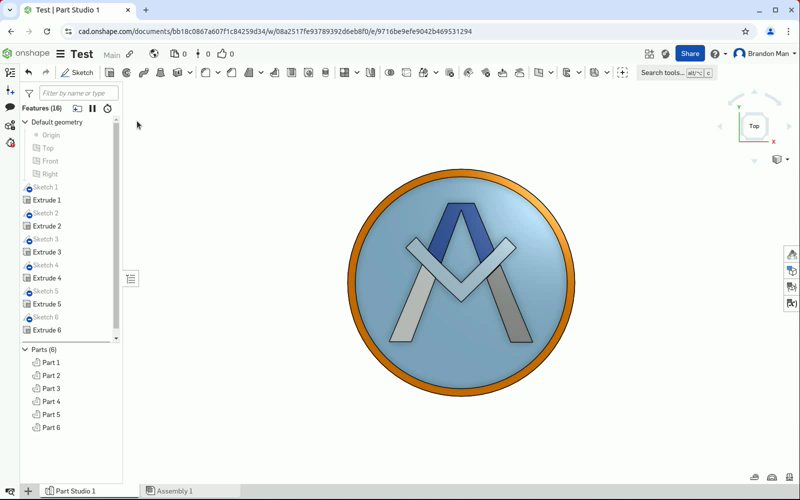
key(shift+h)
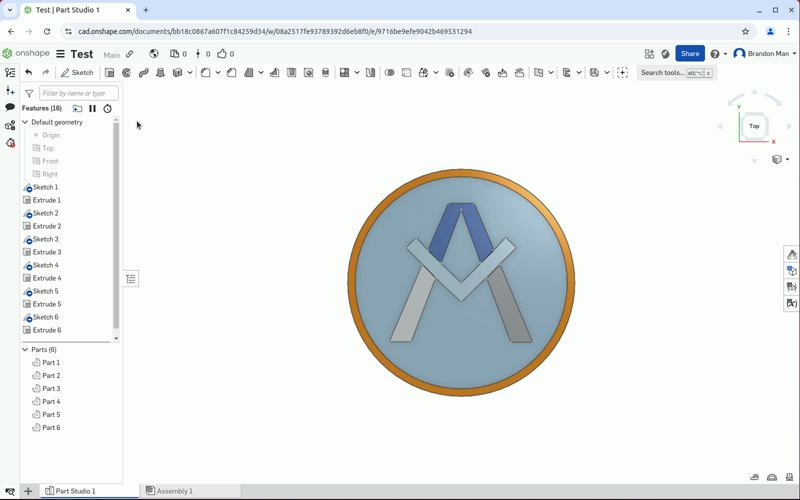
key(shift+7)
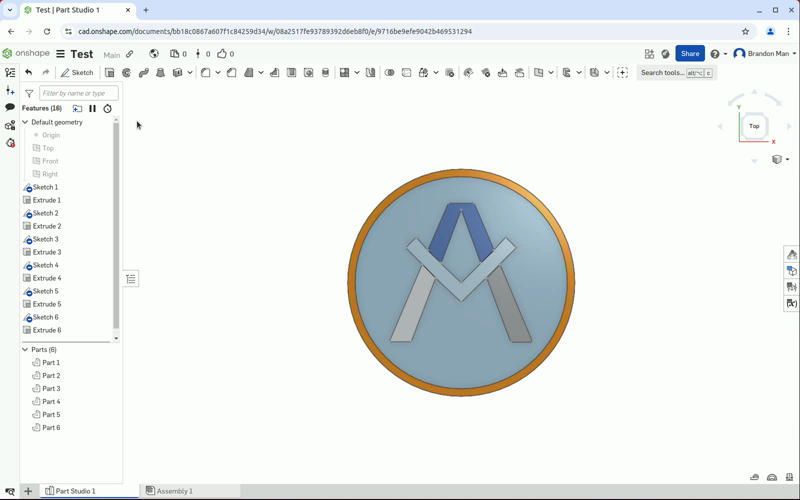
key(up, 3)
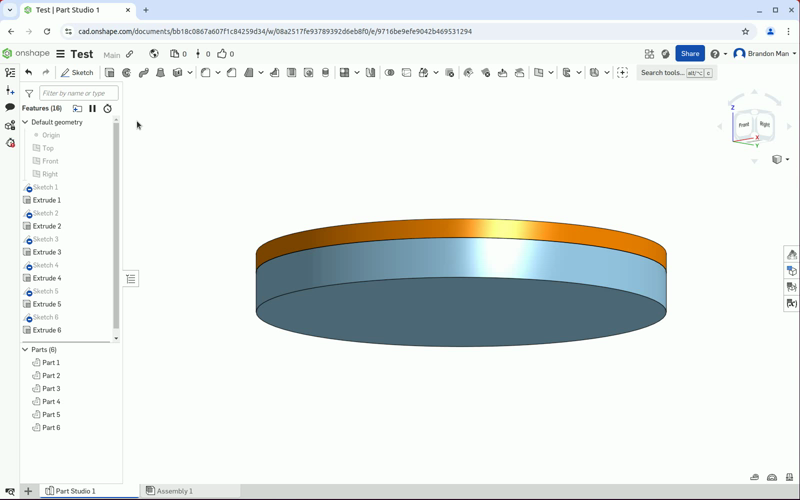
key(left, 3)
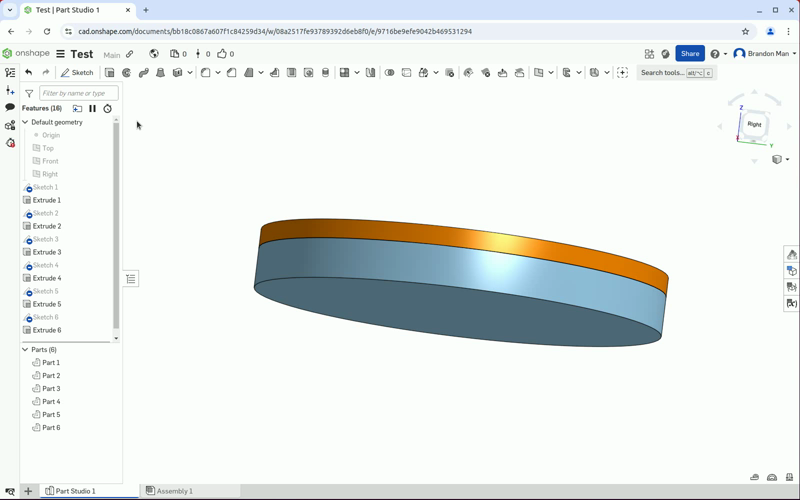
key(right, 3)
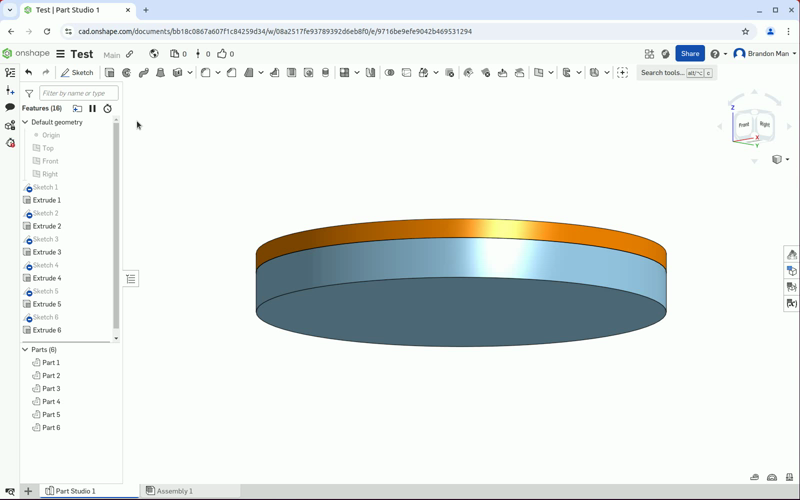
key(down, 3)
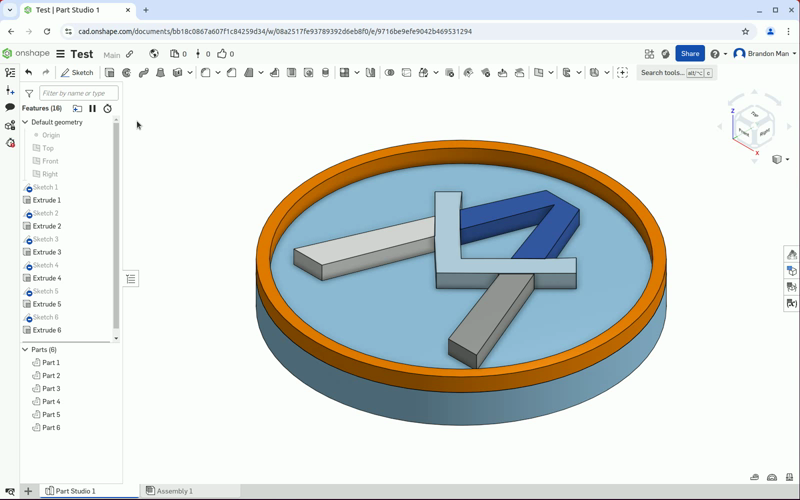
mouse_move(69, 189)
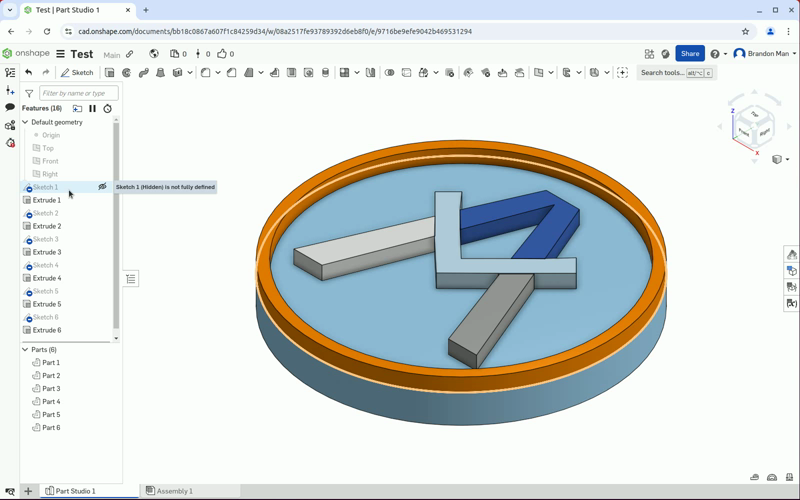
click(69, 189)